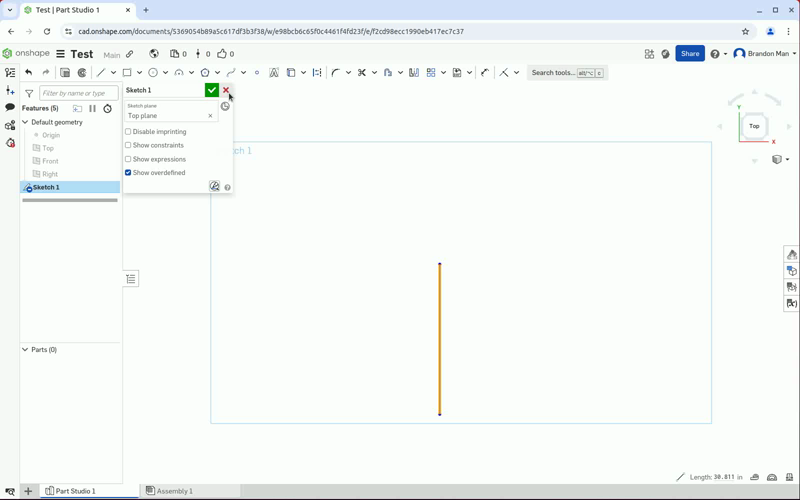
key(shift+h)
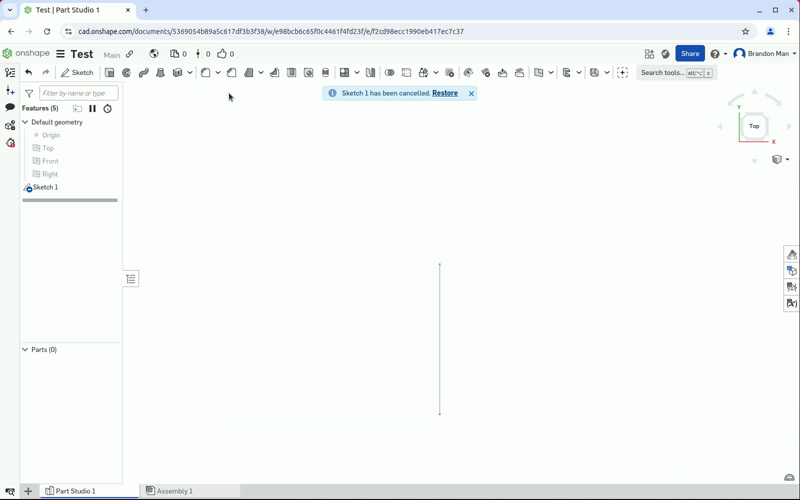
key(shift+s)
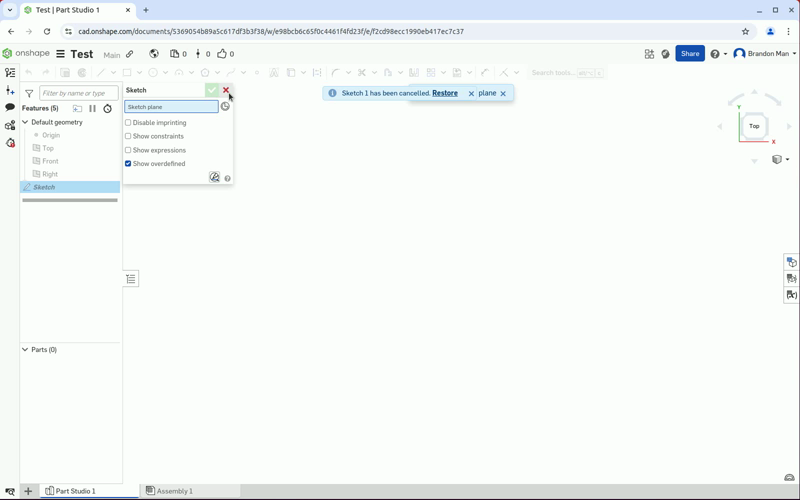
mouse_move(73, 150)
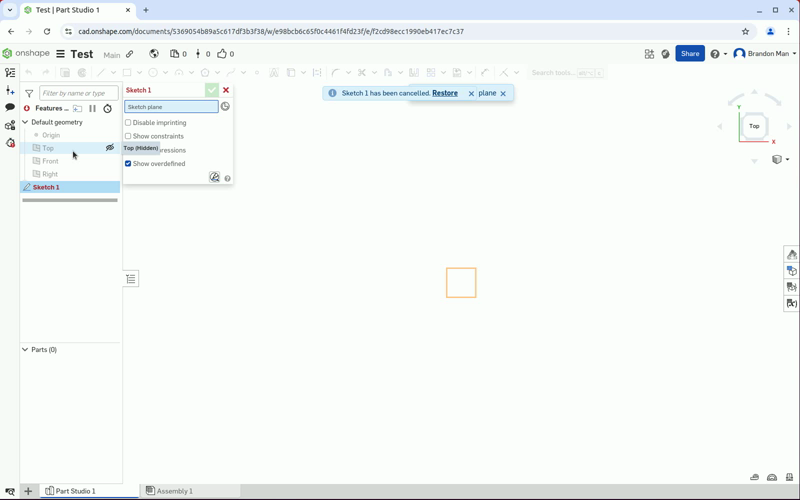
click(73, 150)
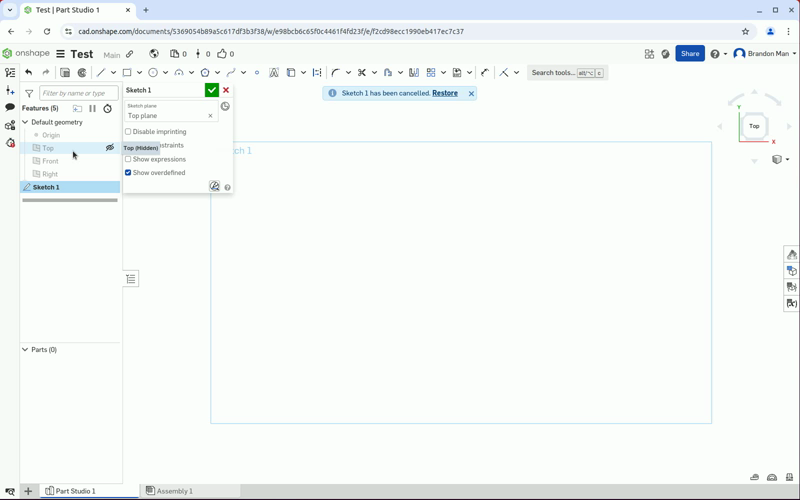
mouse_move(73, 352)
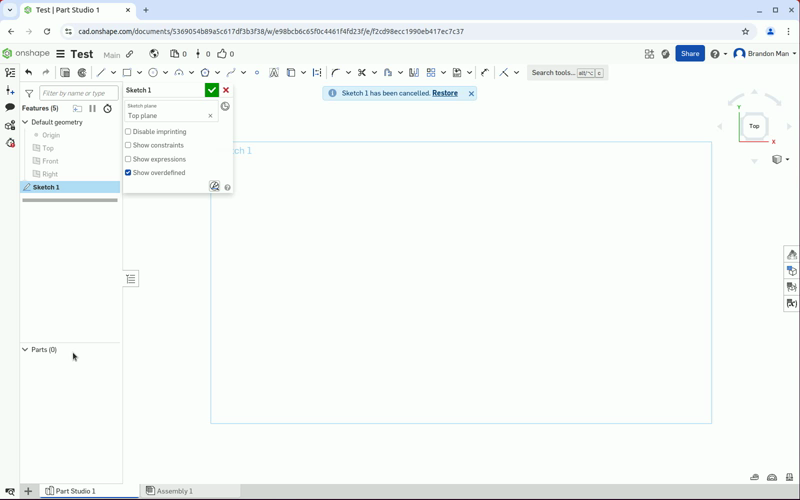
key(y)
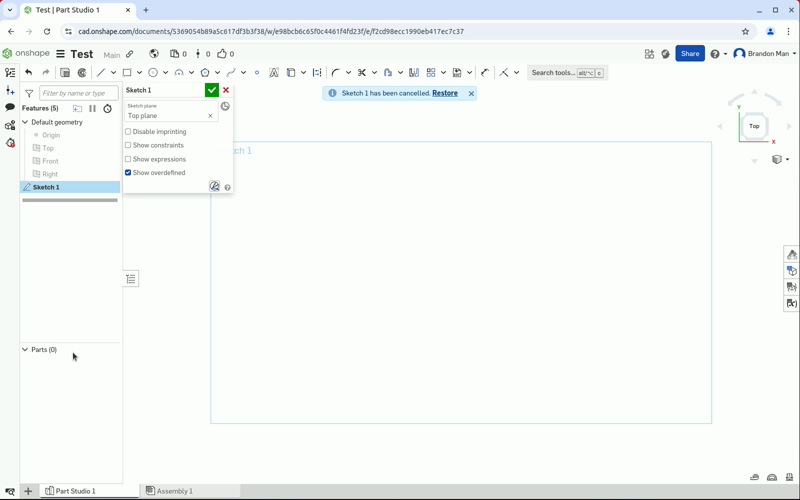
key(l)
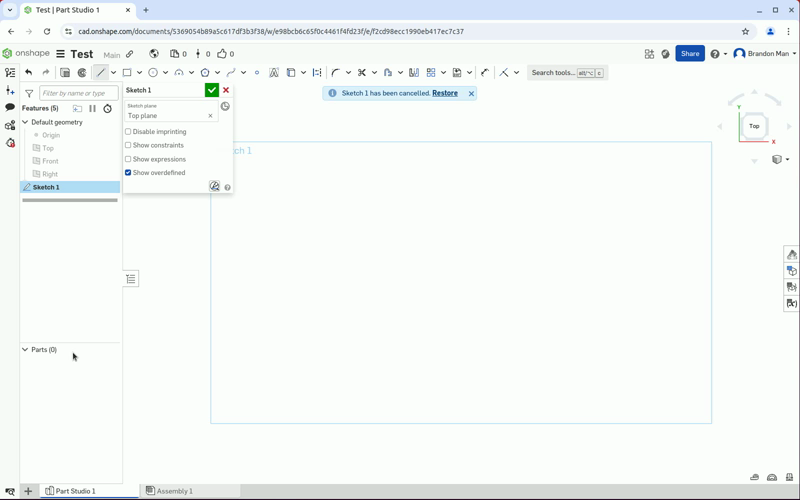
key_down(shift)
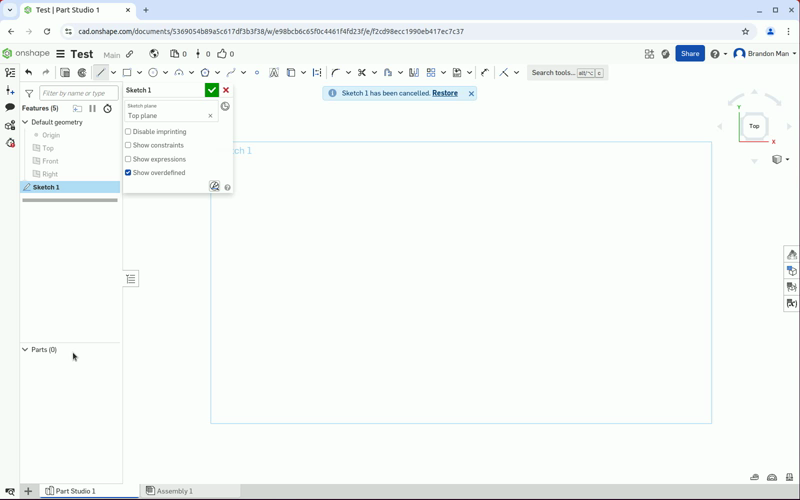
mouse_move(348, 388)
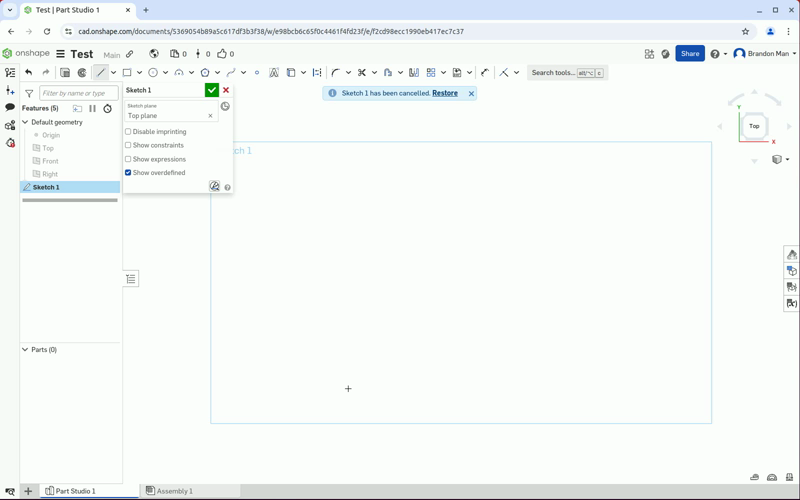
click(348, 388)
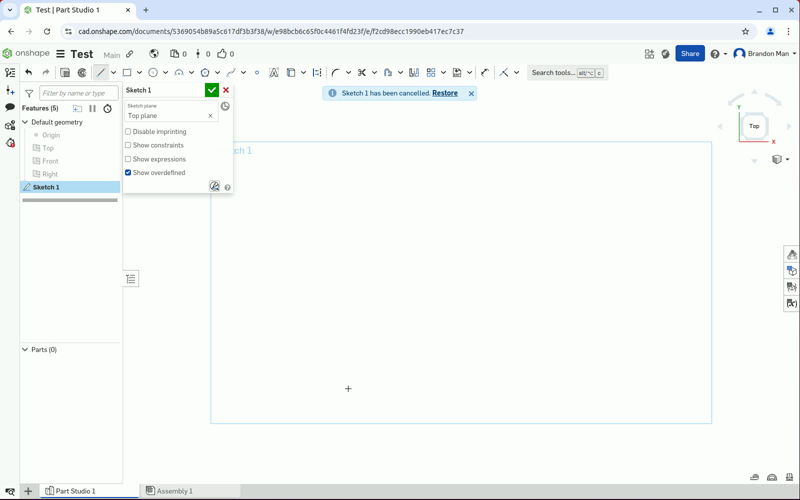
key_up(shift)
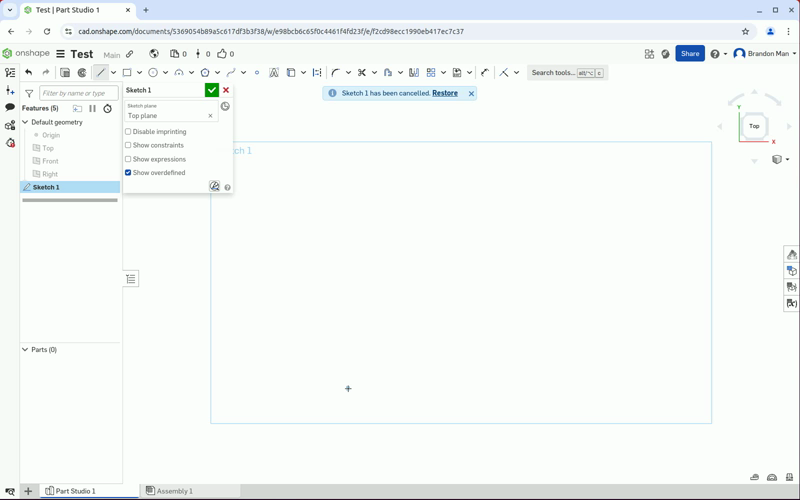
key_down(shift)
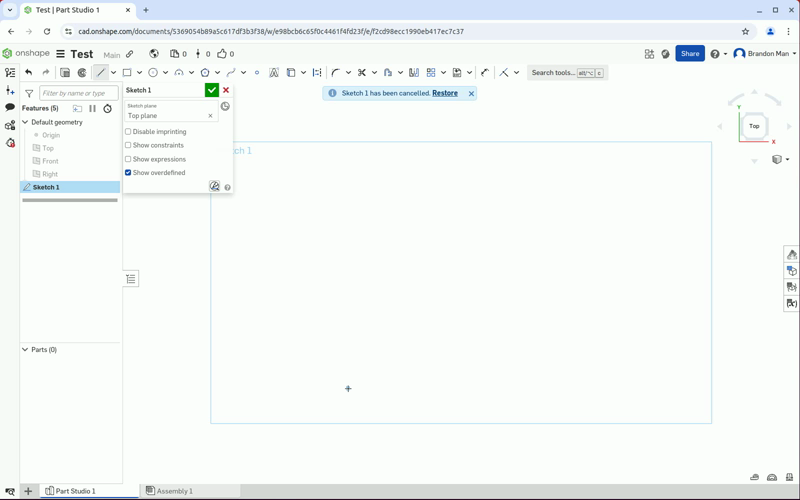
mouse_move(378, 388)
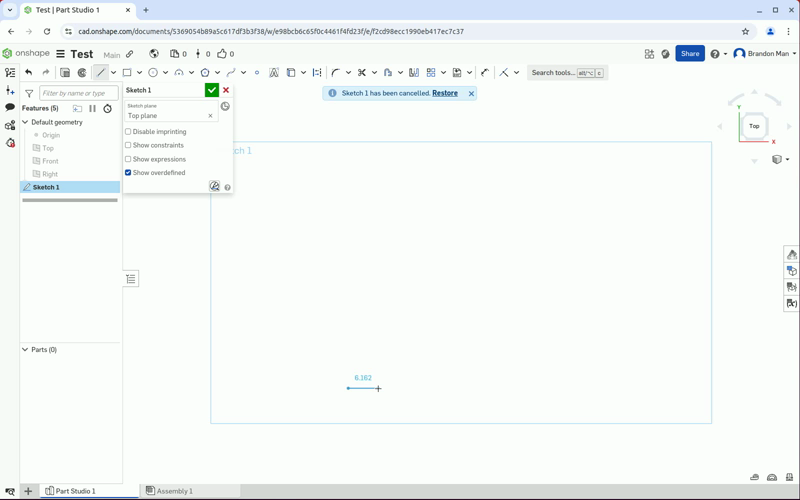
mouse_move(398, 388)
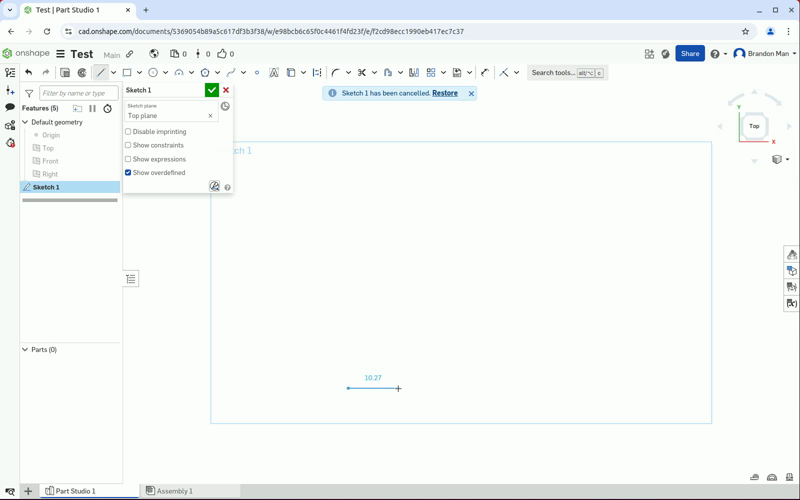
click(398, 388)
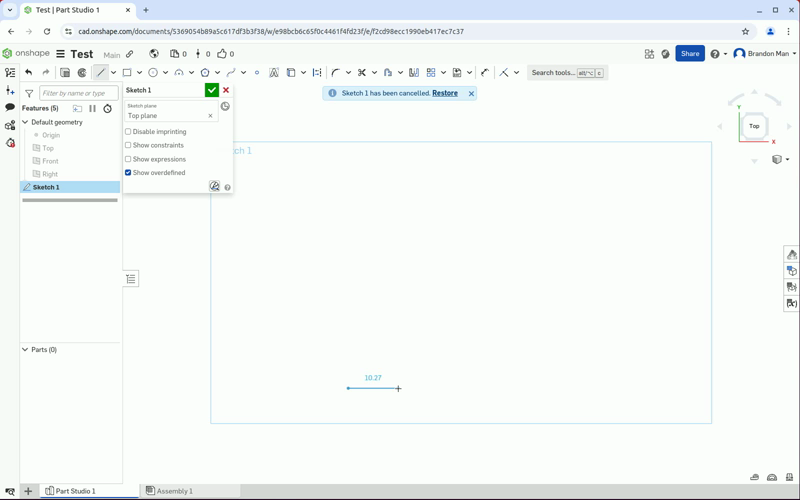
key_up(shift)
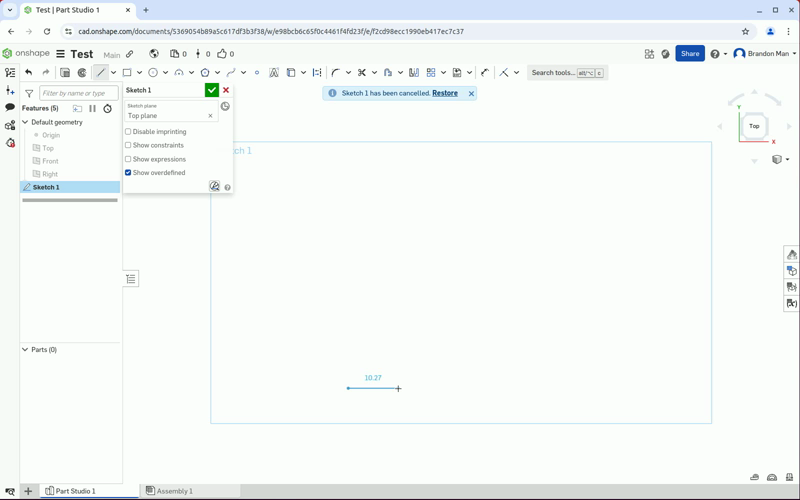
key_down(shift)
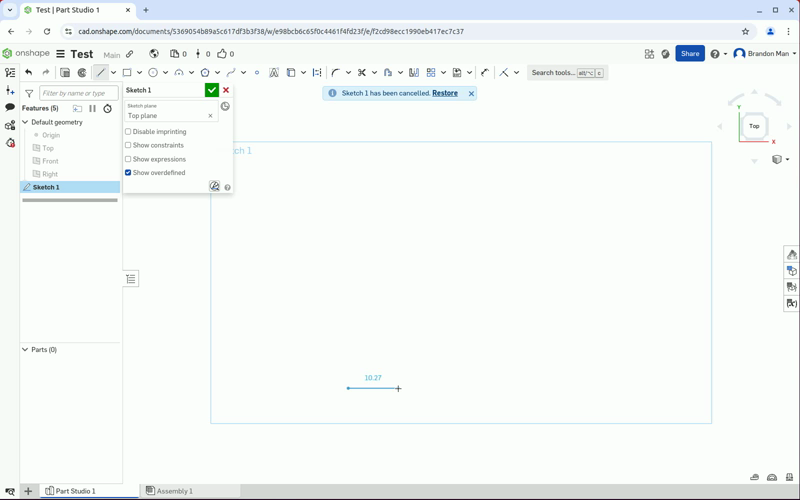
mouse_move(428, 388)
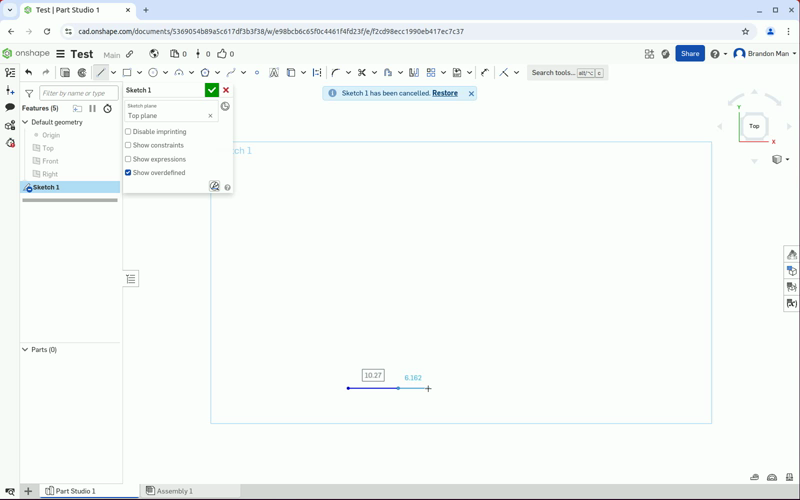
mouse_move(398, 357)
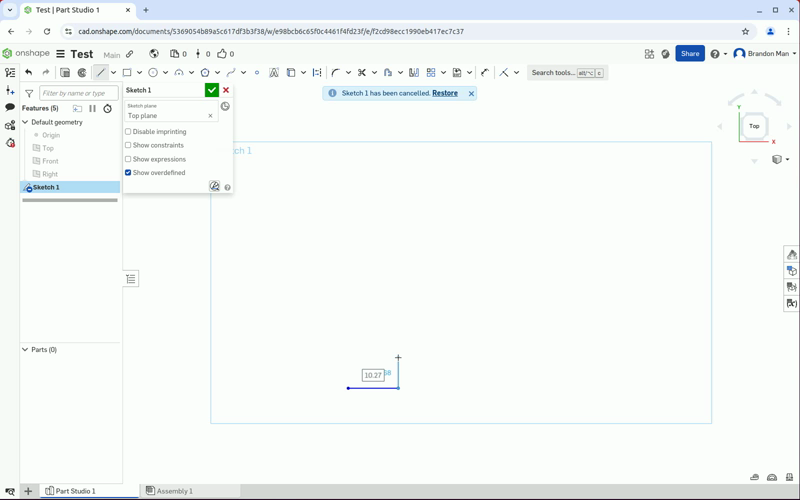
click(398, 357)
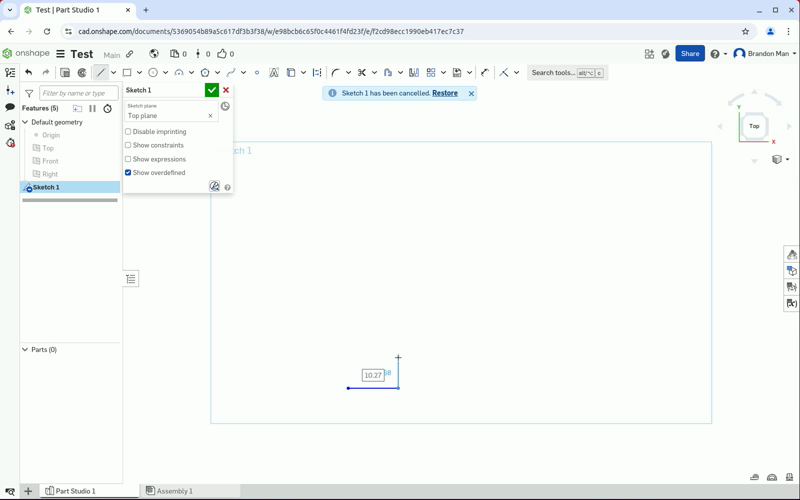
key_up(shift)
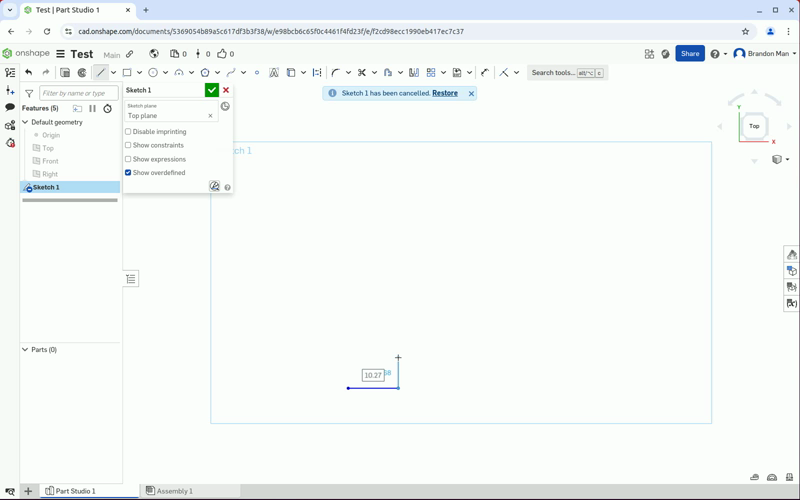
key_down(shift)
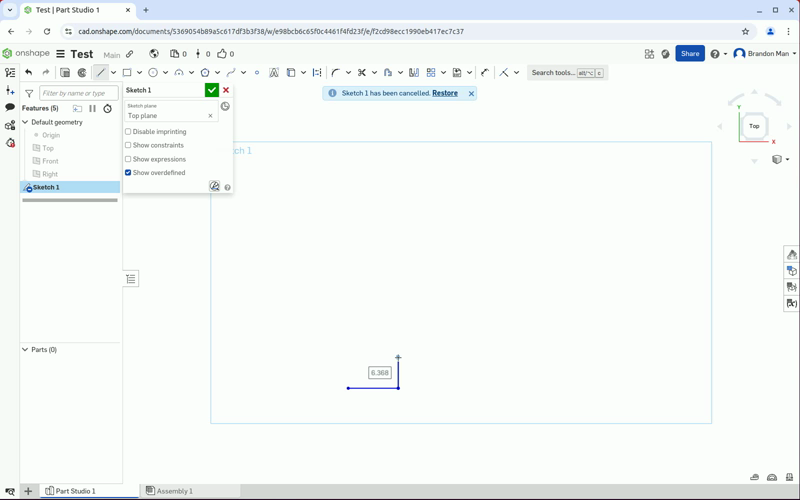
mouse_move(428, 357)
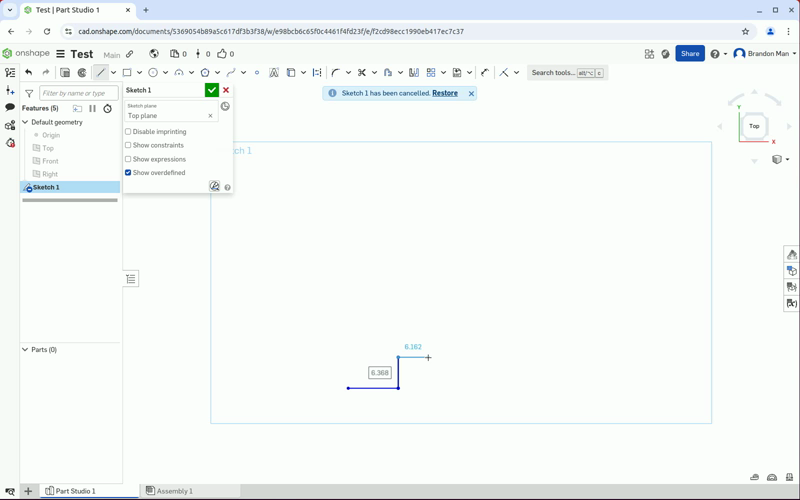
mouse_move(372, 357)
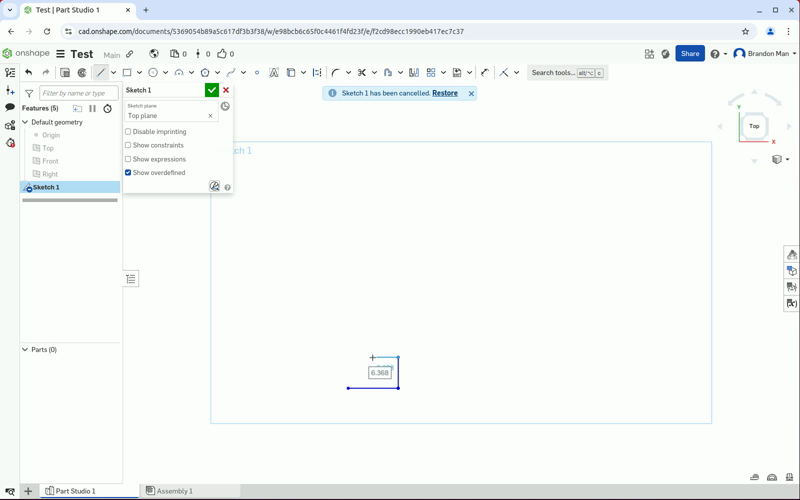
click(372, 357)
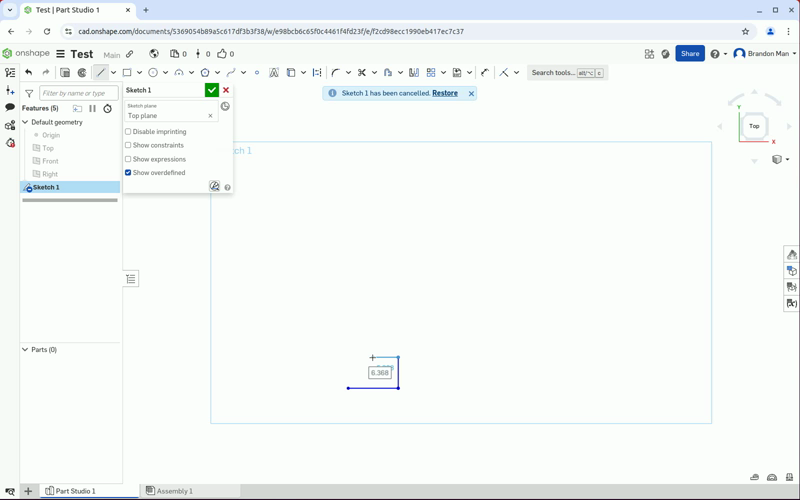
key_up(shift)
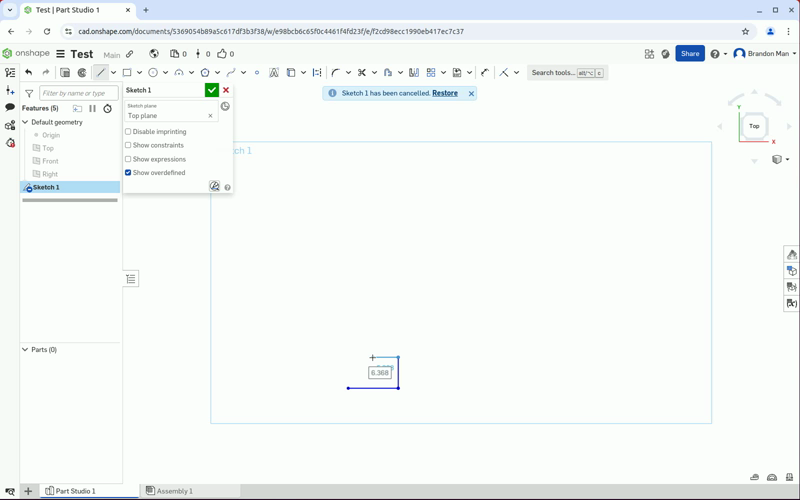
key_down(shift)
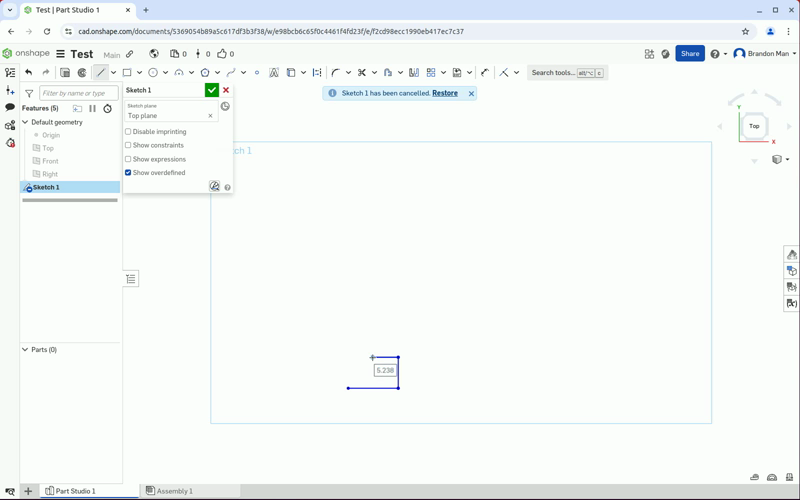
mouse_move(372, 284)
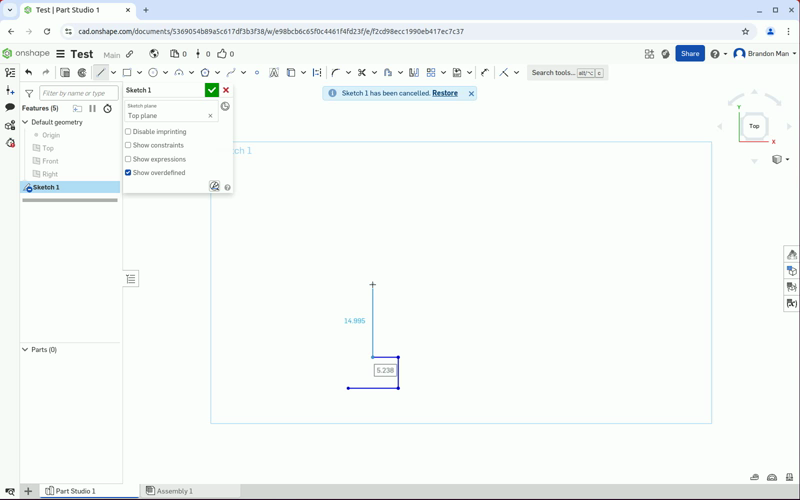
click(372, 284)
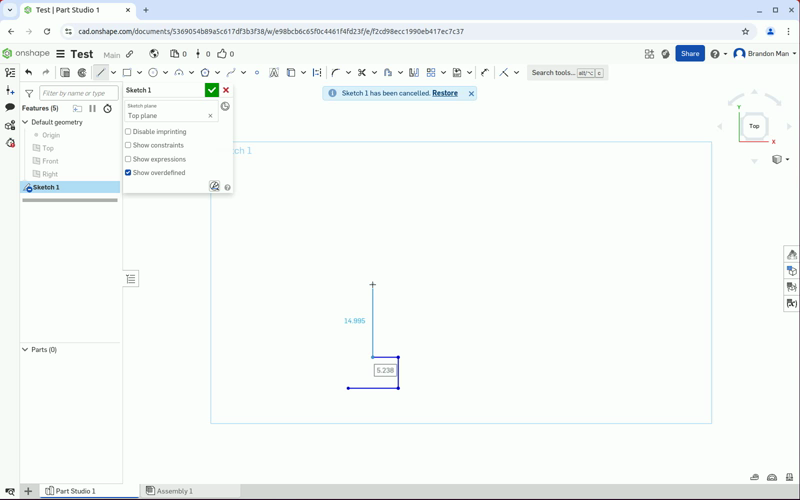
key_up(shift)
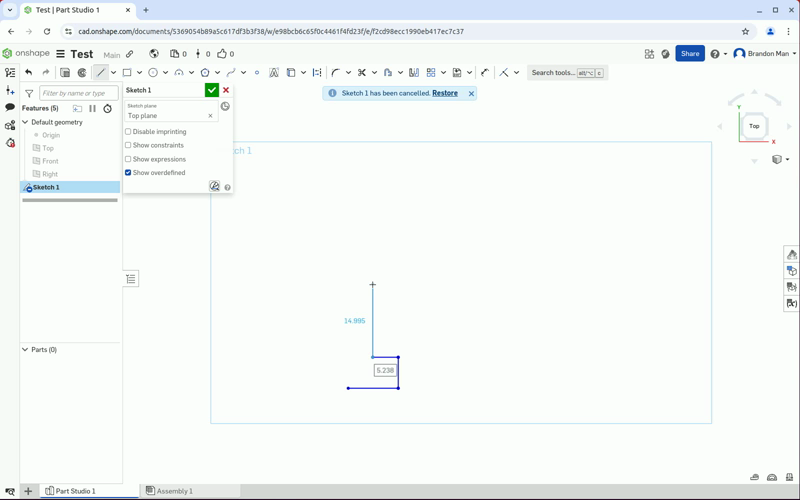
key_down(shift)
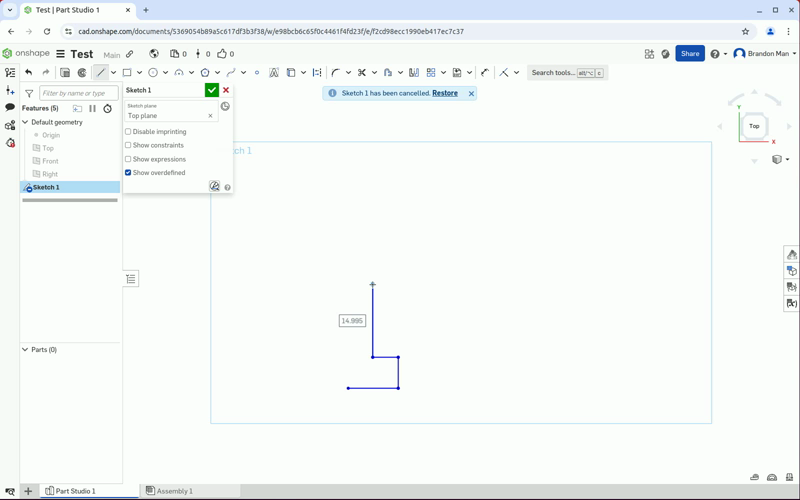
mouse_move(459, 284)
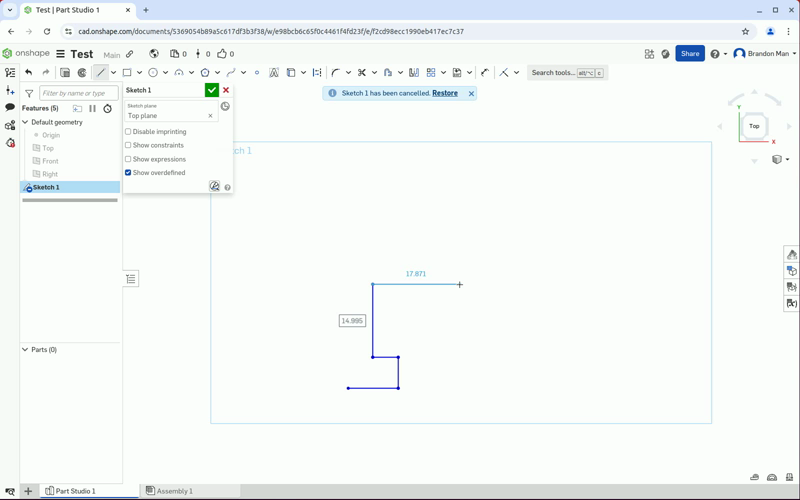
click(459, 284)
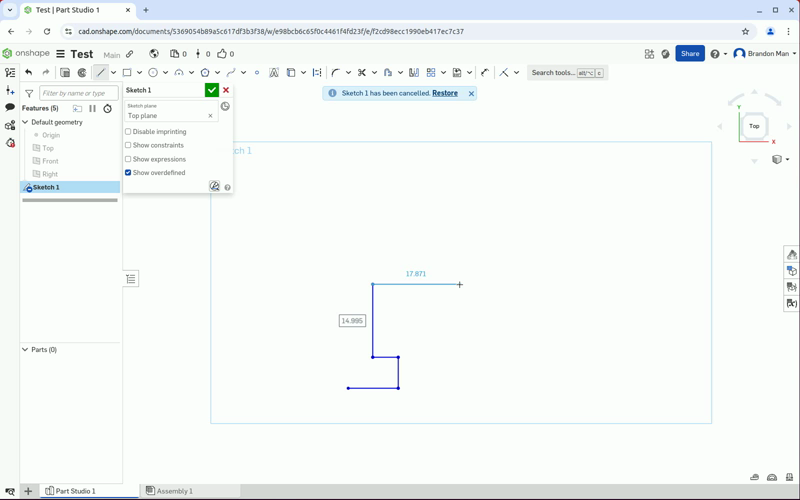
key_up(shift)
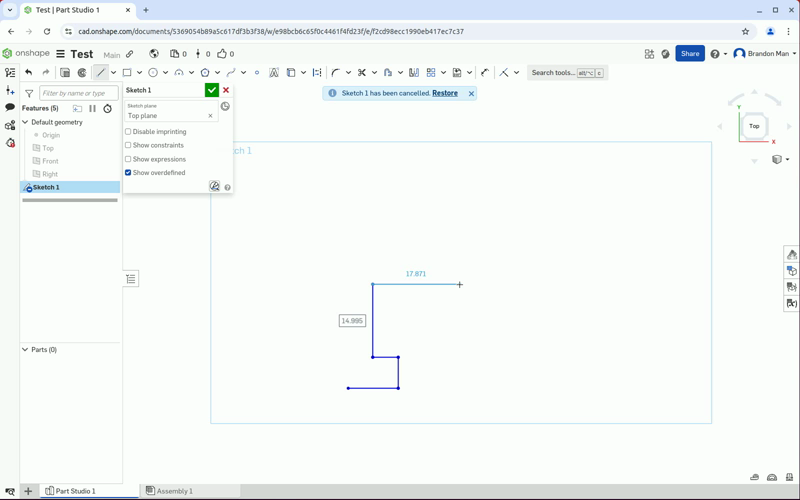
key_down(shift)
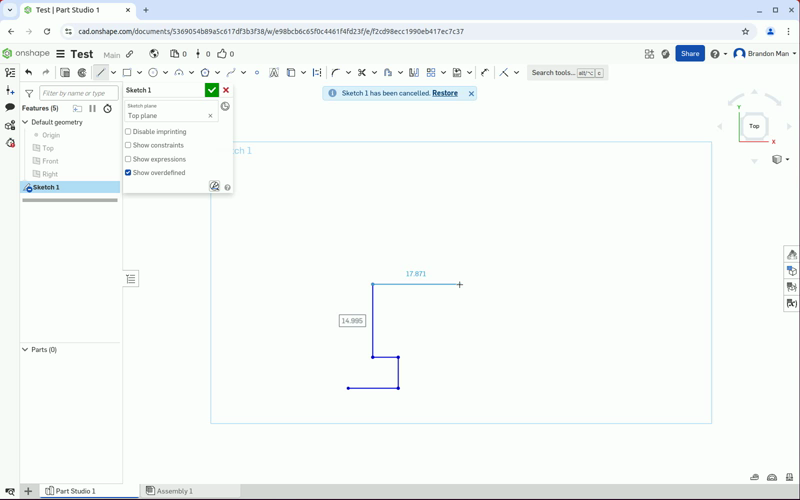
mouse_move(459, 379)
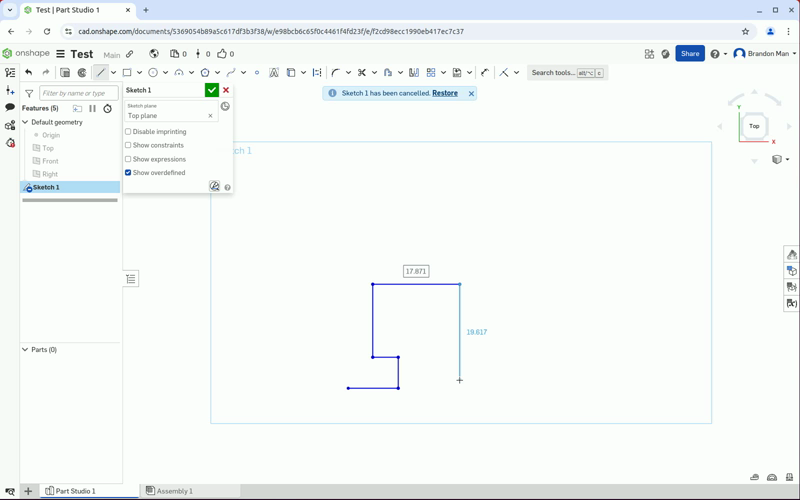
click(459, 379)
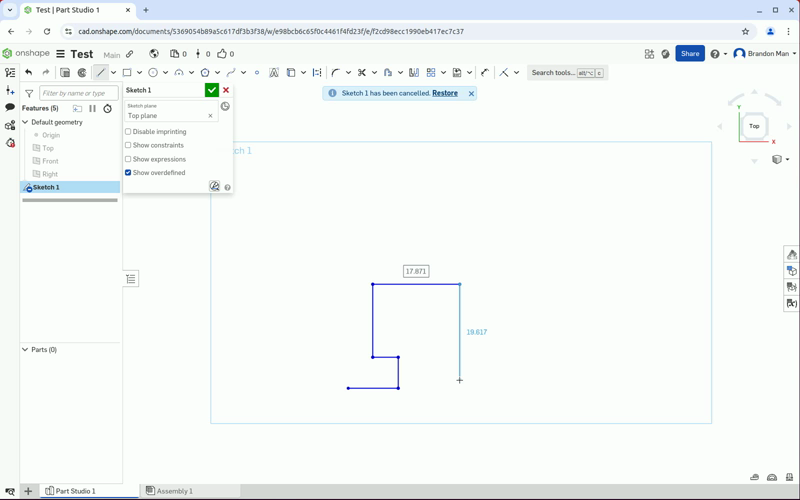
key_up(shift)
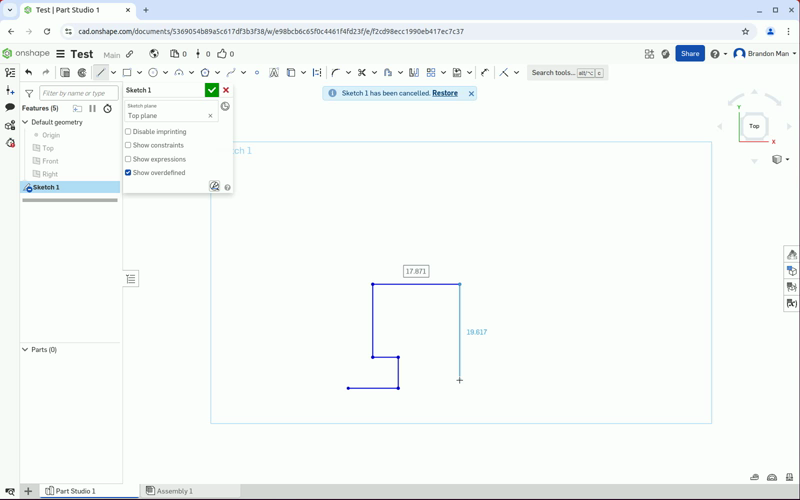
key_down(shift)
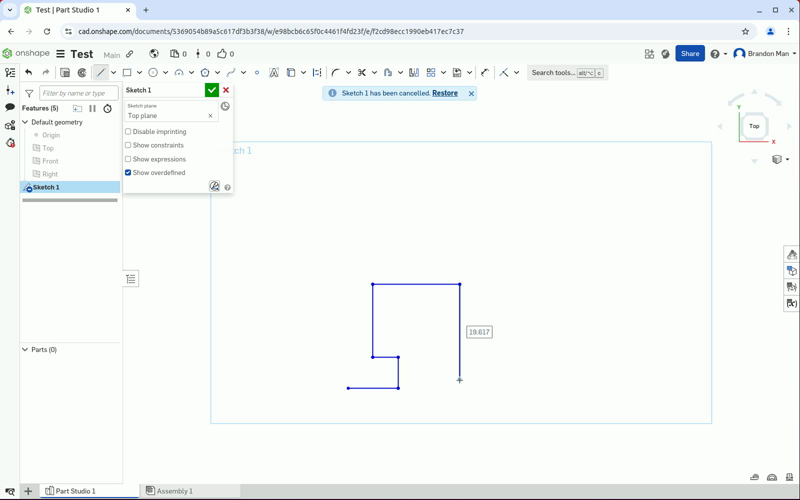
mouse_move(489, 379)
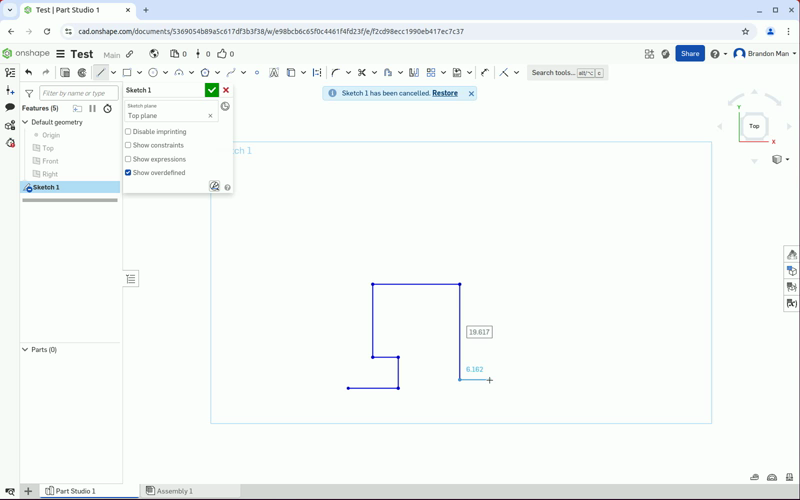
mouse_move(483, 379)
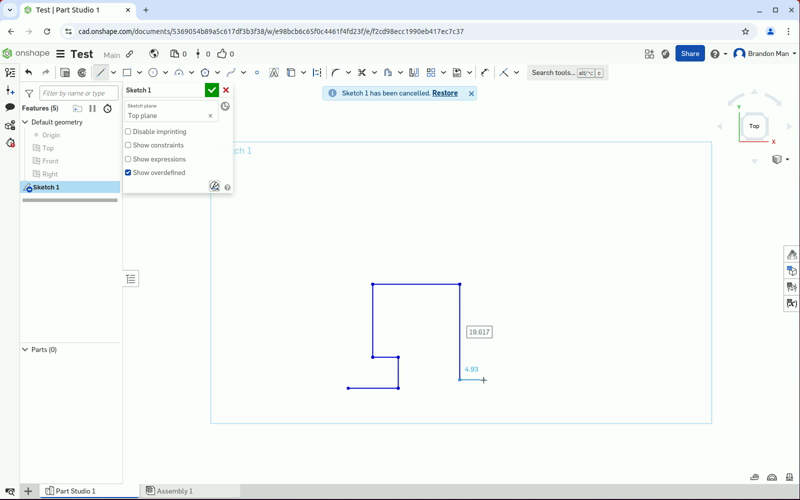
click(483, 379)
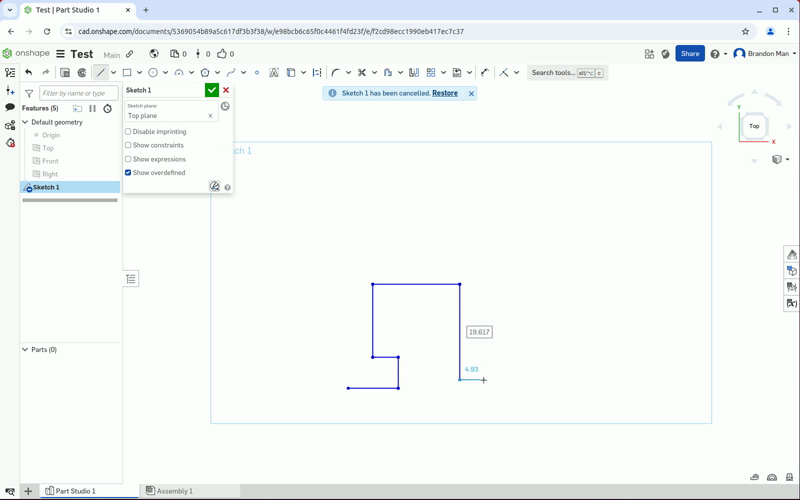
key_up(shift)
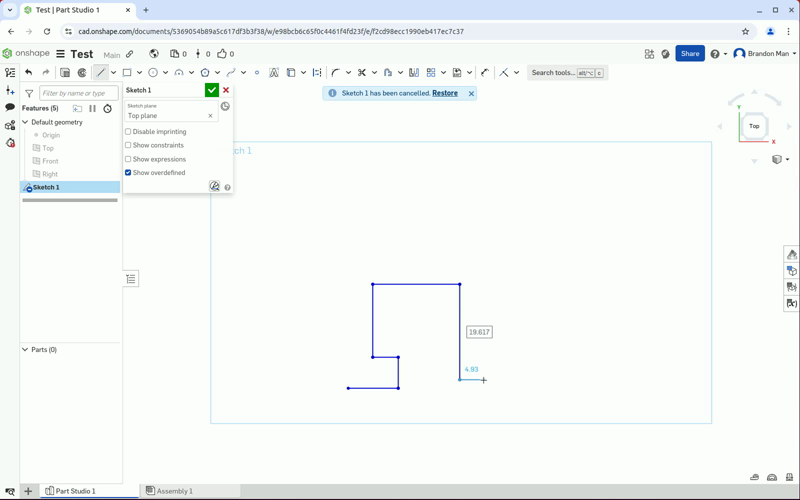
key_down(shift)
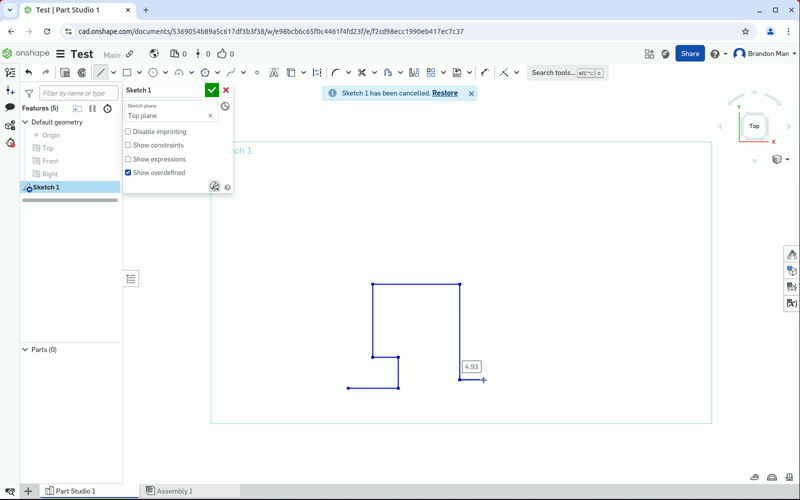
mouse_move(483, 259)
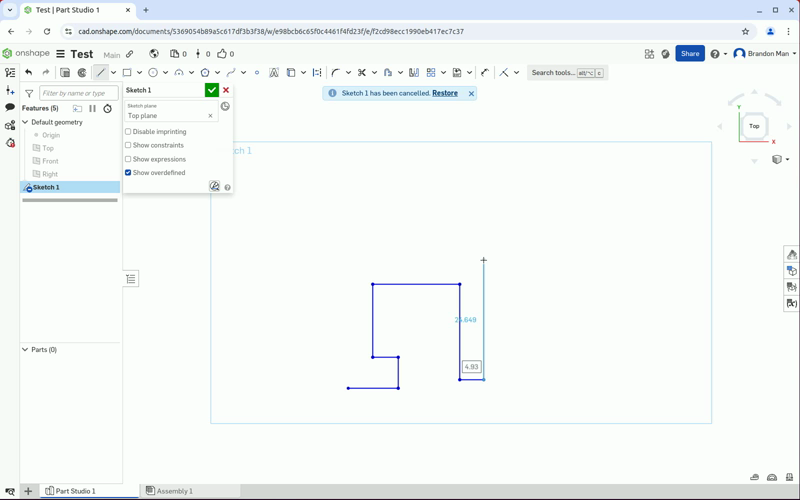
click(483, 259)
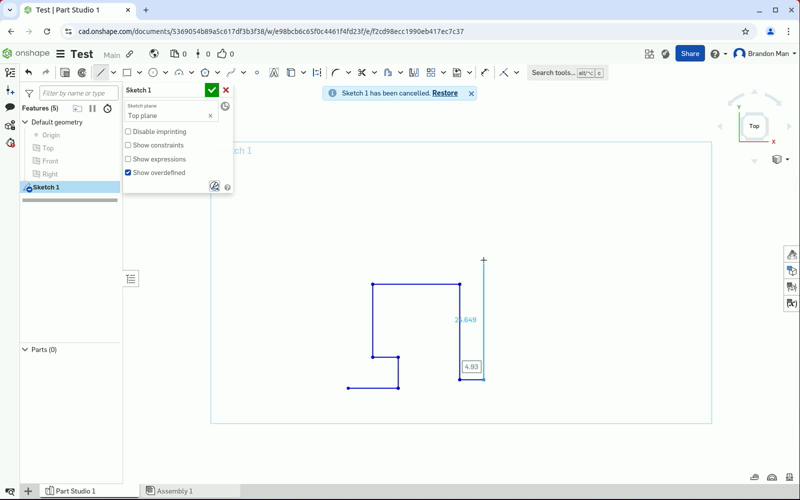
key_up(shift)
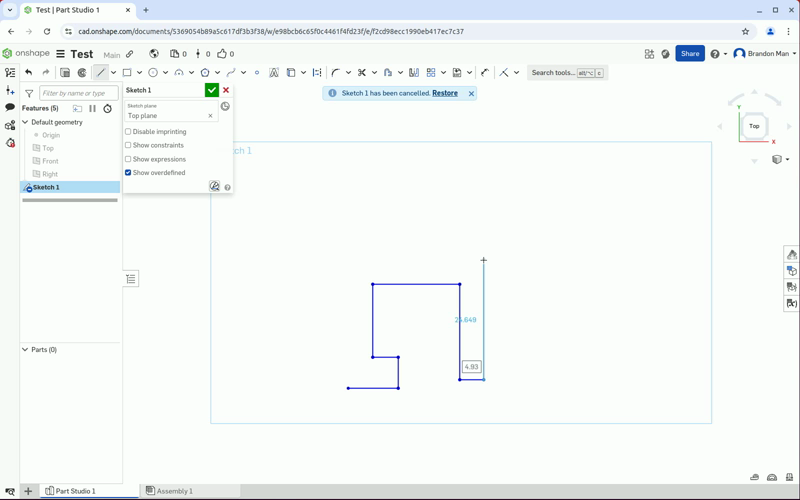
key_down(shift)
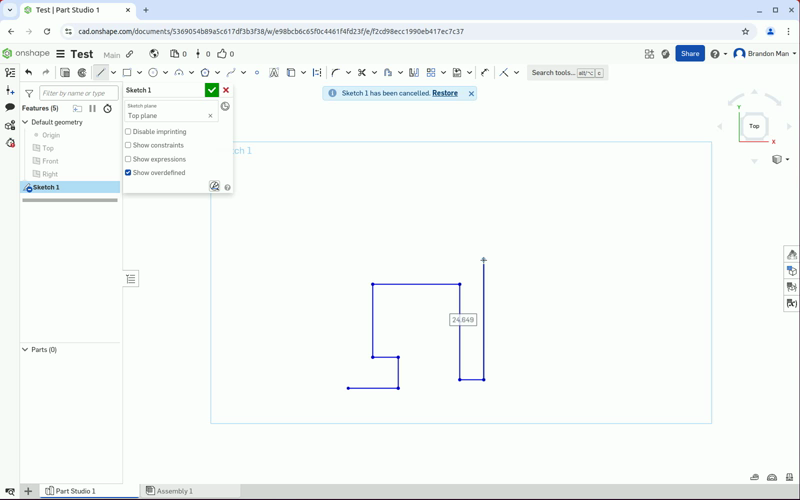
mouse_move(348, 259)
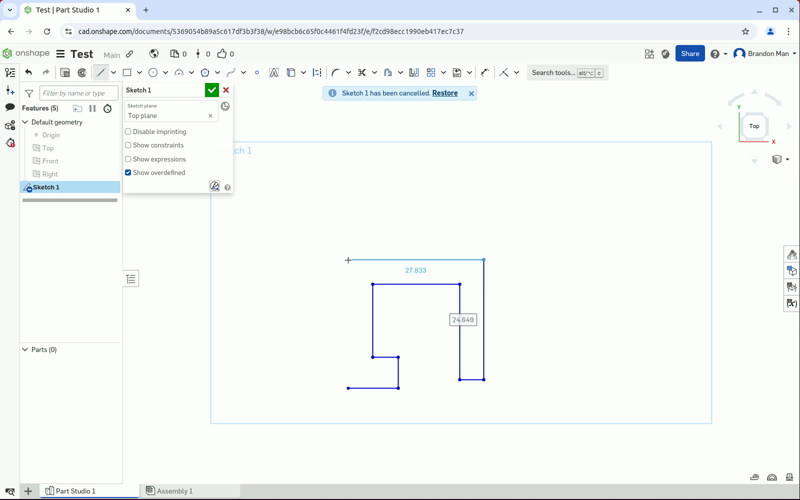
click(348, 259)
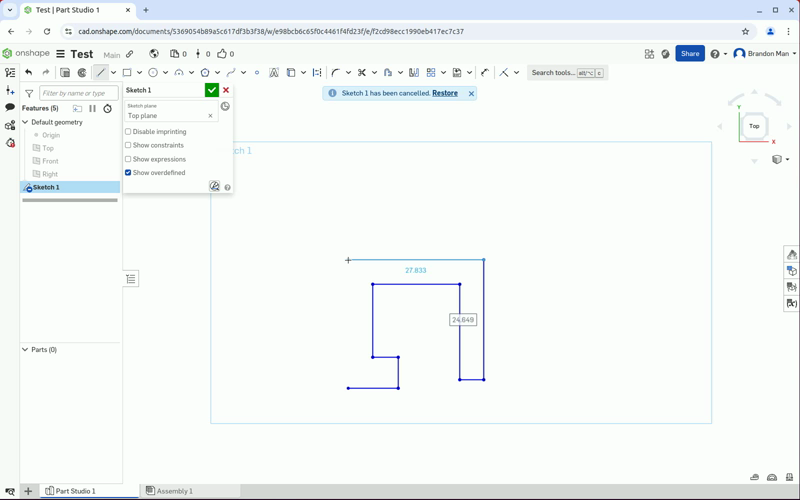
key_up(shift)
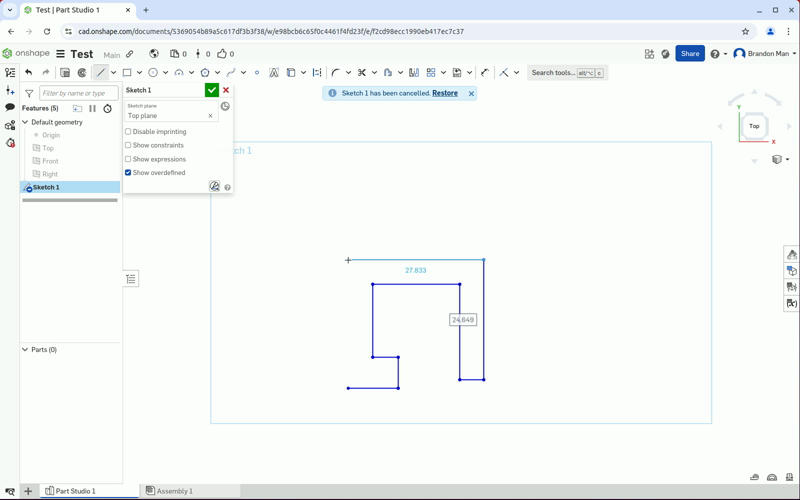
key_down(shift)
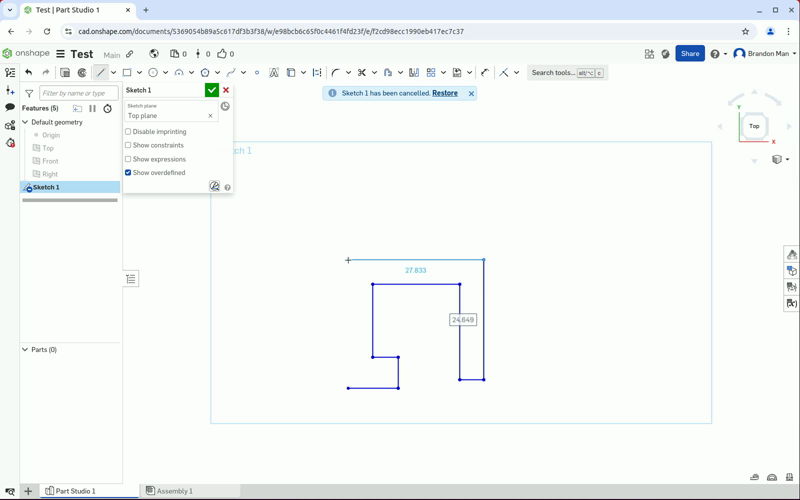
mouse_move(348, 388)
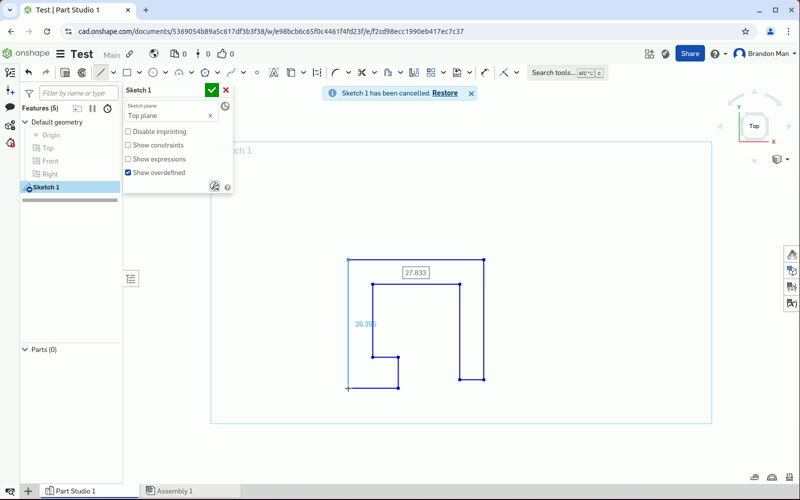
key_up(shift)
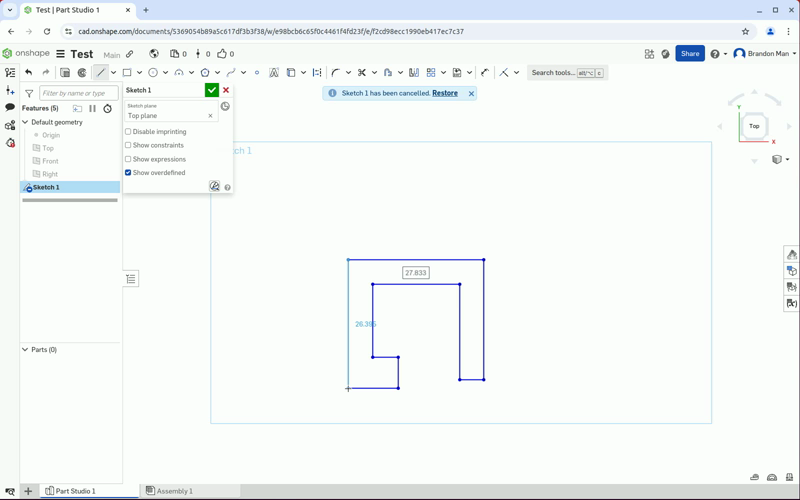
click(348, 388)
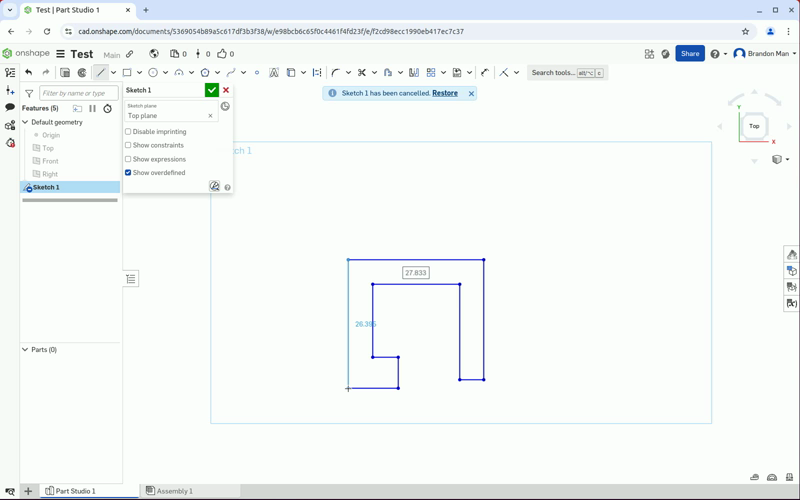
key(esc)
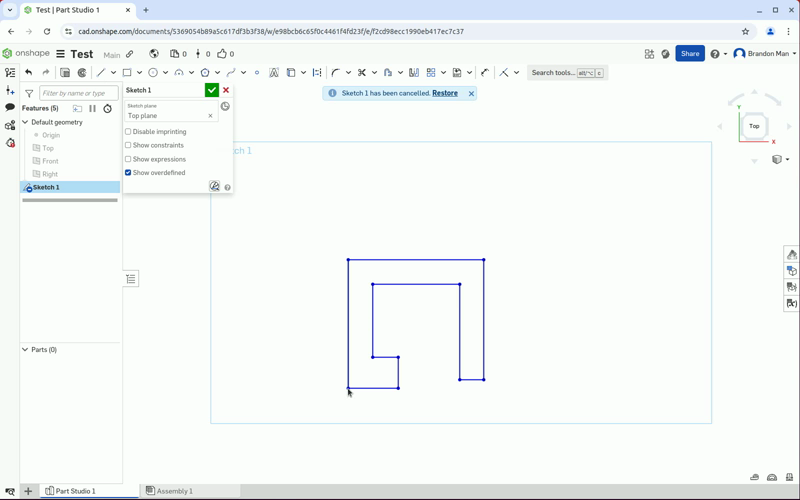
mouse_move(475, 312)
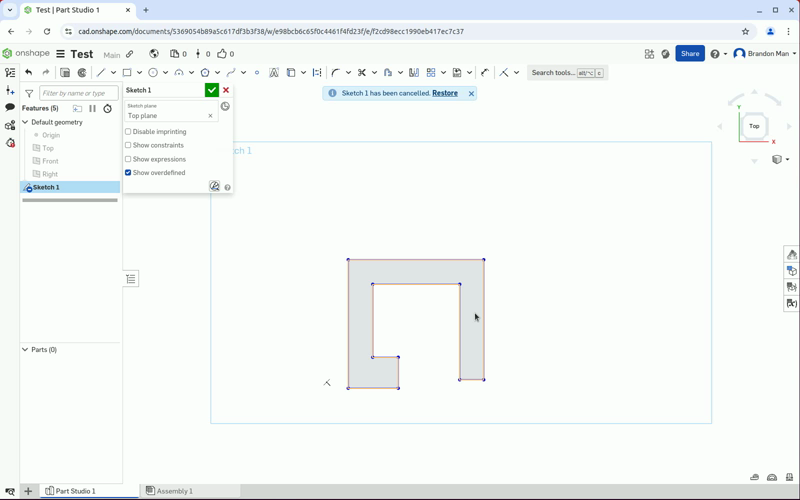
click(475, 312)
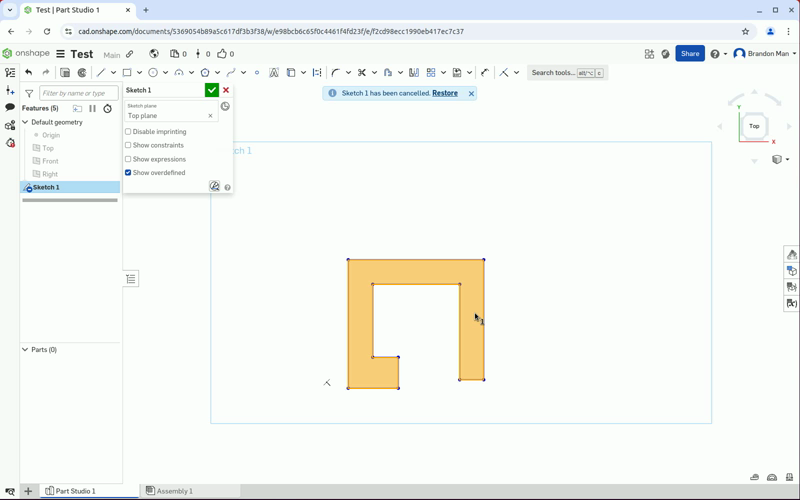
mouse_move(73, 352)
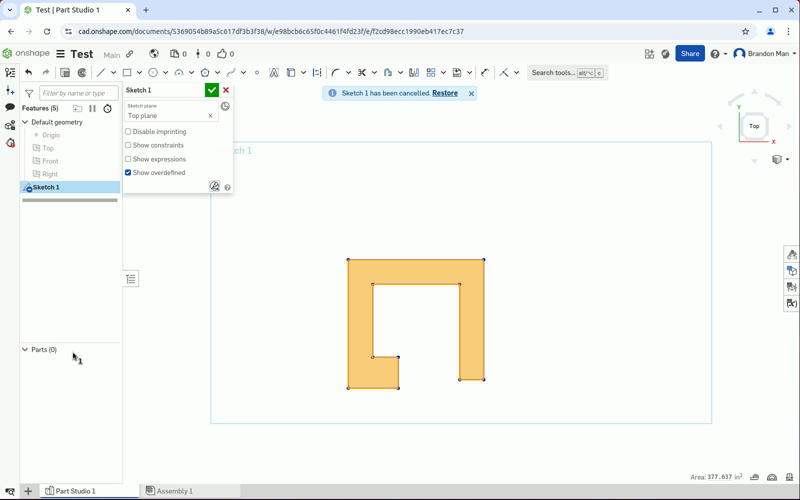
key(shift+y)
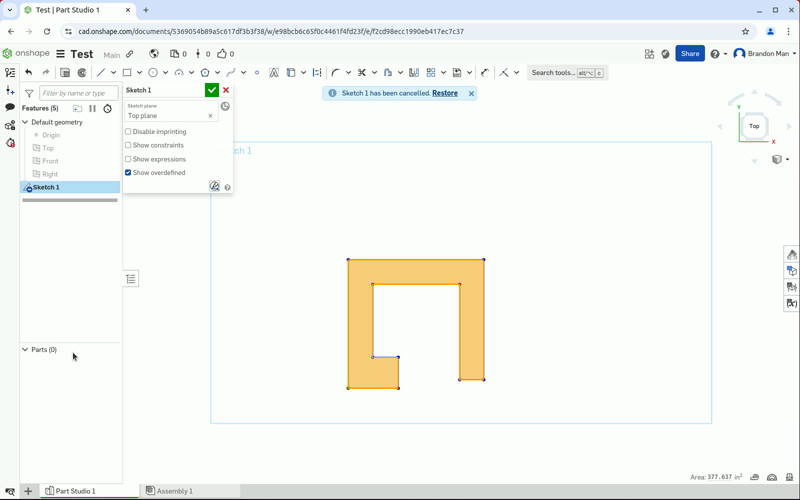
key(shift+e)
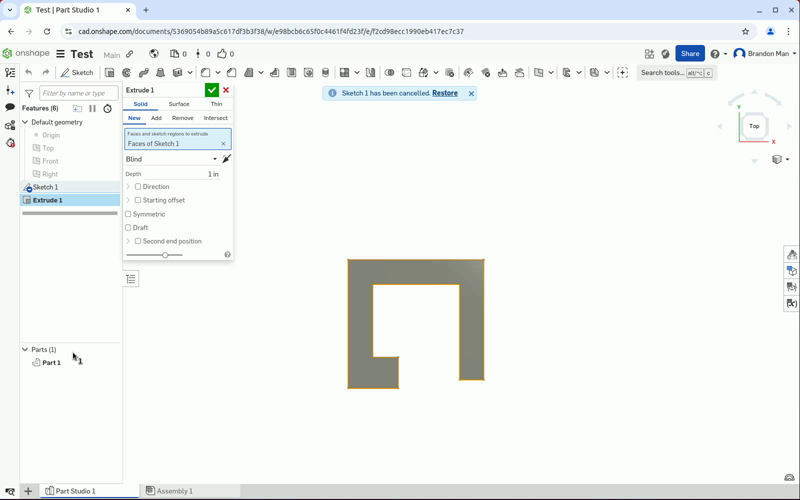
mouse_move(143, 106)
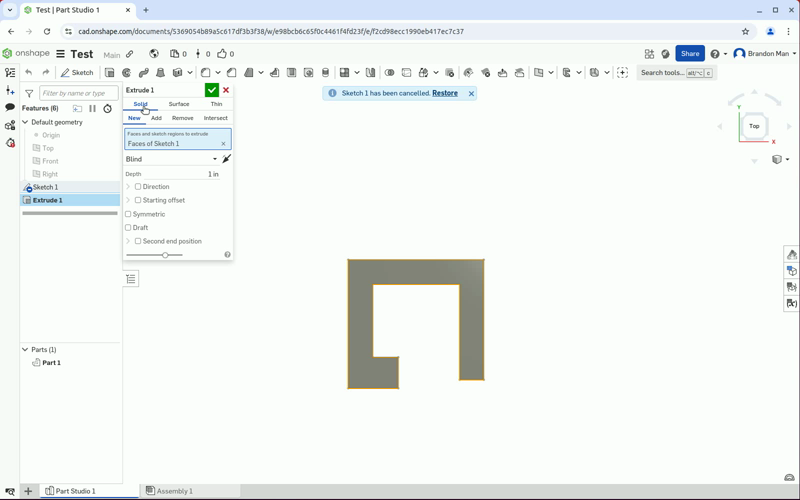
click(143, 106)
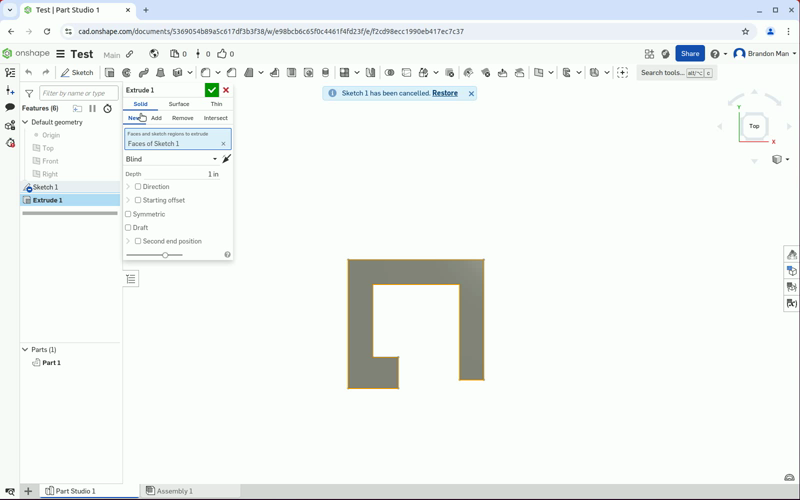
mouse_move(137, 120)
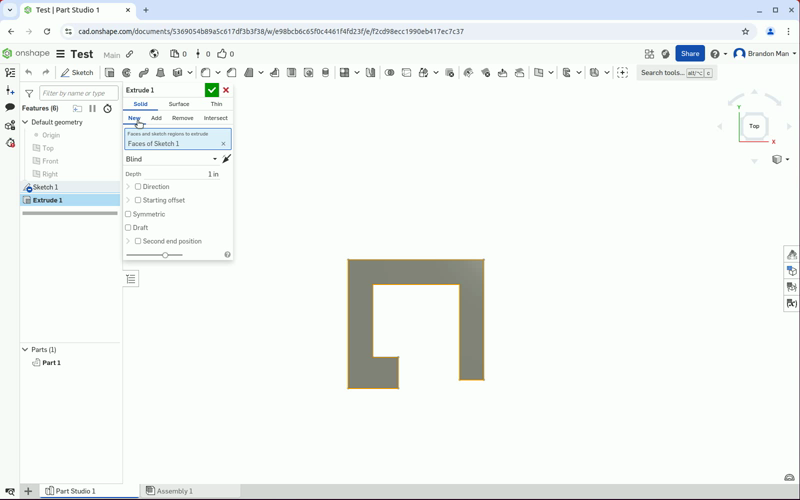
click(137, 120)
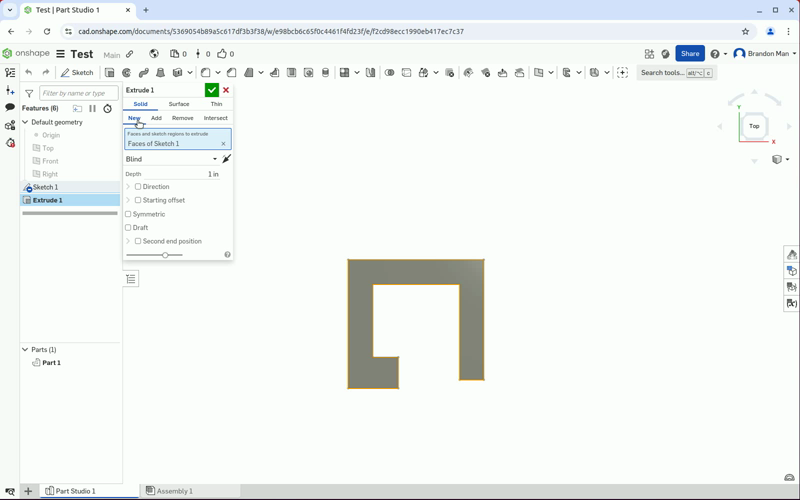
key(tab, 4)
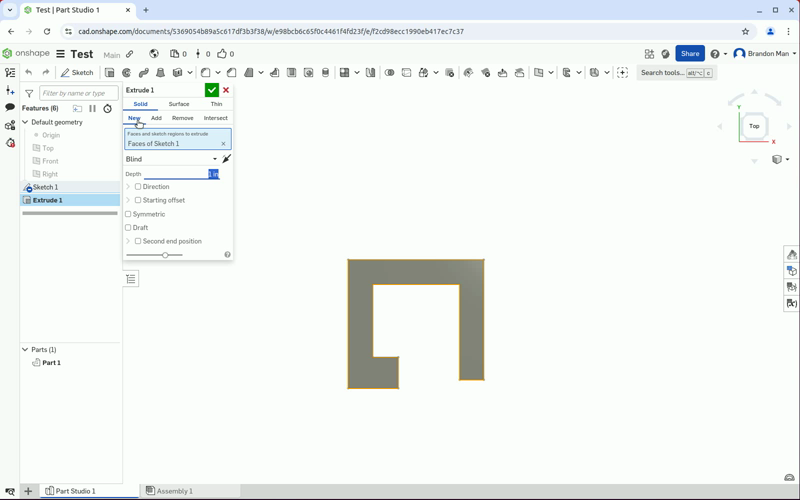
text(0.241)
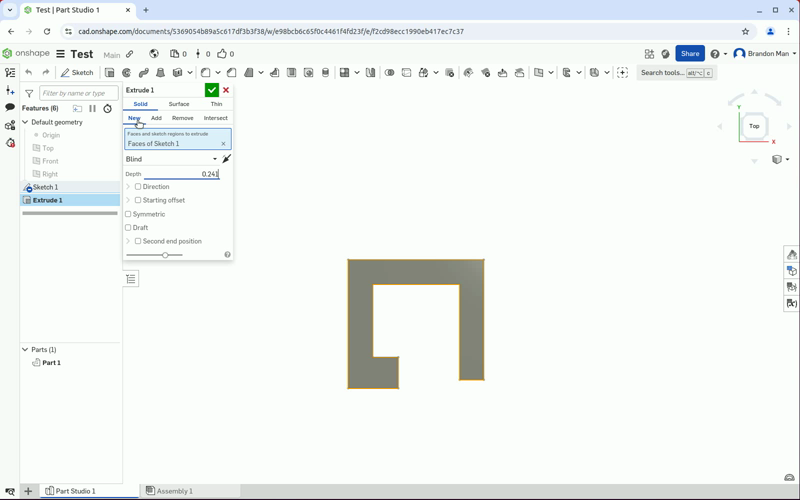
key(enter)
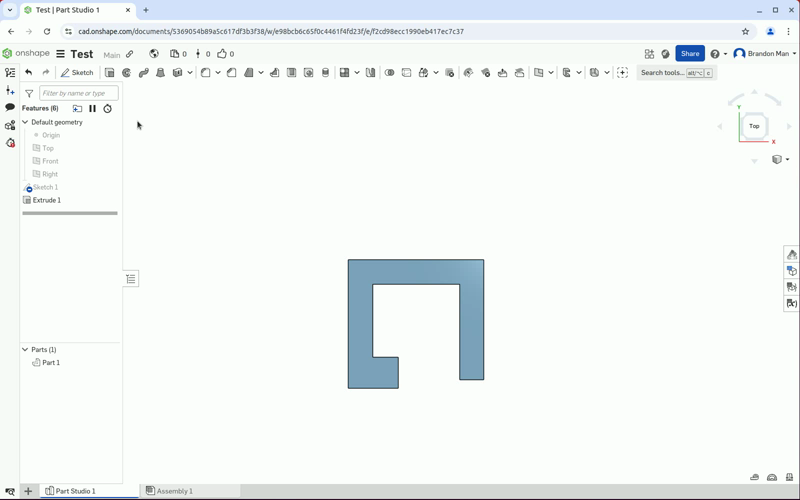
key(shift+h)
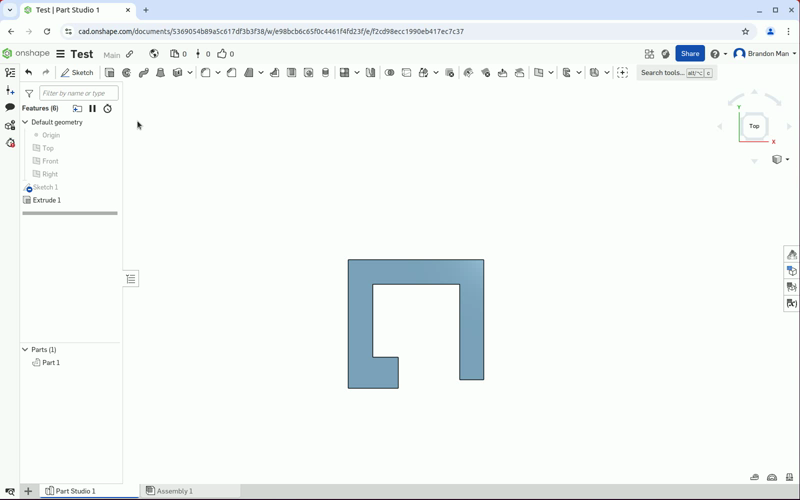
key(shift+h)
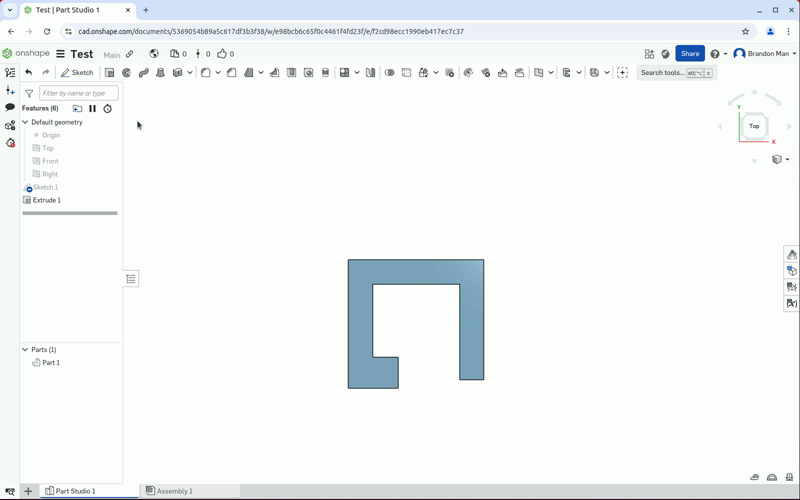
mouse_move(73, 189)
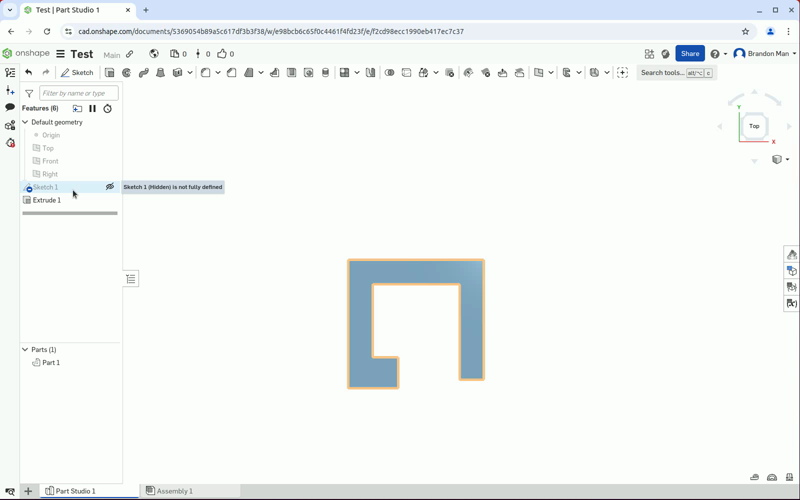
click(73, 189)
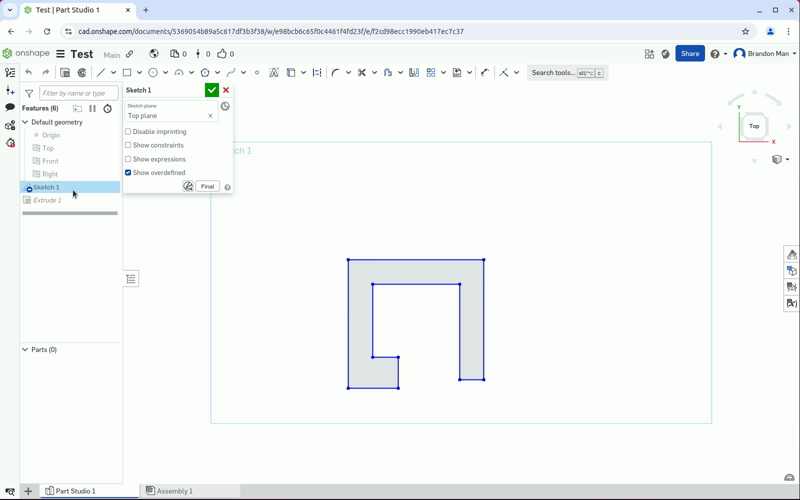
mouse_move(229, 92)
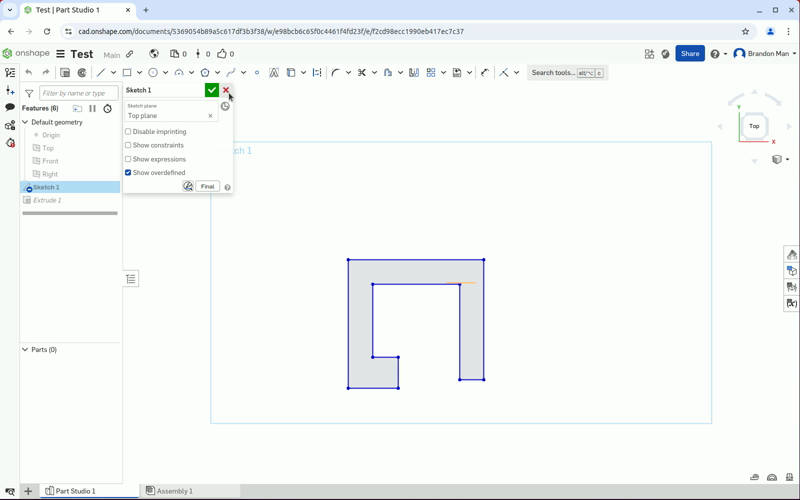
click(229, 92)
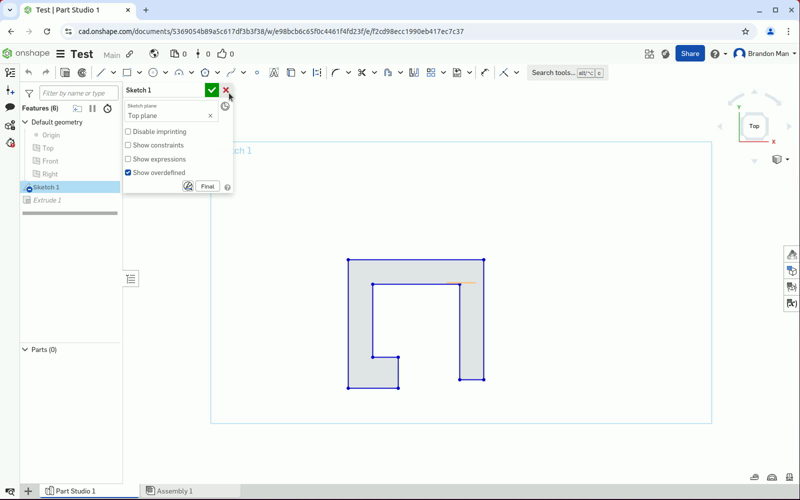
key(shift+s)
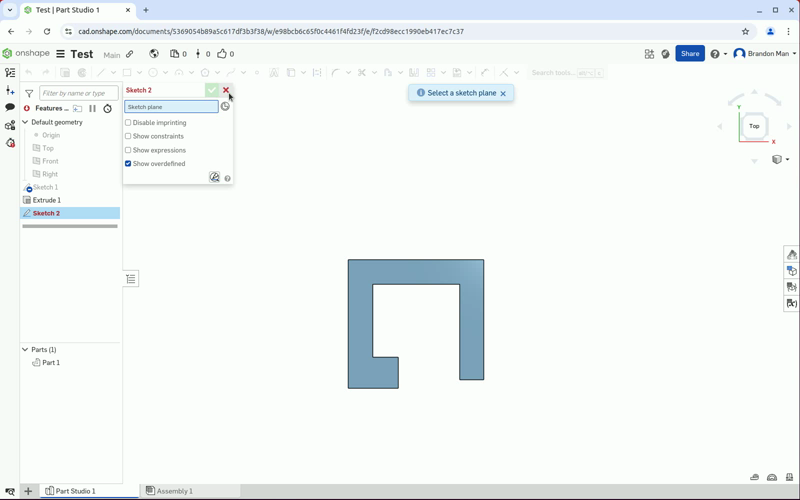
mouse_move(73, 150)
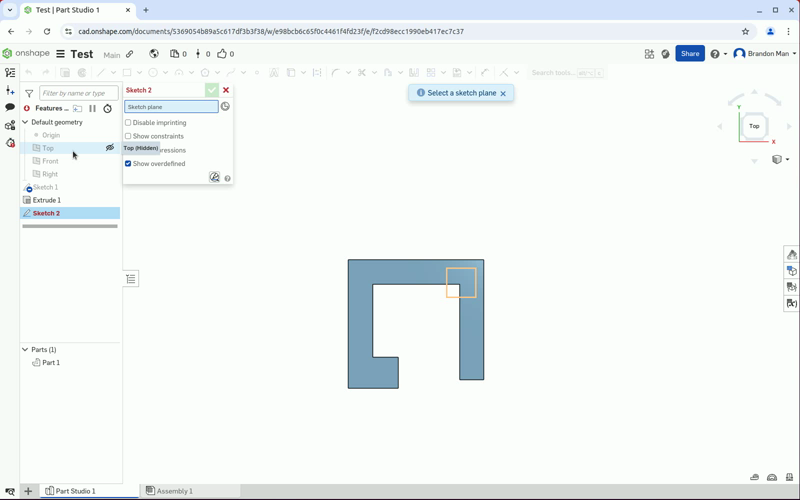
click(73, 150)
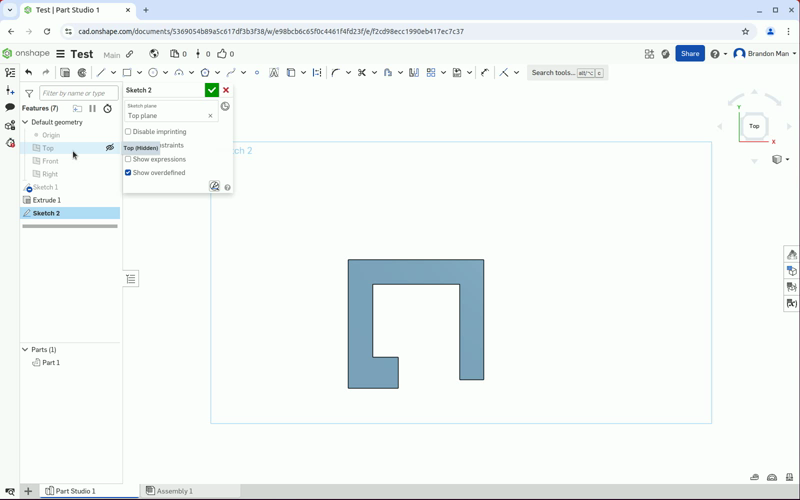
mouse_move(73, 352)
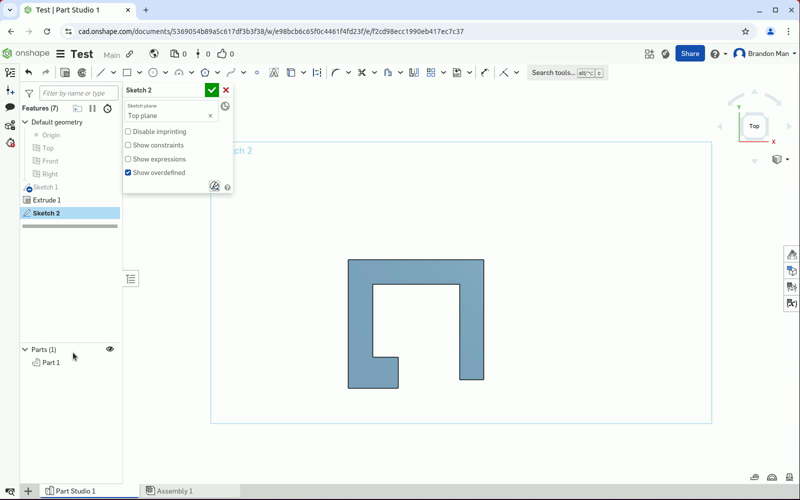
key(y)
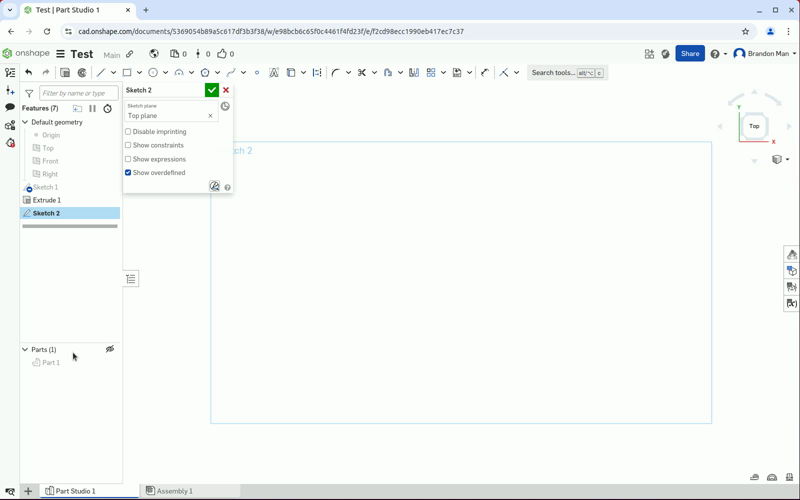
key(c)
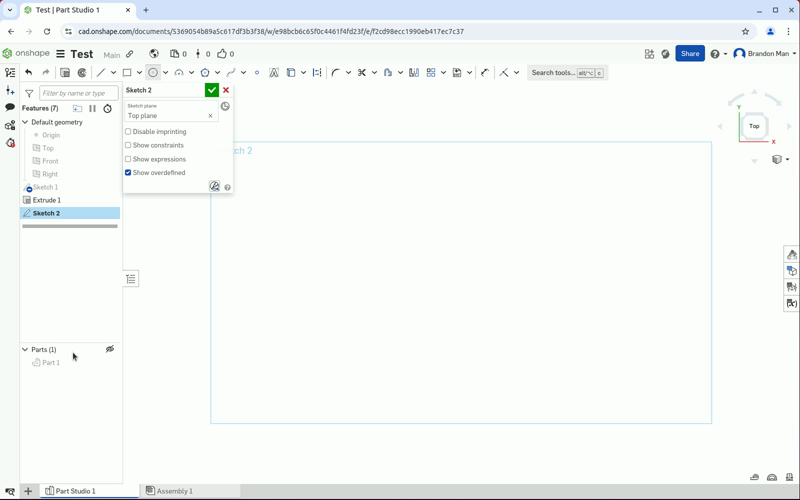
key_down(shift)
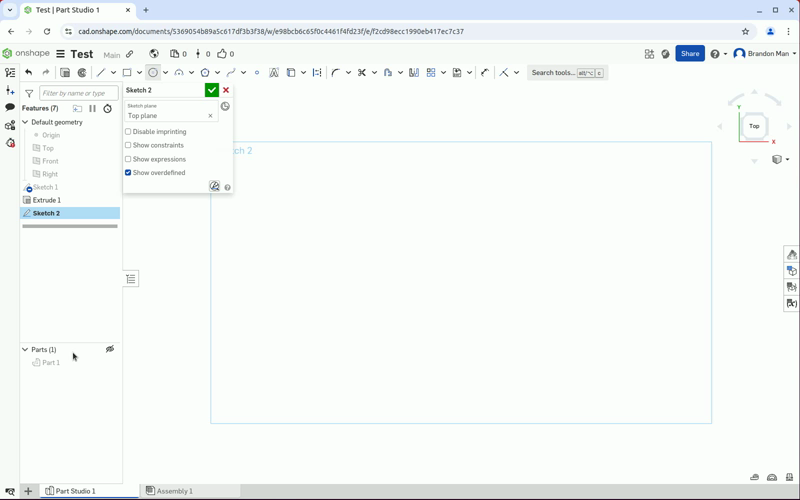
mouse_move(416, 290)
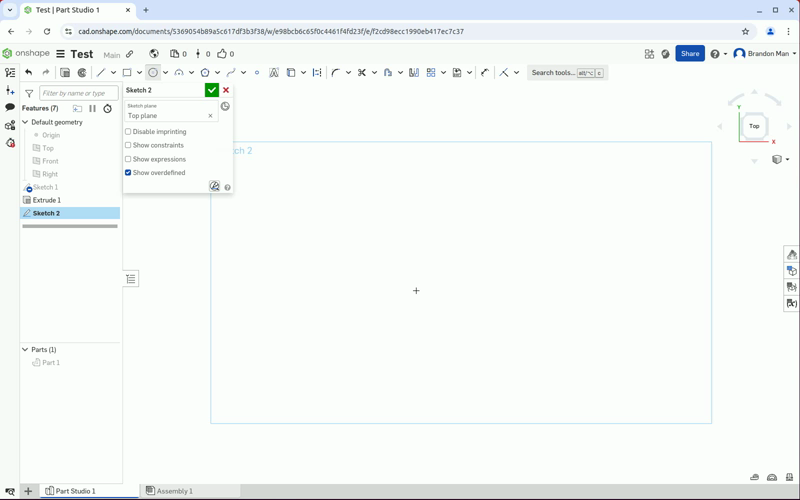
click(416, 290)
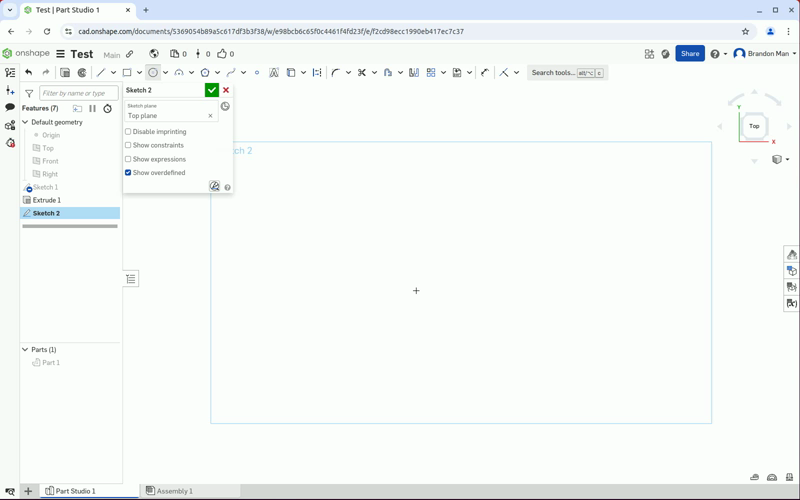
key_up(shift)
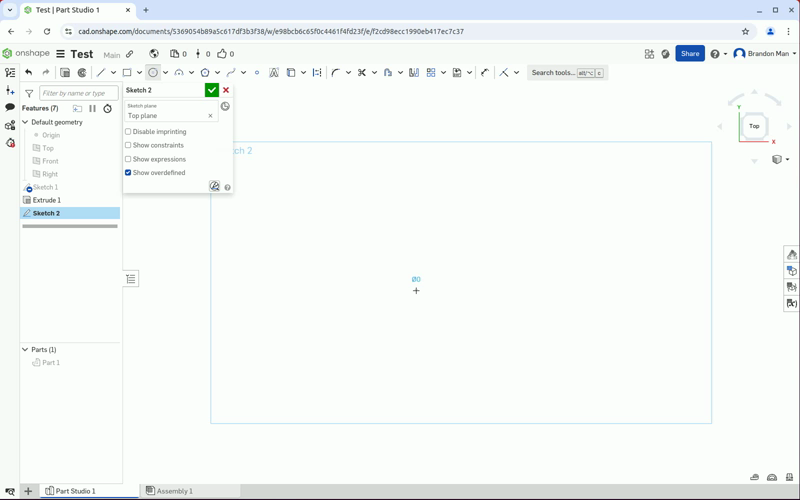
mouse_move(419, 290)
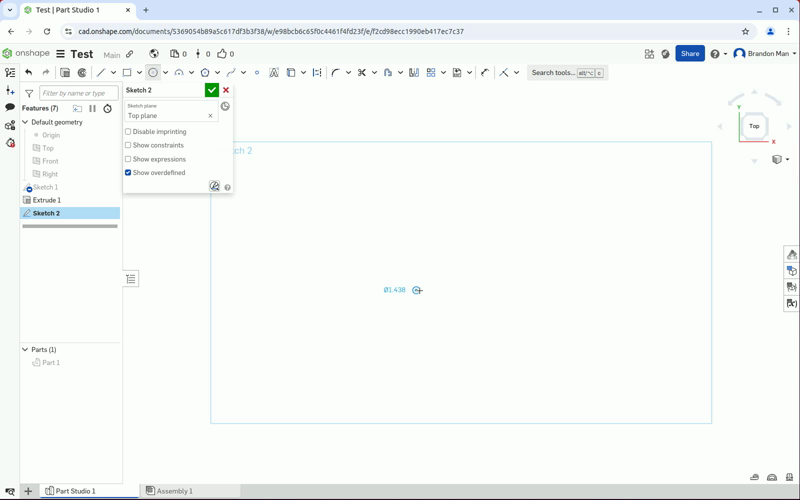
click(419, 290)
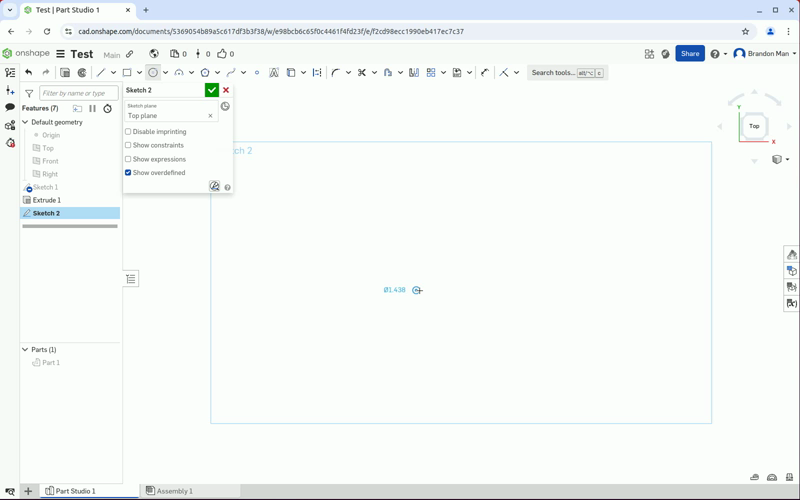
key(esc)
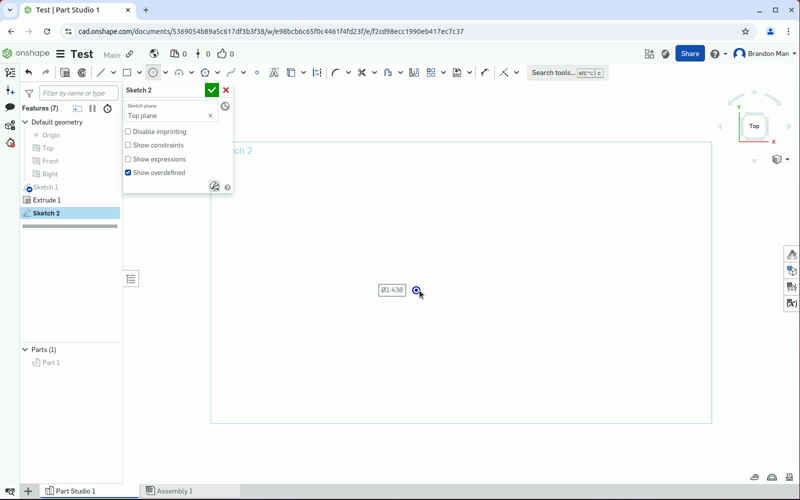
mouse_move(415, 291)
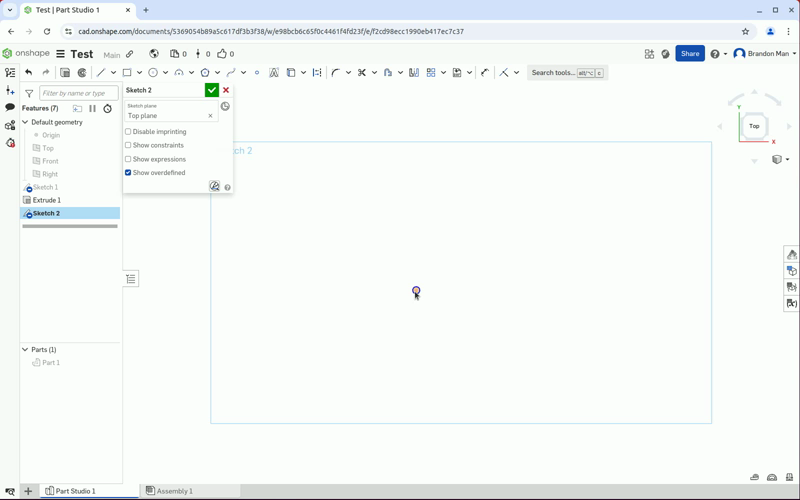
scroll(6)
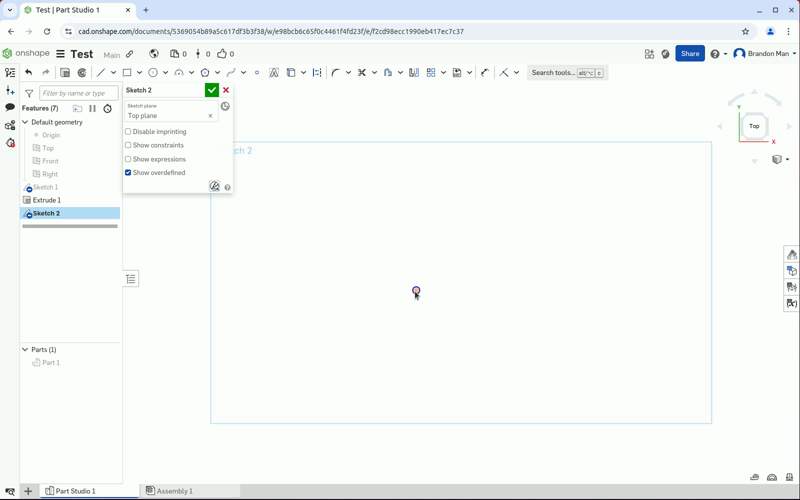
scroll(6)
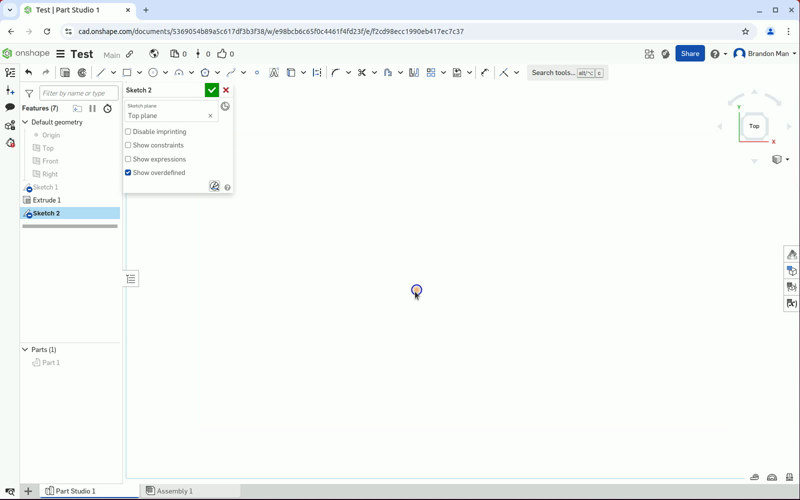
scroll(6)
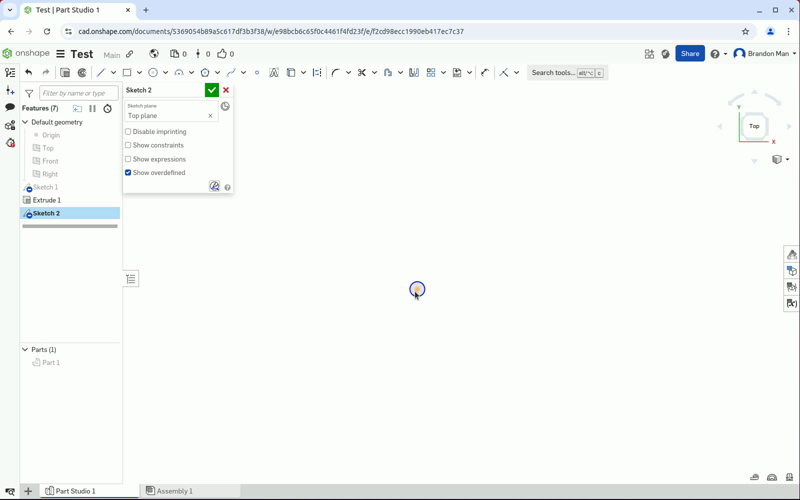
scroll(6)
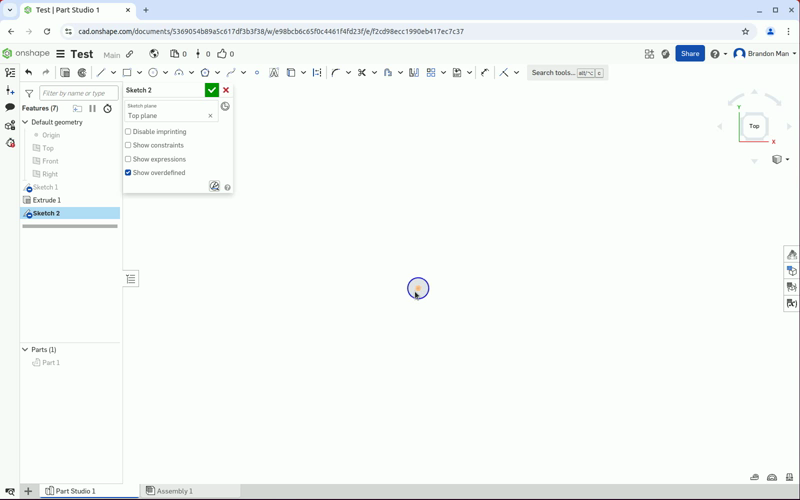
scroll(6)
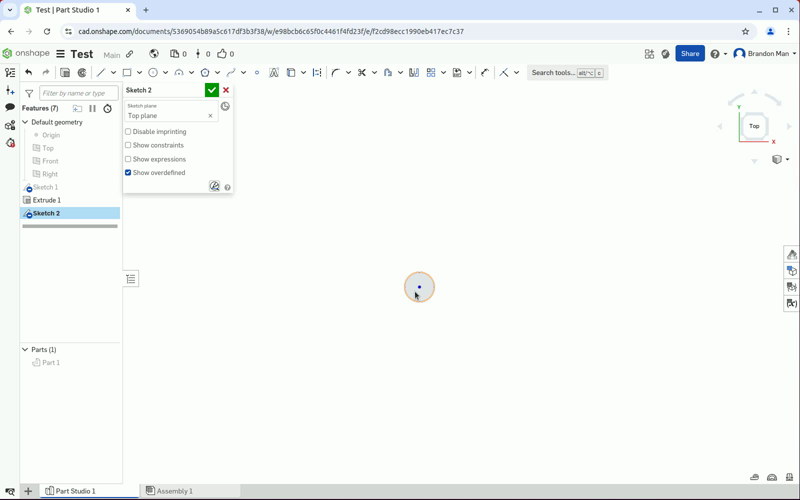
scroll(6)
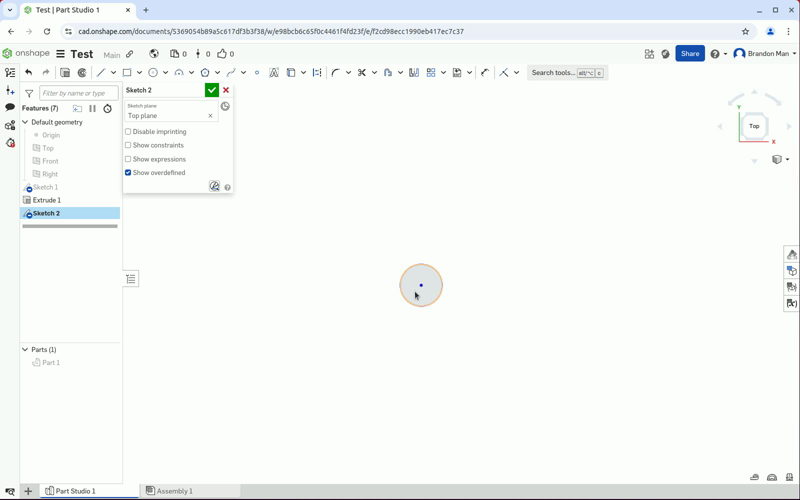
scroll(6)
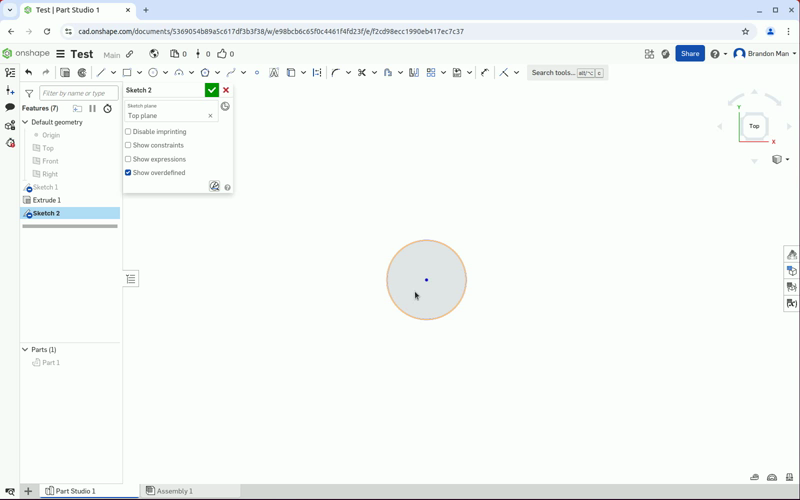
click(415, 291)
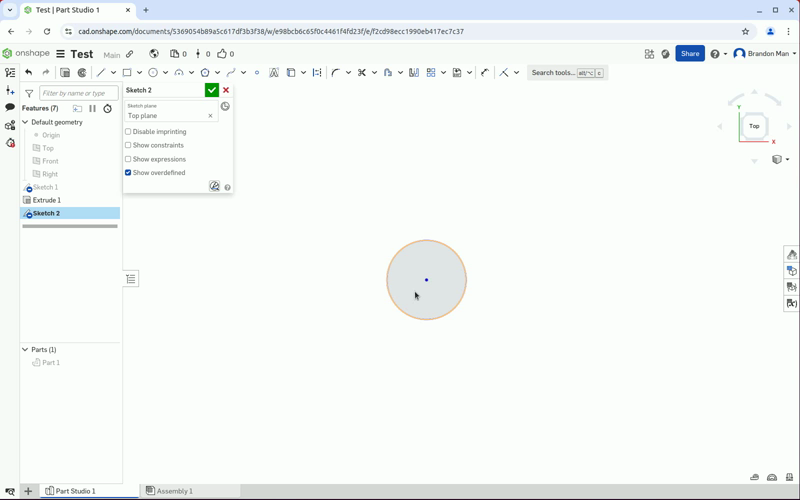
scroll(-6)
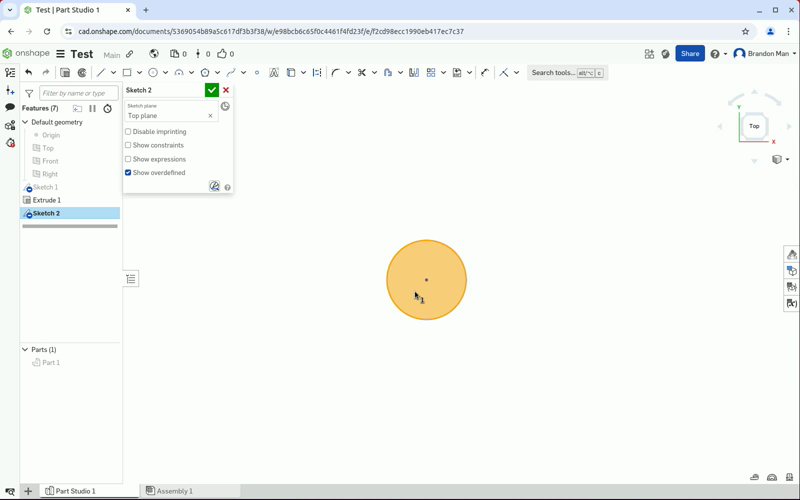
scroll(-6)
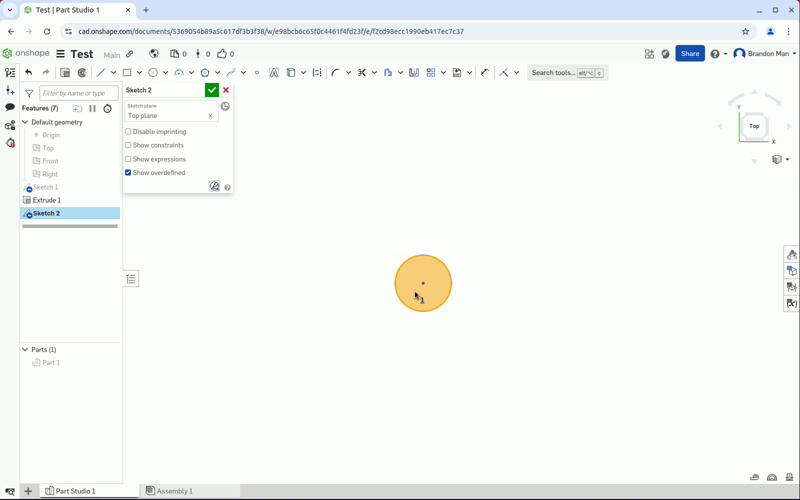
scroll(-6)
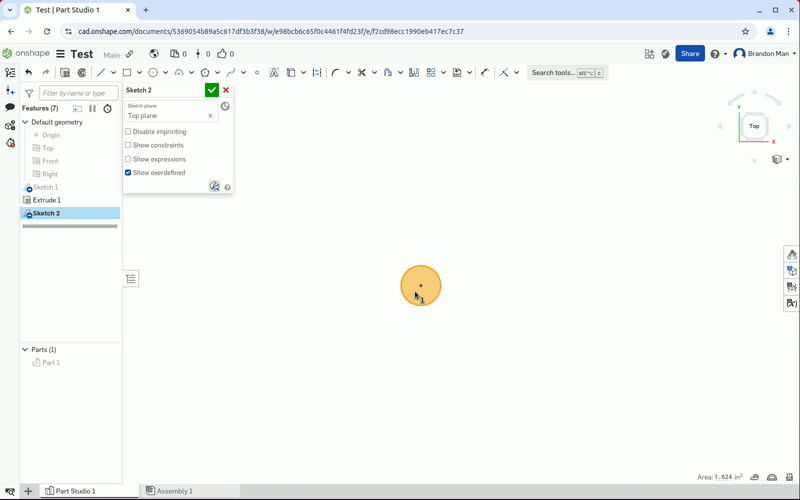
scroll(-6)
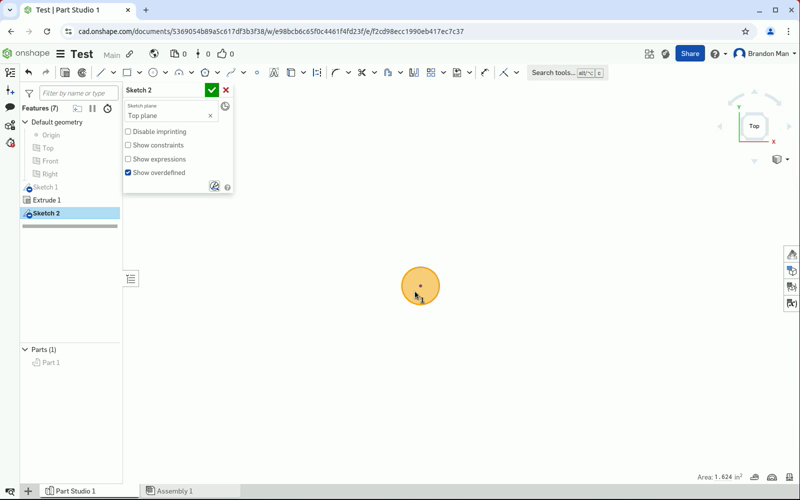
scroll(-6)
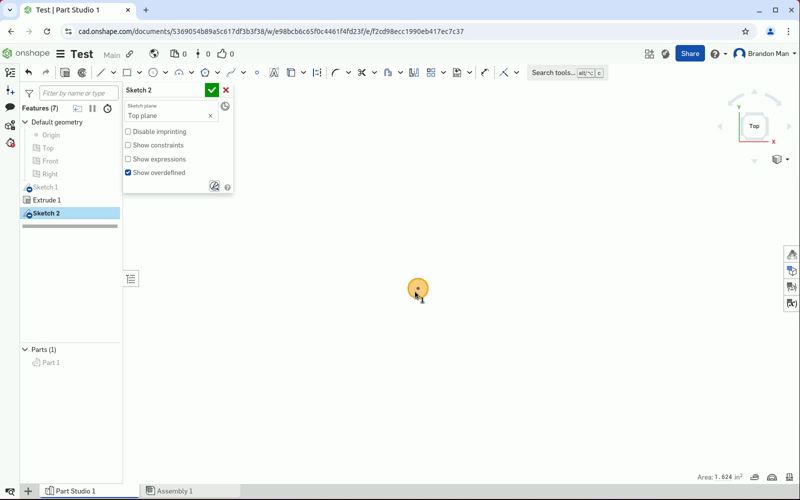
scroll(-6)
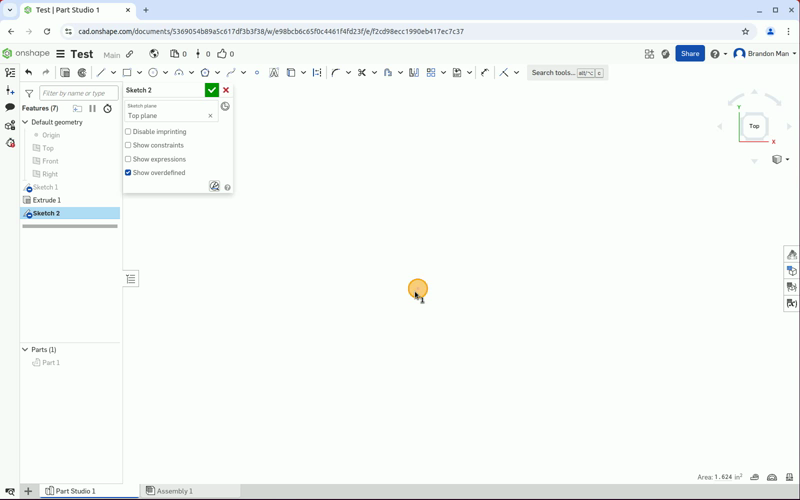
scroll(-6)
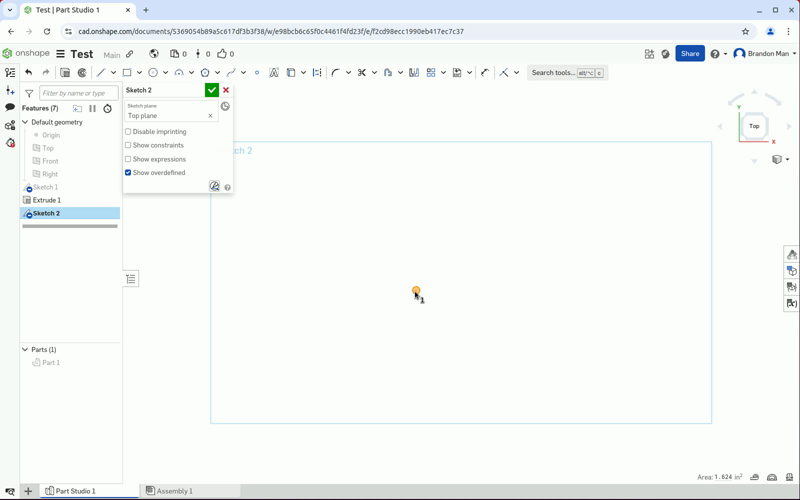
mouse_move(73, 352)
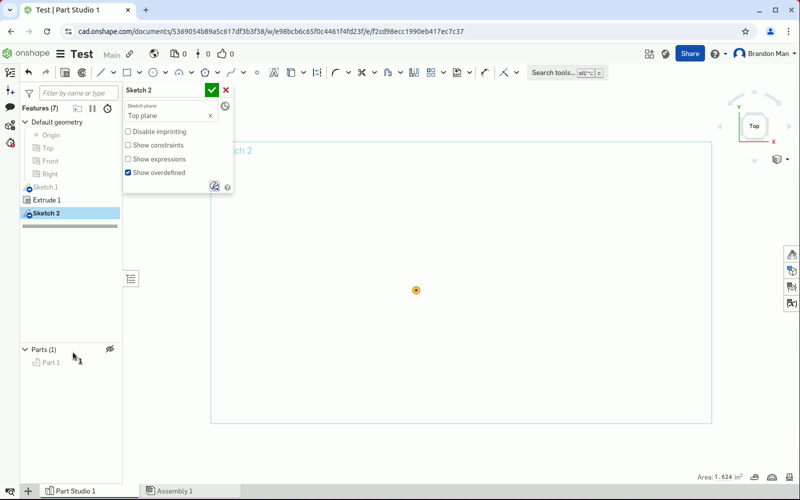
key(shift+y)
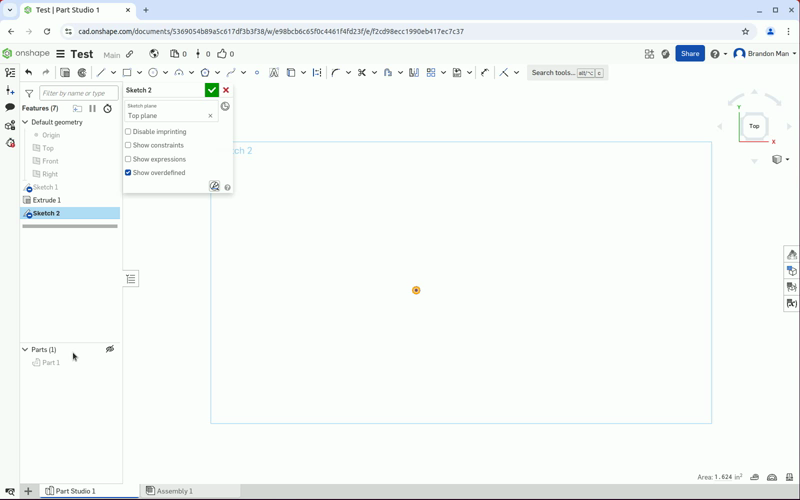
key(shift+e)
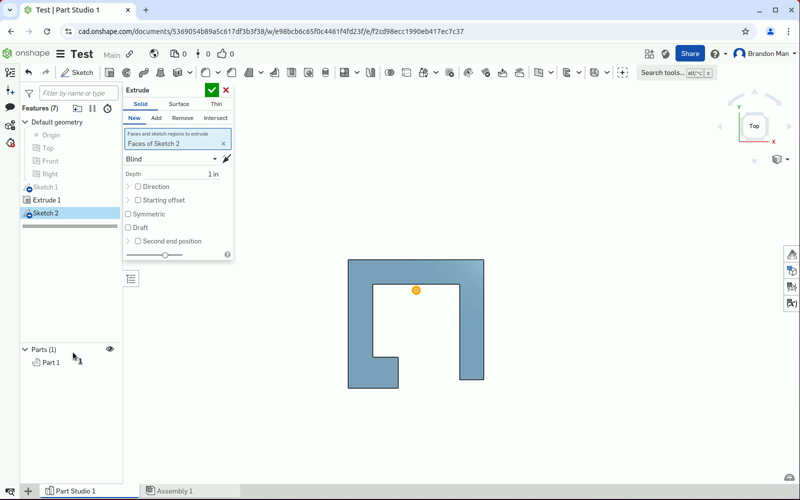
mouse_move(143, 106)
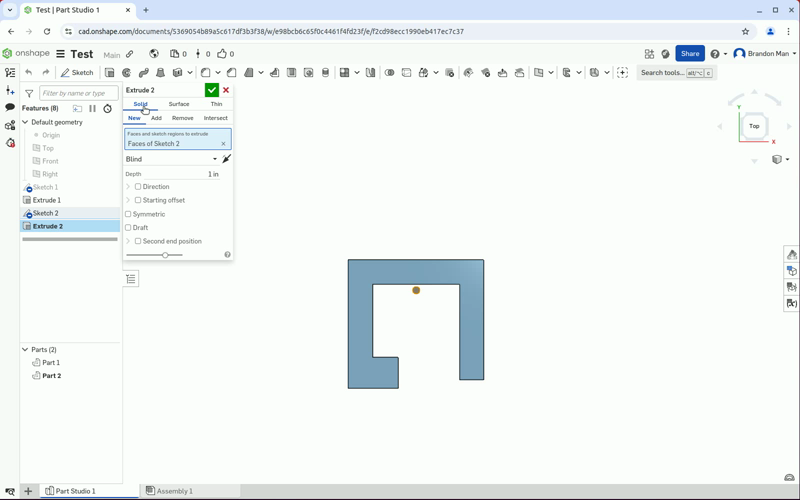
click(143, 106)
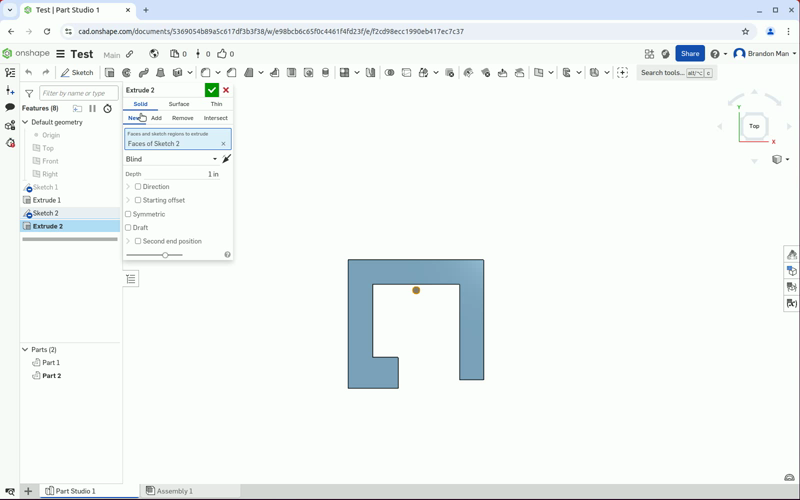
mouse_move(137, 120)
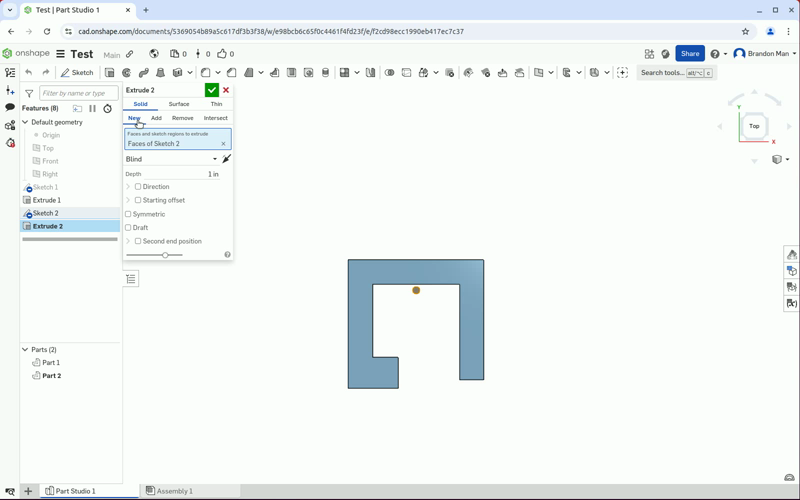
click(137, 120)
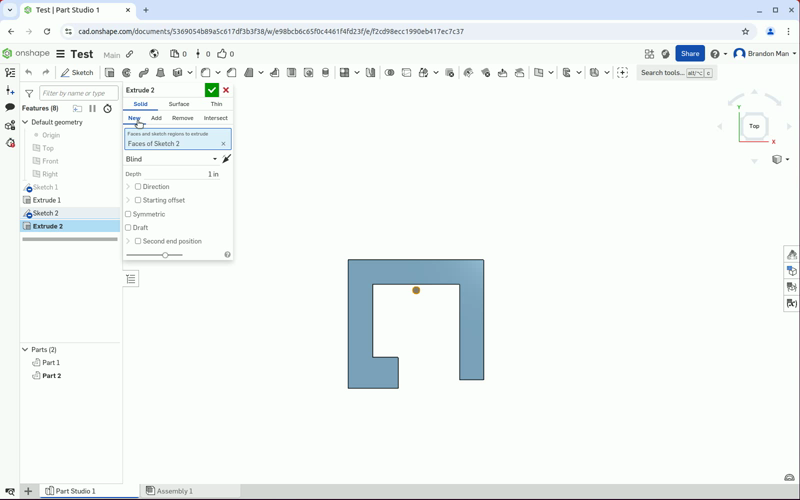
key(tab, 4)
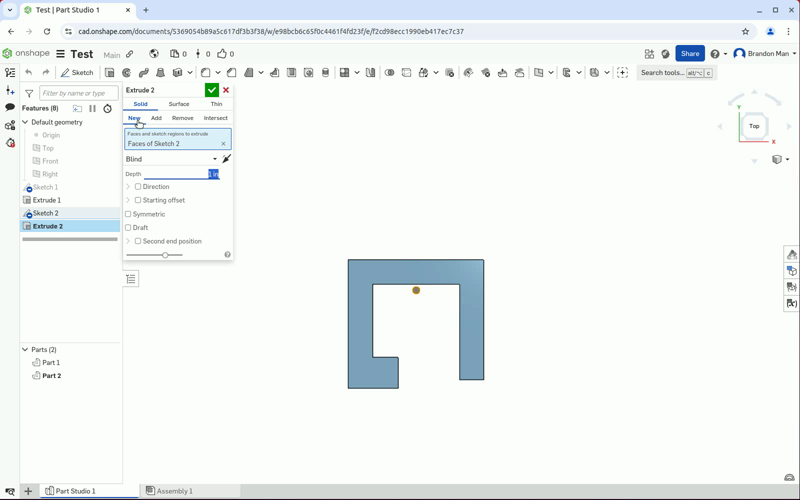
text(0.241)
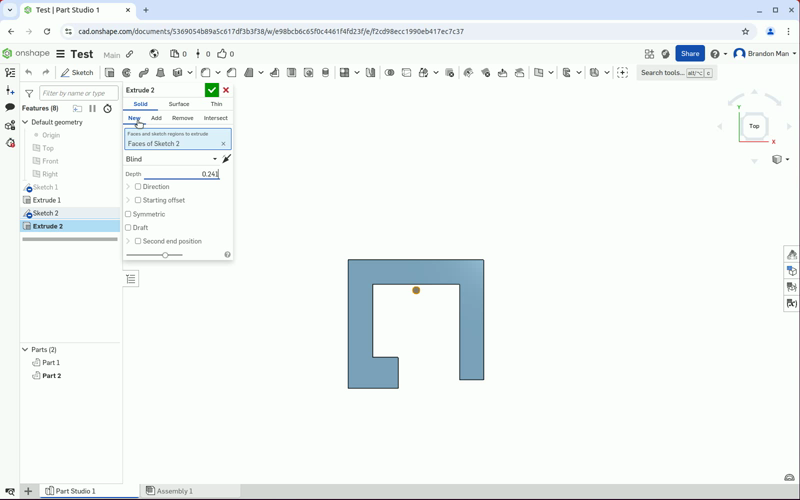
key(enter)
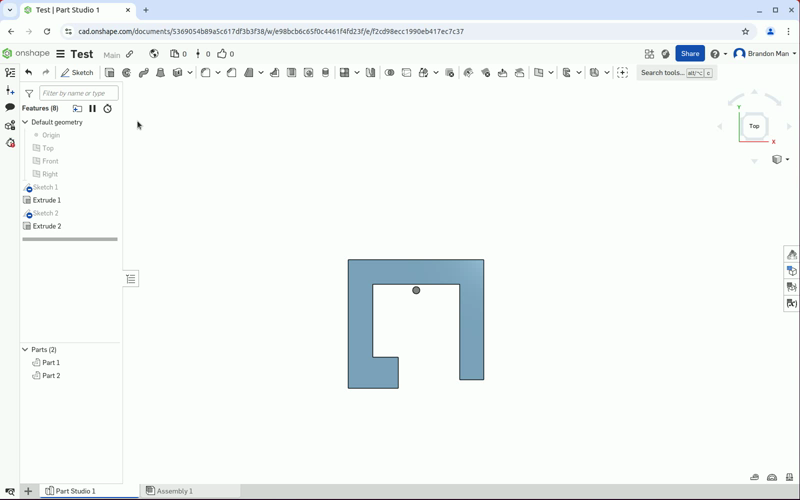
key(shift+h)
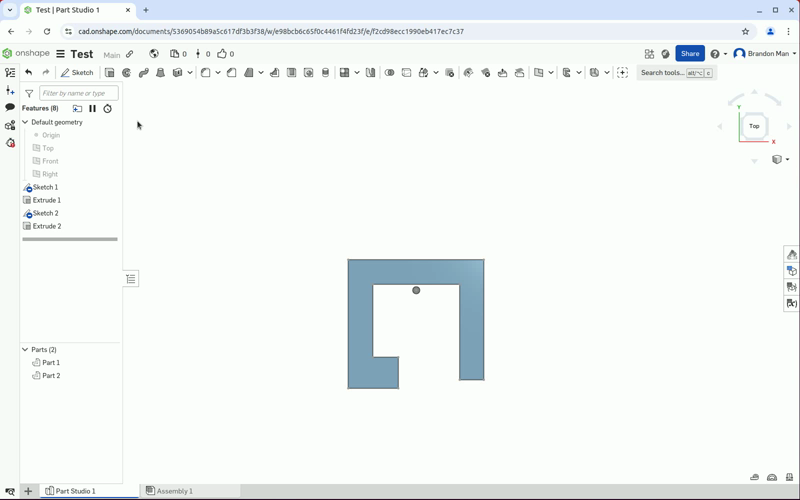
key(shift+h)
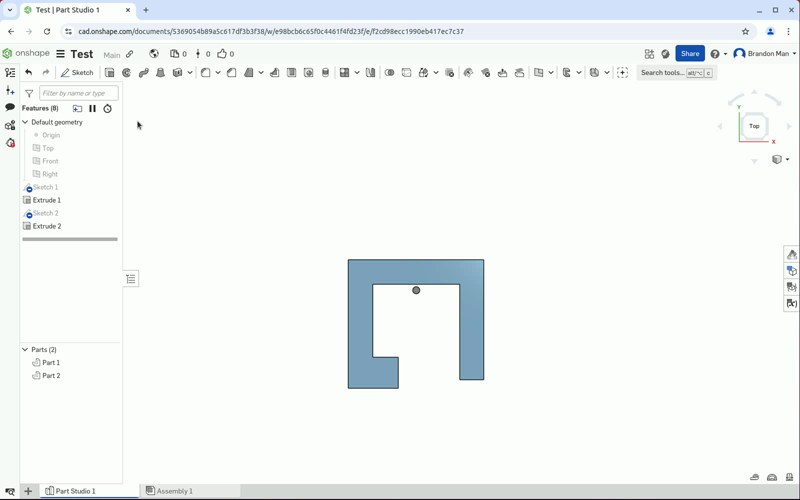
mouse_move(73, 189)
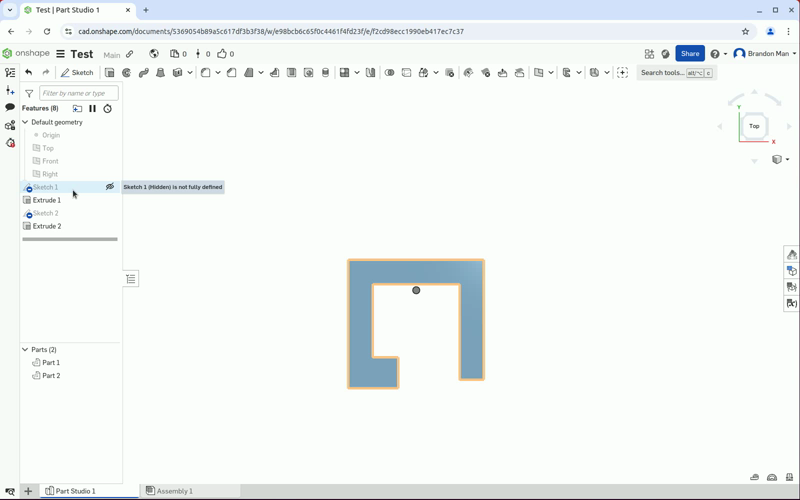
click(73, 189)
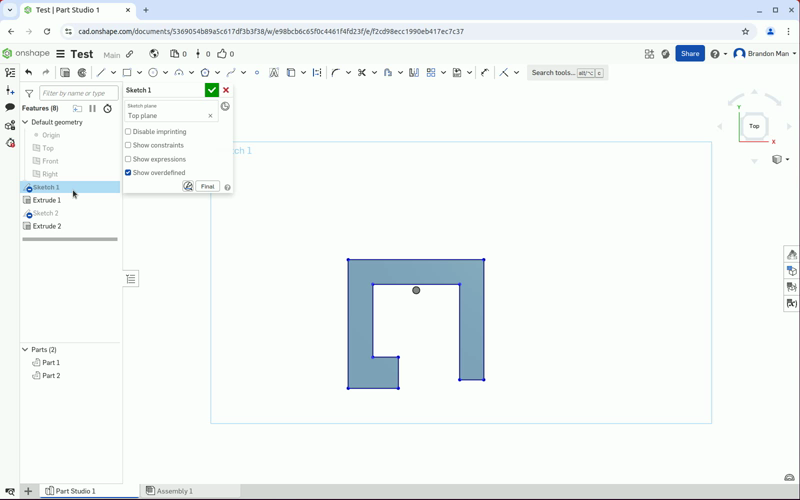
mouse_move(229, 92)
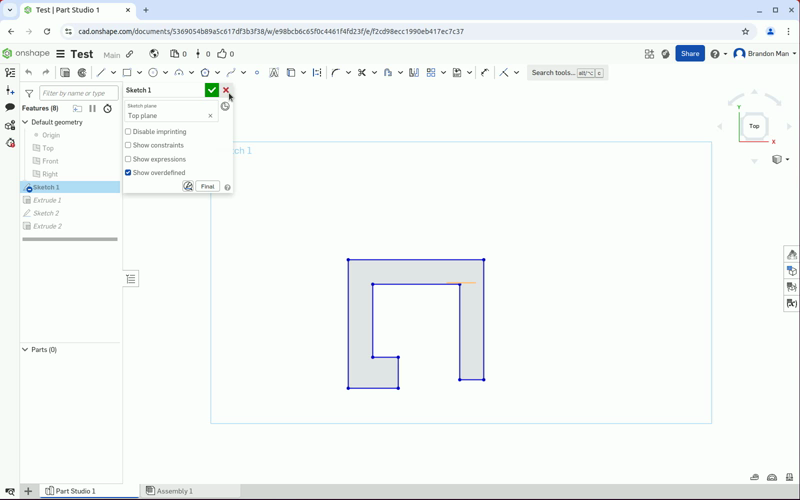
click(229, 92)
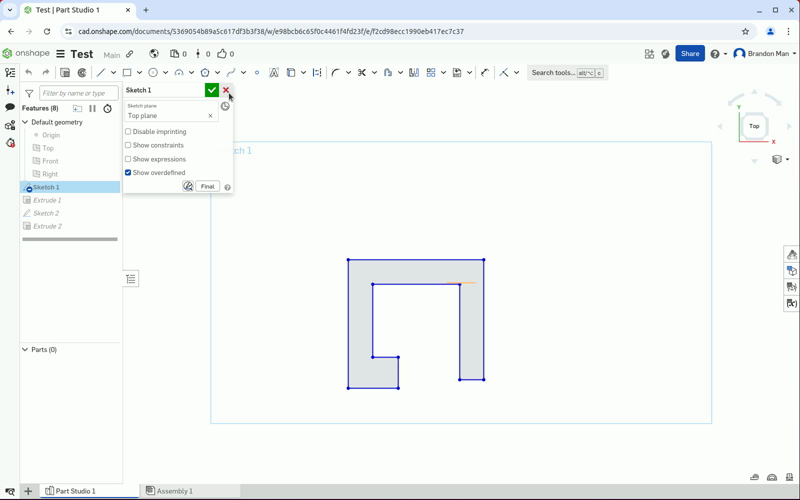
key(shift+s)
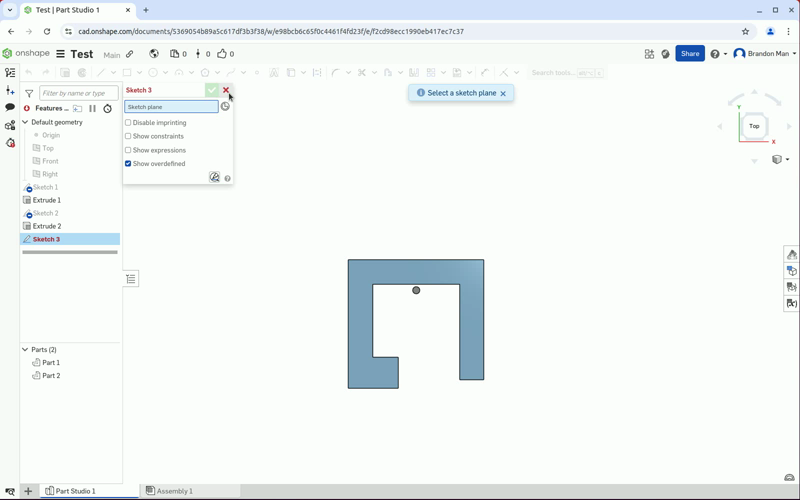
mouse_move(73, 150)
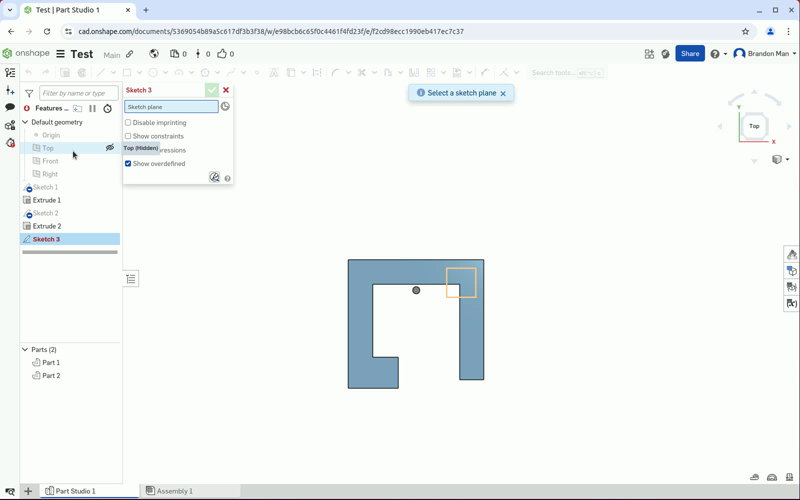
click(73, 150)
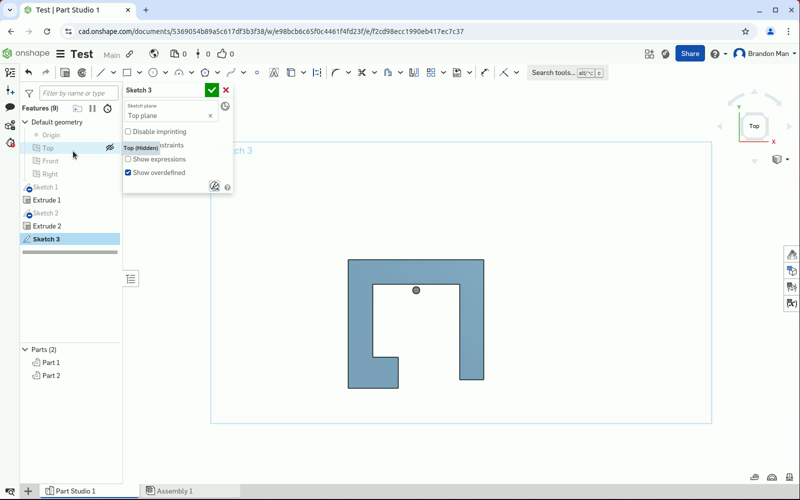
mouse_move(73, 352)
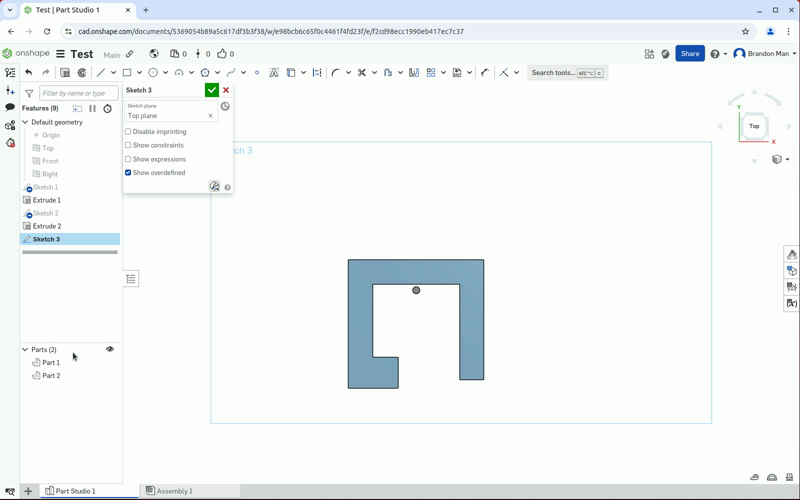
key(y)
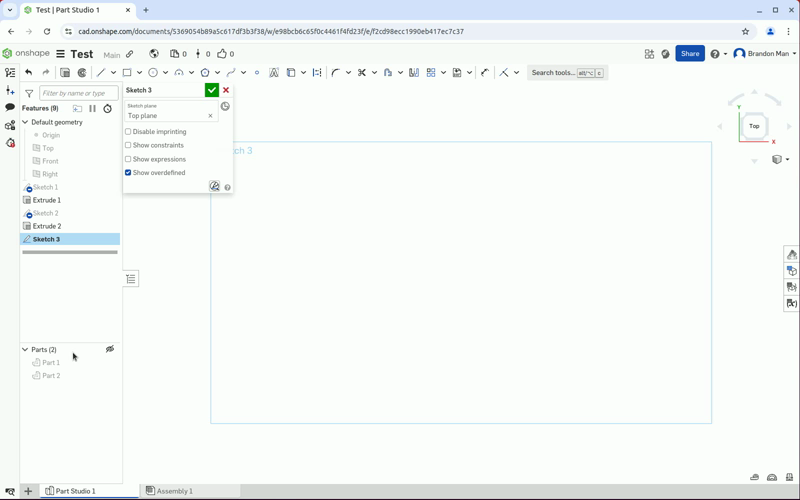
key(c)
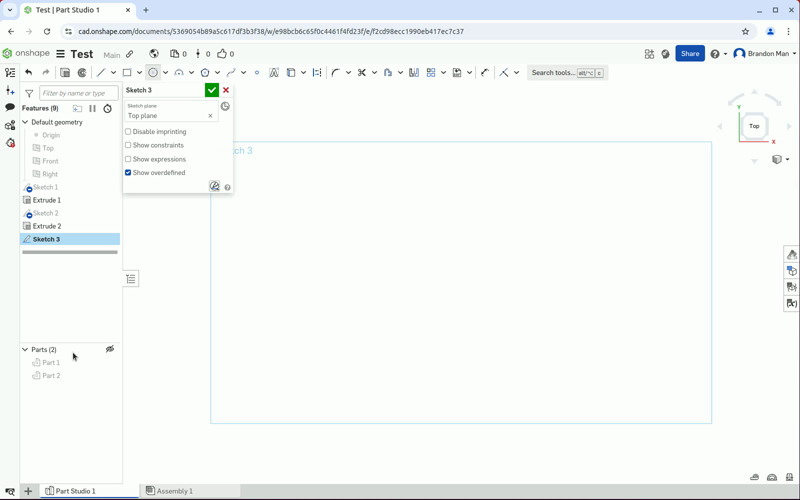
key_down(shift)
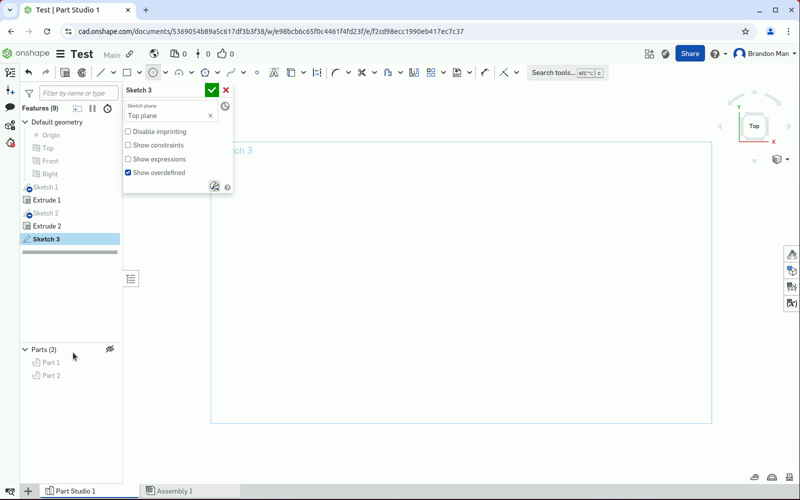
mouse_move(384, 325)
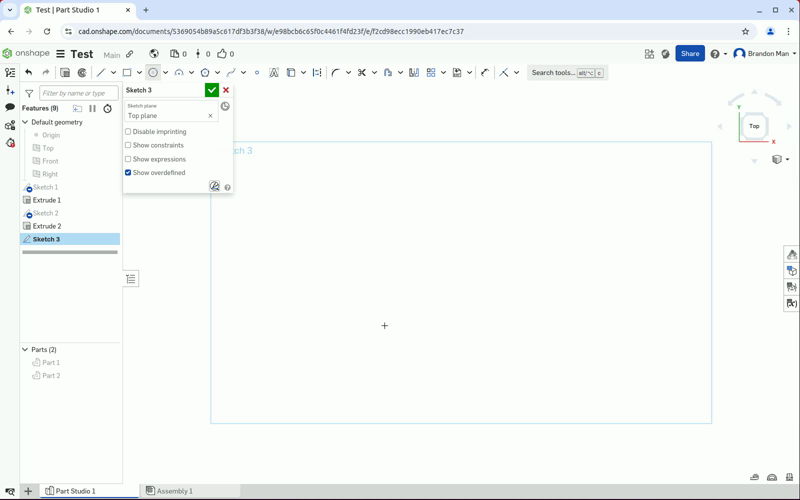
click(384, 325)
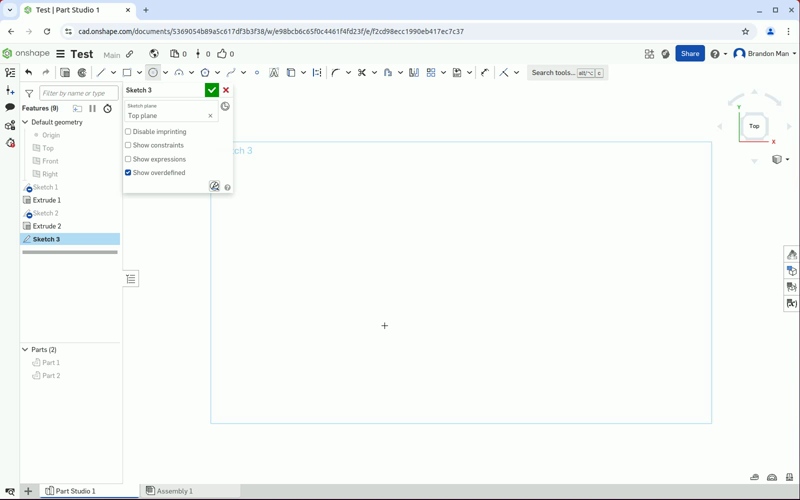
key_up(shift)
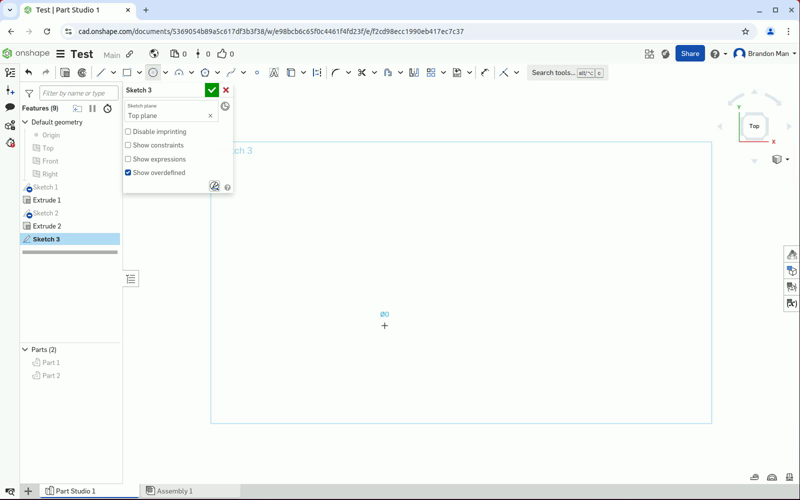
mouse_move(387, 325)
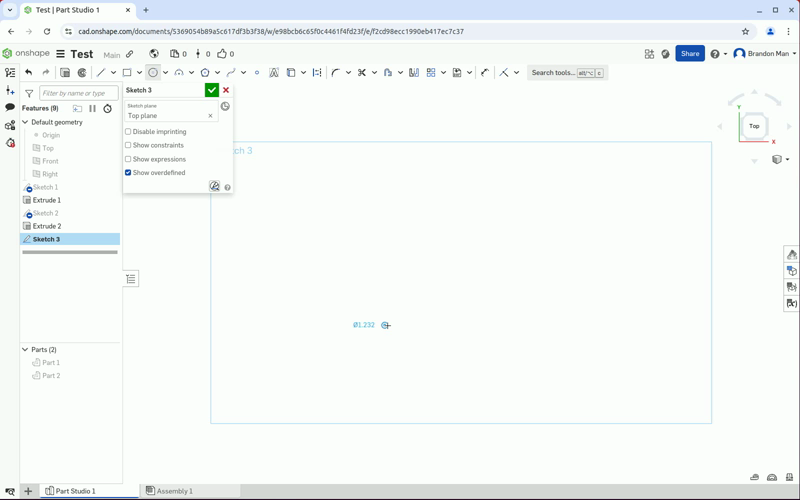
click(387, 325)
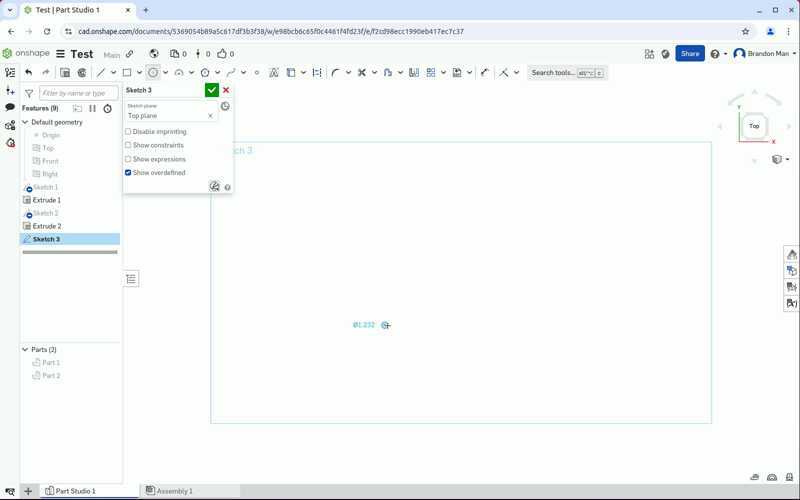
key(esc)
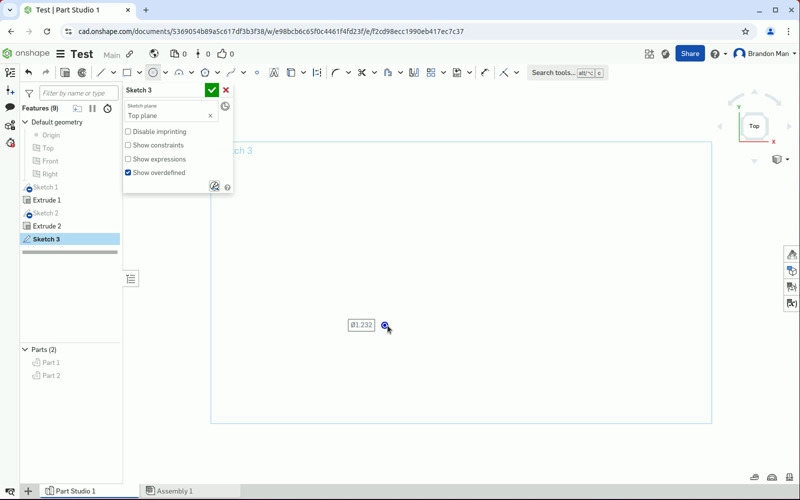
mouse_move(383, 325)
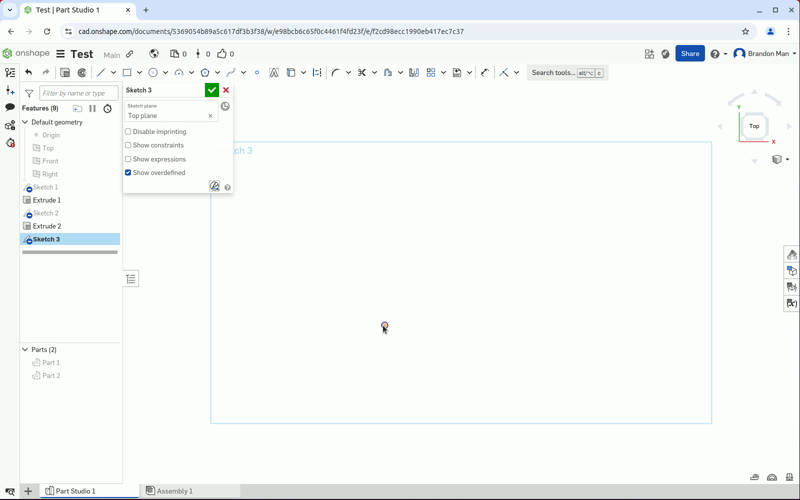
scroll(6)
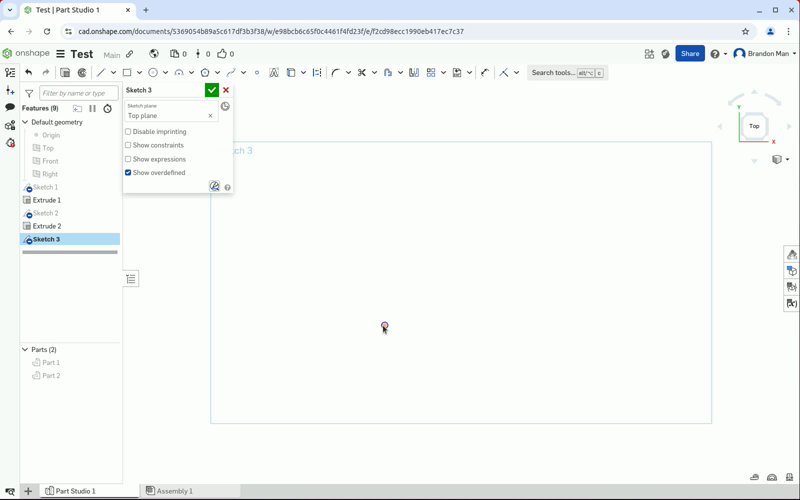
scroll(6)
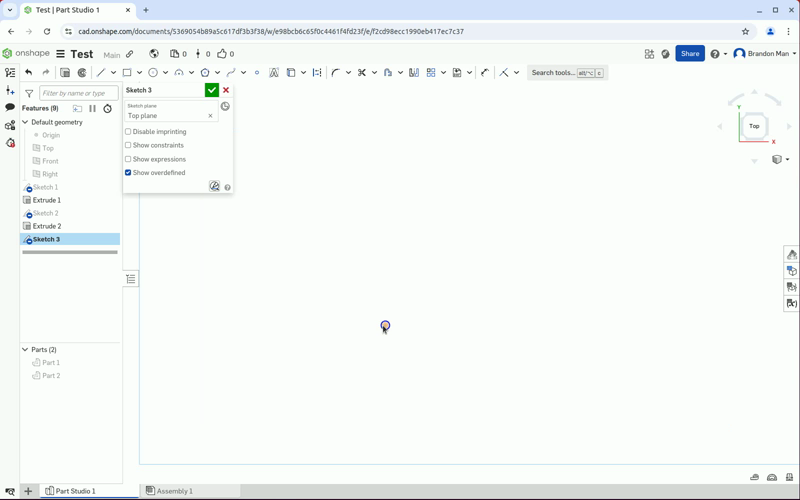
scroll(6)
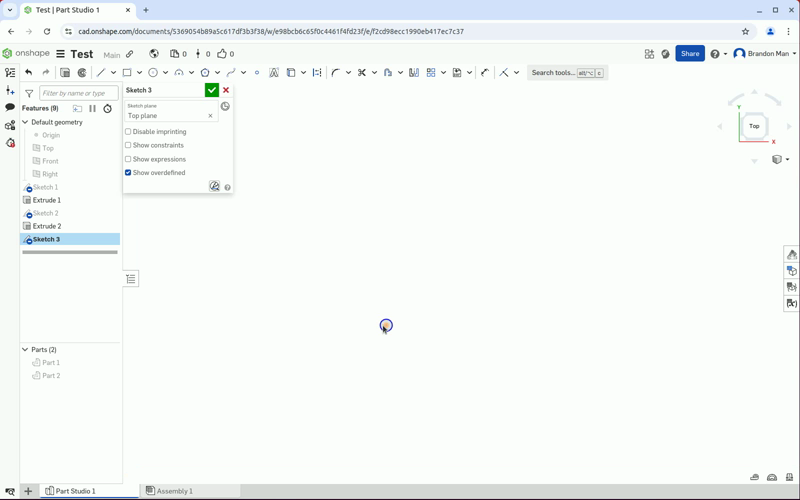
scroll(6)
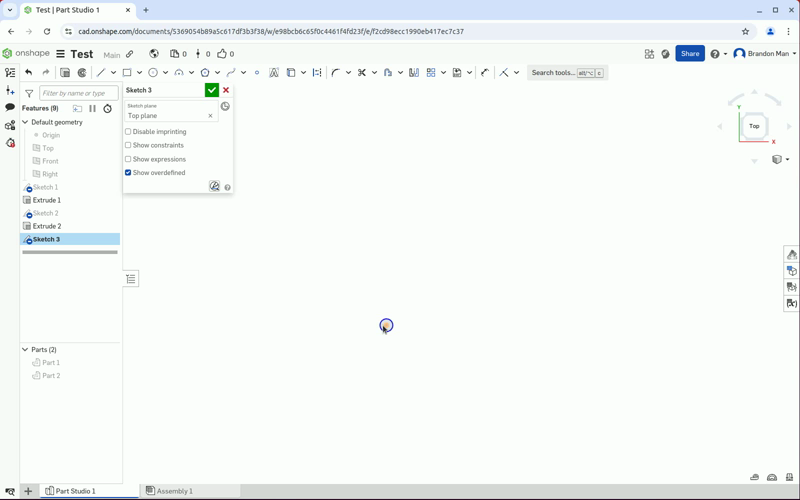
scroll(6)
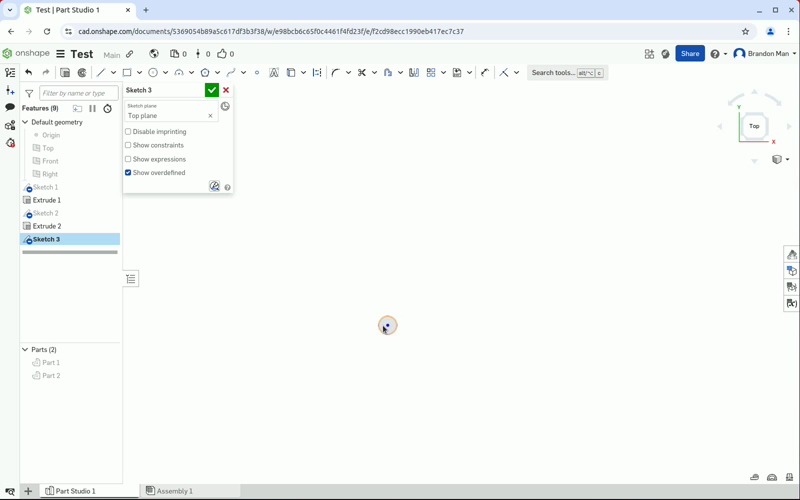
scroll(6)
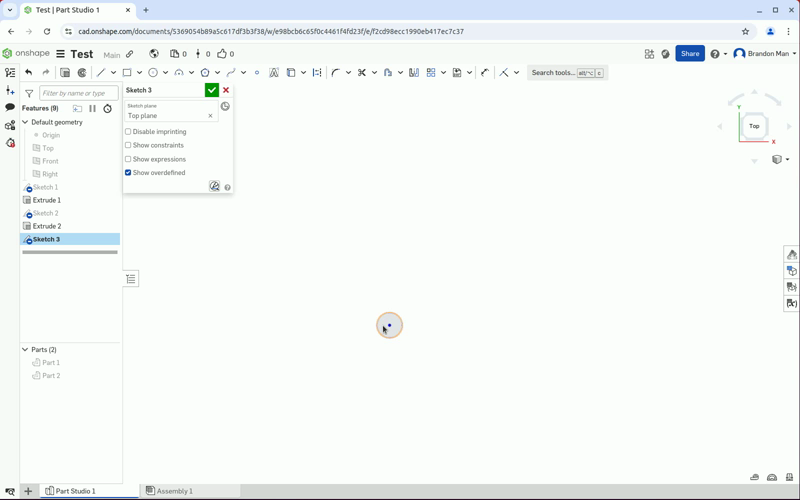
scroll(6)
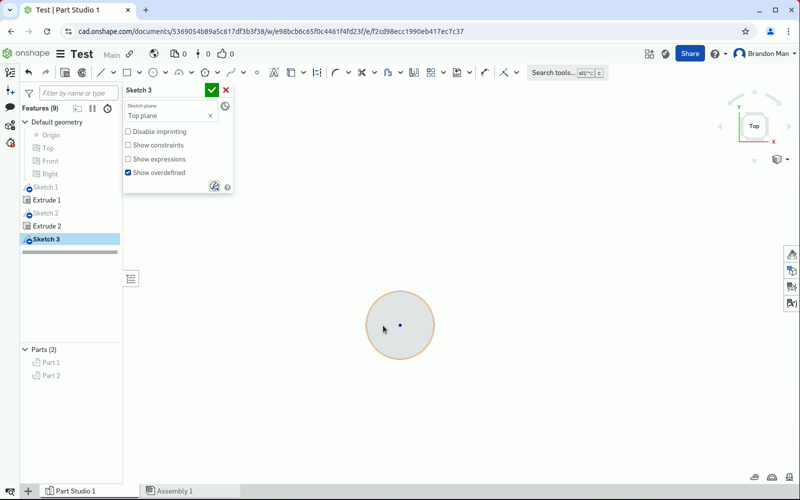
click(383, 325)
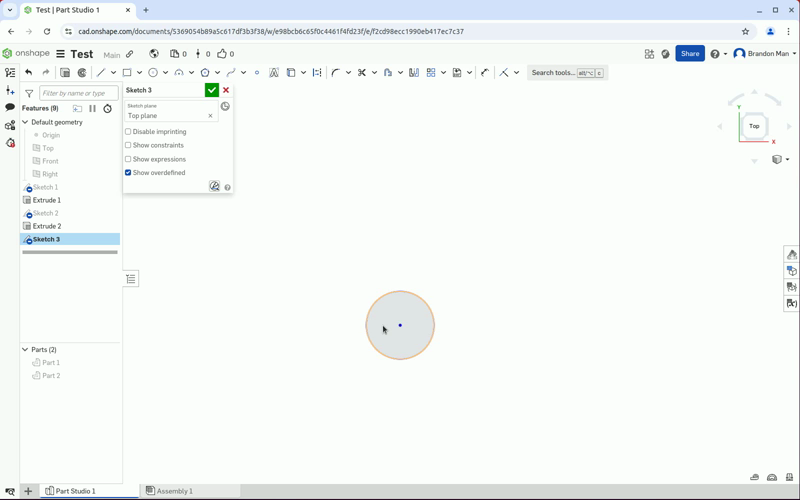
scroll(-6)
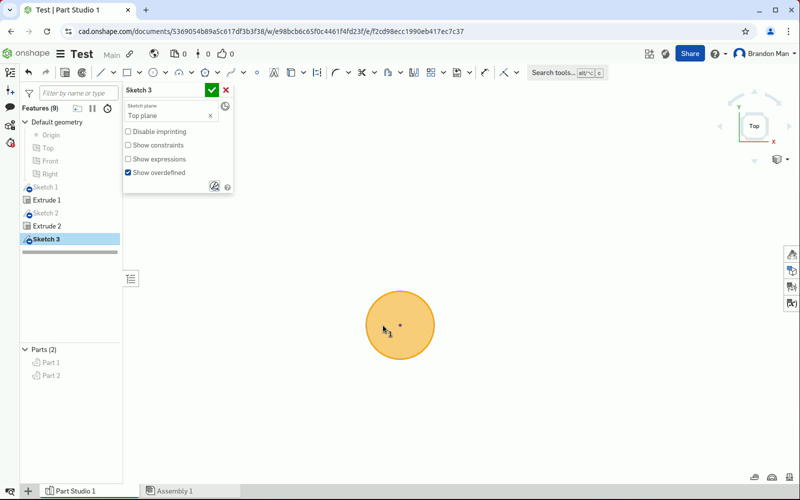
scroll(-6)
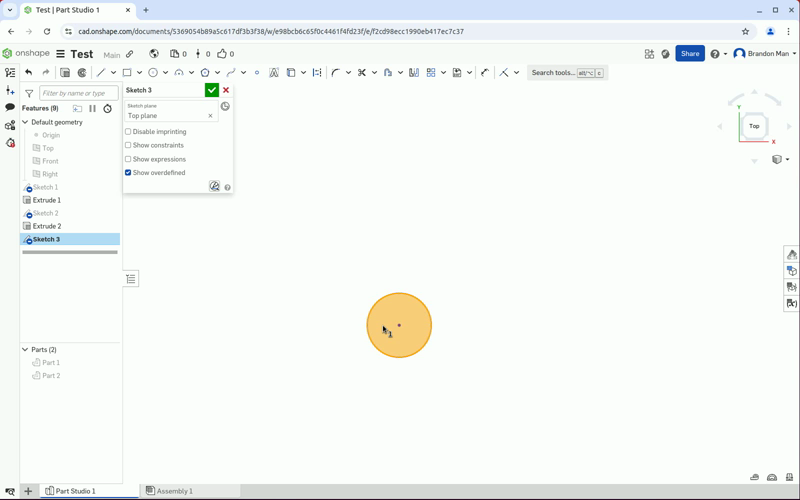
scroll(-6)
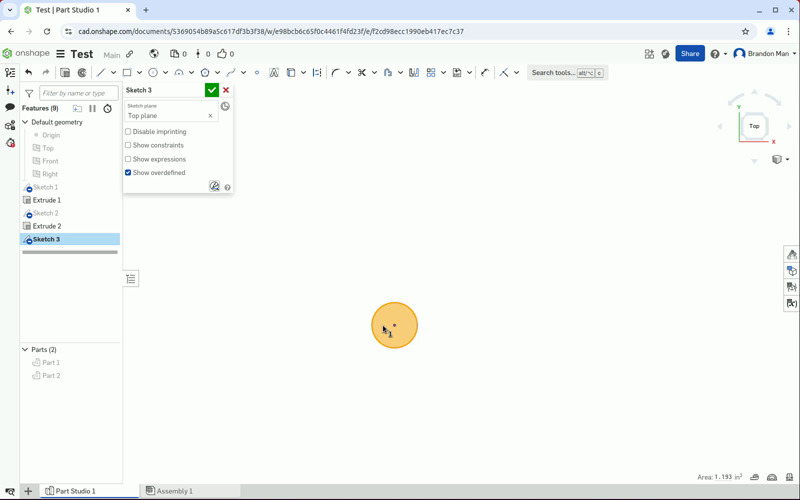
scroll(-6)
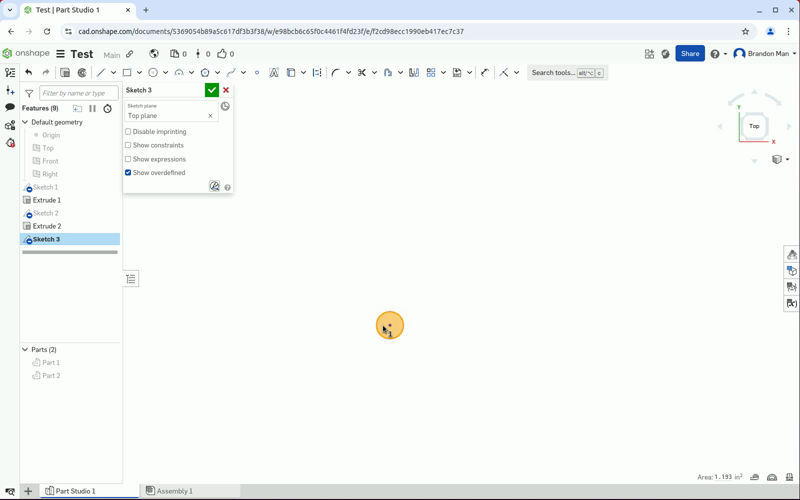
scroll(-6)
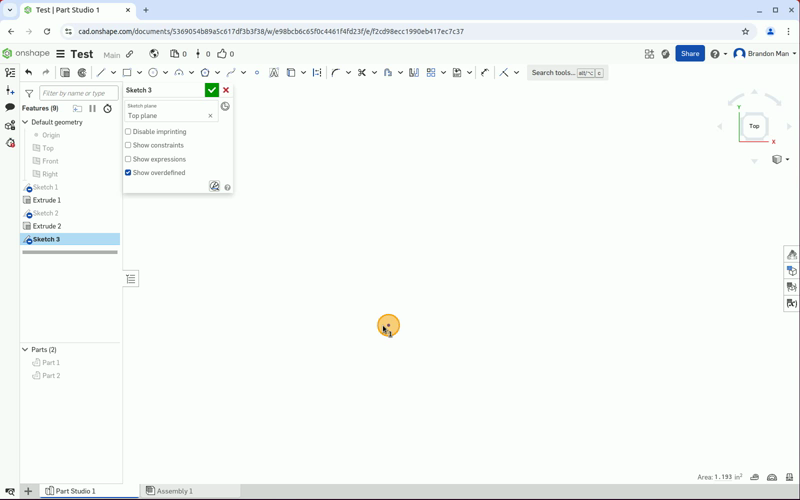
scroll(-6)
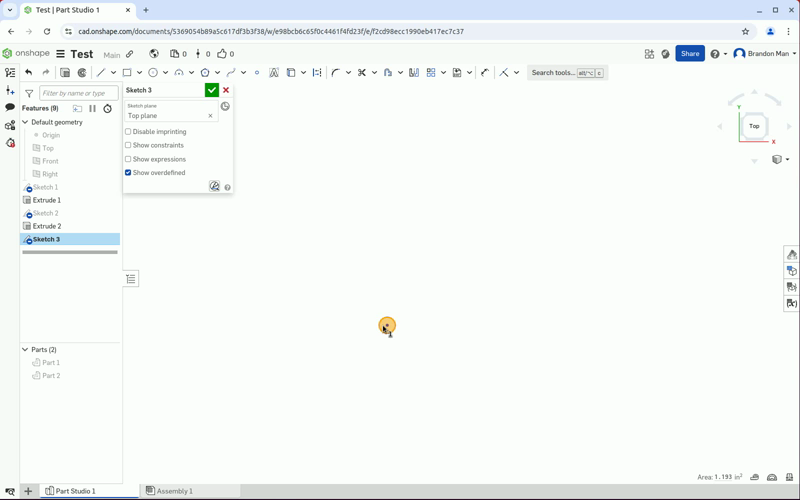
scroll(-6)
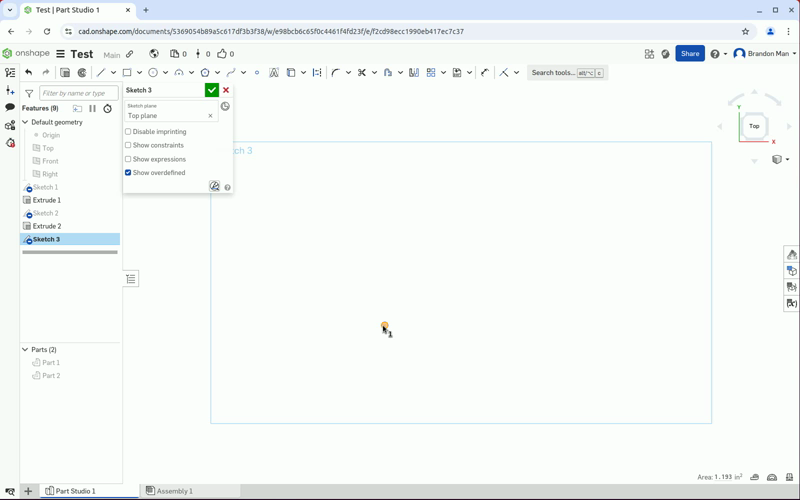
mouse_move(73, 352)
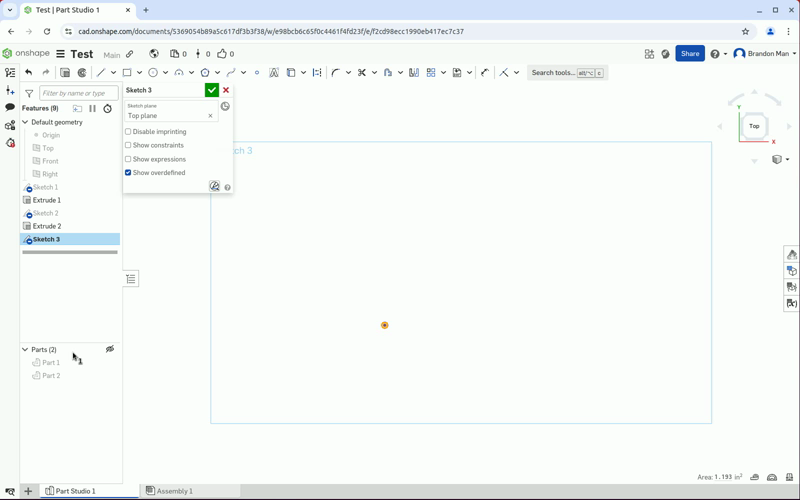
key(shift+y)
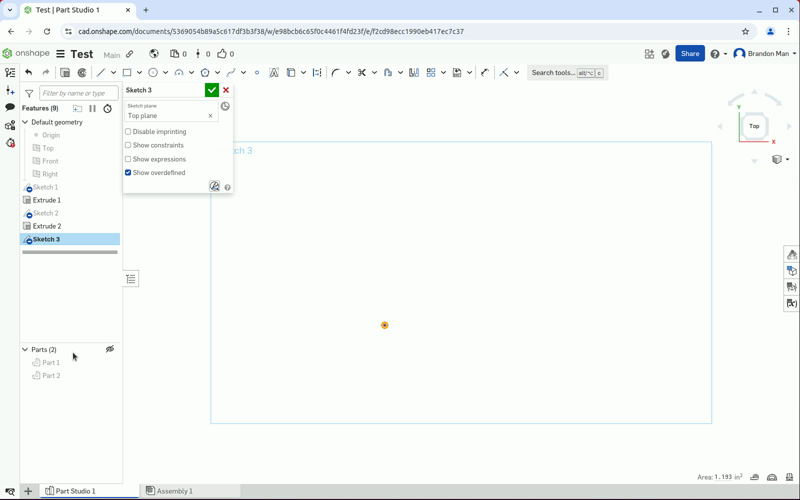
key(shift+e)
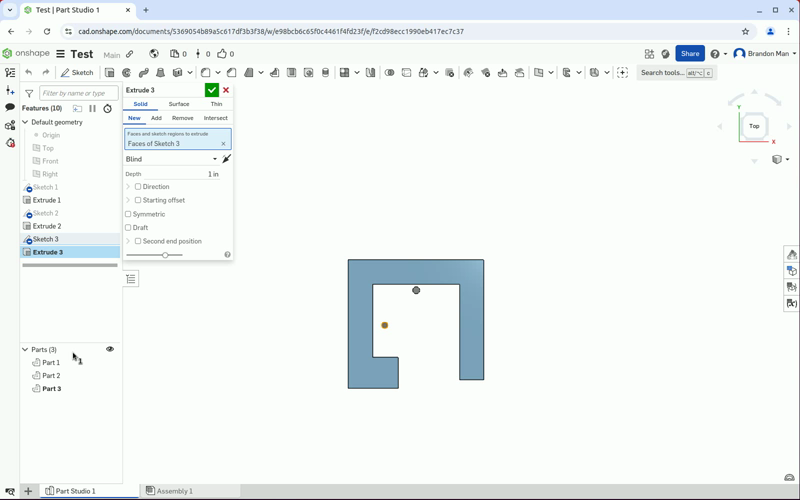
mouse_move(143, 106)
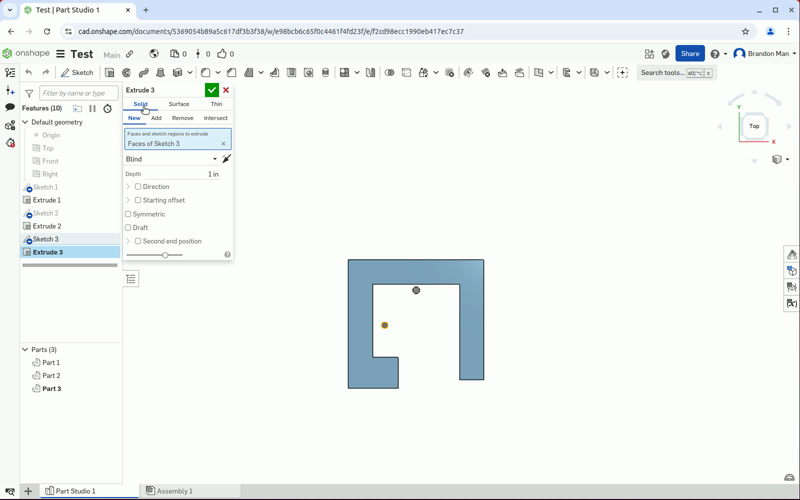
click(143, 106)
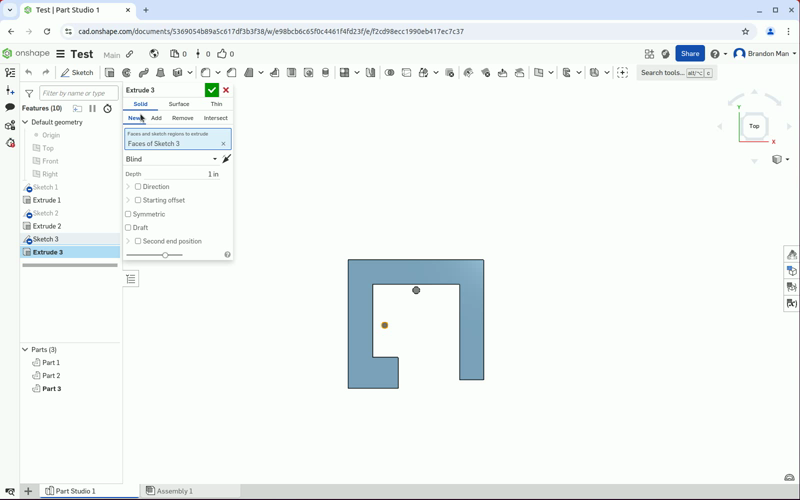
mouse_move(137, 120)
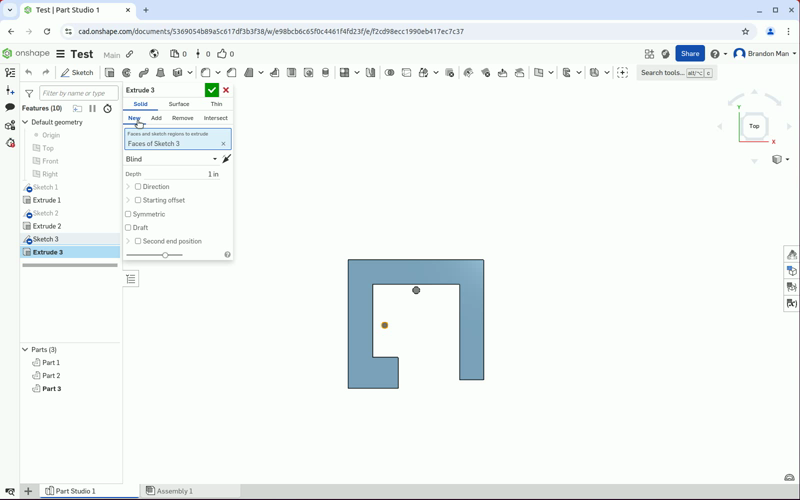
click(137, 120)
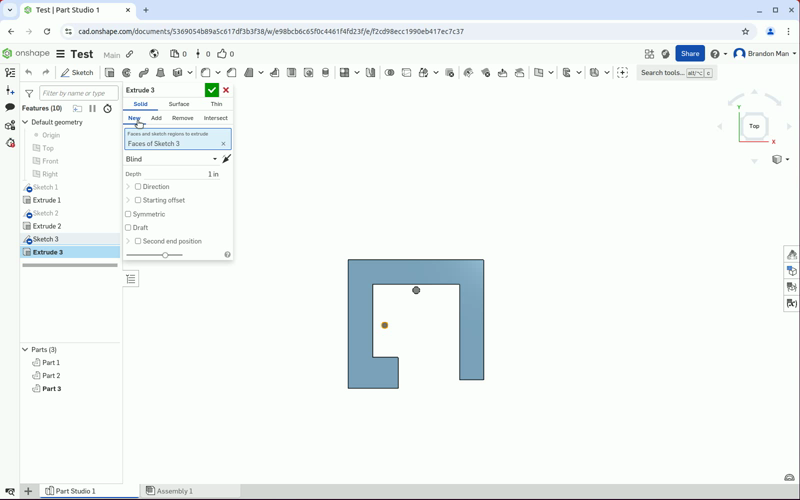
key(tab, 4)
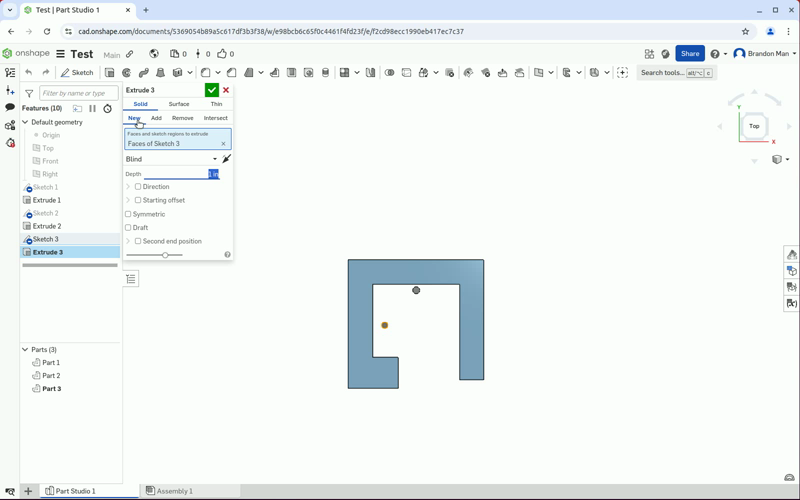
text(0.241)
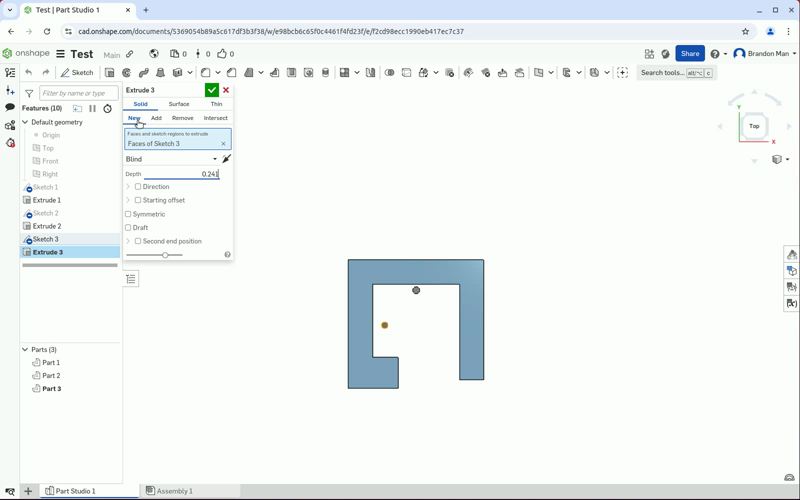
key(enter)
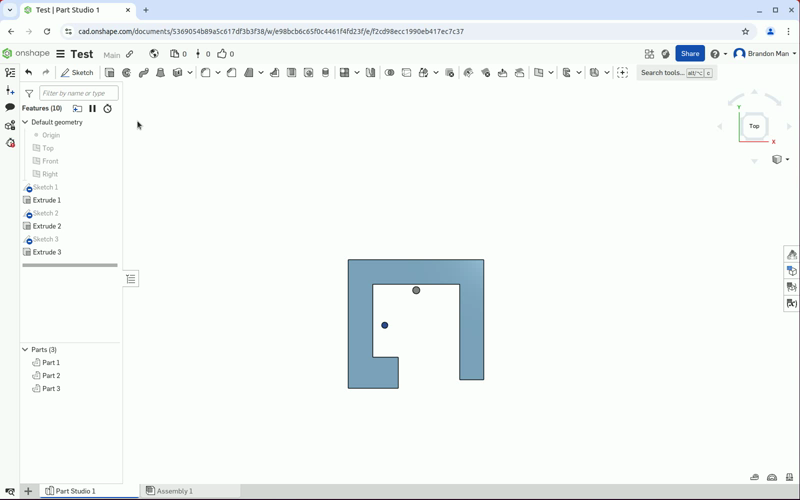
key(shift+h)
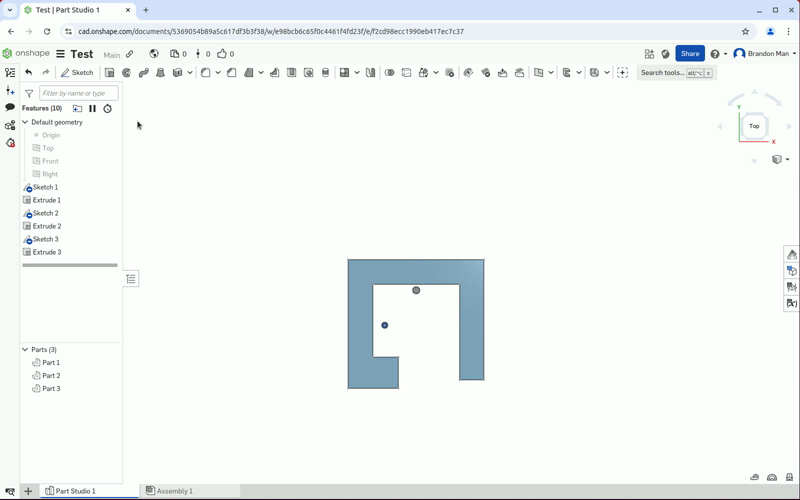
key(shift+h)
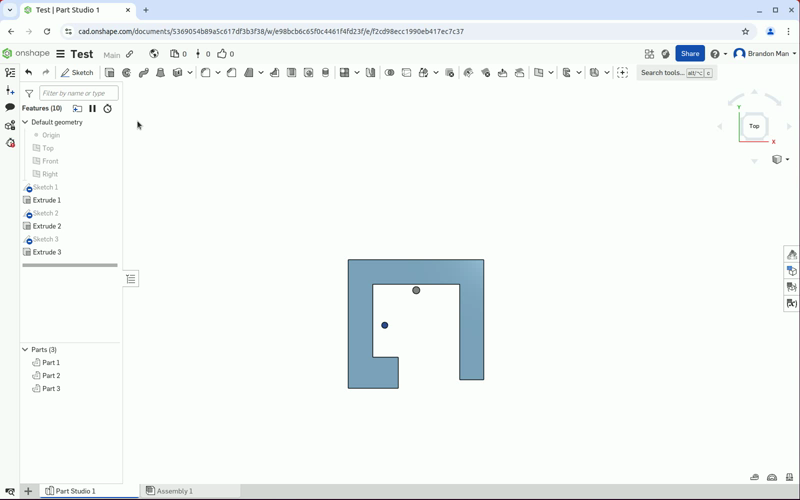
mouse_move(73, 189)
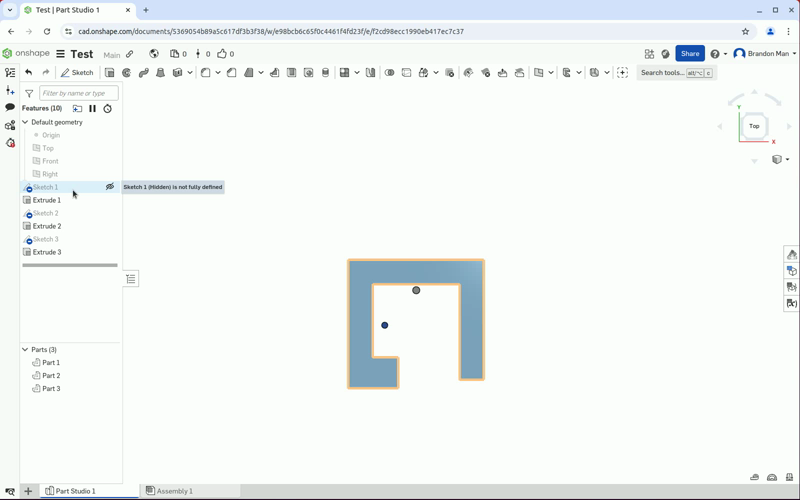
click(73, 189)
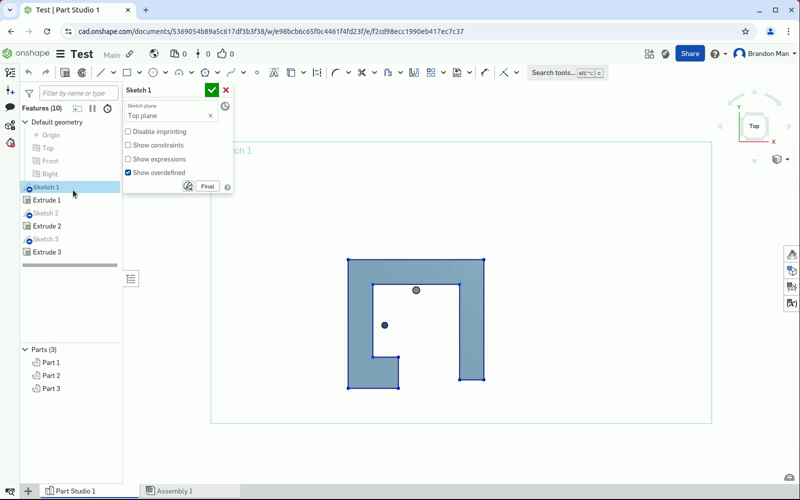
mouse_move(229, 92)
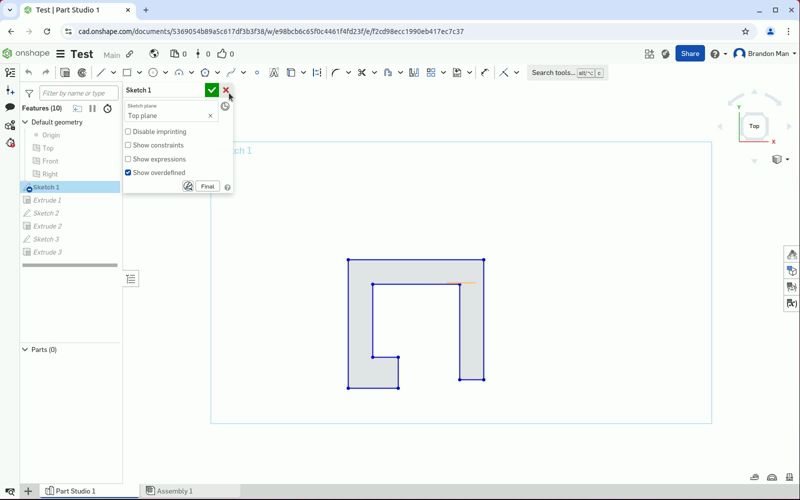
click(229, 92)
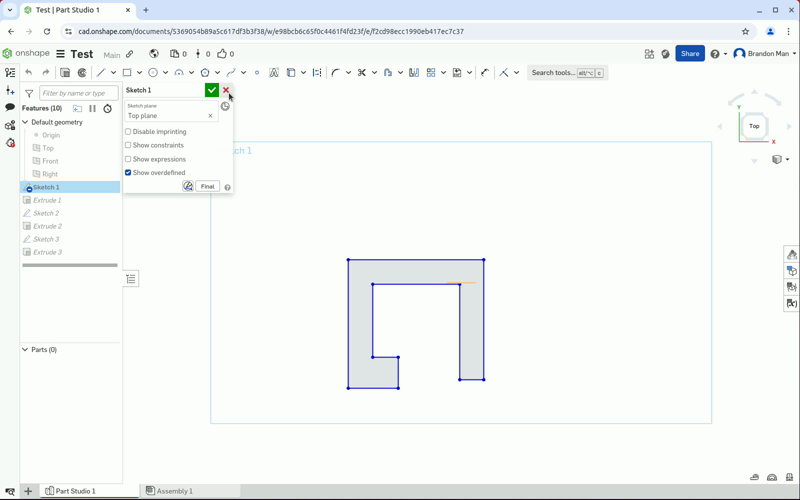
key(shift+s)
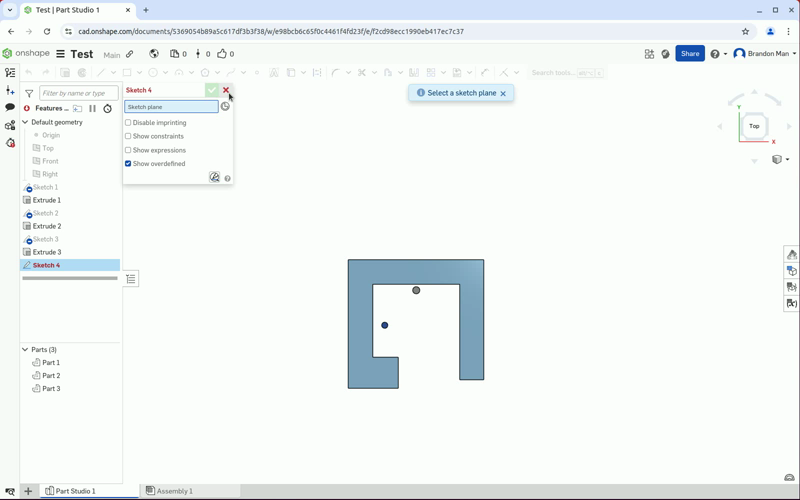
mouse_move(73, 150)
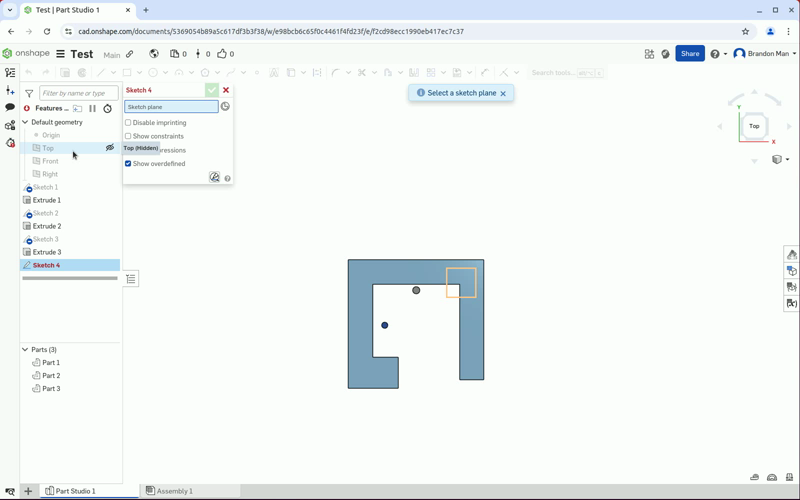
click(73, 150)
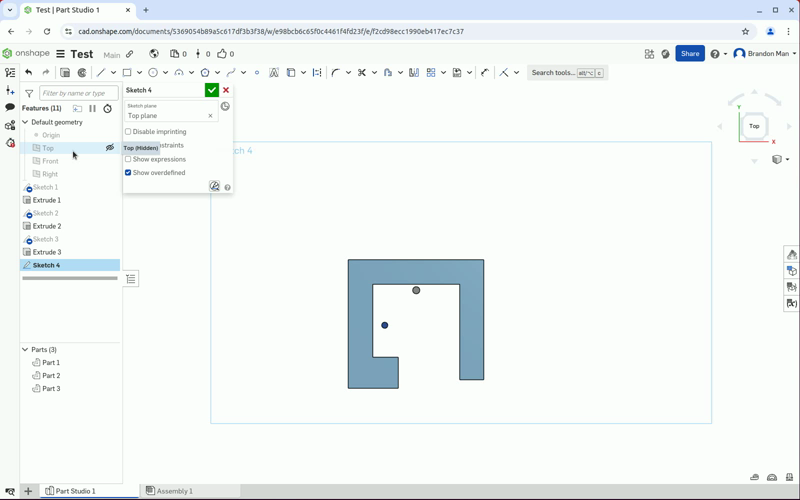
mouse_move(73, 352)
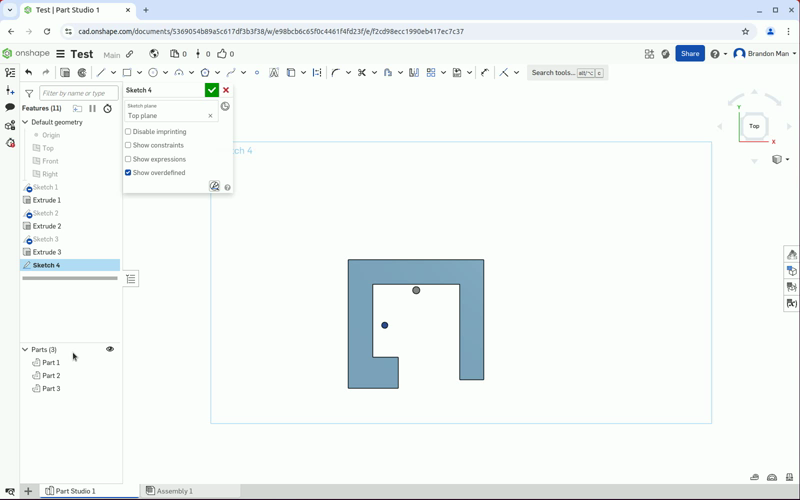
key(y)
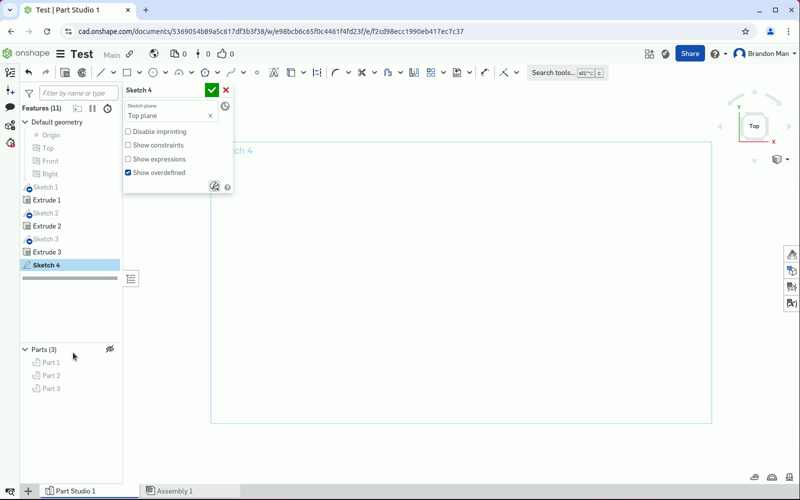
key(c)
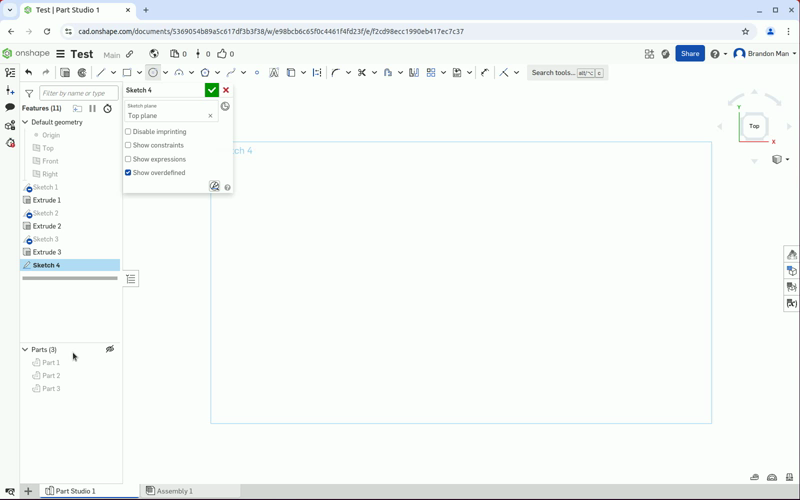
key_down(shift)
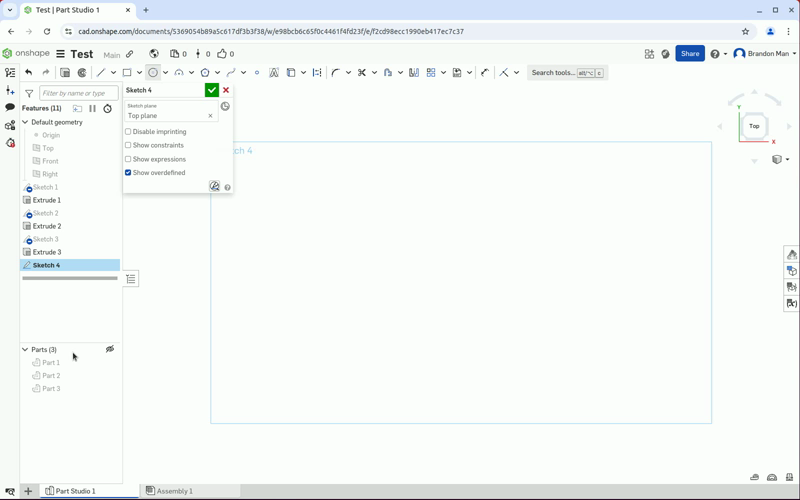
mouse_move(449, 325)
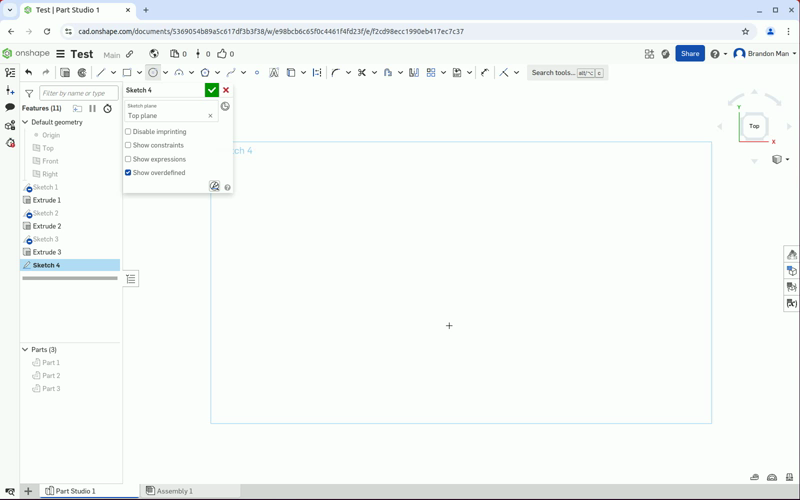
click(449, 325)
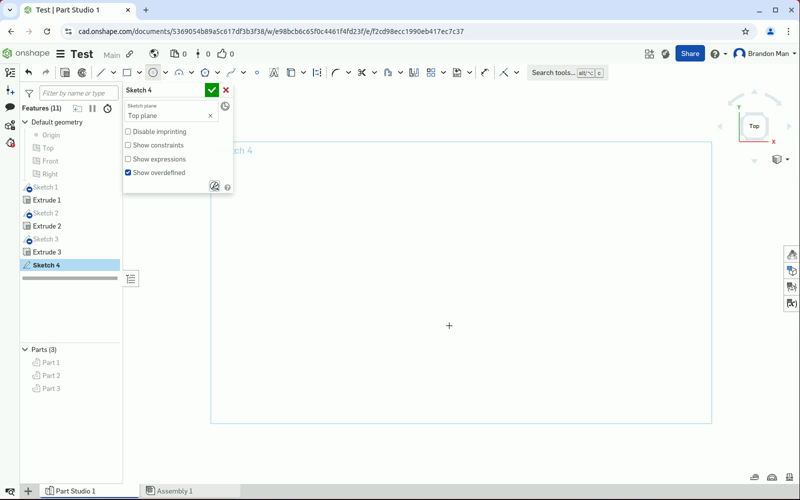
key_up(shift)
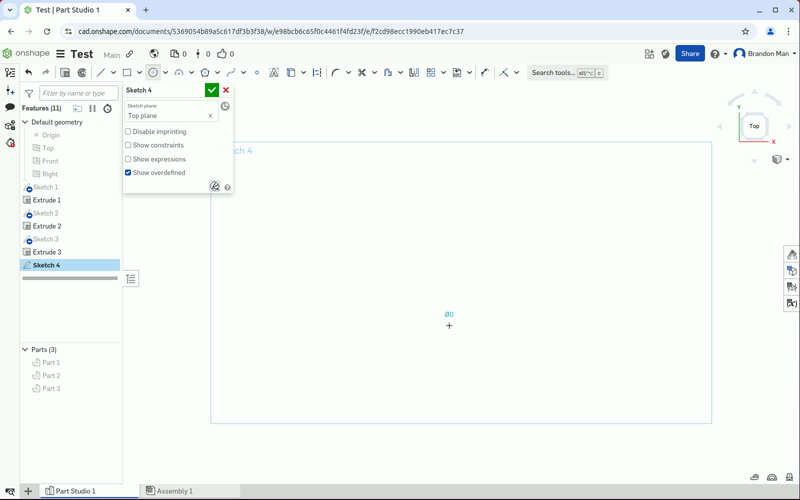
mouse_move(452, 325)
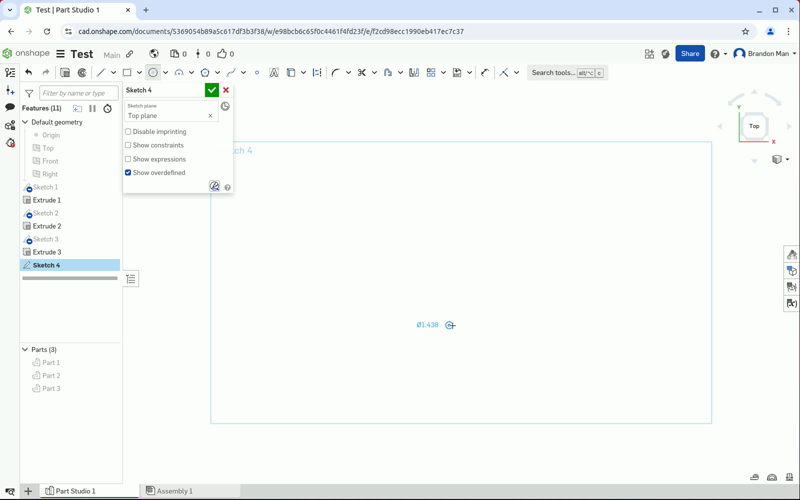
click(452, 325)
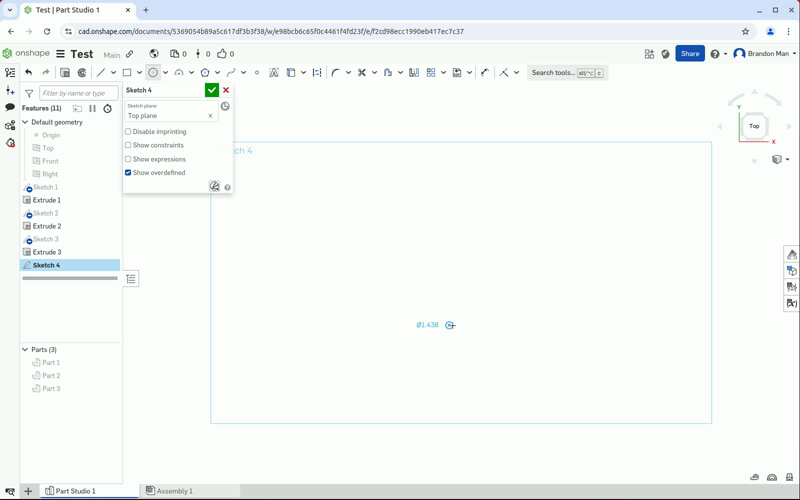
key(esc)
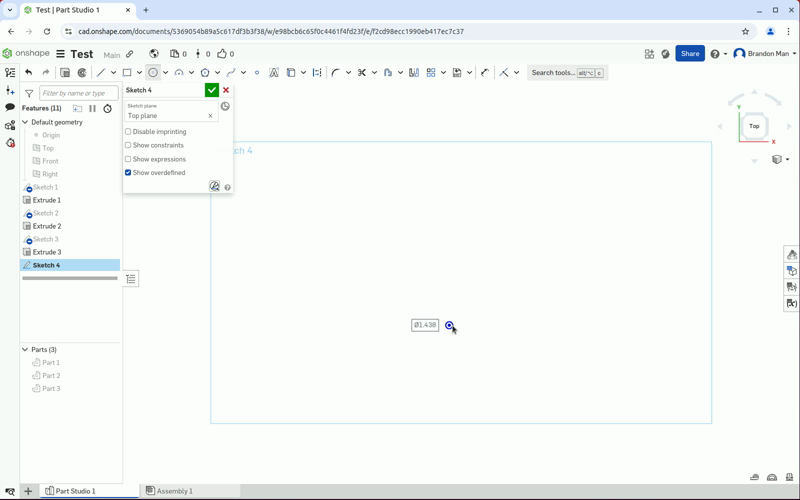
mouse_move(446, 326)
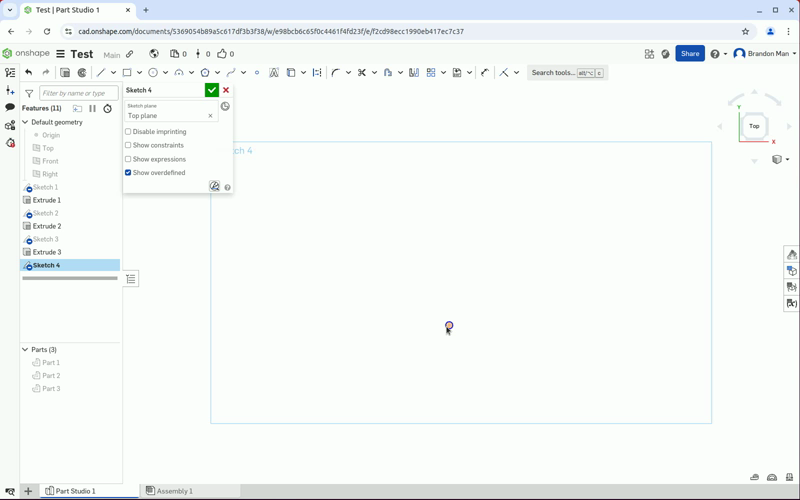
scroll(6)
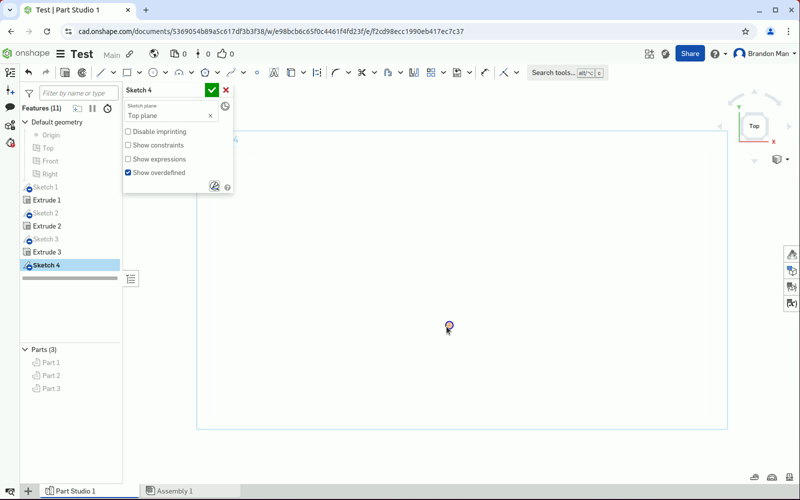
scroll(6)
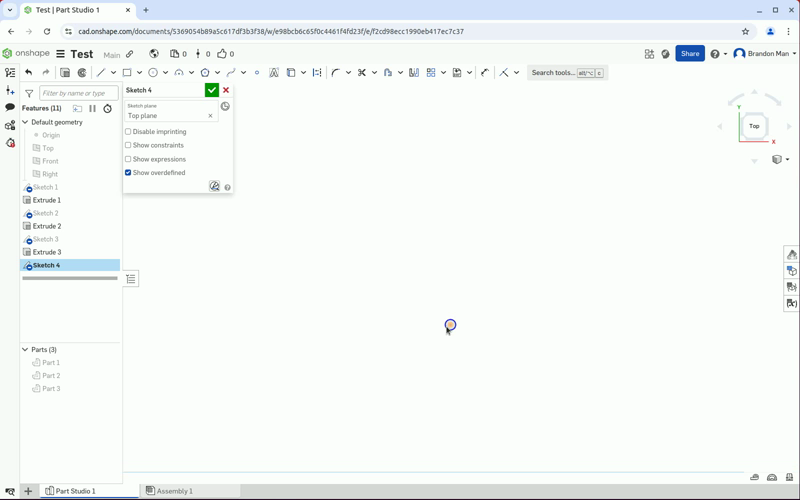
scroll(6)
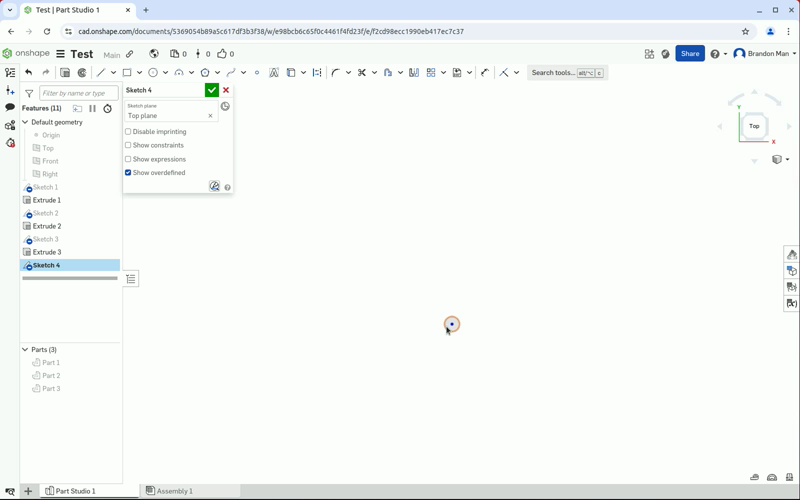
scroll(6)
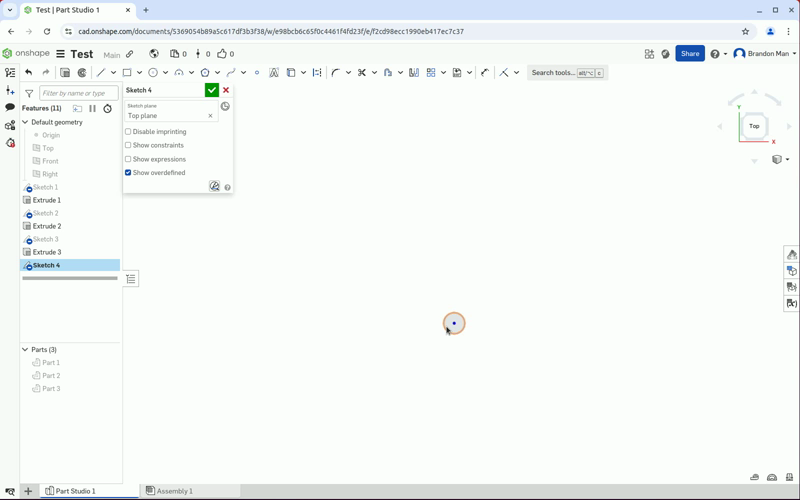
scroll(6)
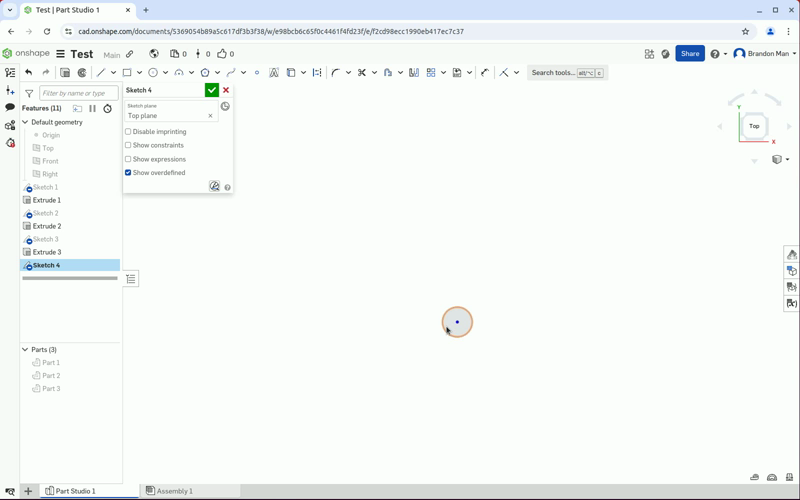
scroll(6)
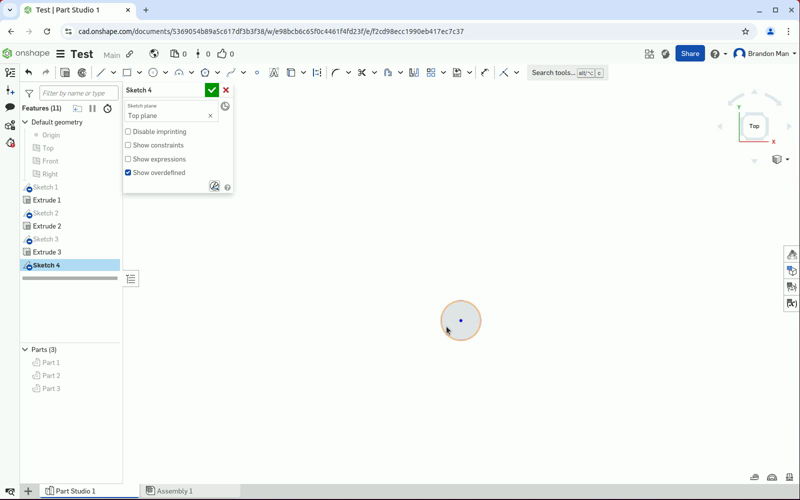
scroll(6)
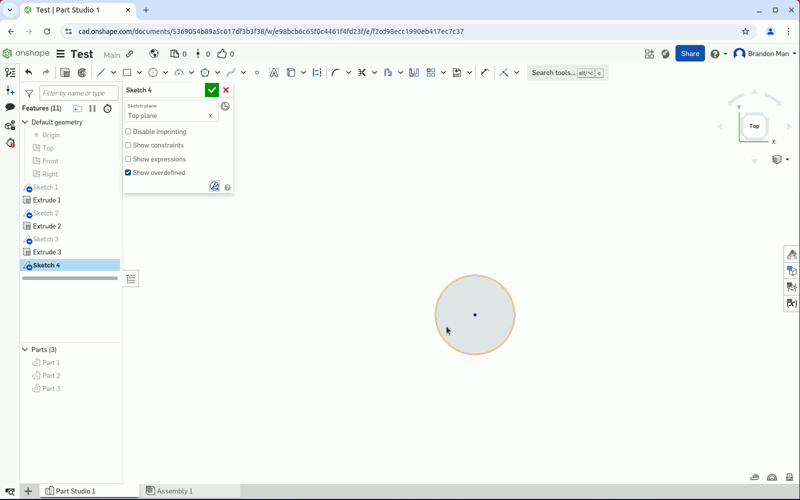
click(446, 326)
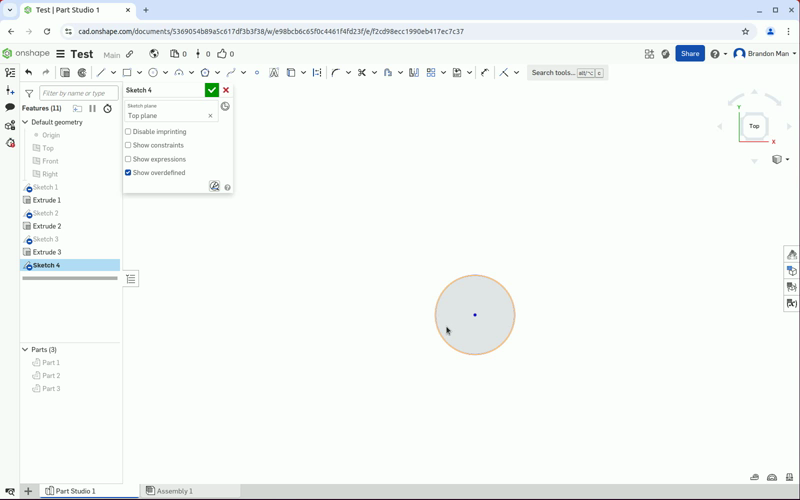
scroll(-6)
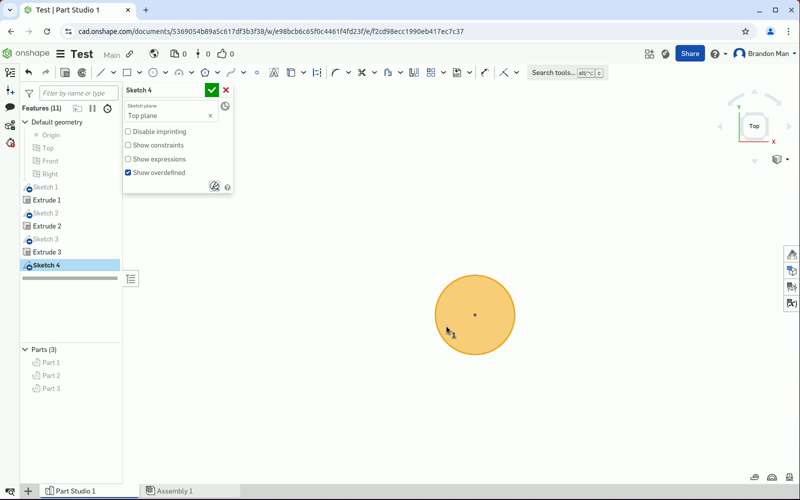
scroll(-6)
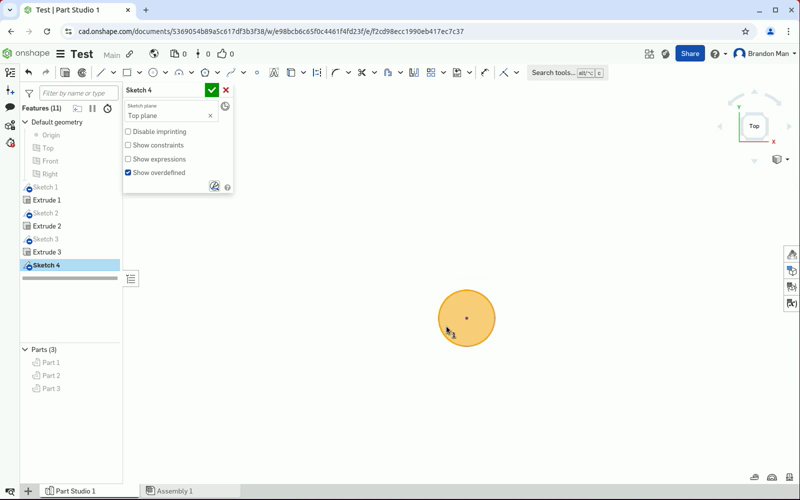
scroll(-6)
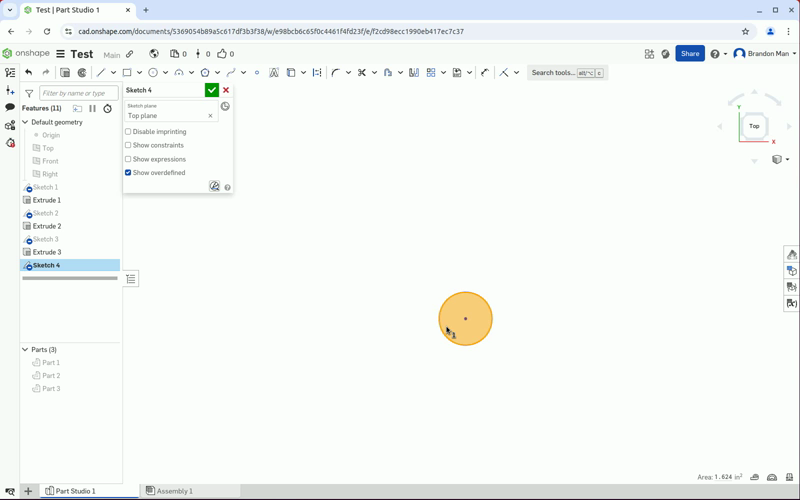
scroll(-6)
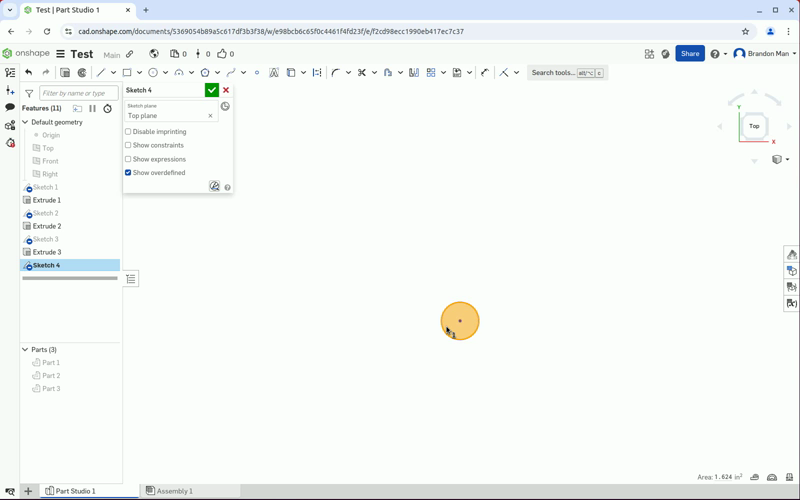
scroll(-6)
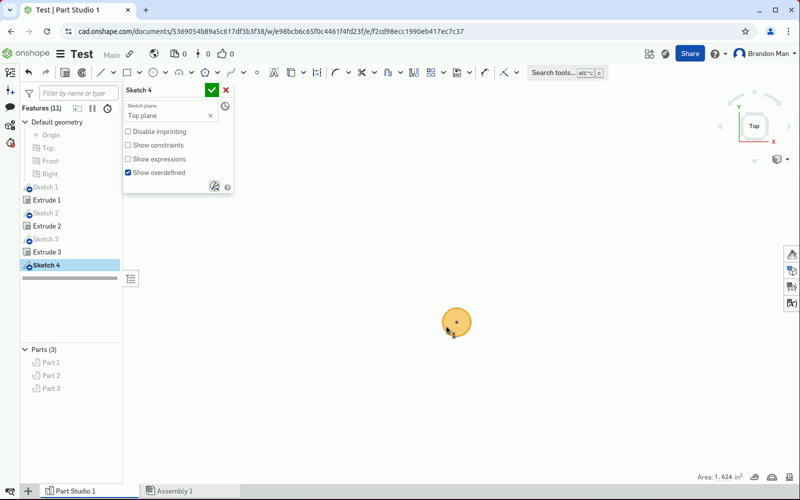
scroll(-6)
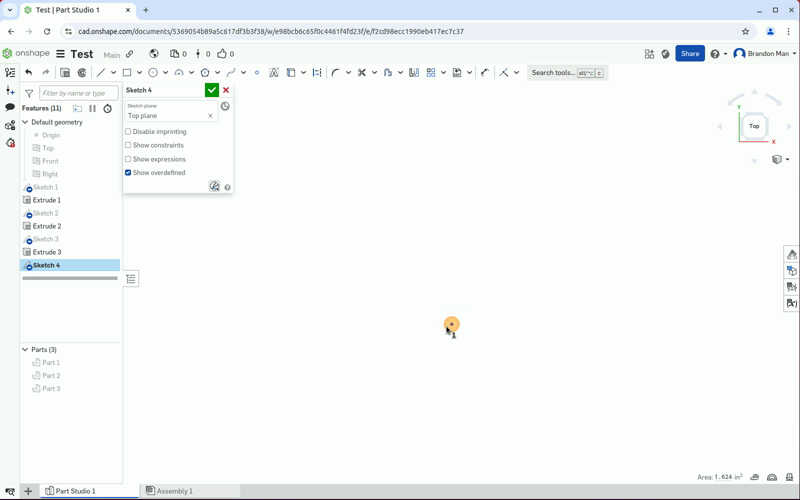
scroll(-6)
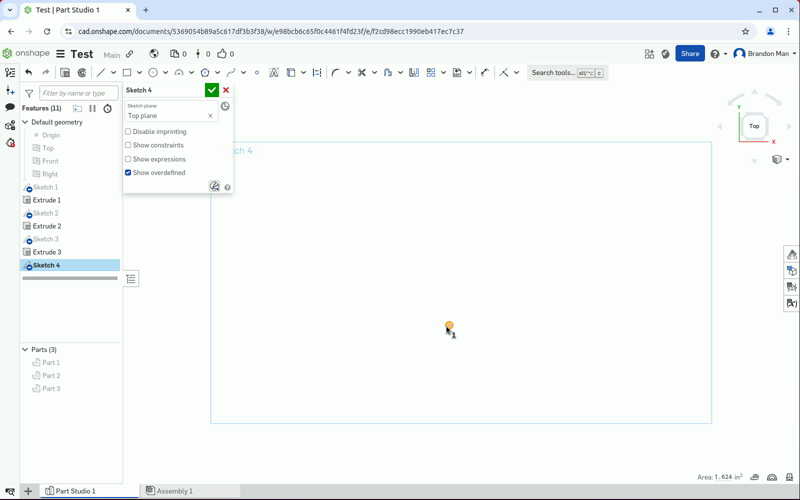
mouse_move(73, 352)
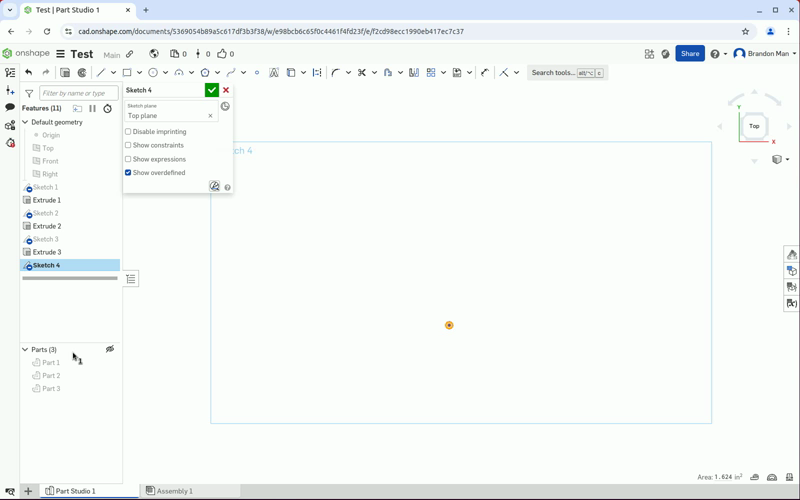
key(shift+y)
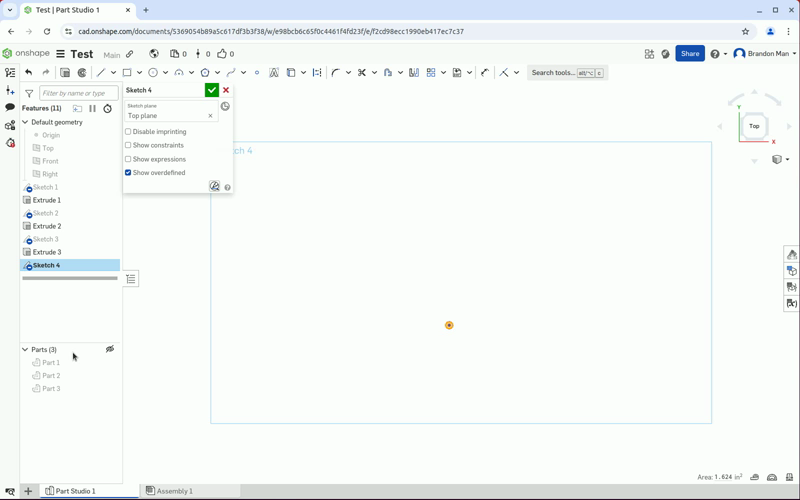
key(shift+e)
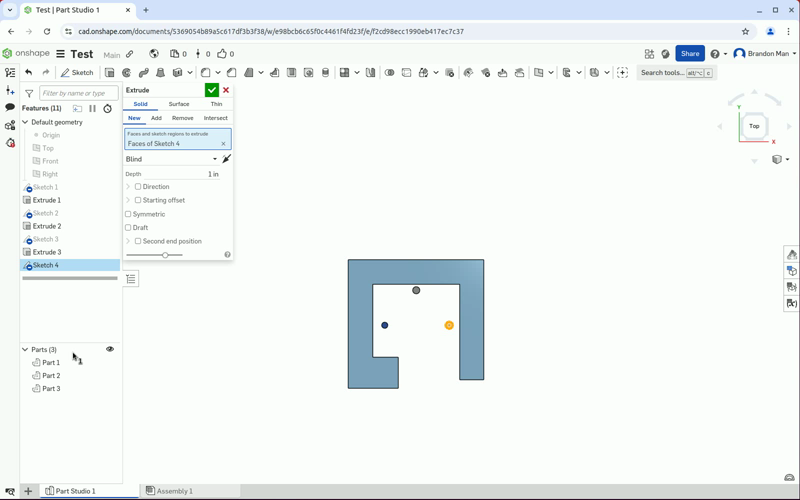
mouse_move(143, 106)
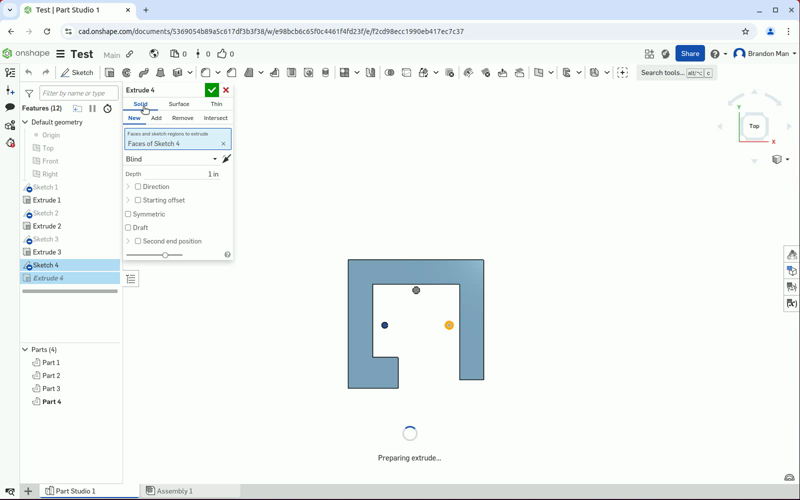
click(143, 106)
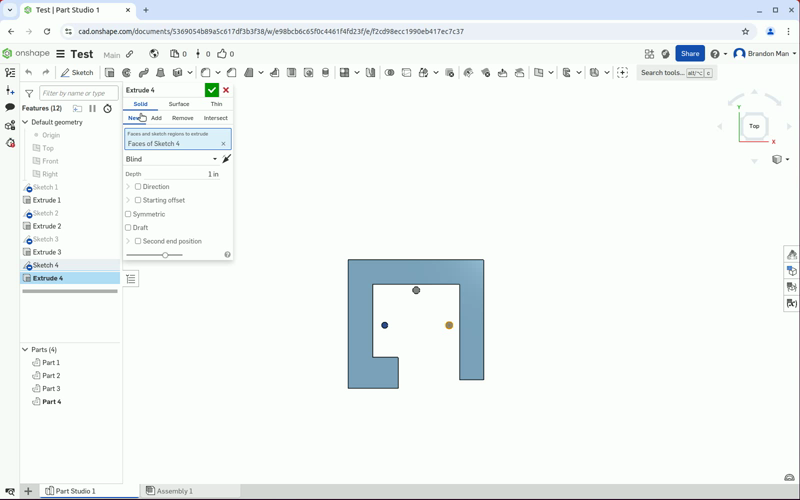
mouse_move(137, 120)
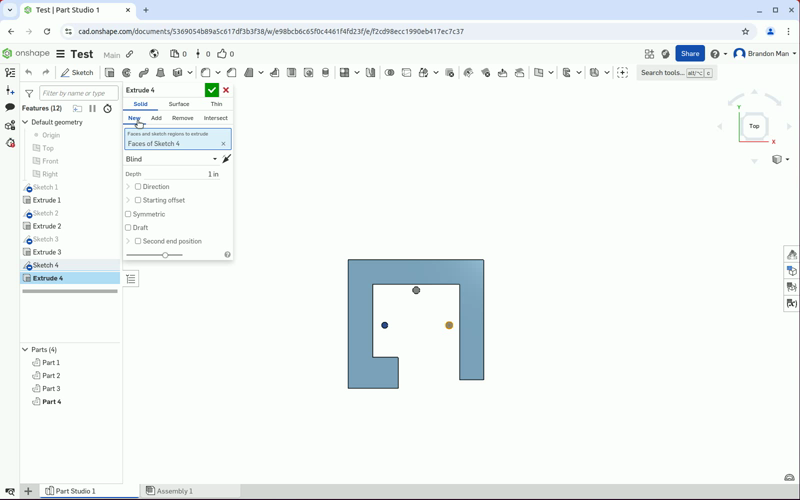
click(137, 120)
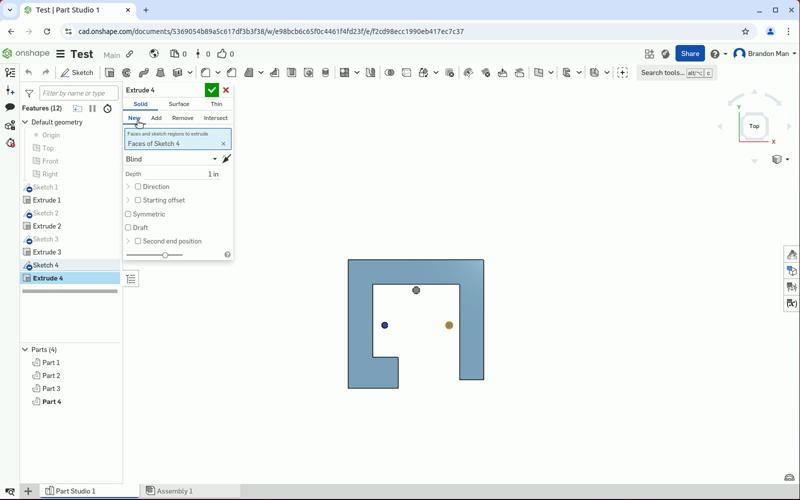
key(tab, 4)
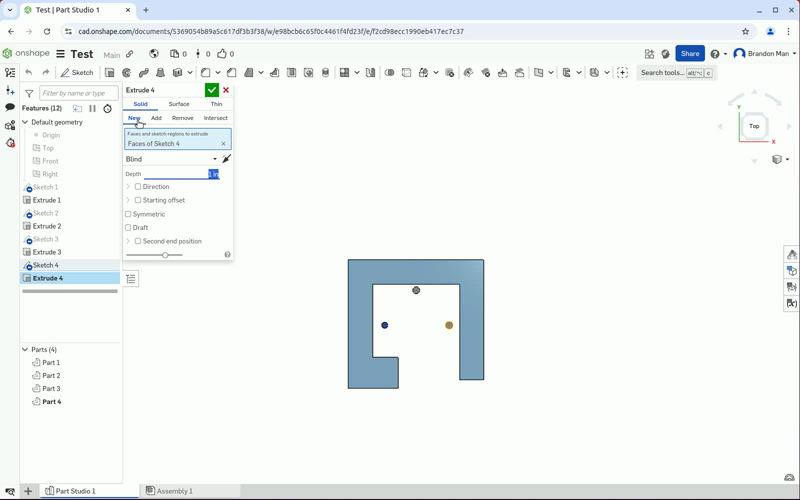
text(0.241)
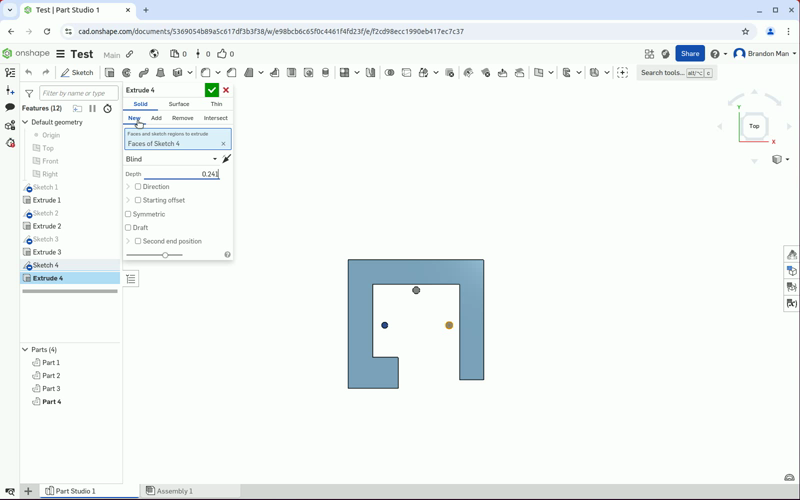
key(enter)
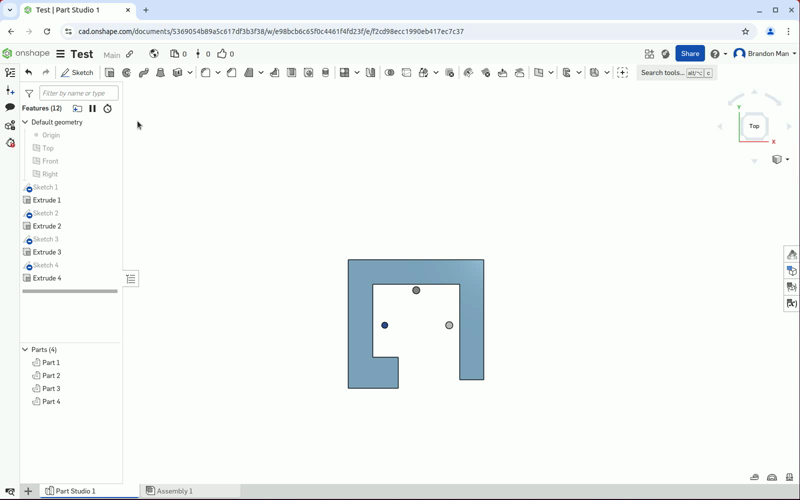
key(shift+h)
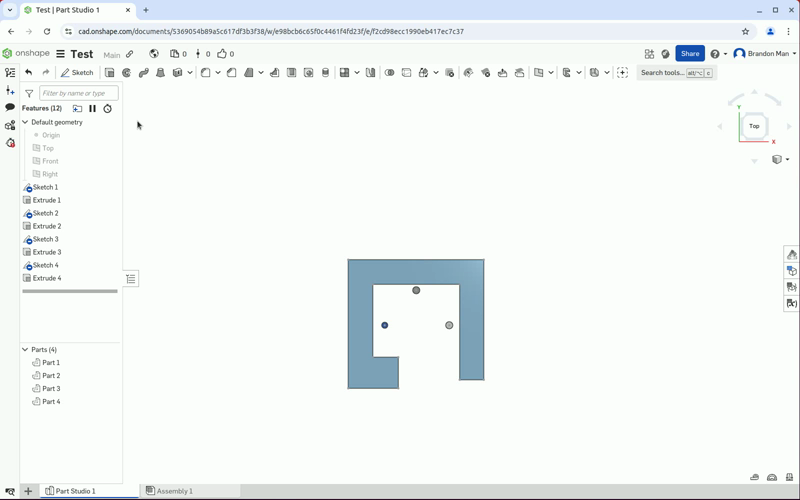
key(shift+h)
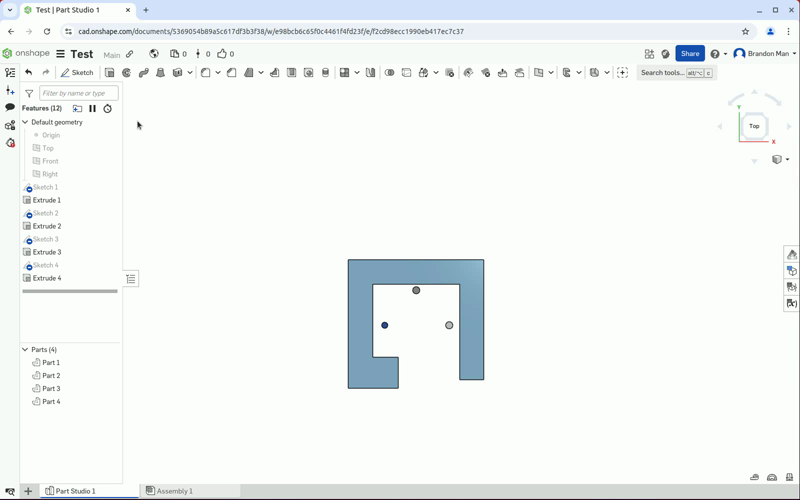
mouse_move(73, 189)
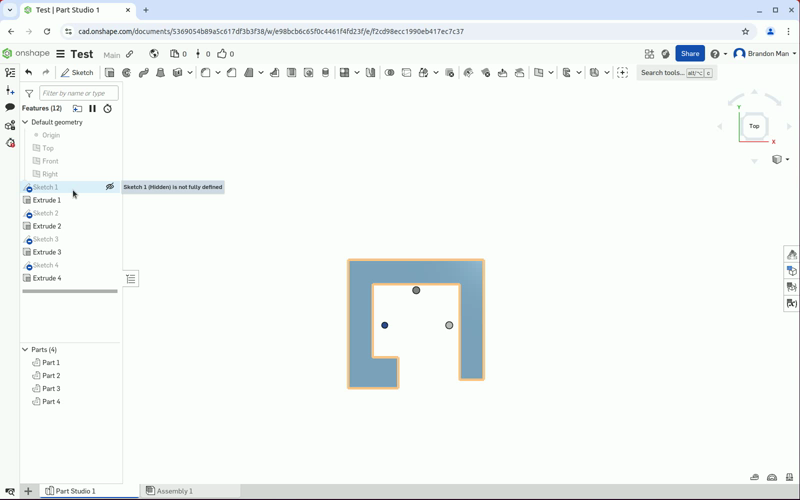
click(73, 189)
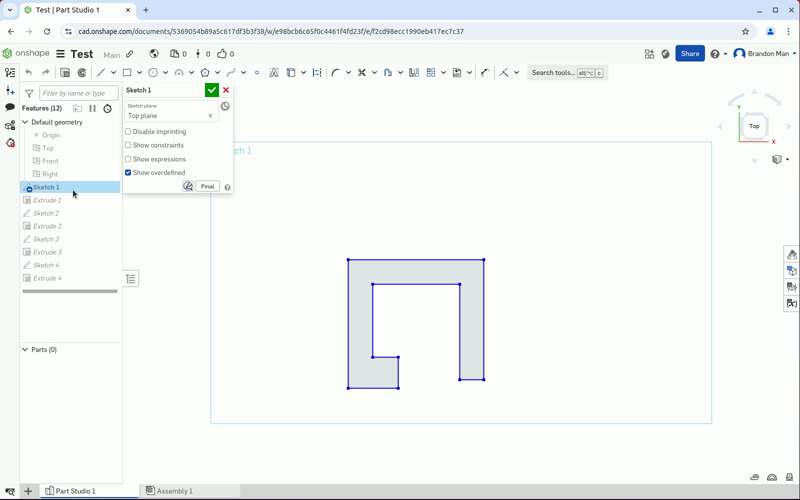
mouse_move(229, 92)
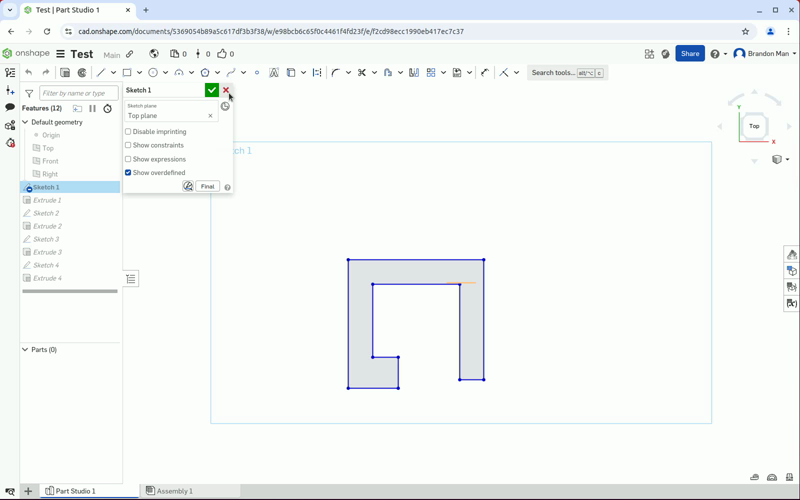
click(229, 92)
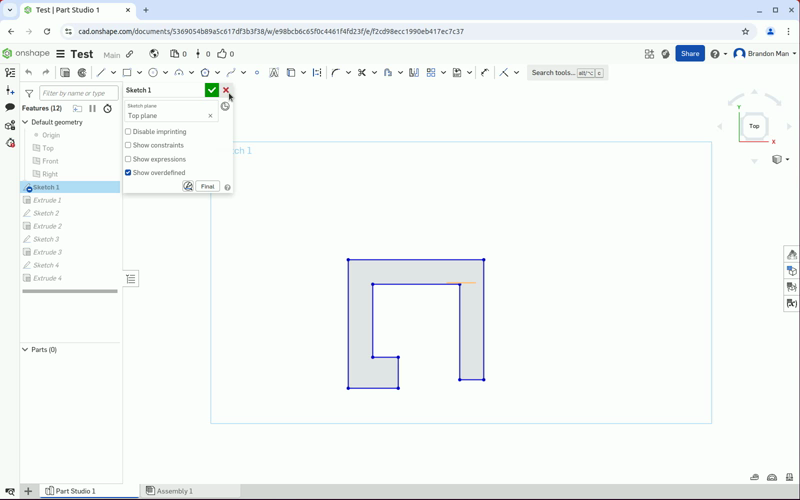
key(shift+s)
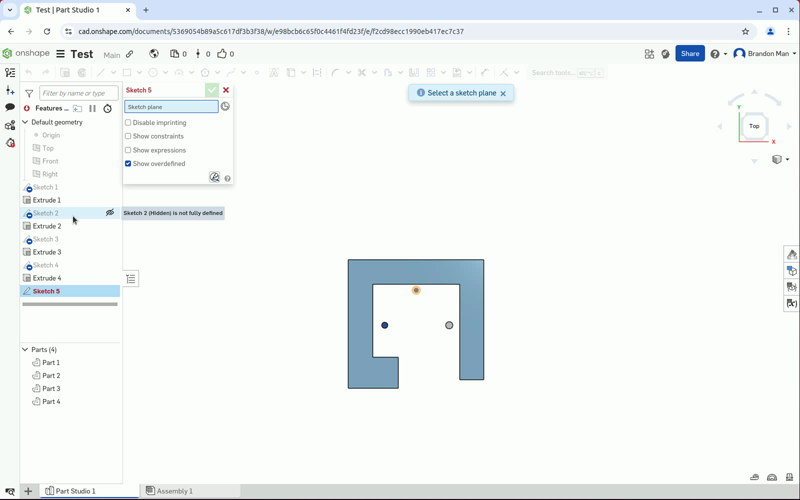
scroll(3)
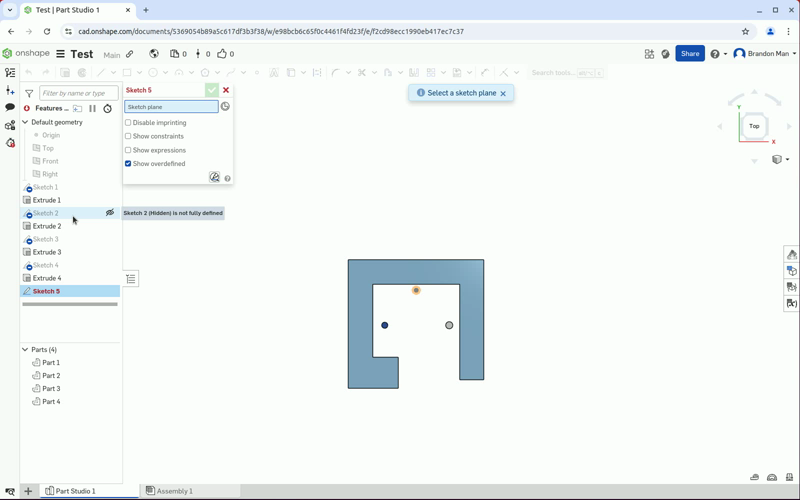
mouse_move(73, 150)
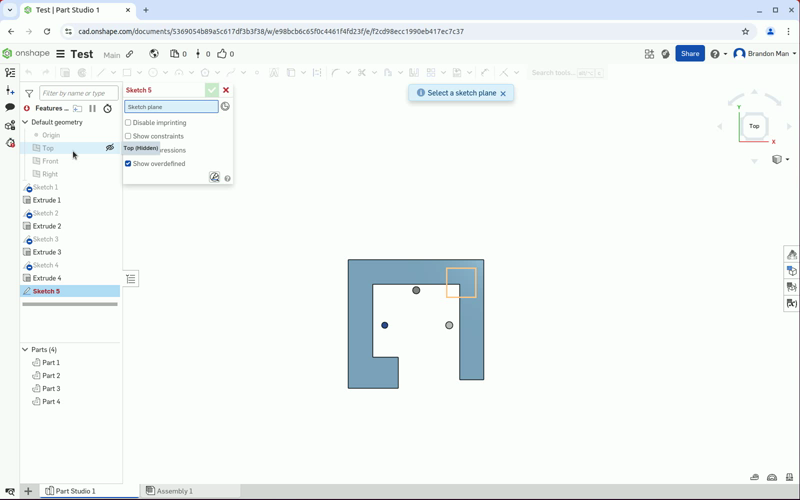
click(73, 150)
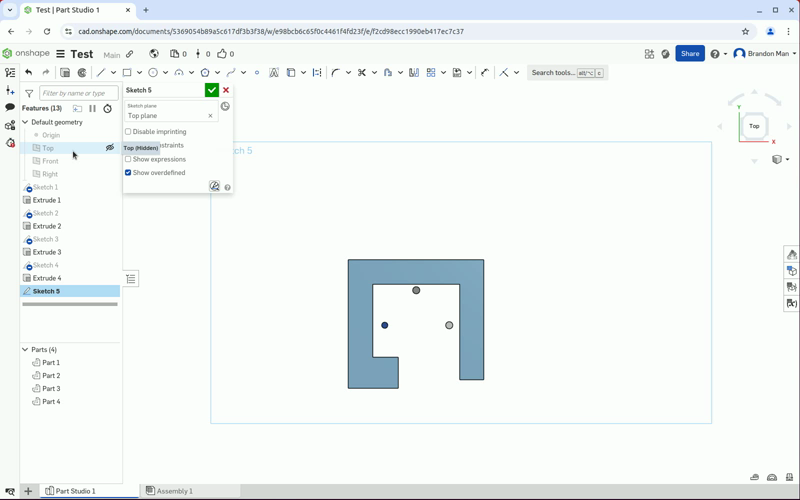
mouse_move(73, 352)
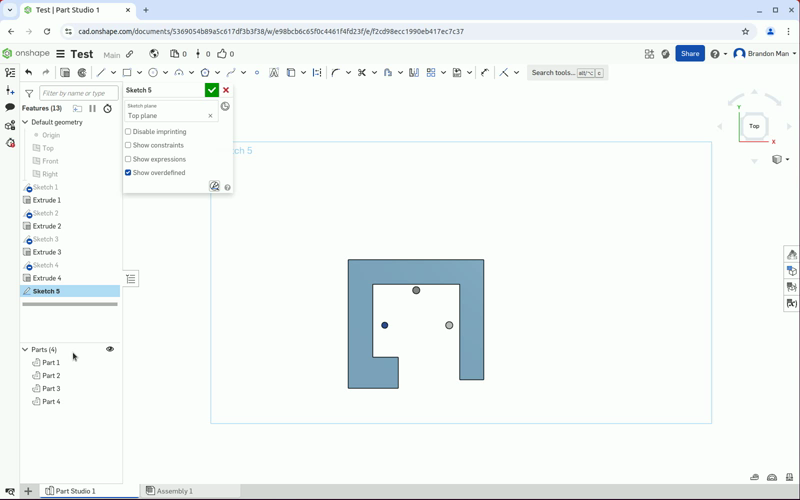
key(y)
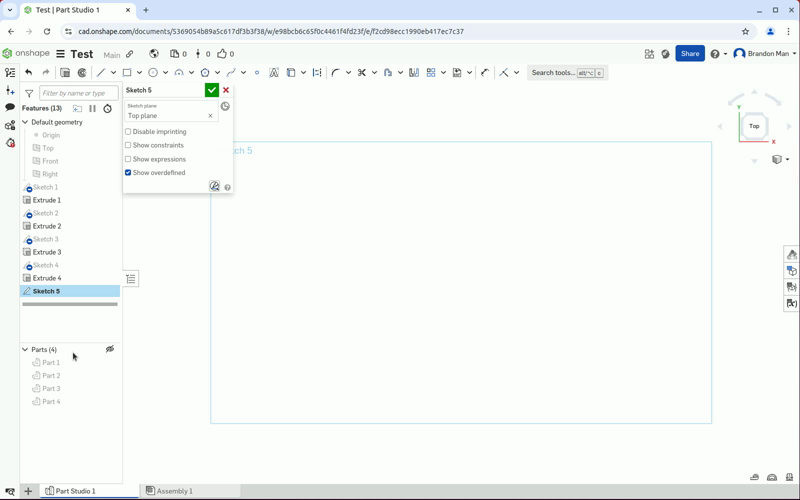
key(c)
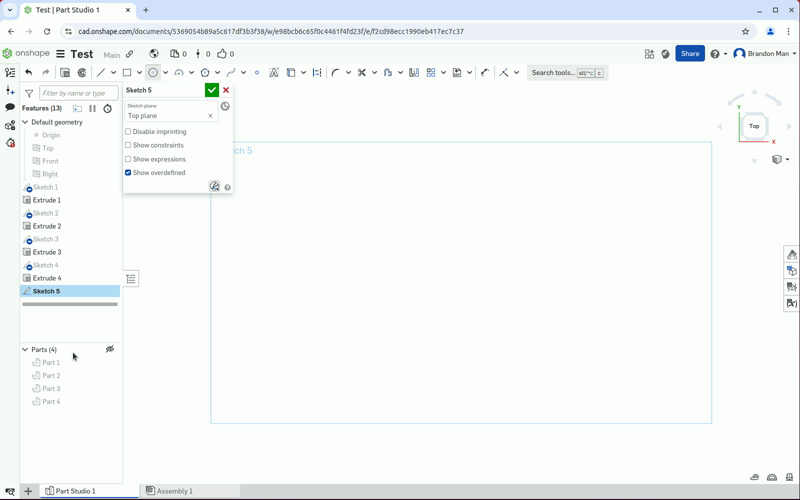
key_down(shift)
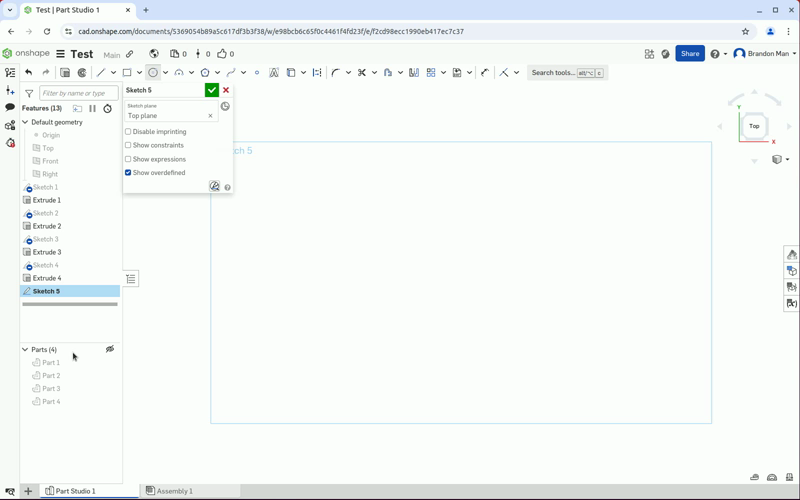
mouse_move(449, 363)
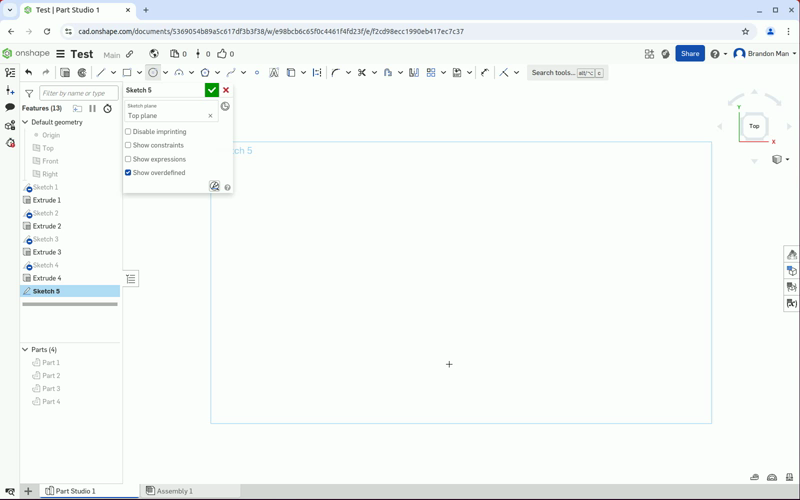
click(449, 363)
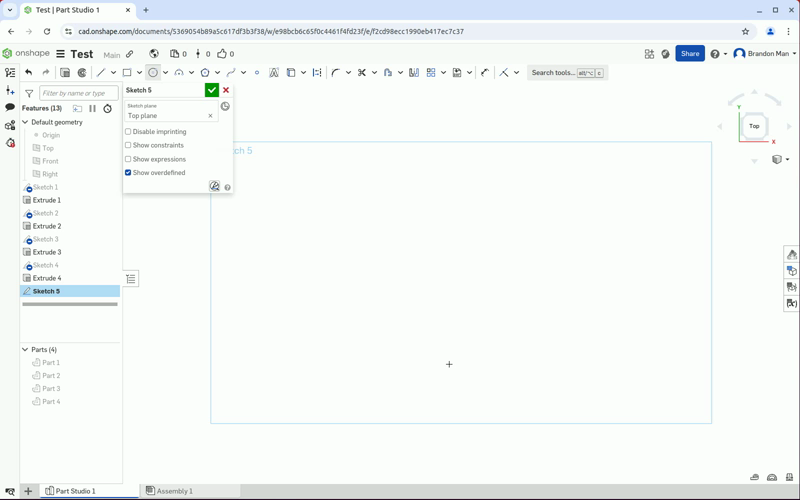
key_up(shift)
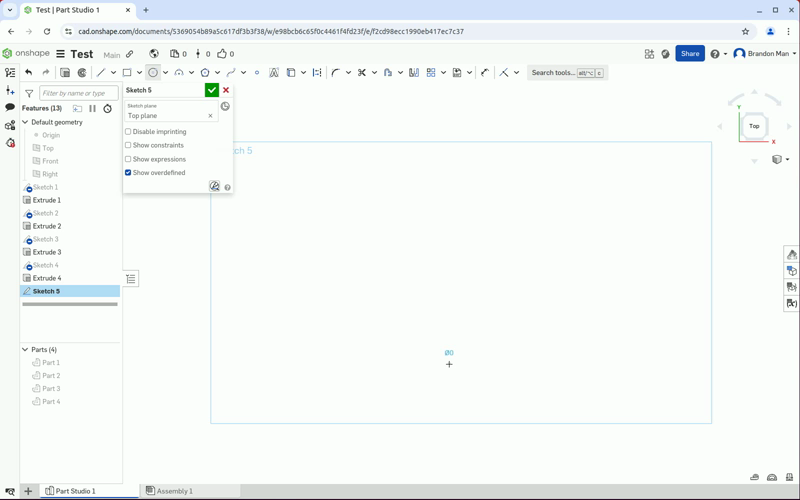
mouse_move(452, 363)
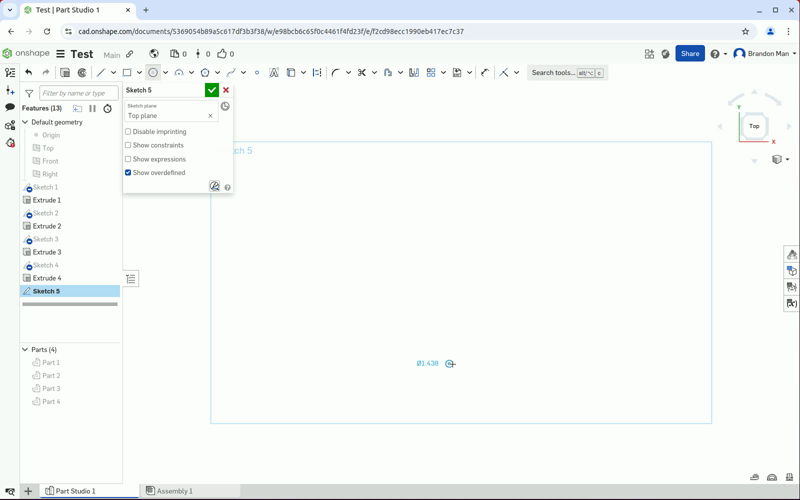
click(452, 363)
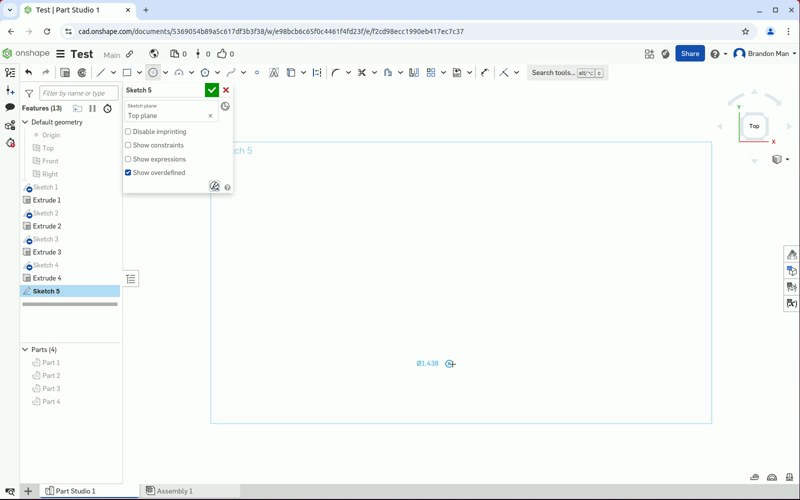
key(esc)
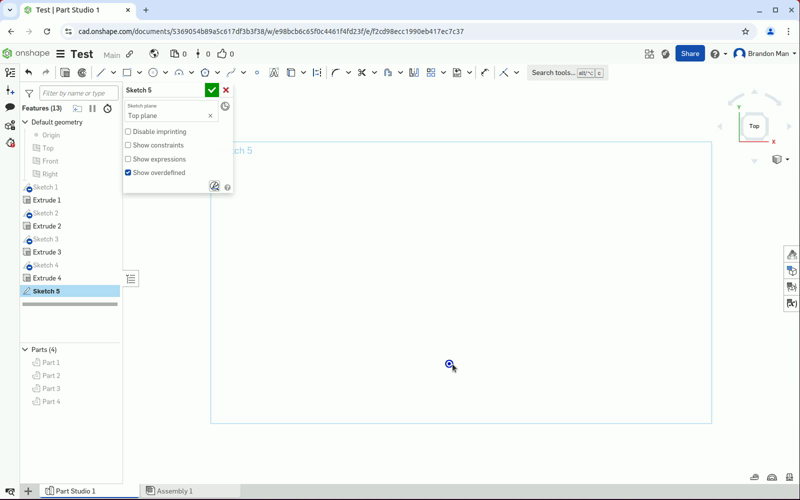
mouse_move(448, 364)
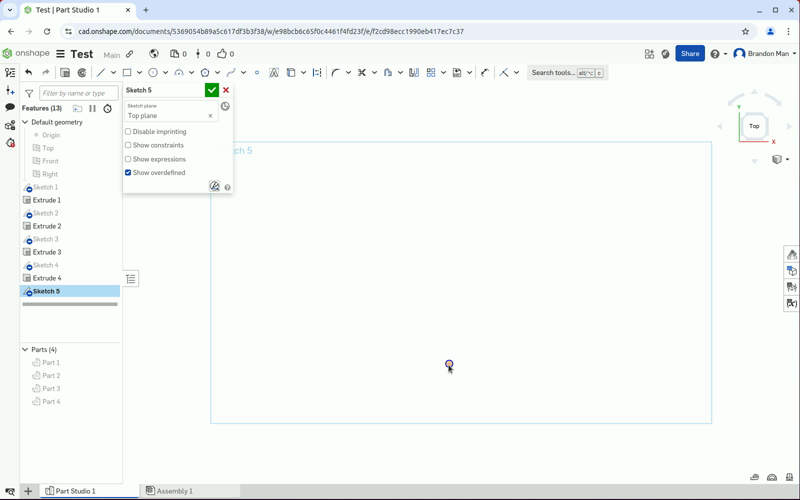
scroll(6)
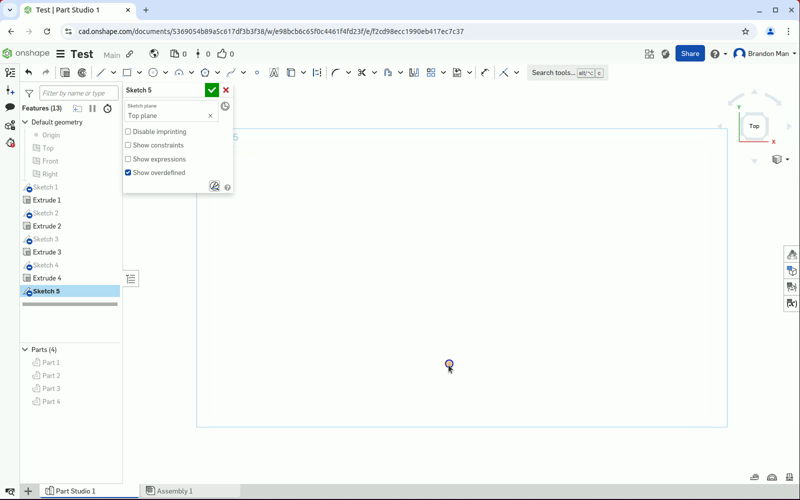
scroll(6)
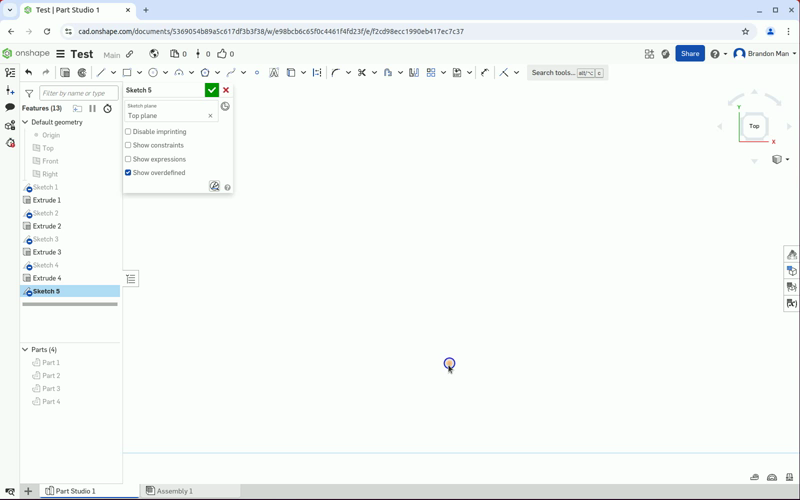
scroll(6)
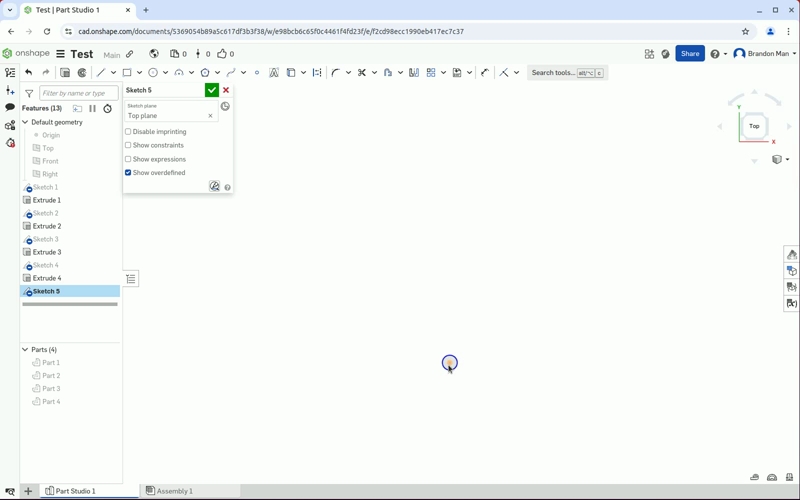
scroll(6)
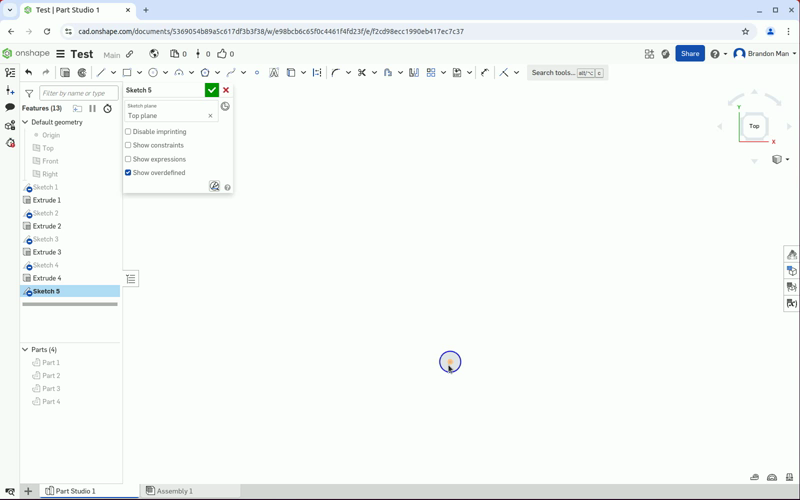
scroll(6)
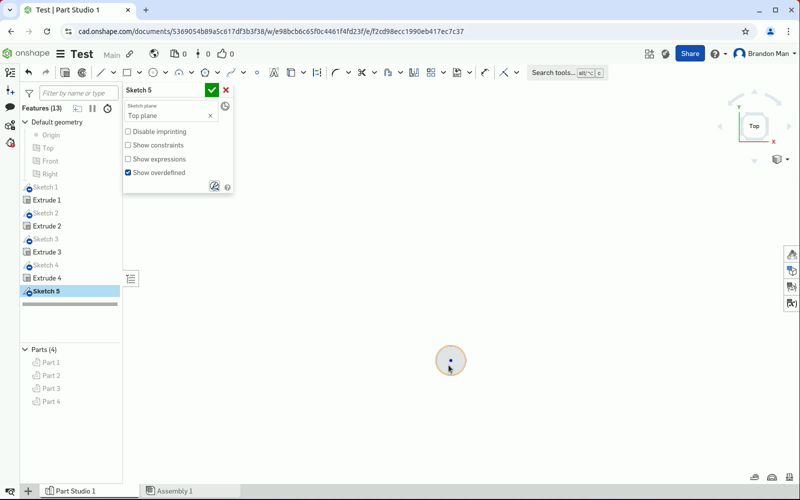
scroll(6)
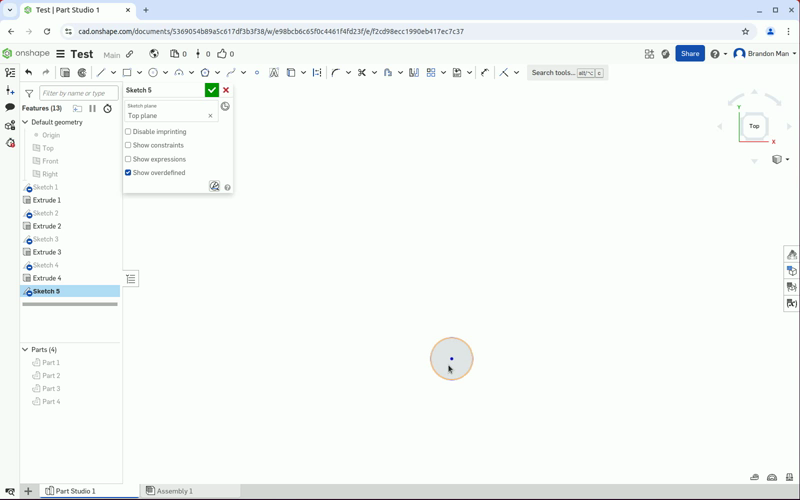
scroll(6)
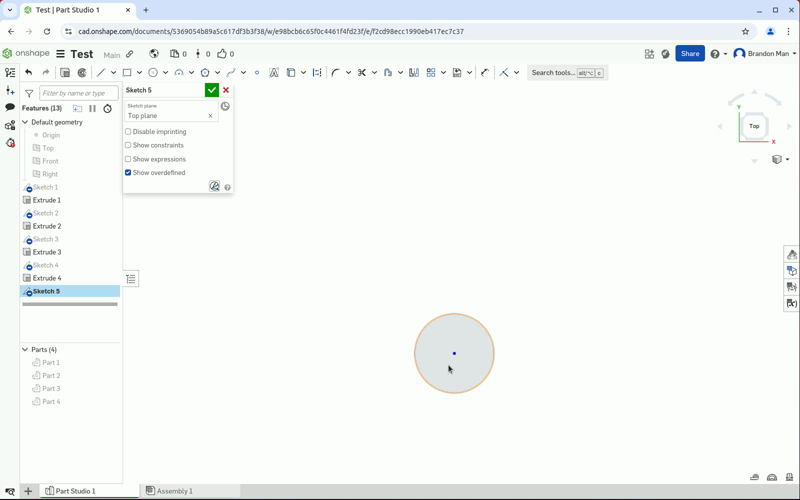
click(448, 364)
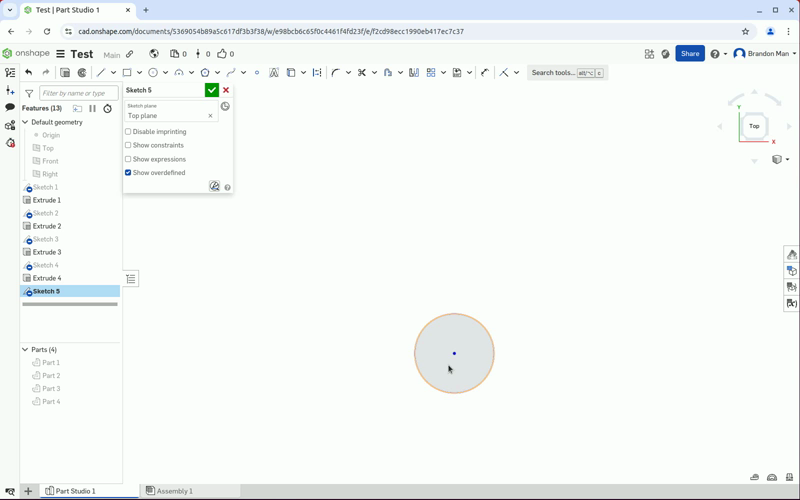
scroll(-6)
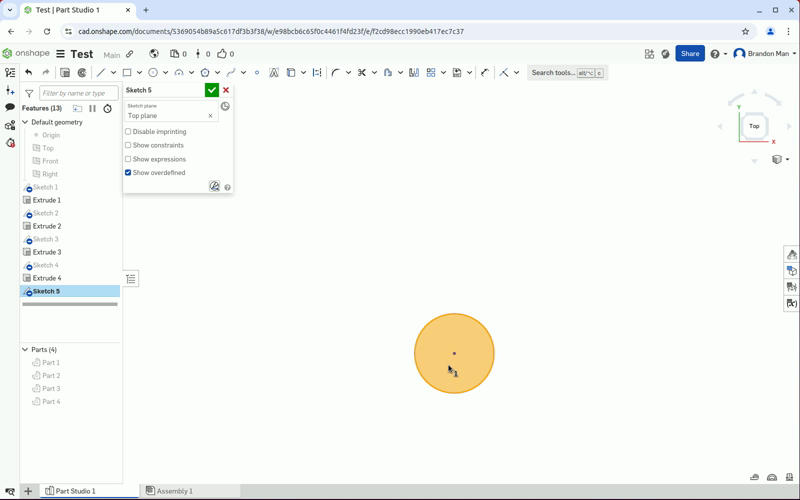
scroll(-6)
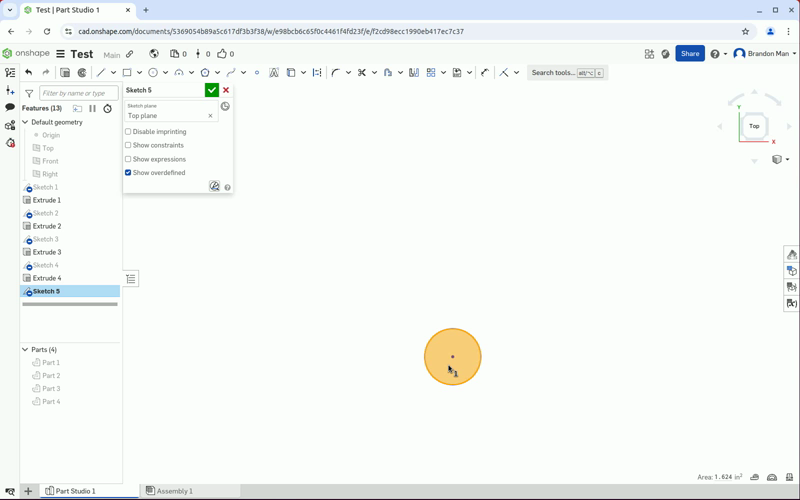
scroll(-6)
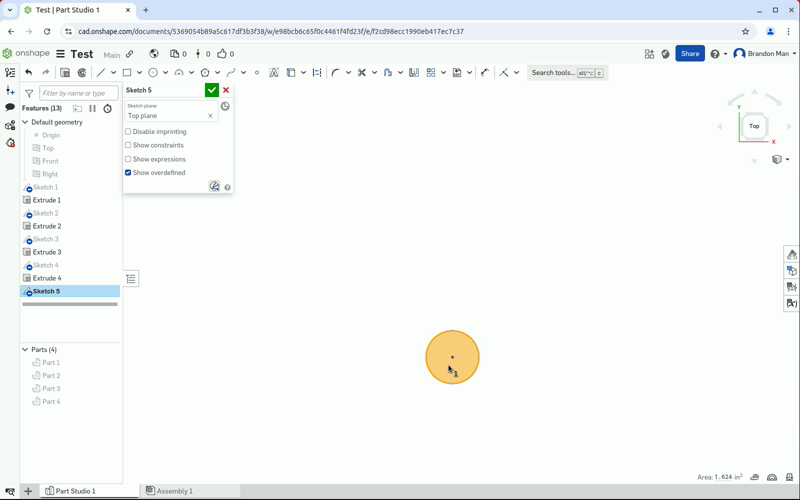
scroll(-6)
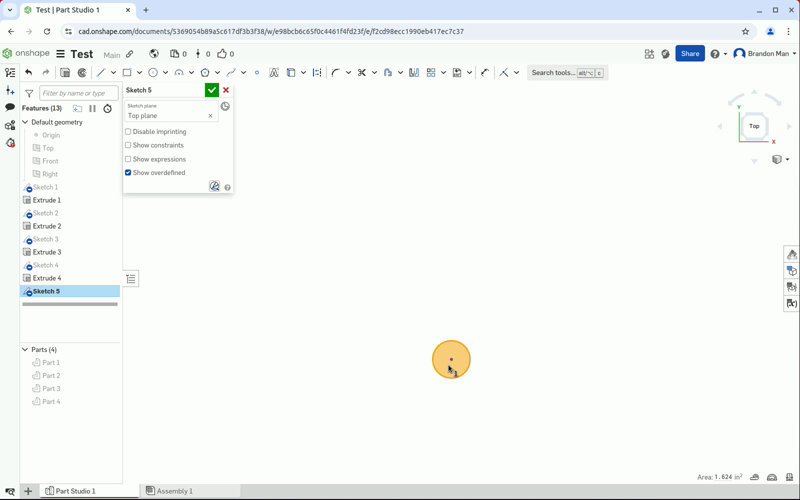
scroll(-6)
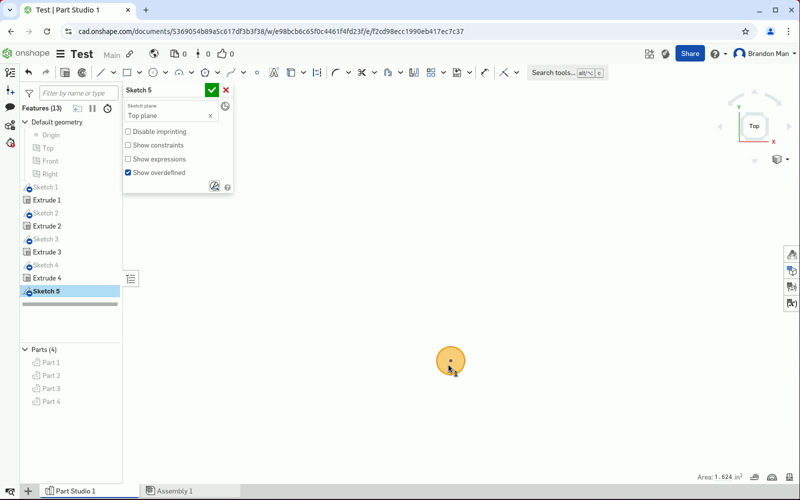
scroll(-6)
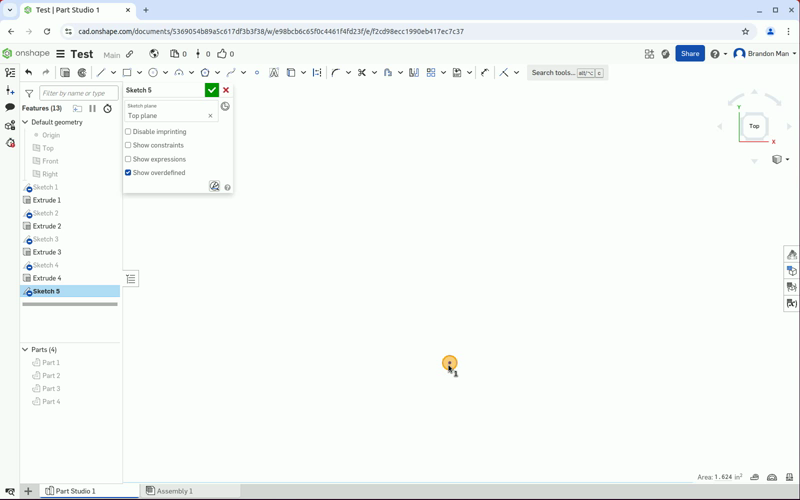
scroll(-6)
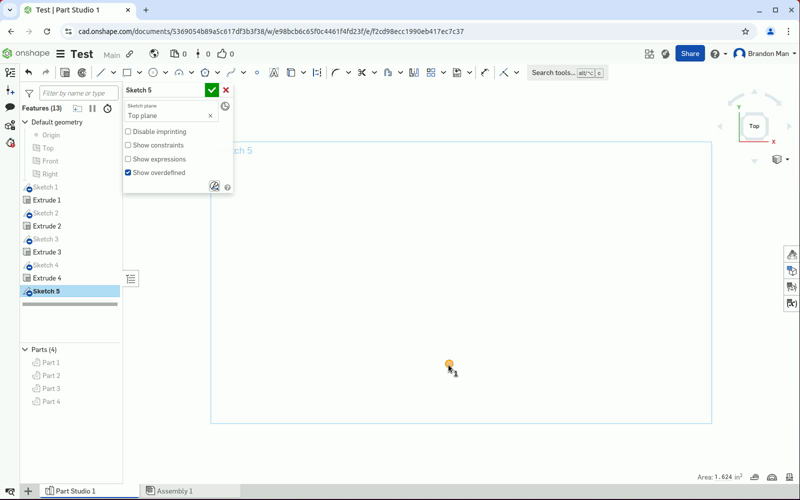
mouse_move(73, 352)
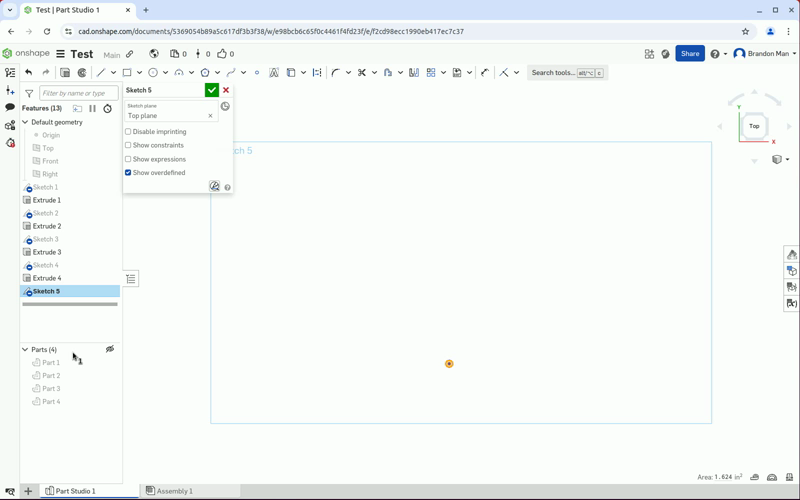
key(shift+y)
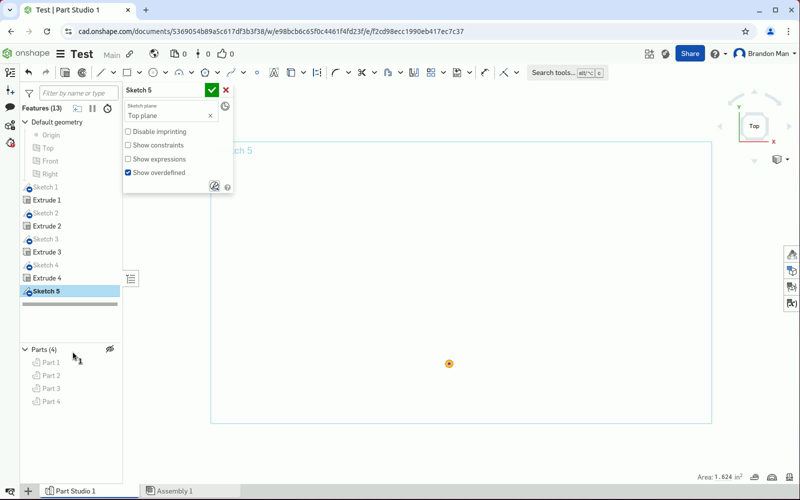
key(shift+e)
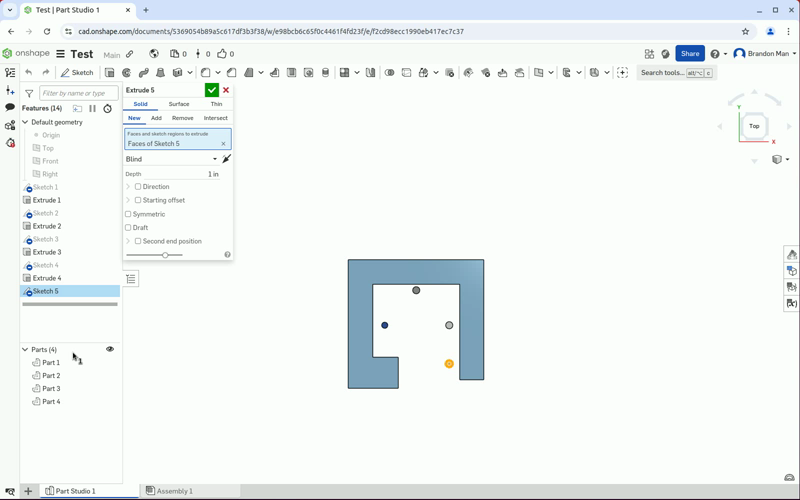
mouse_move(143, 106)
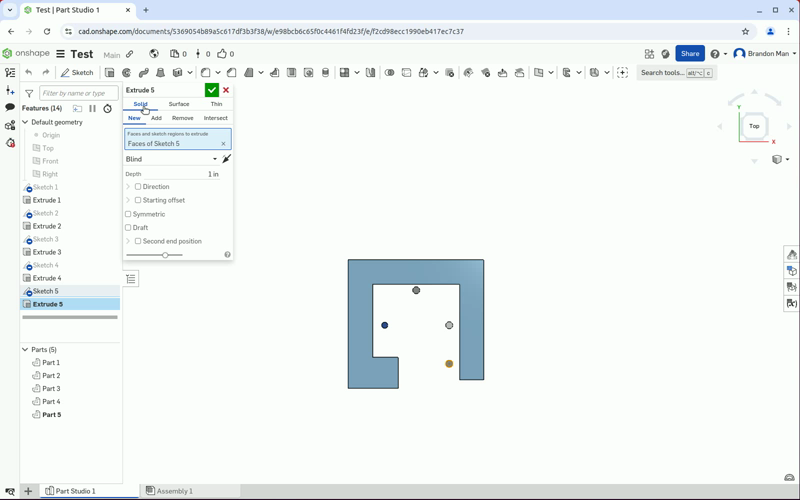
click(143, 106)
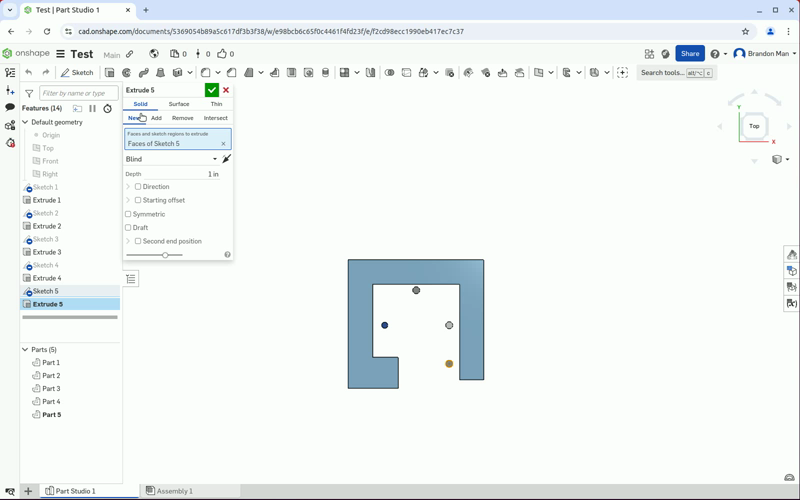
mouse_move(137, 120)
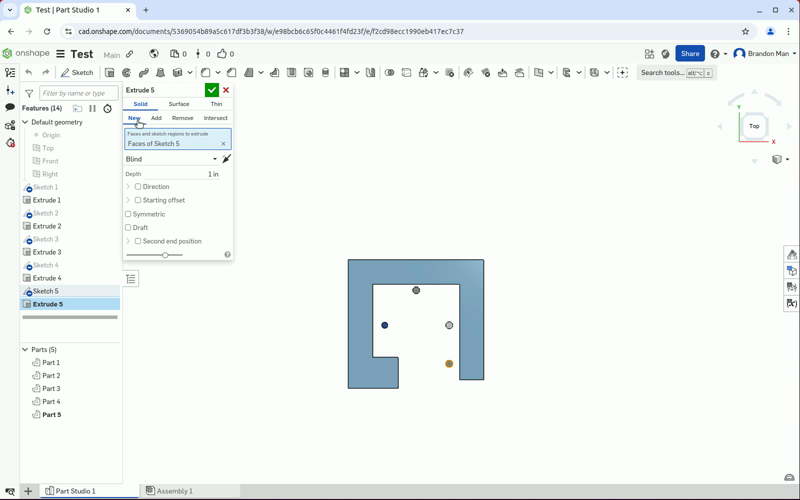
click(137, 120)
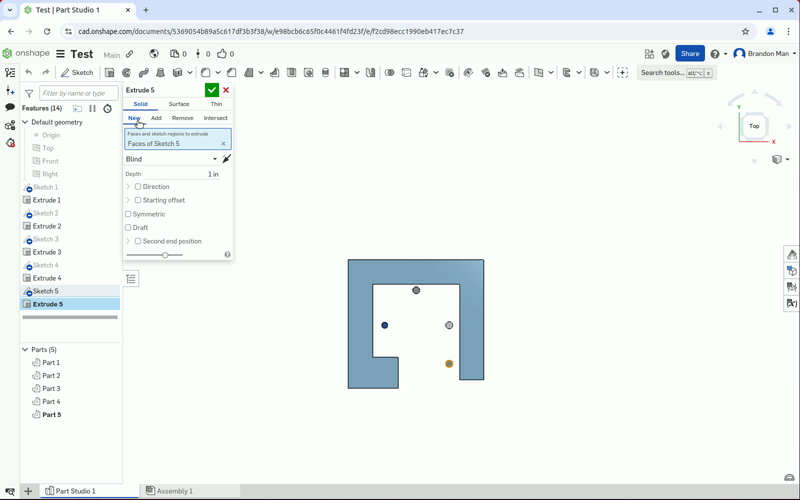
key(tab, 4)
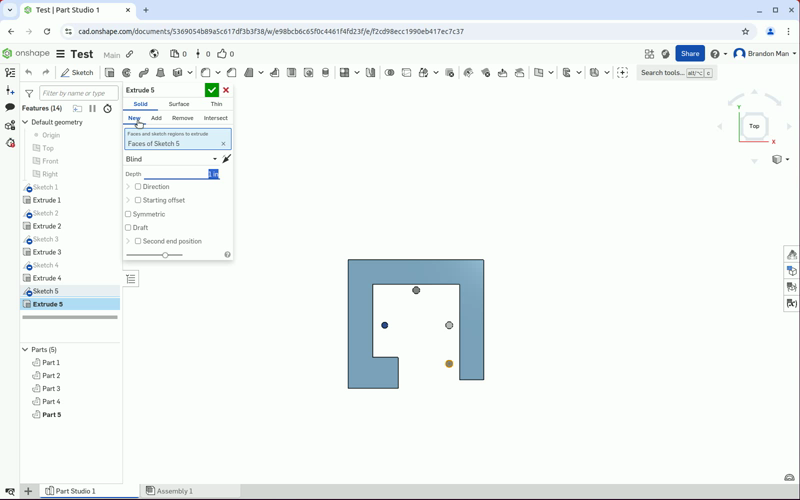
text(0.241)
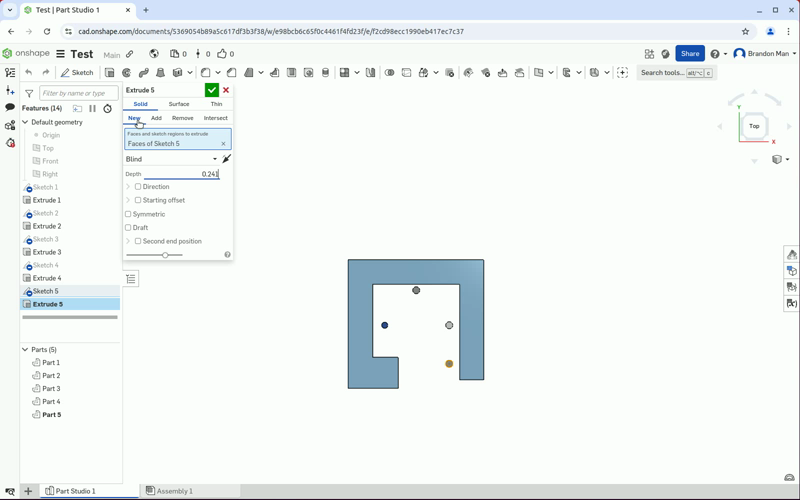
key(enter)
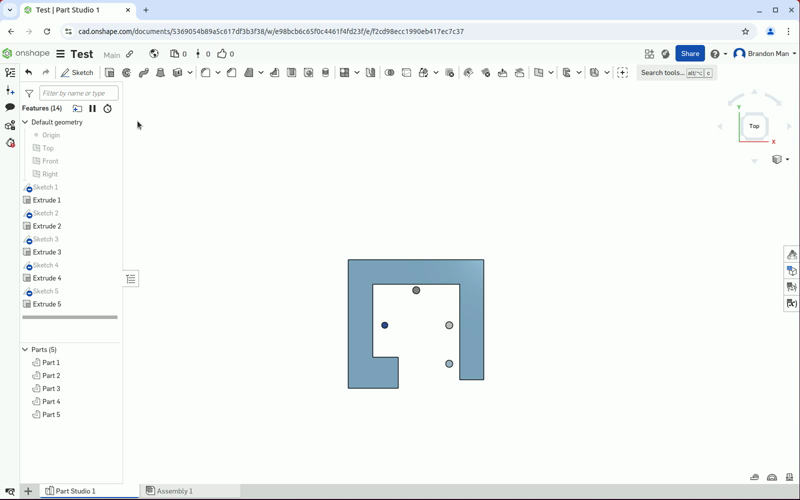
key(shift+h)
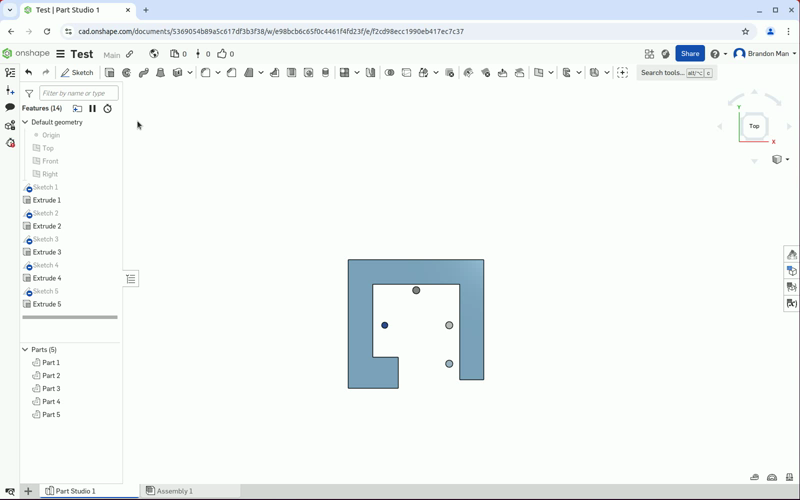
key(shift+h)
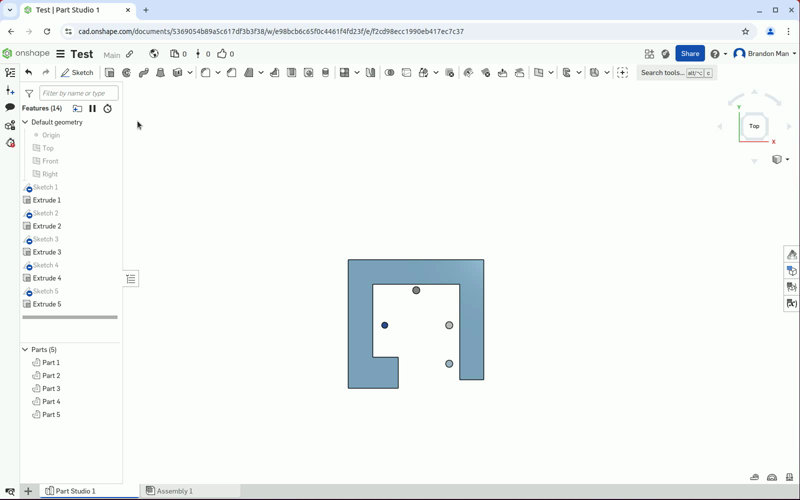
mouse_move(73, 189)
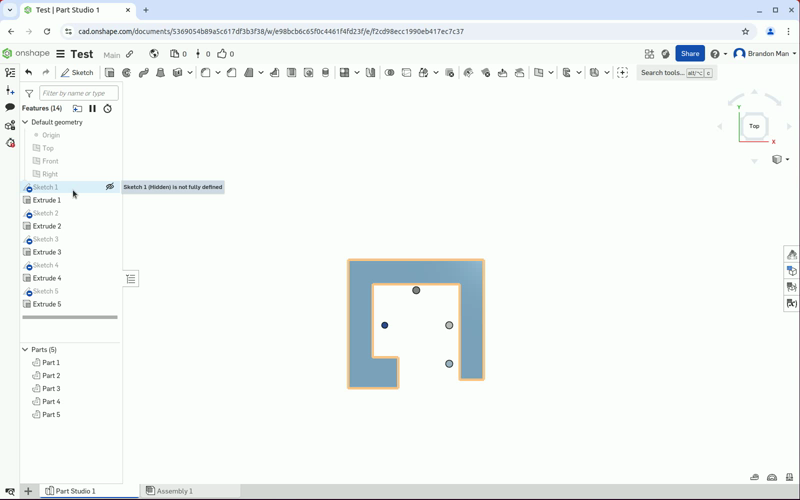
click(73, 189)
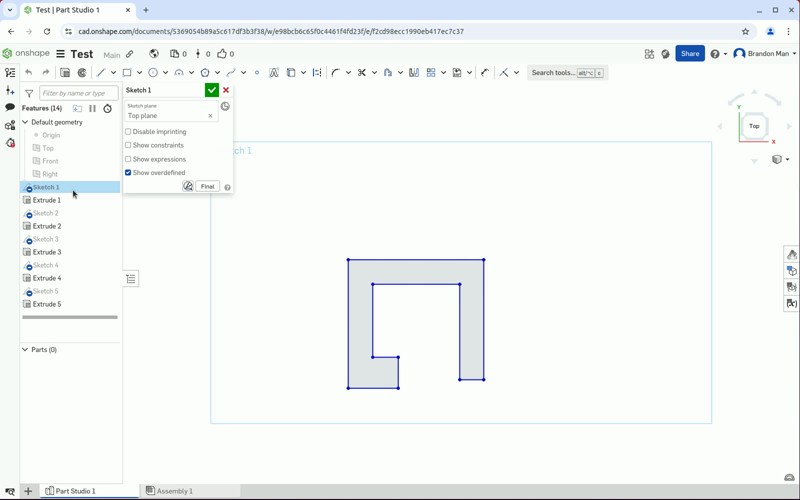
mouse_move(229, 92)
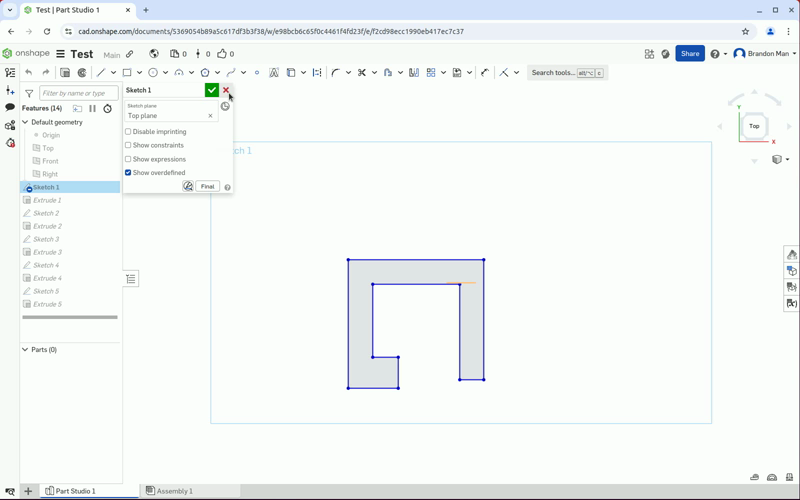
click(229, 92)
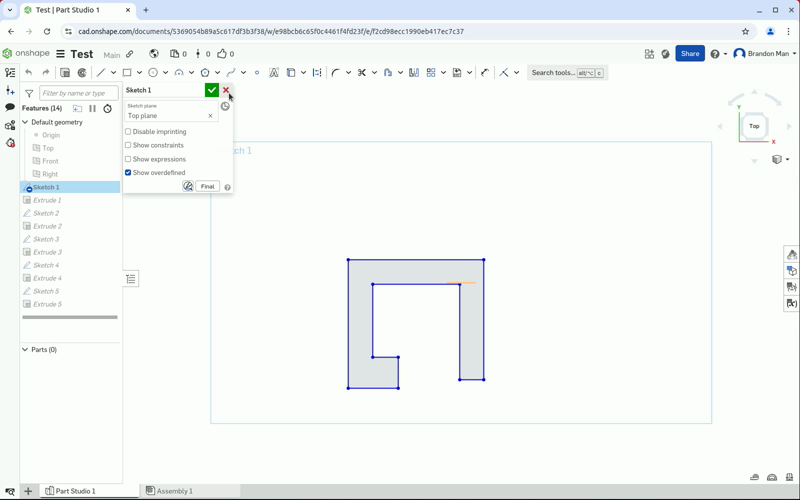
key(shift+s)
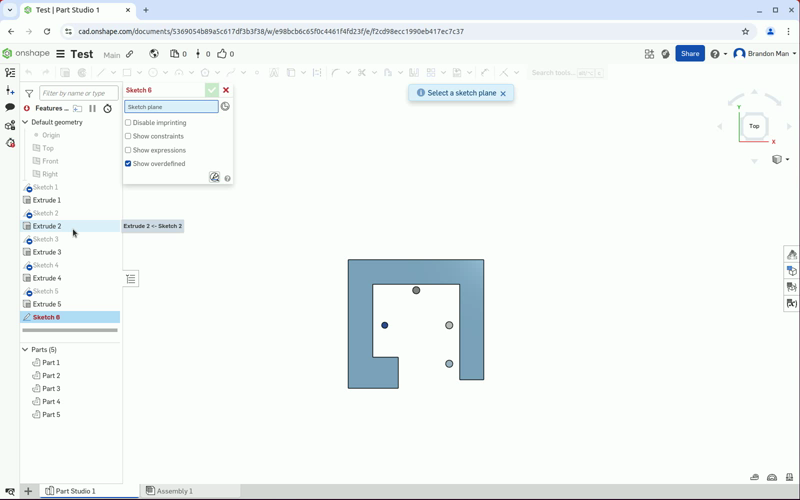
scroll(3)
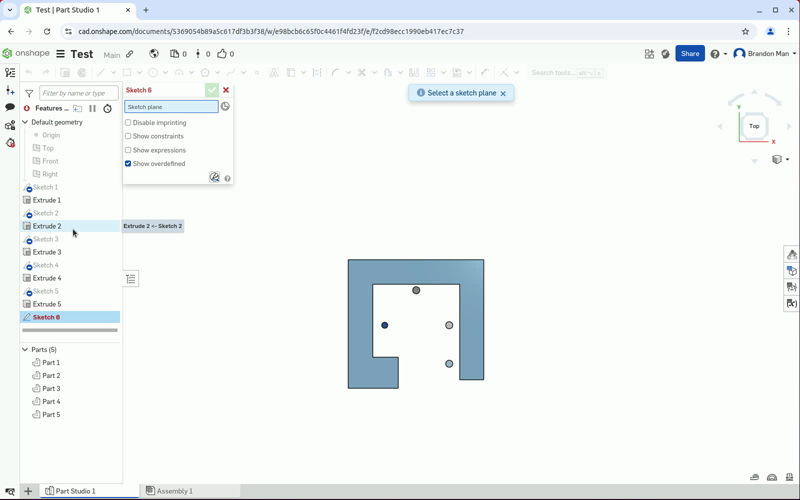
mouse_move(73, 150)
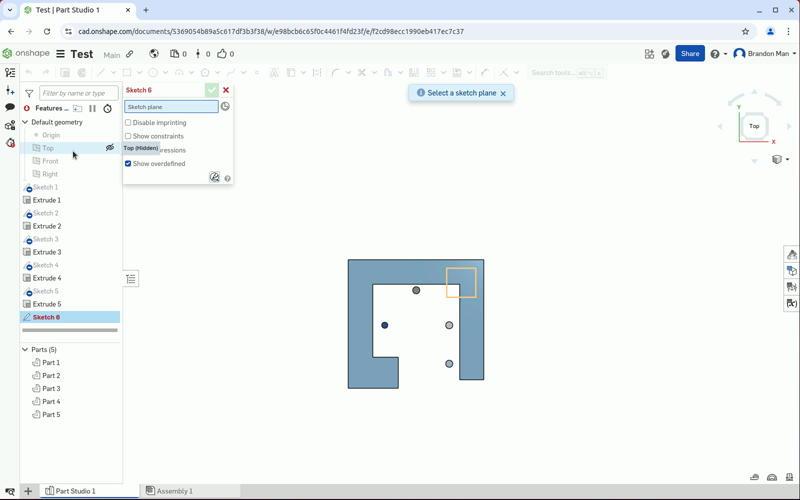
click(73, 150)
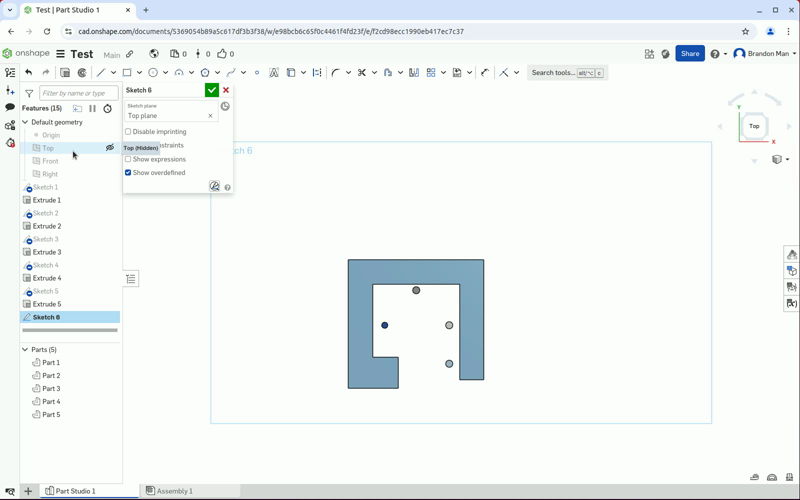
mouse_move(73, 352)
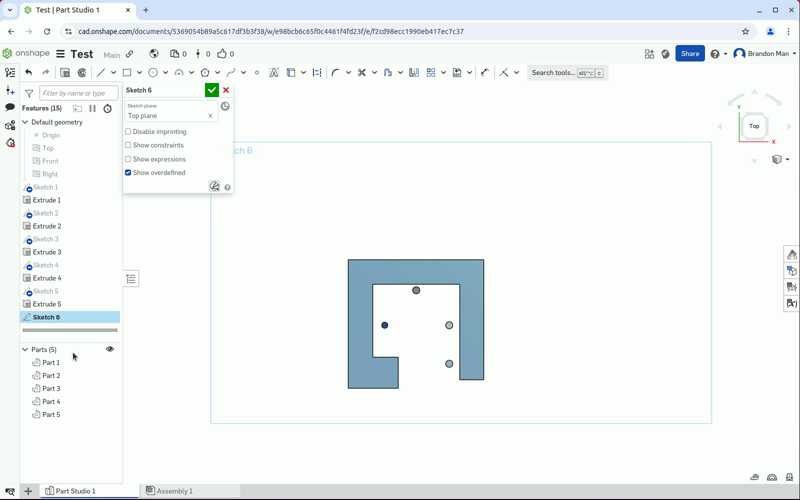
key(y)
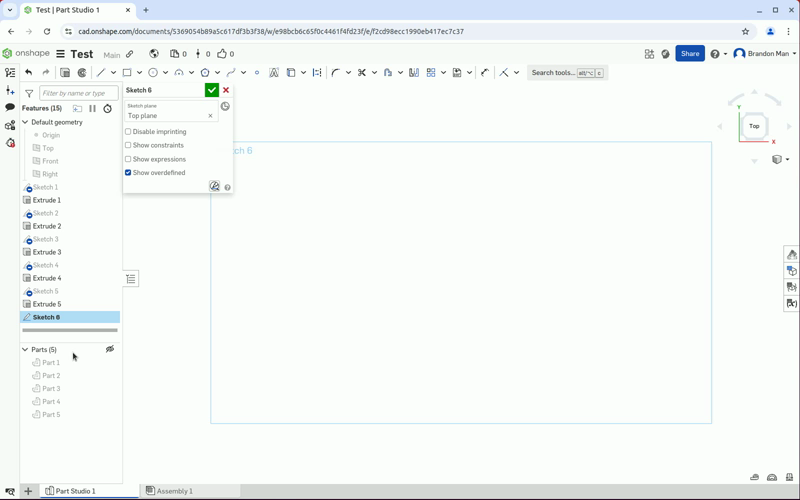
key(c)
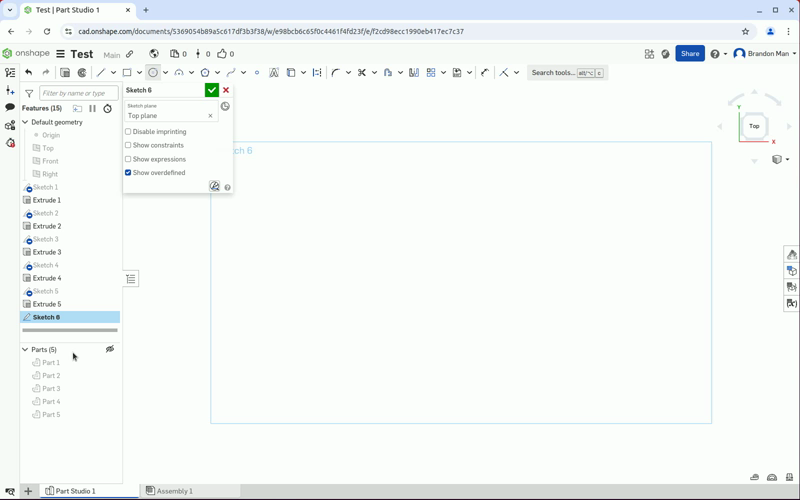
key_down(shift)
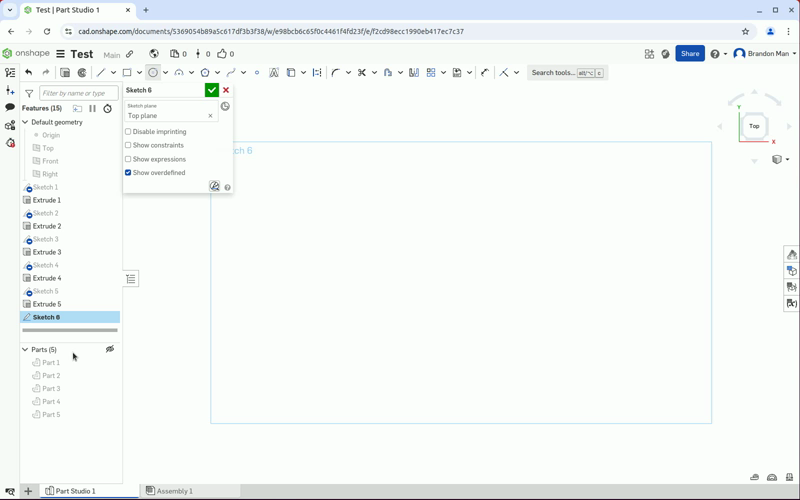
mouse_move(416, 363)
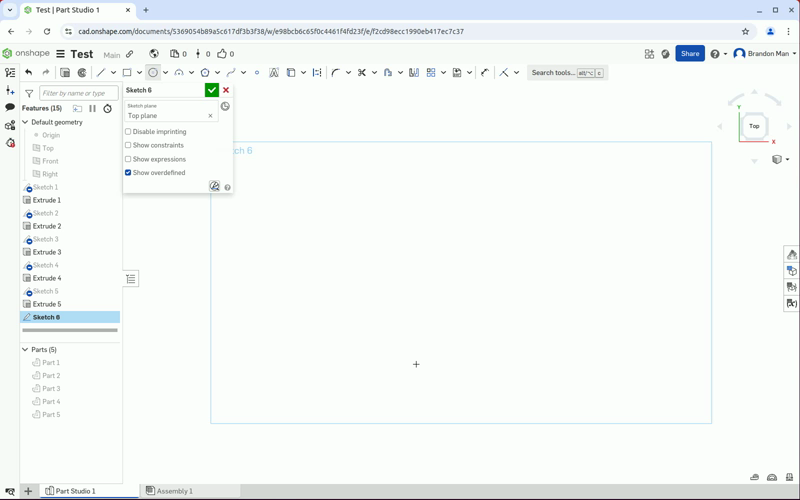
click(416, 363)
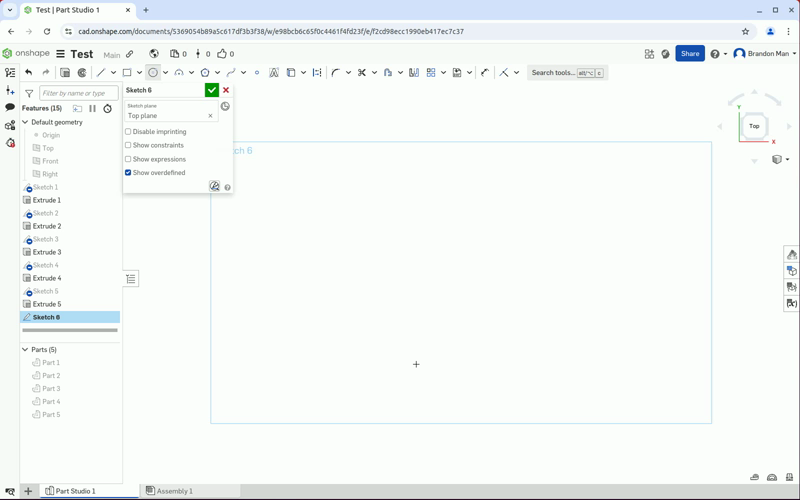
key_up(shift)
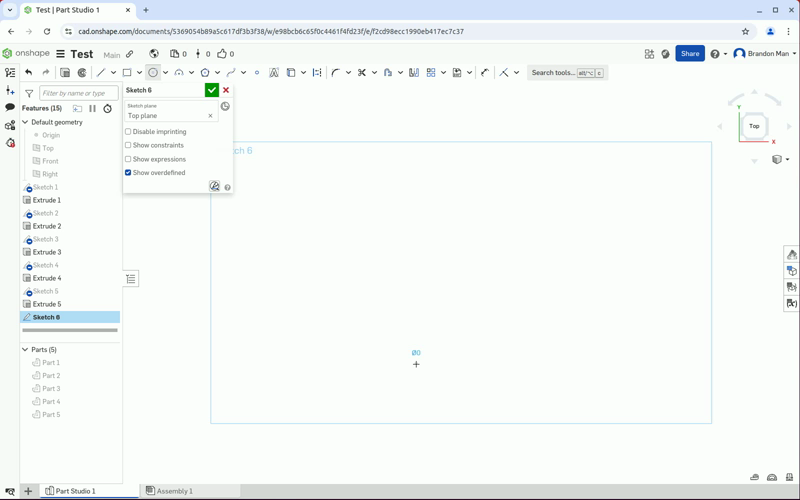
mouse_move(419, 363)
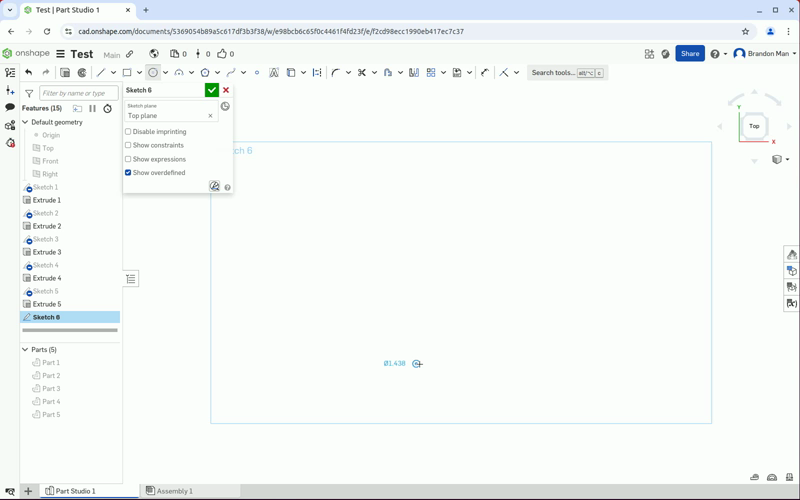
click(419, 363)
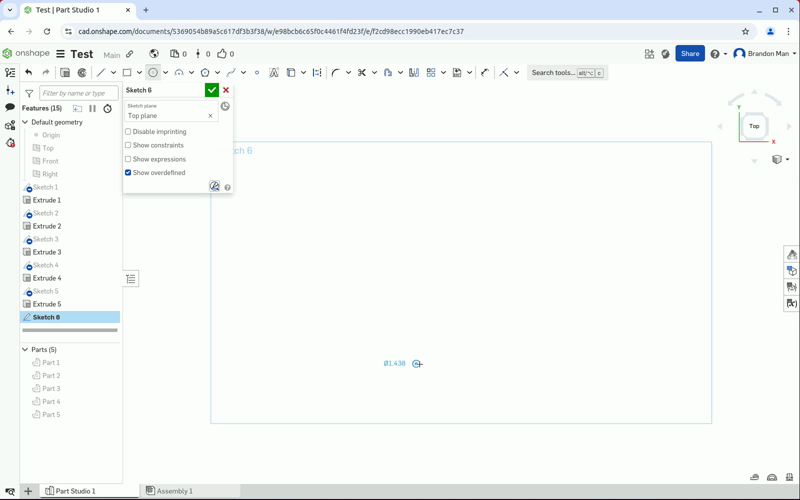
key(esc)
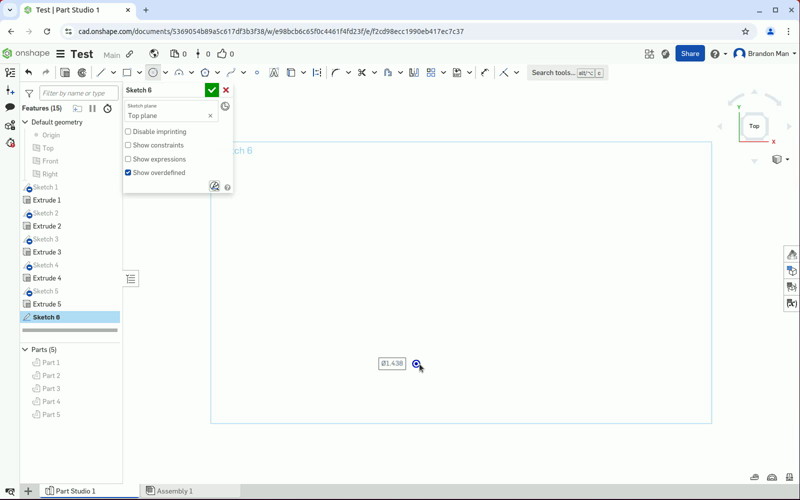
mouse_move(414, 366)
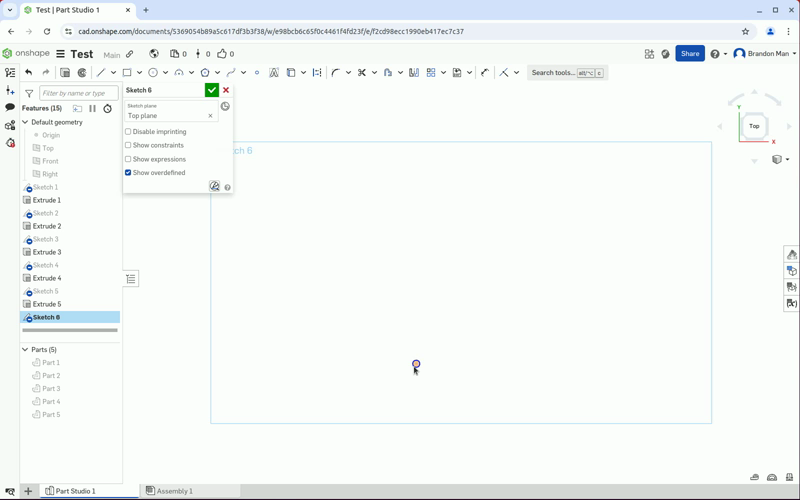
scroll(6)
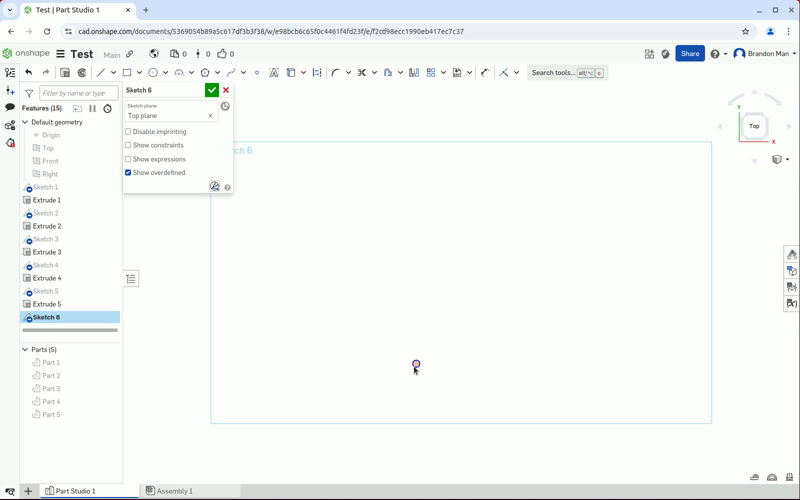
scroll(6)
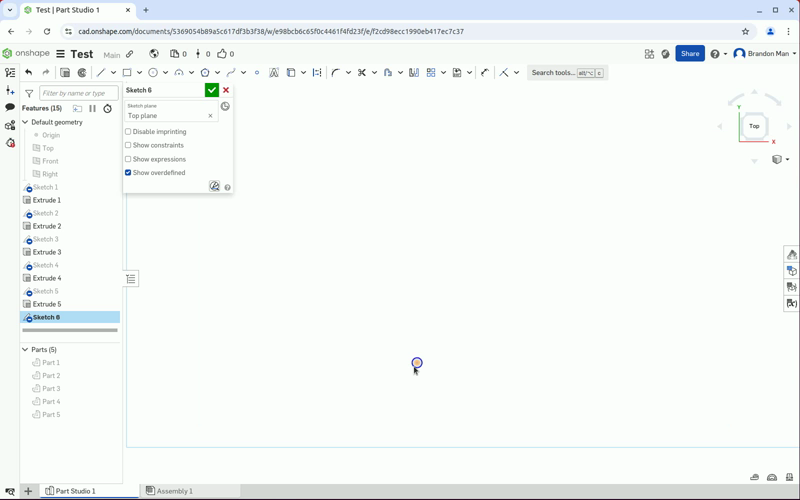
scroll(6)
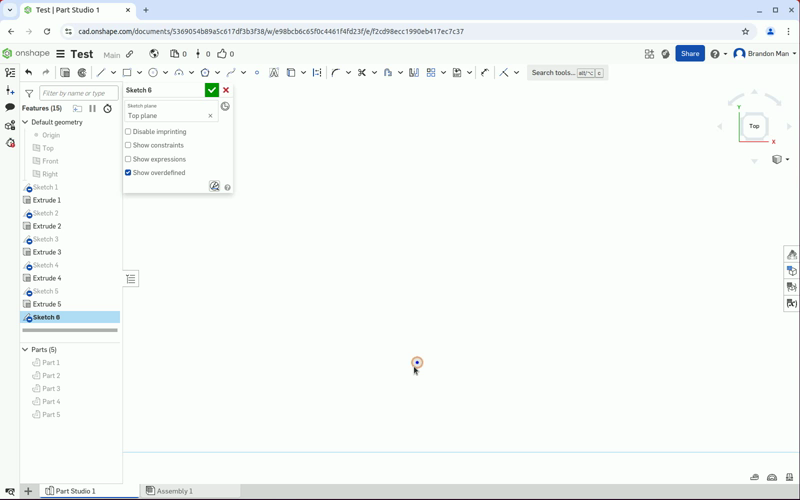
scroll(6)
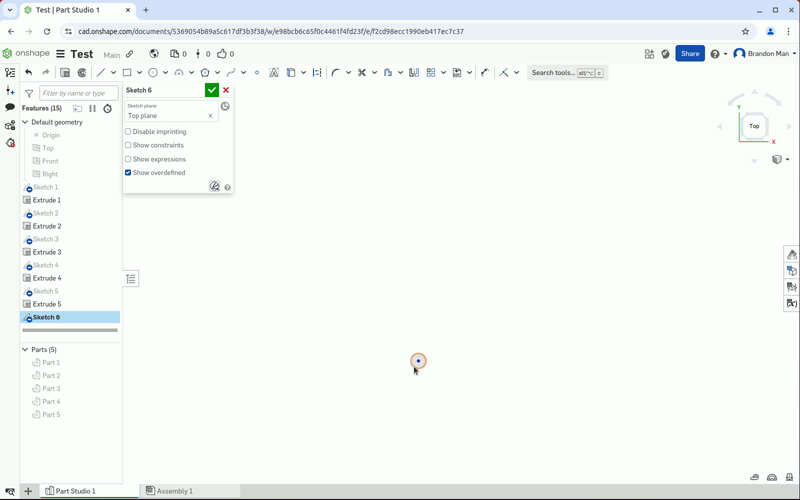
scroll(6)
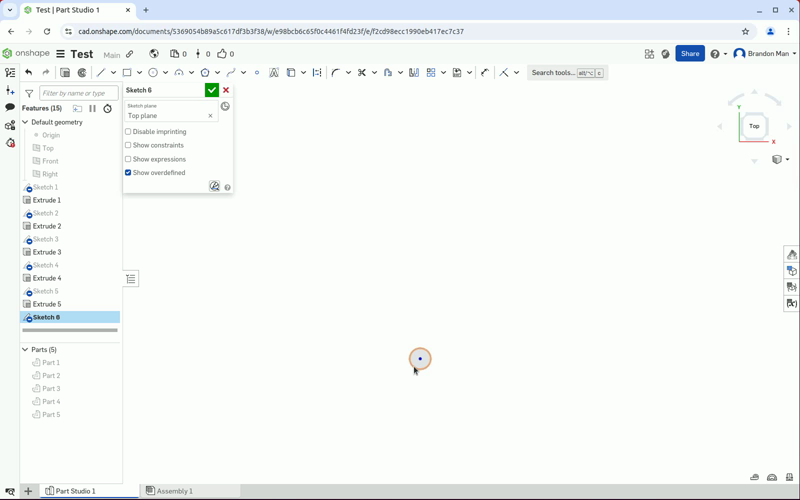
scroll(6)
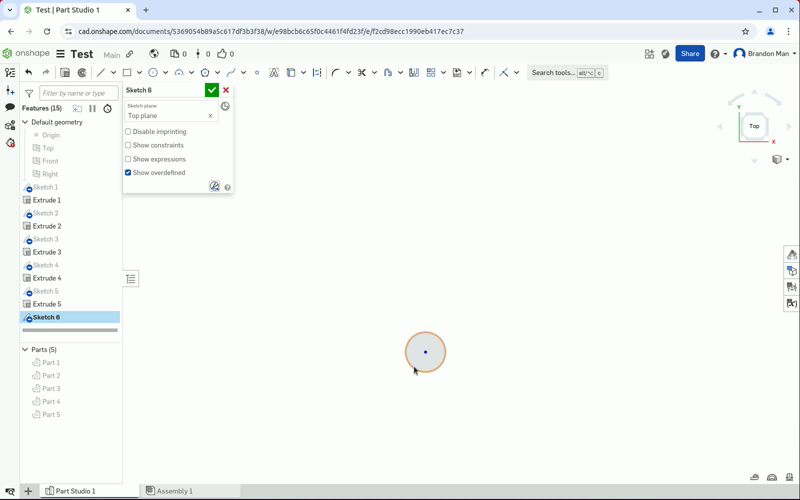
scroll(6)
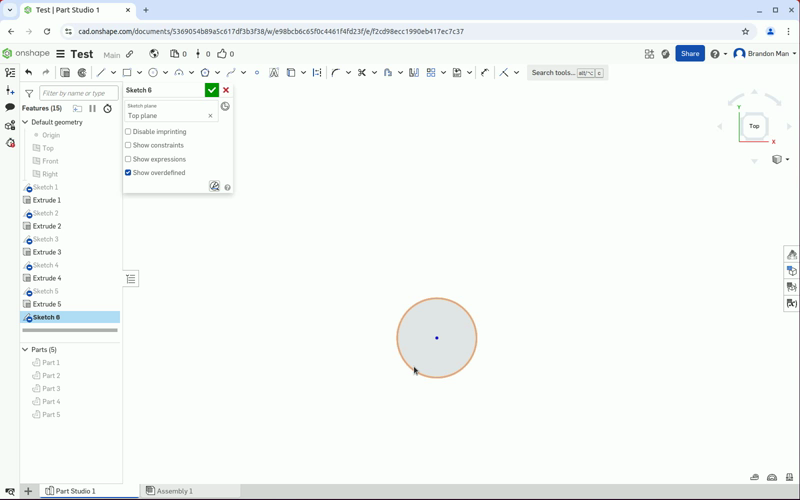
click(414, 366)
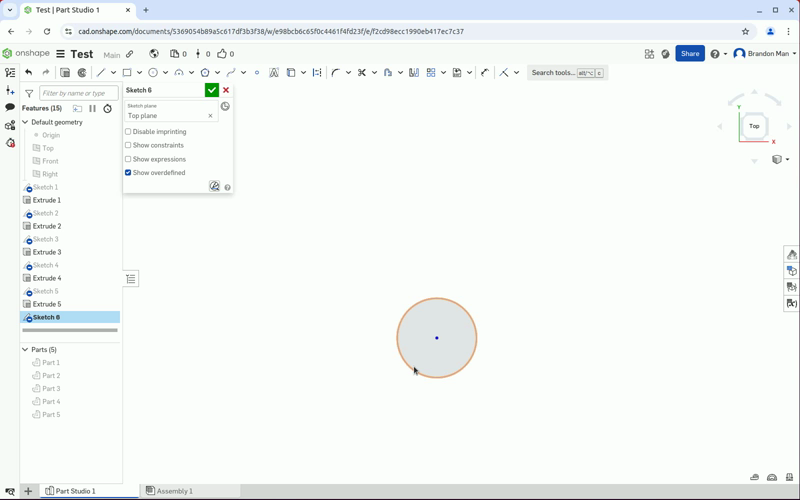
scroll(-6)
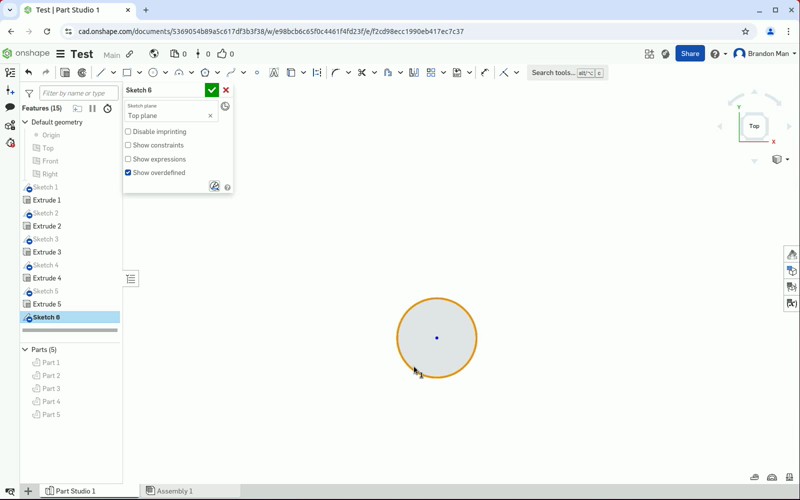
scroll(-6)
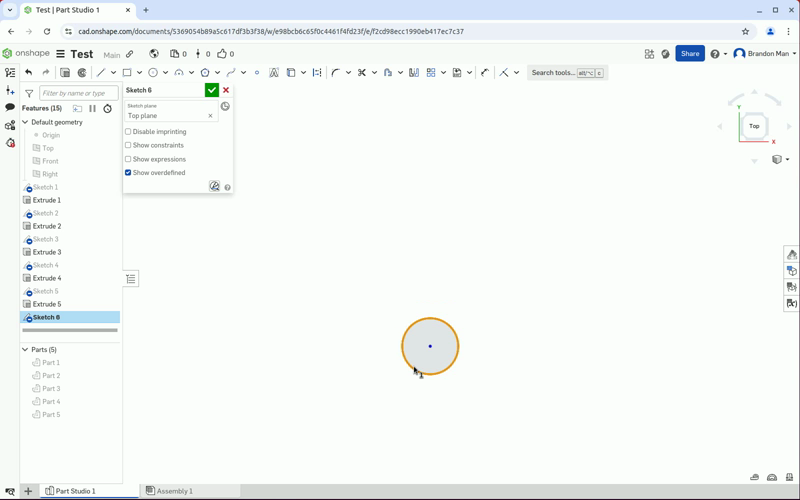
scroll(-6)
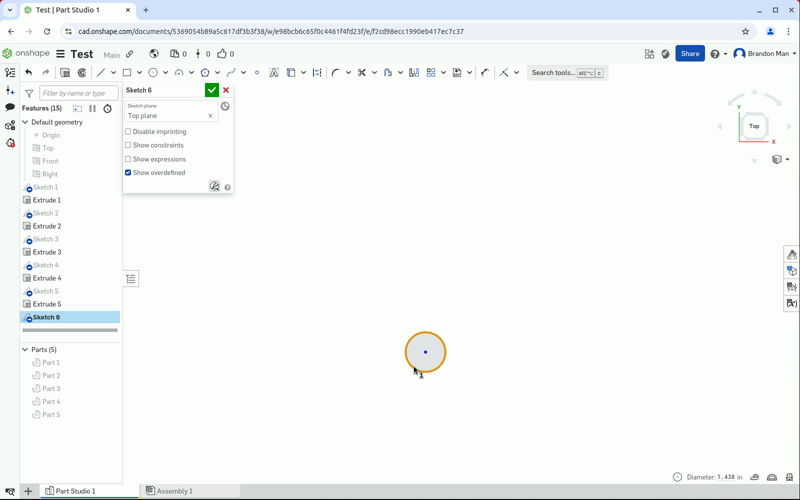
scroll(-6)
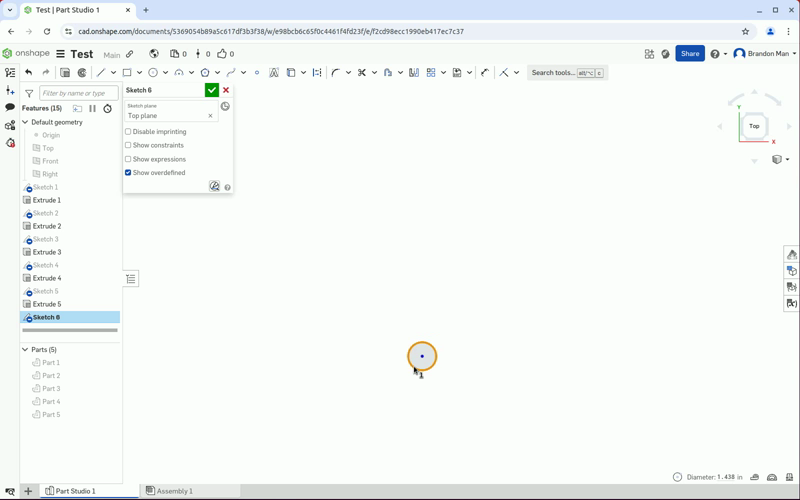
scroll(-6)
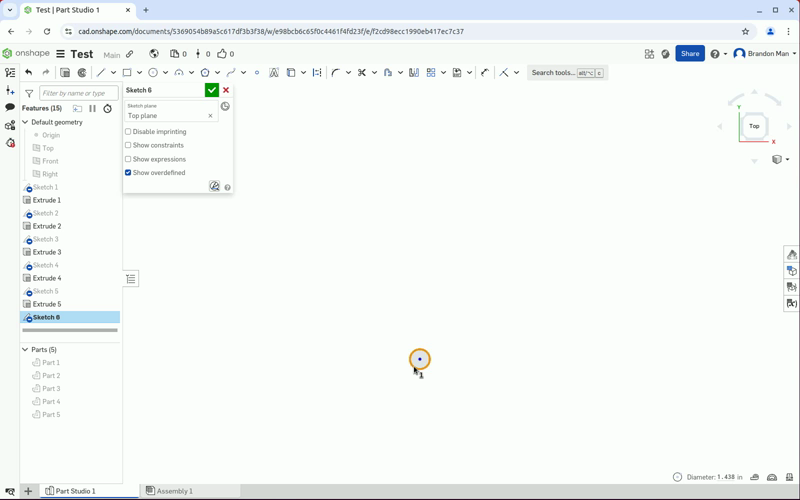
scroll(-6)
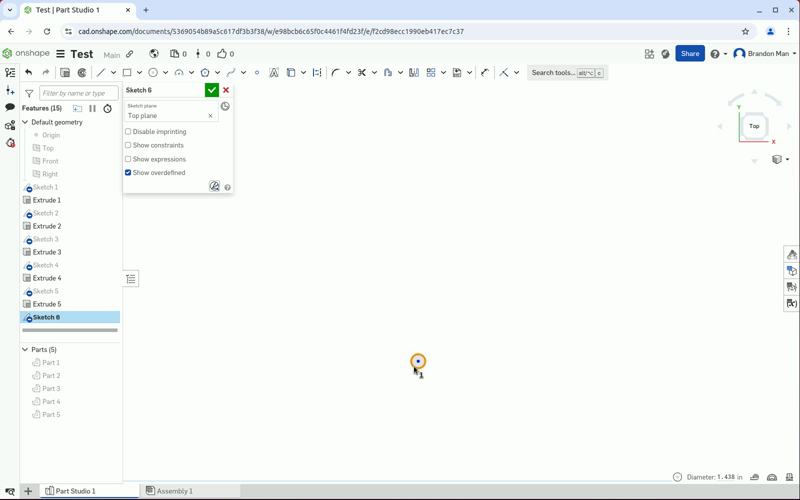
scroll(-6)
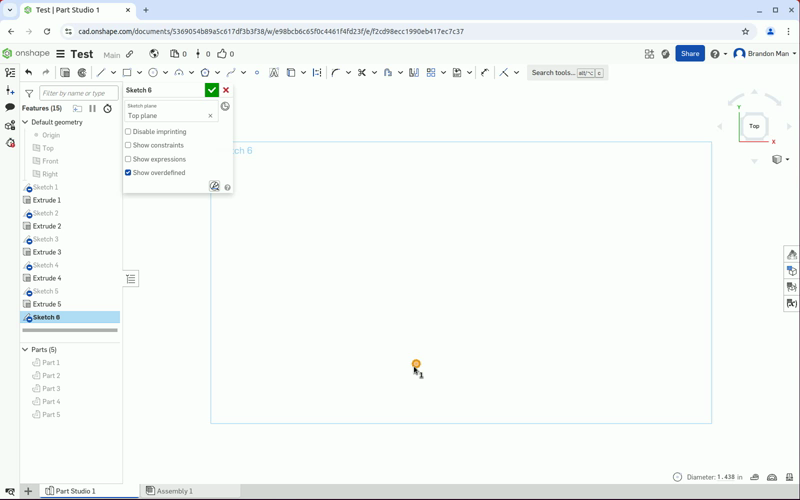
mouse_move(73, 352)
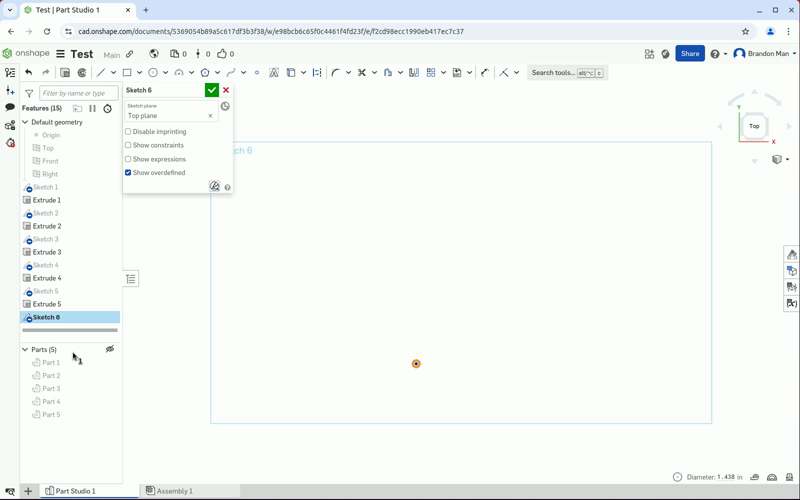
key(shift+y)
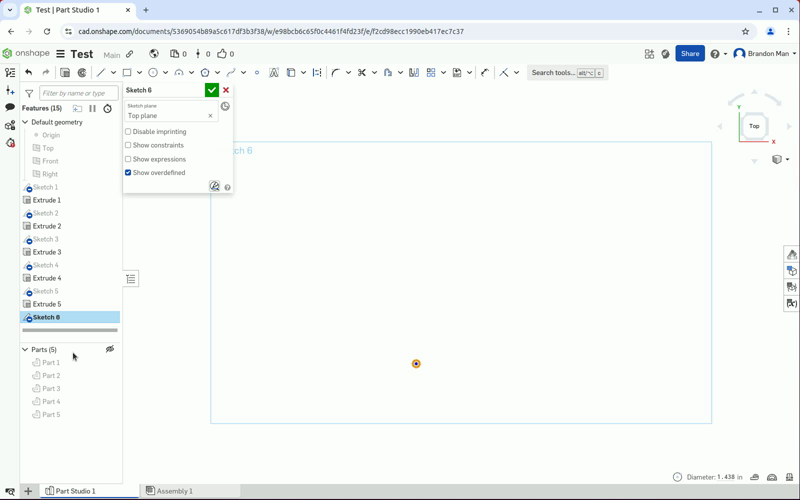
key(shift+e)
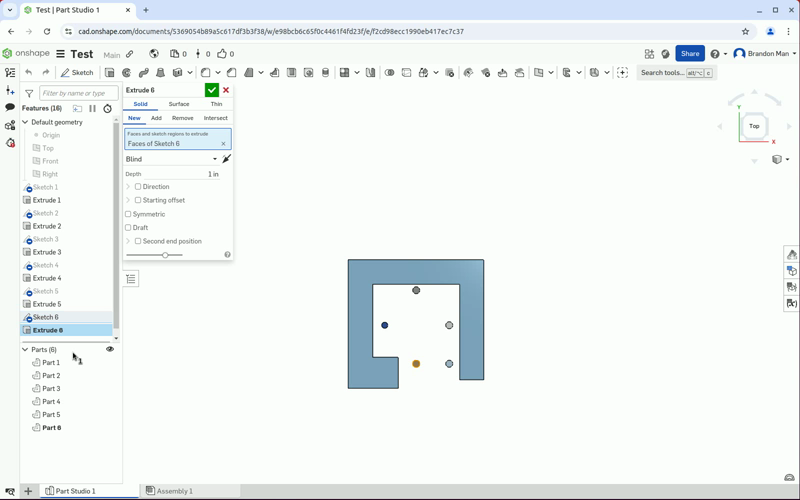
mouse_move(143, 106)
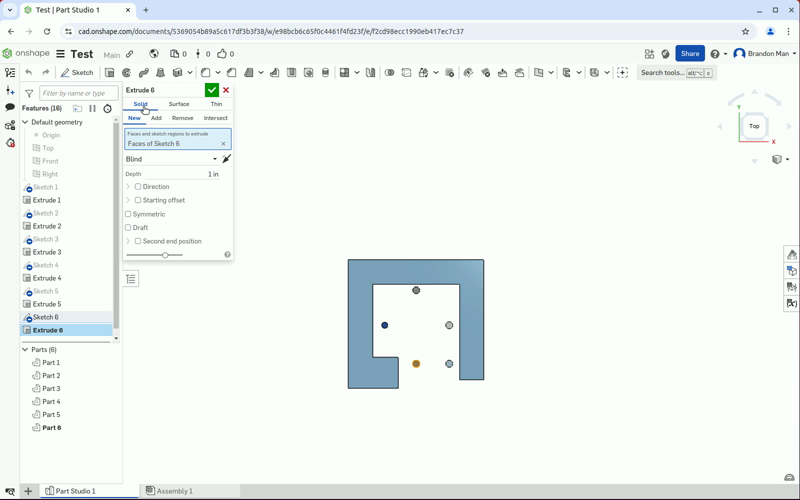
click(143, 106)
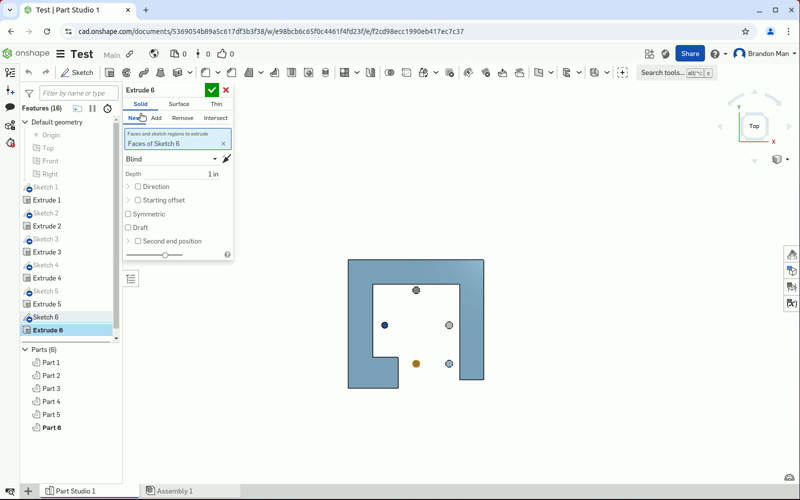
mouse_move(137, 120)
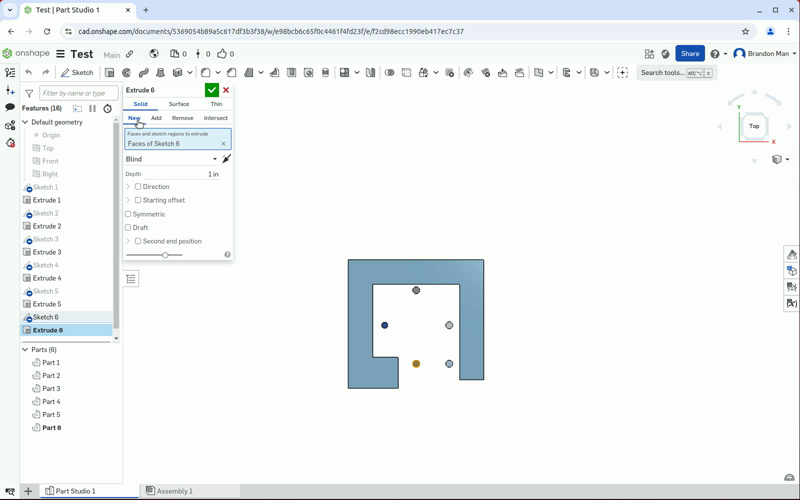
click(137, 120)
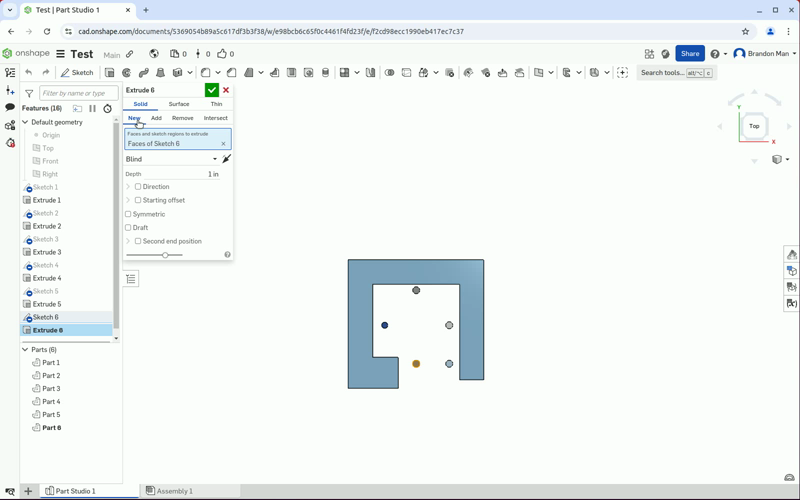
key(tab, 4)
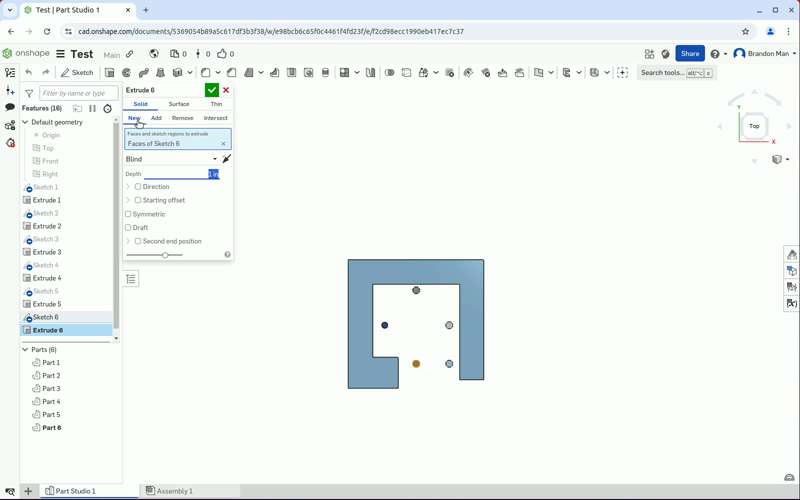
text(0.241)
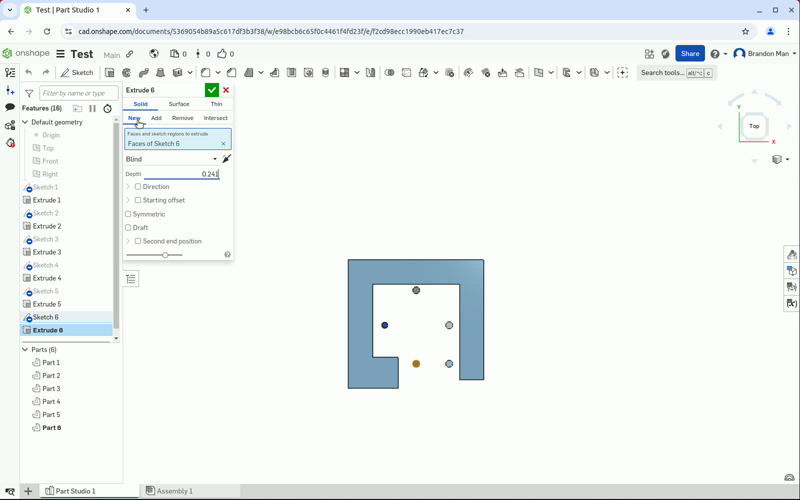
key(enter)
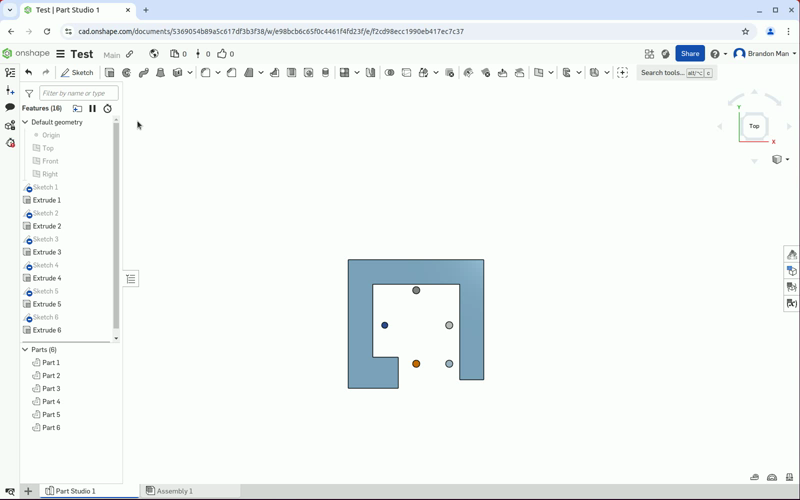
key(shift+h)
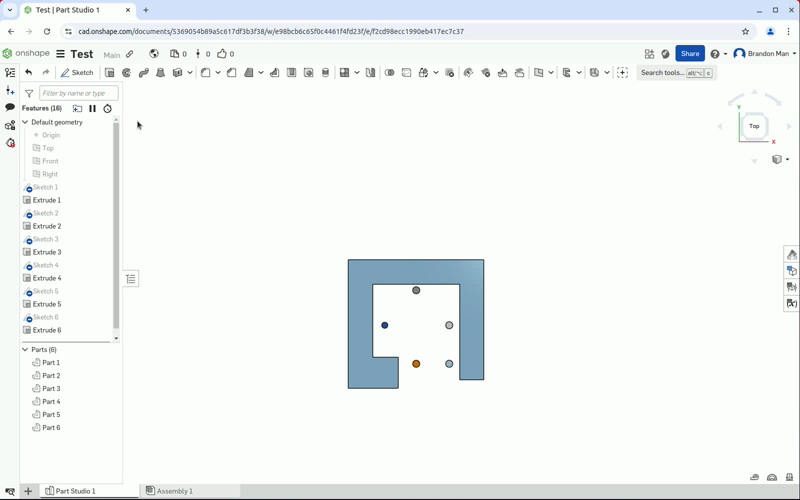
key(shift+h)
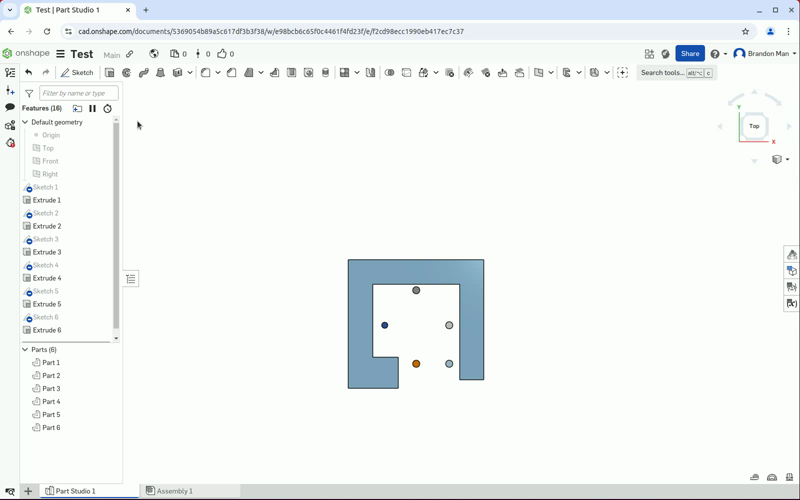
mouse_move(69, 189)
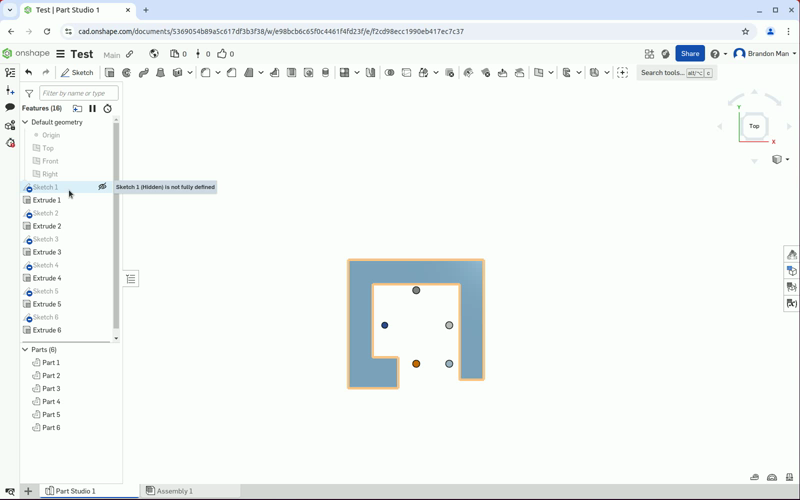
click(69, 189)
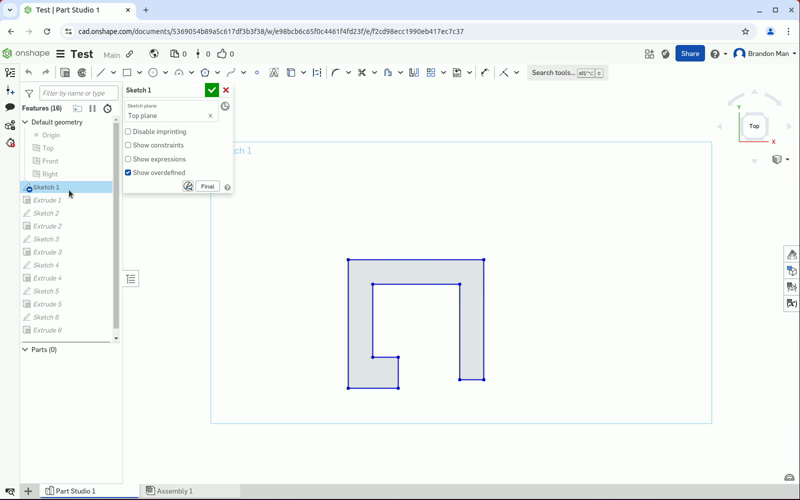
mouse_move(229, 92)
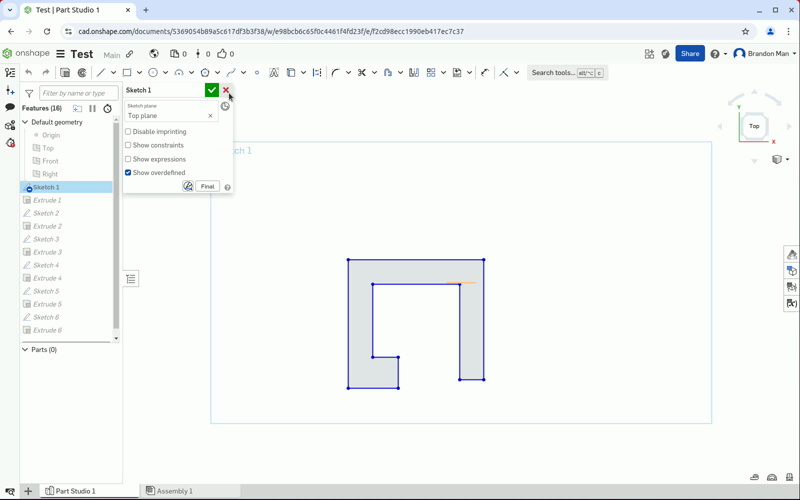
click(229, 92)
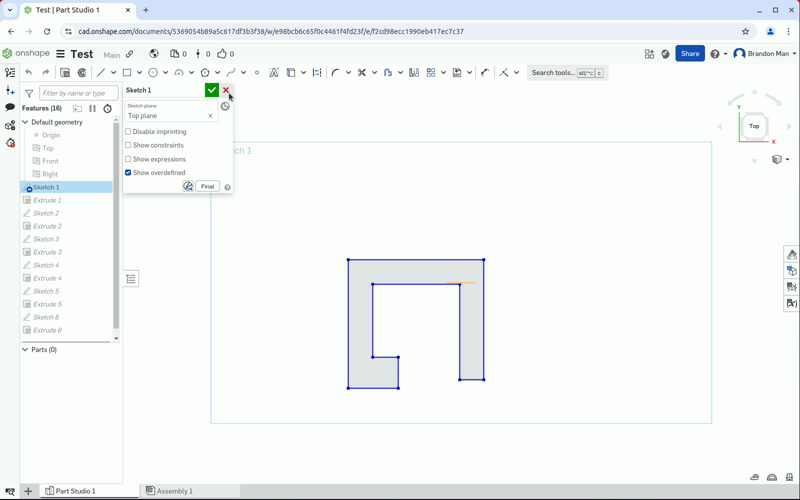
key(shift+s)
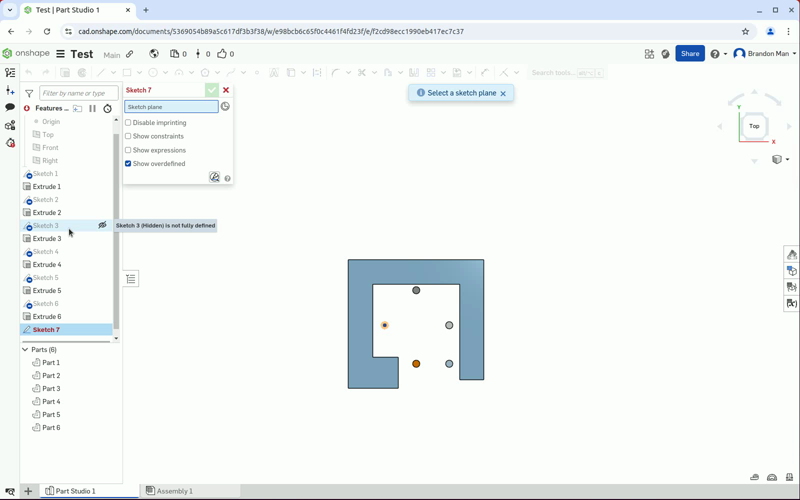
scroll(3)
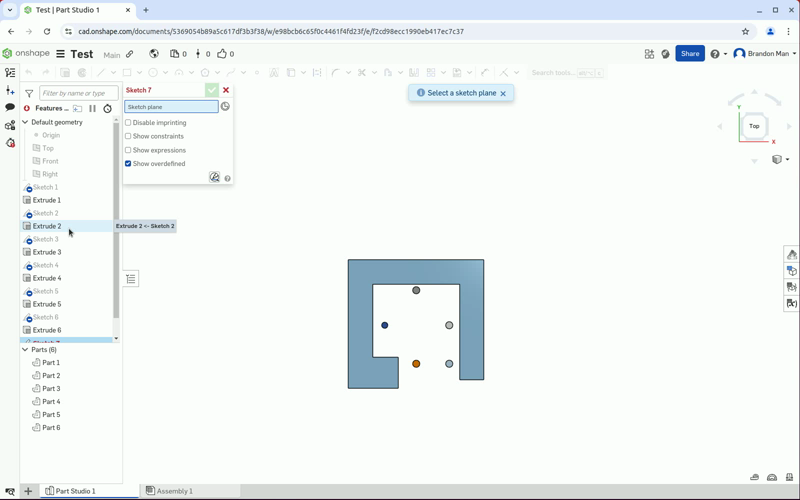
mouse_move(69, 150)
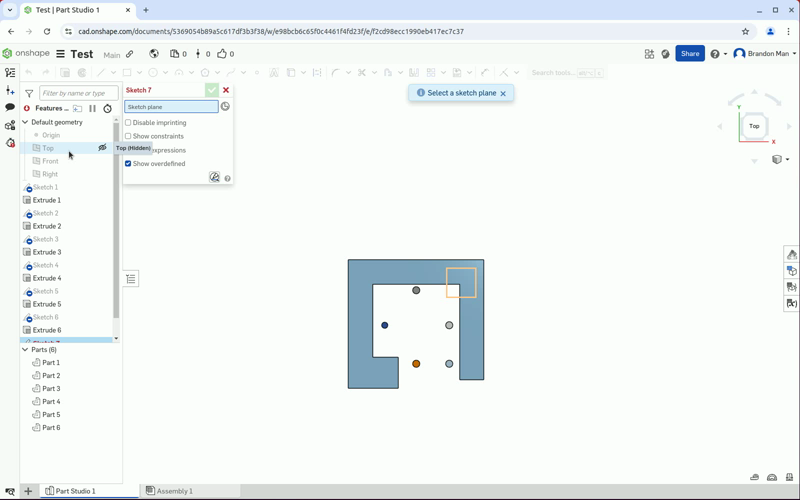
click(69, 150)
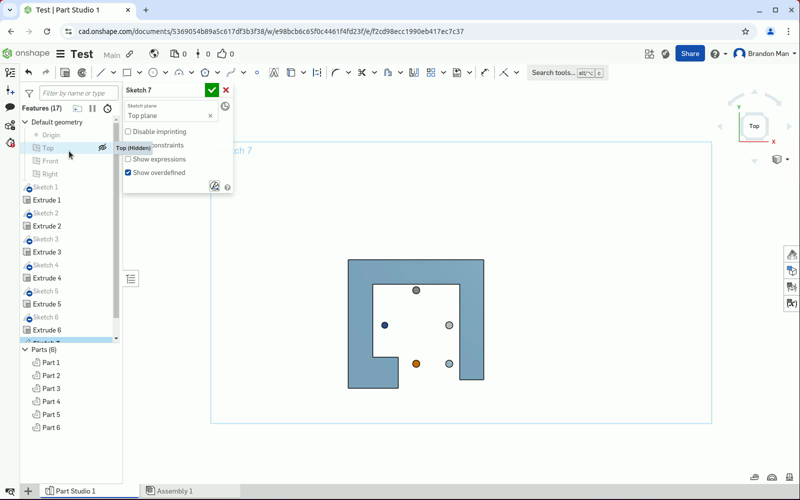
mouse_move(73, 352)
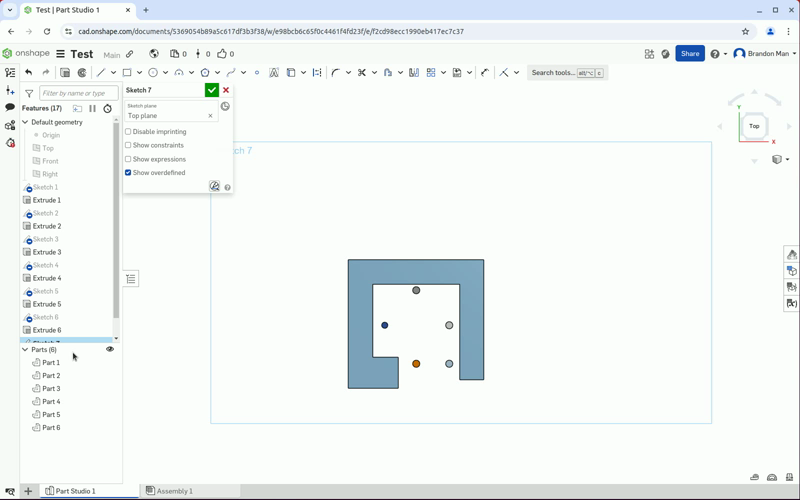
key(y)
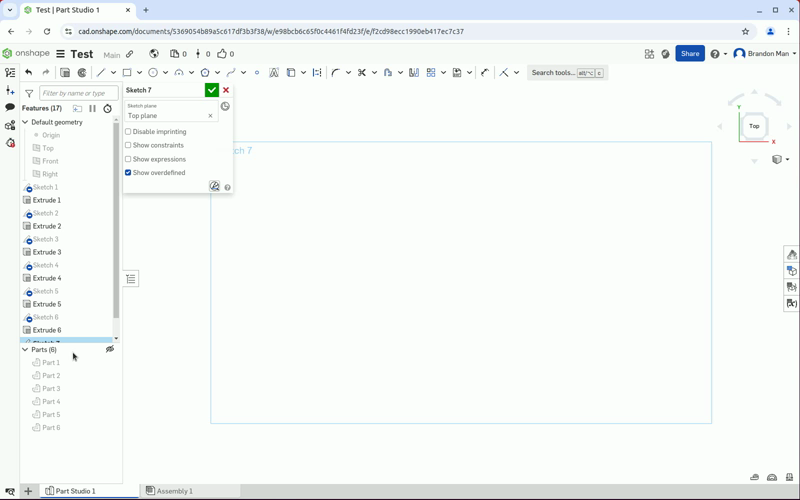
key(c)
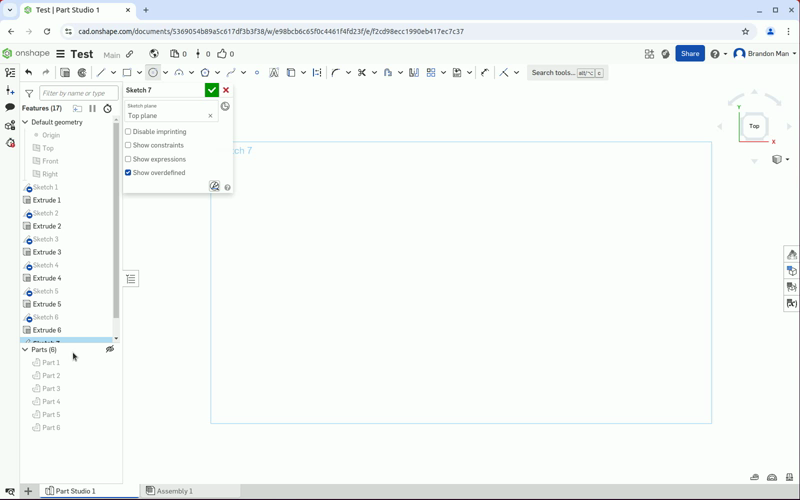
key_down(shift)
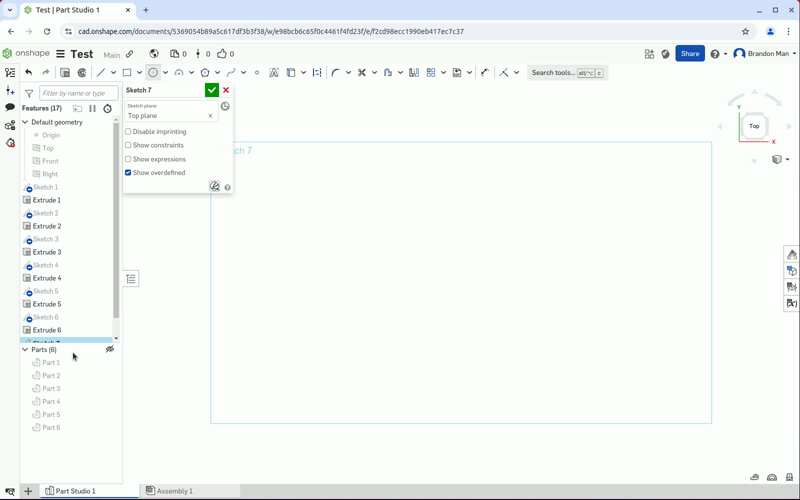
mouse_move(416, 325)
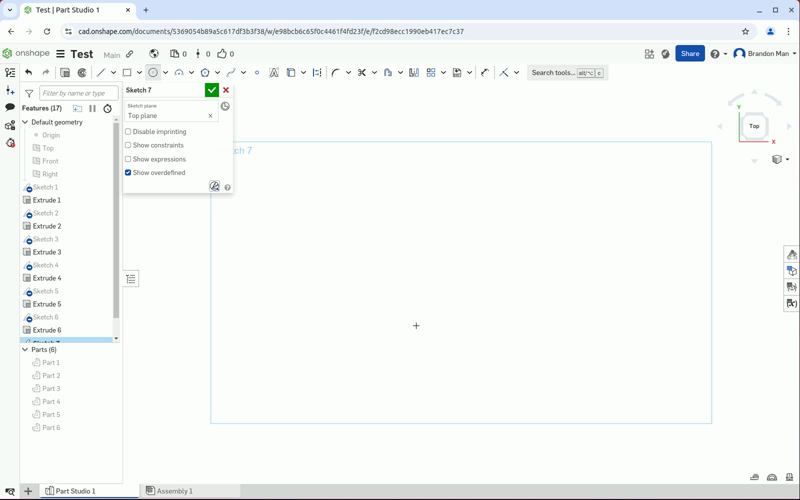
click(416, 325)
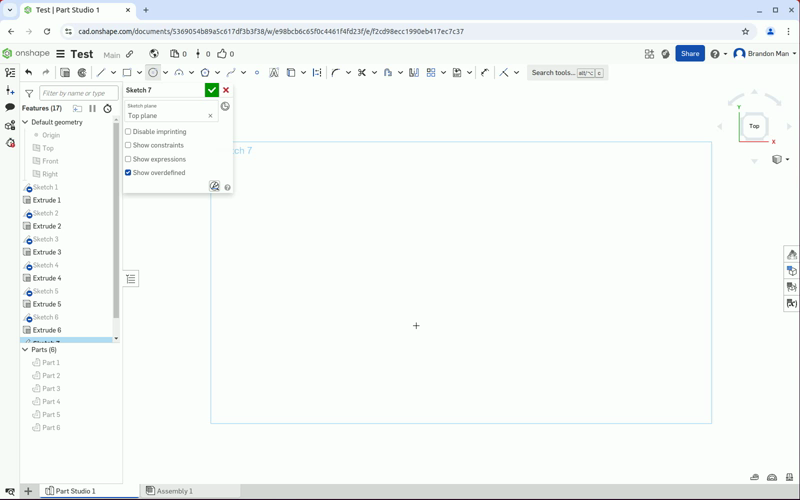
key_up(shift)
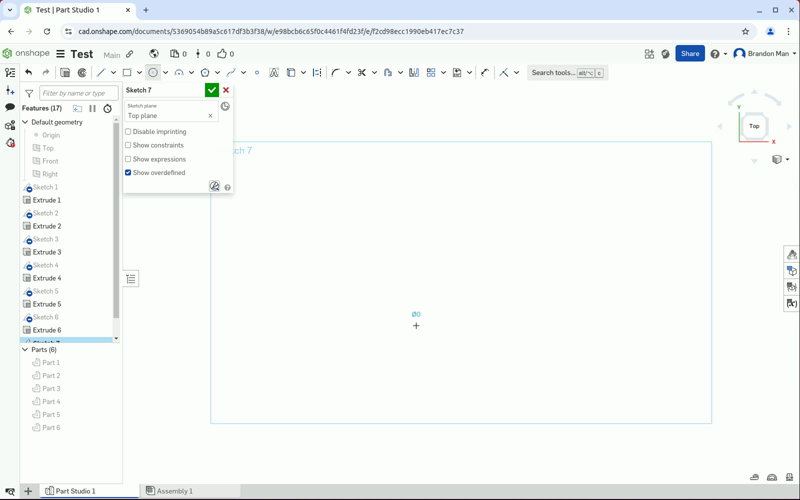
mouse_move(419, 325)
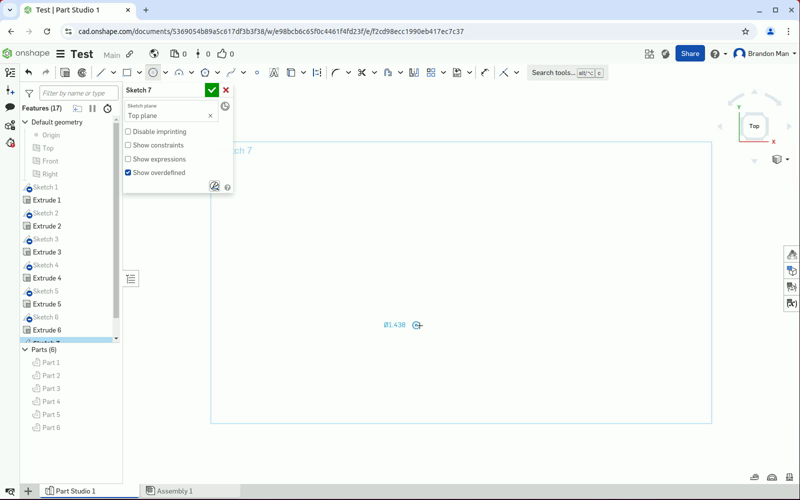
click(419, 325)
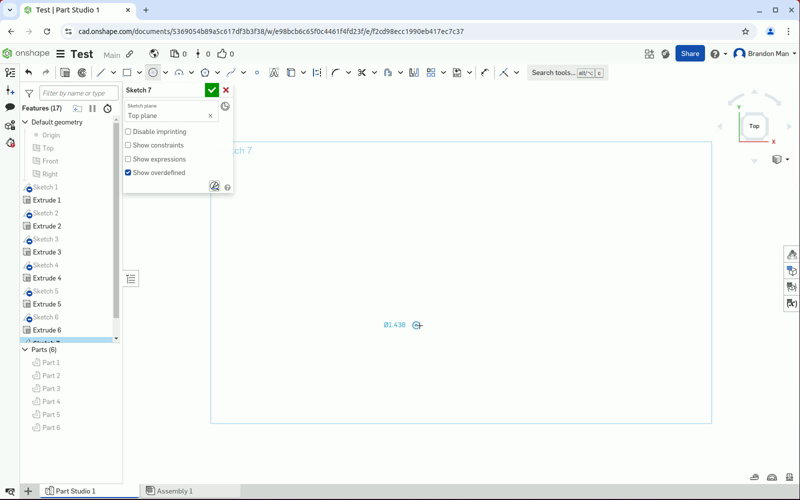
key(esc)
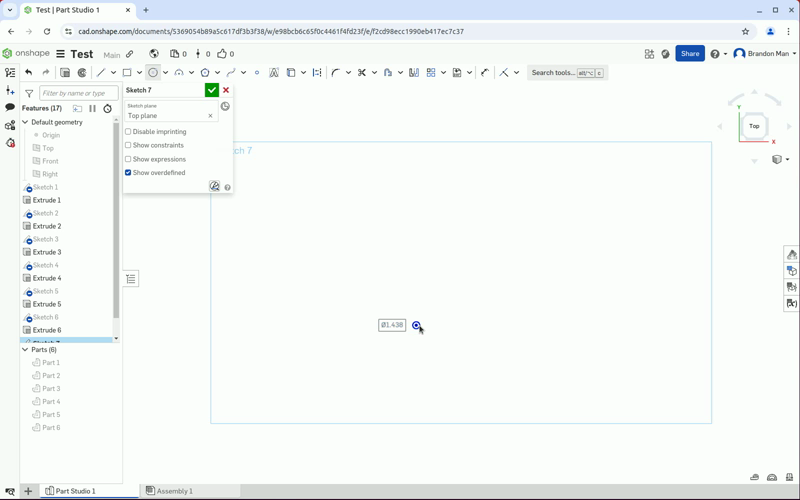
mouse_move(418, 325)
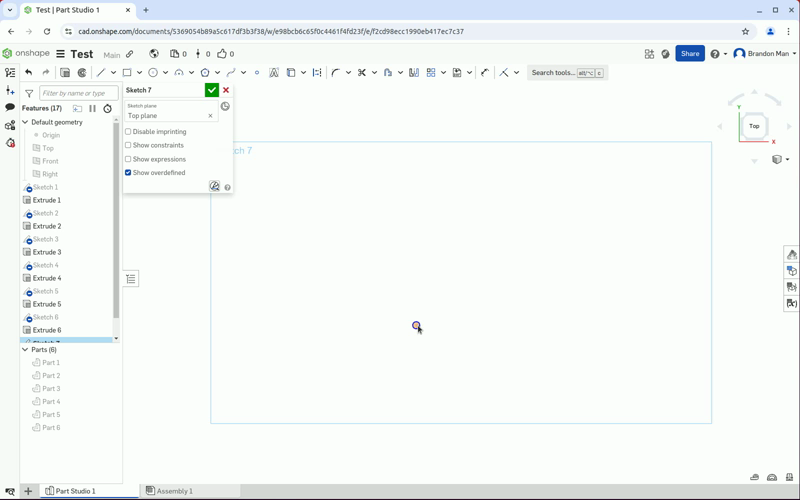
scroll(6)
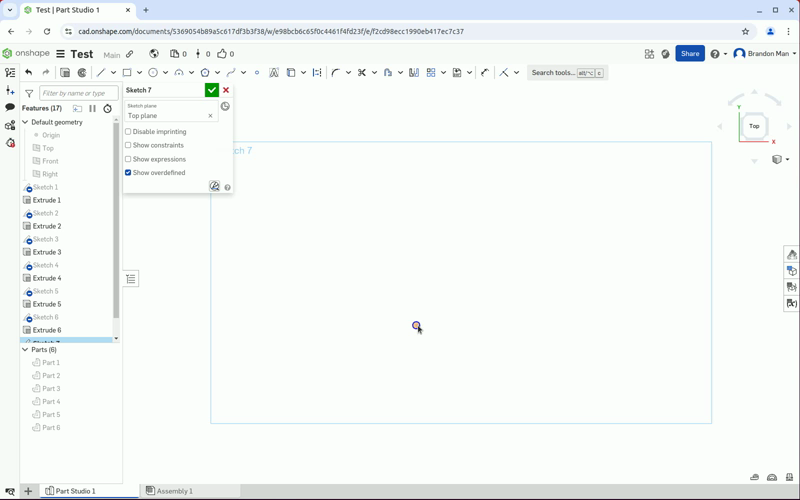
scroll(6)
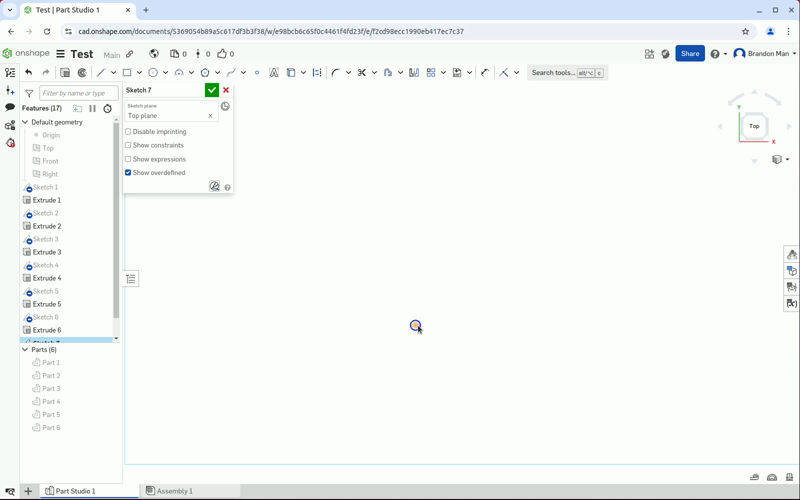
scroll(6)
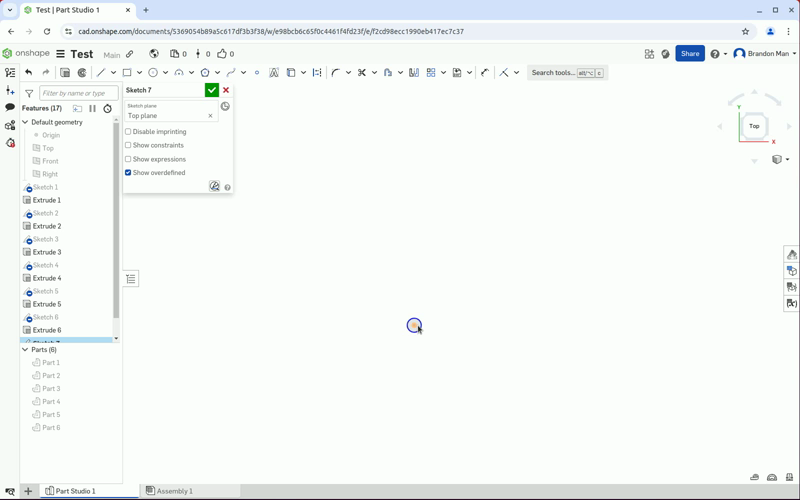
scroll(6)
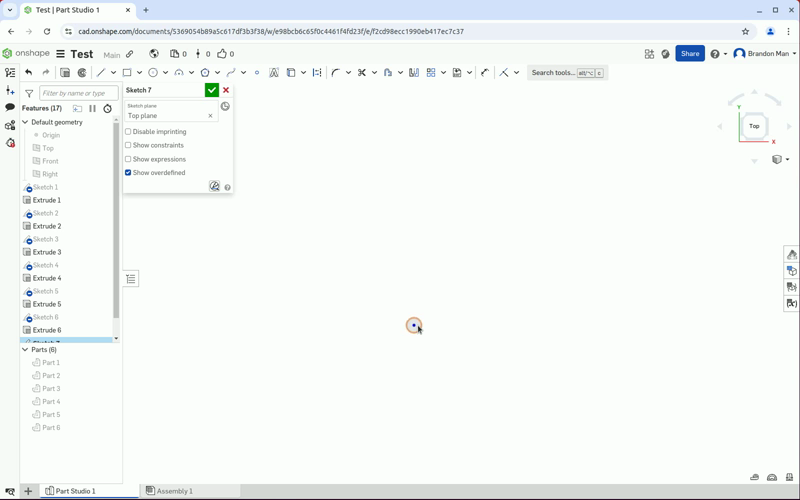
scroll(6)
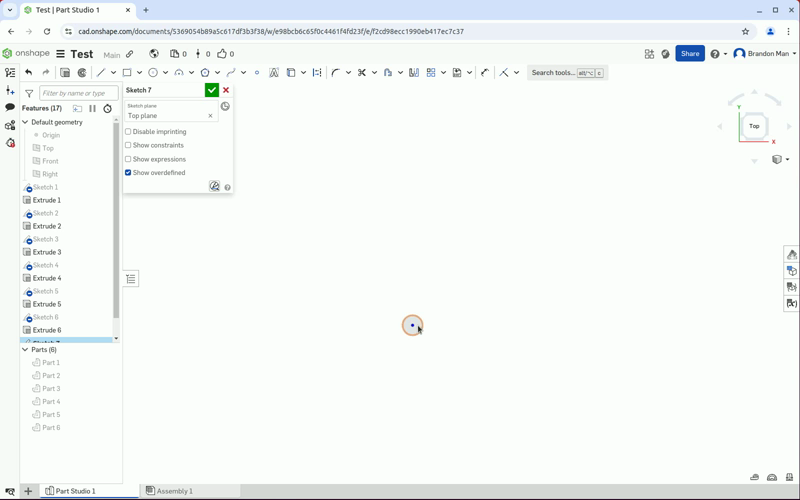
scroll(6)
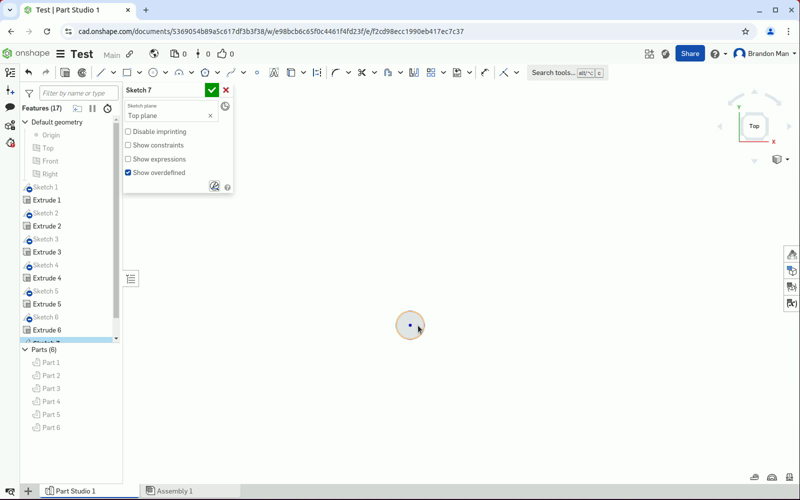
scroll(6)
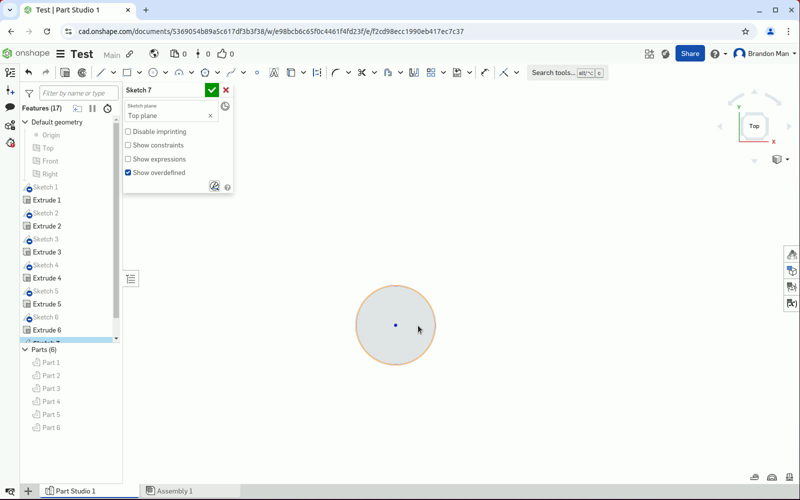
click(418, 325)
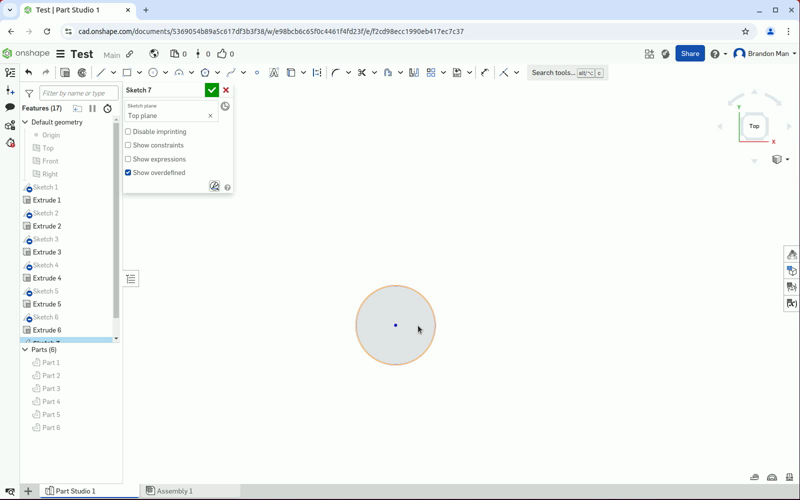
scroll(-6)
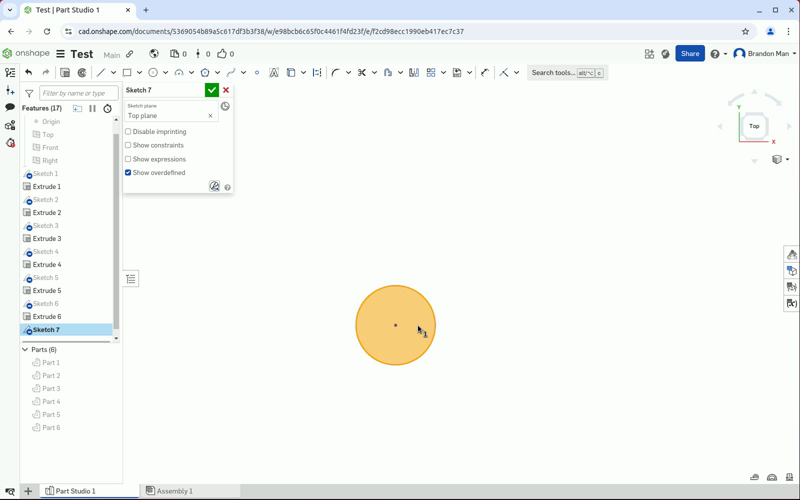
scroll(-6)
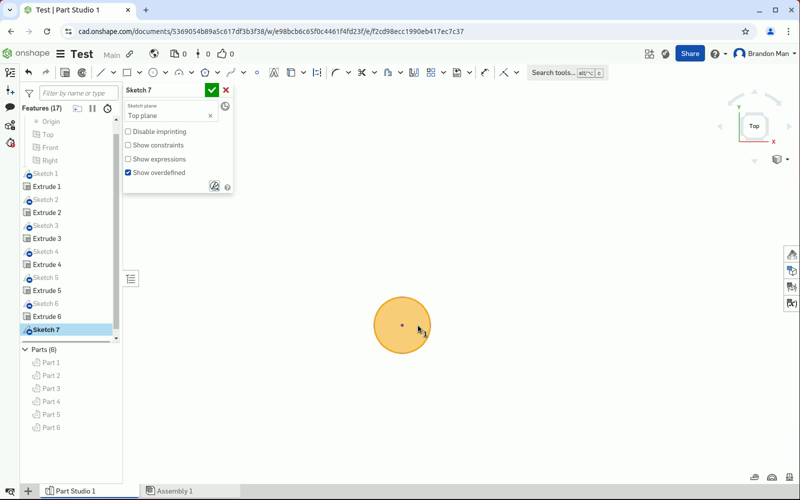
scroll(-6)
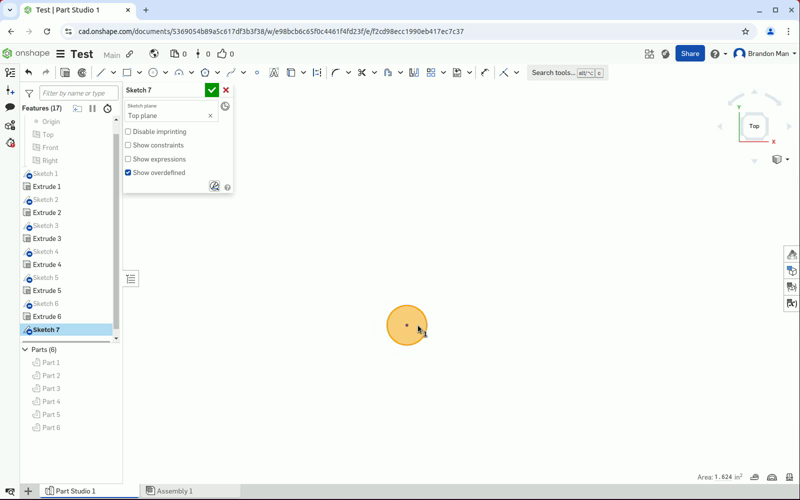
scroll(-6)
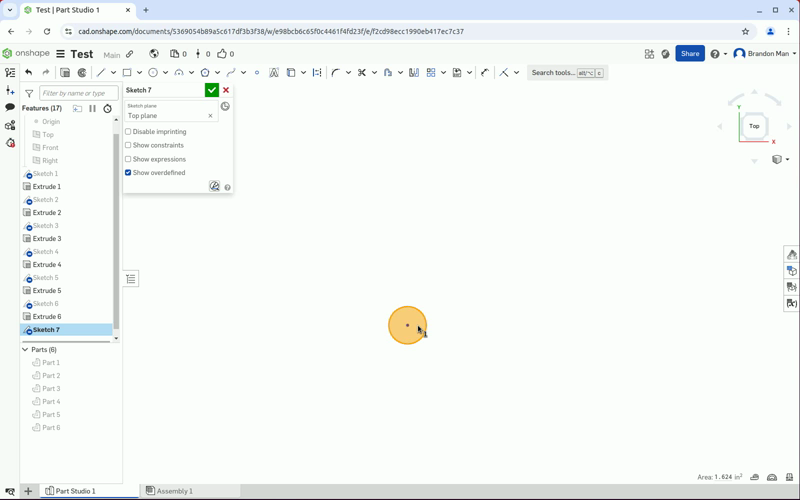
scroll(-6)
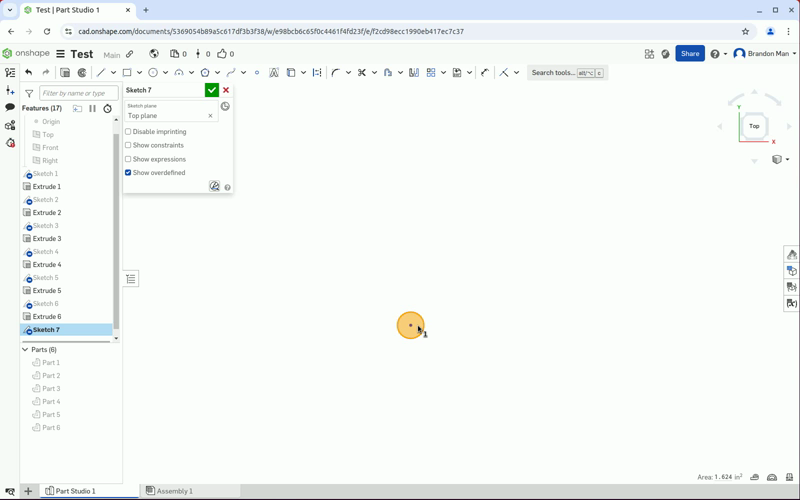
scroll(-6)
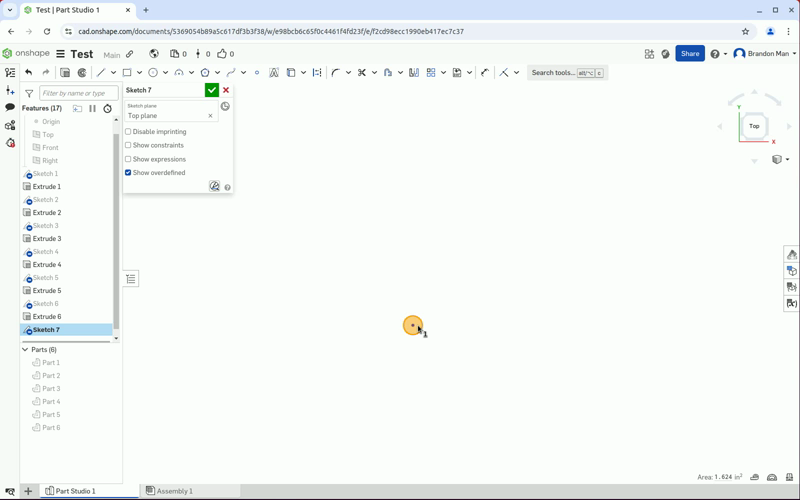
scroll(-6)
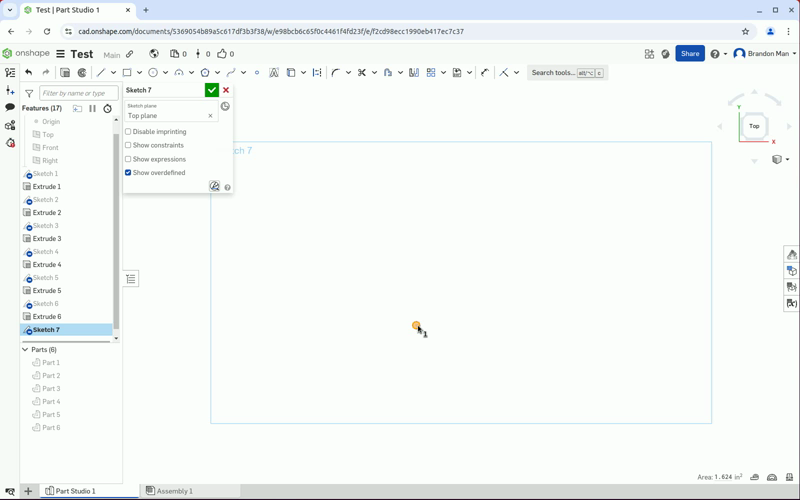
mouse_move(73, 352)
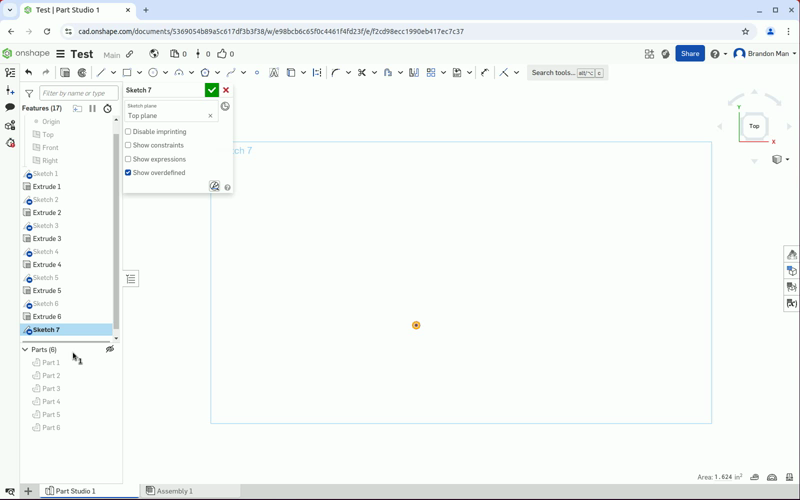
key(shift+y)
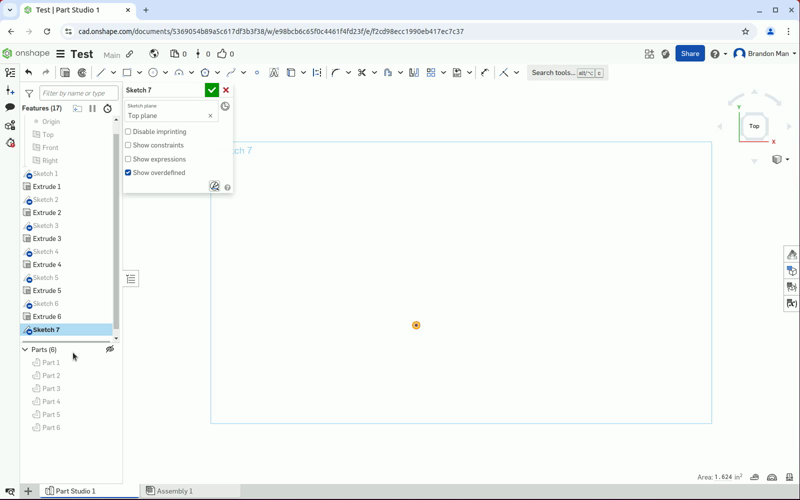
key(shift+e)
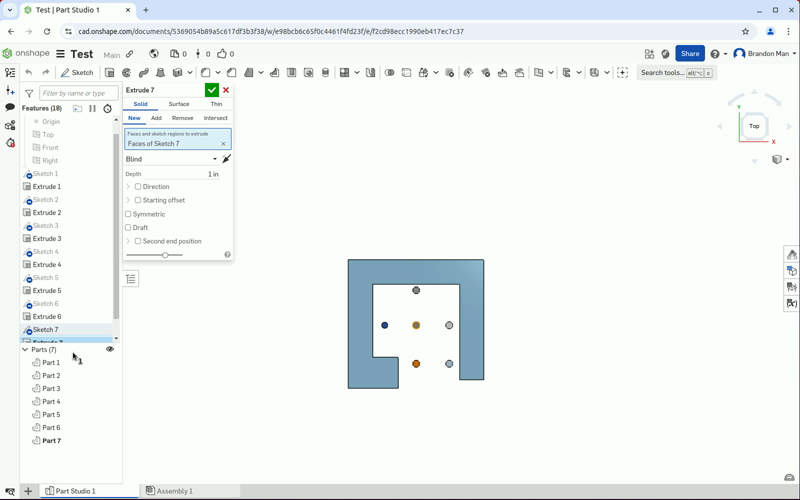
mouse_move(143, 106)
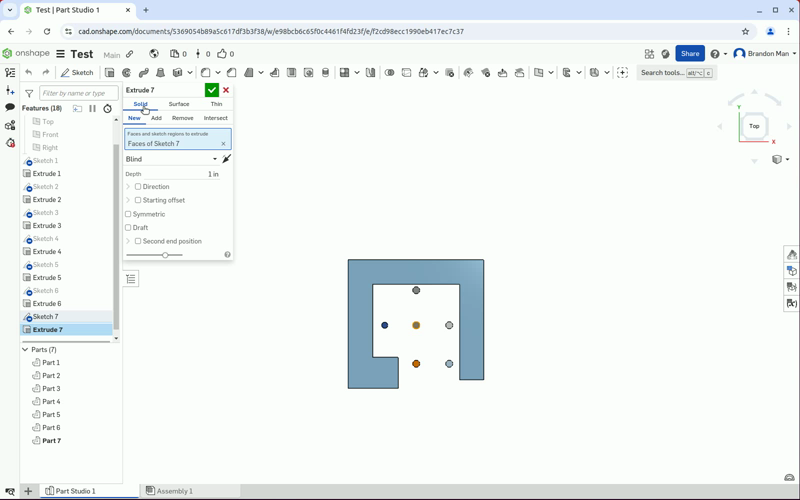
click(143, 106)
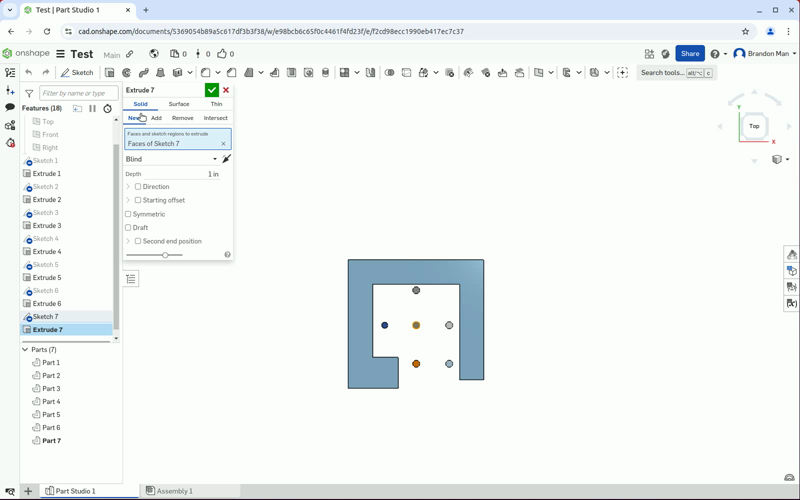
mouse_move(137, 120)
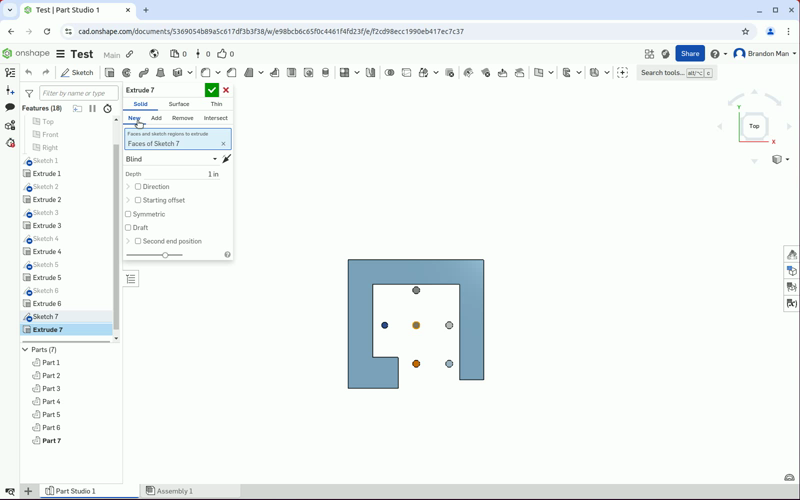
click(137, 120)
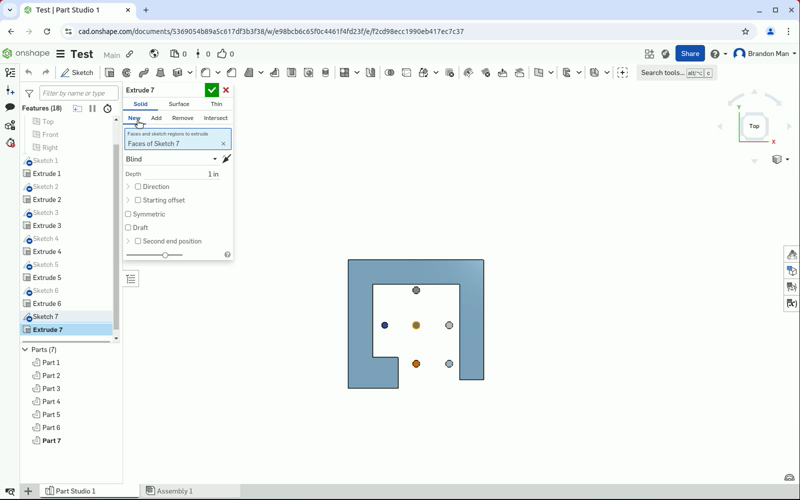
key(tab, 4)
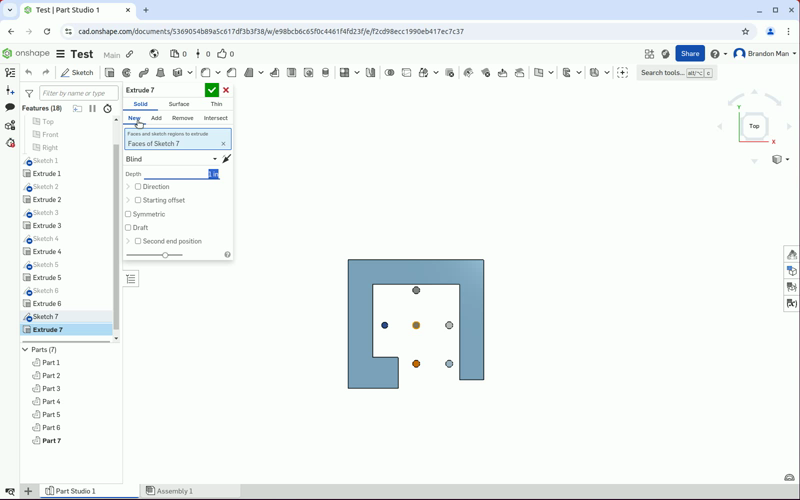
text(0.241)
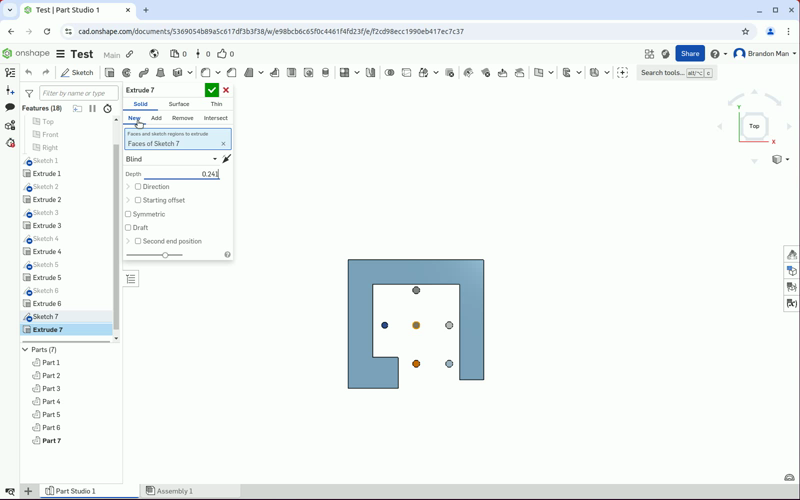
key(enter)
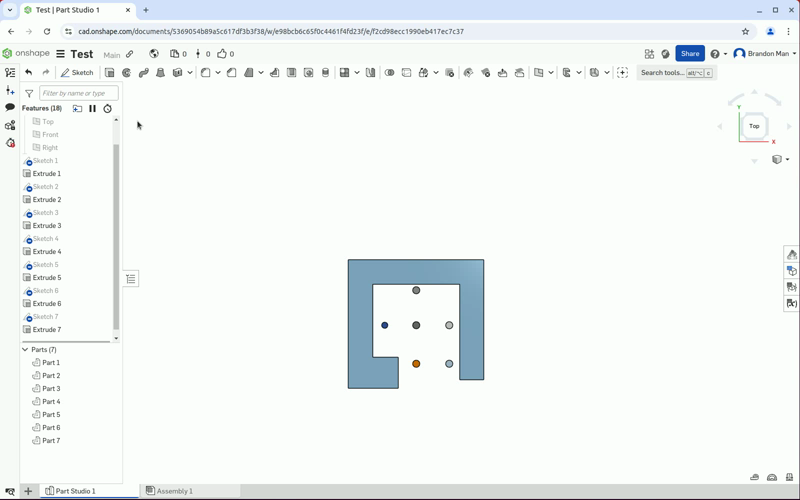
key(shift+h)
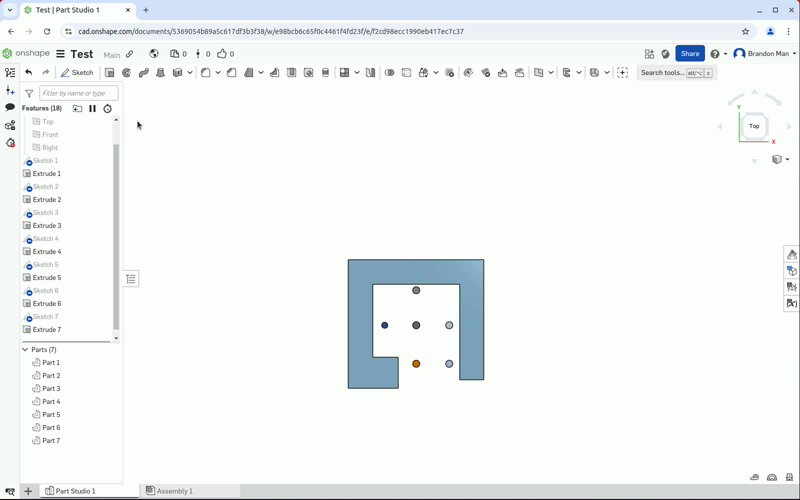
key(shift+h)
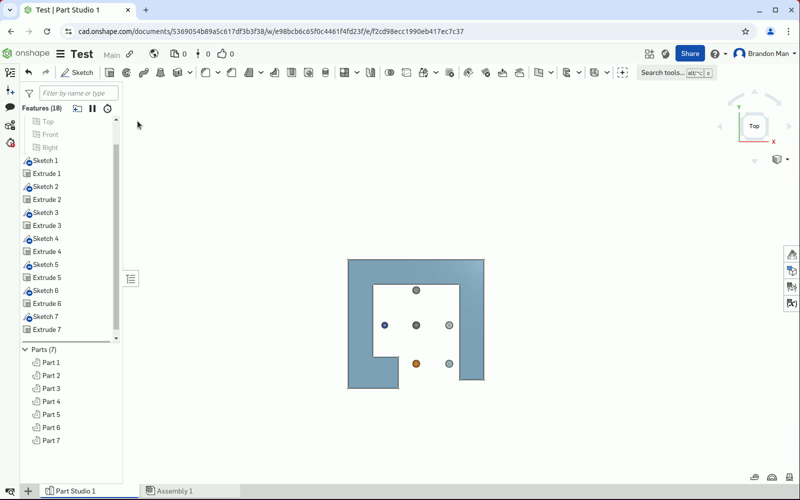
key(shift+7)
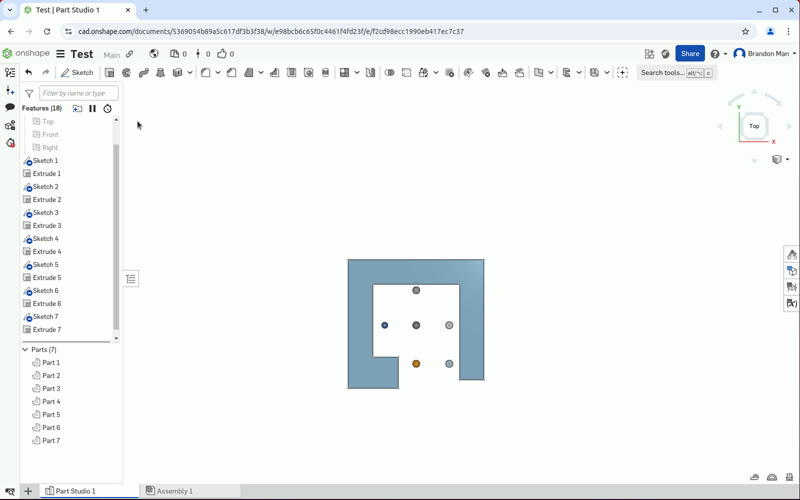
key(up, 3)
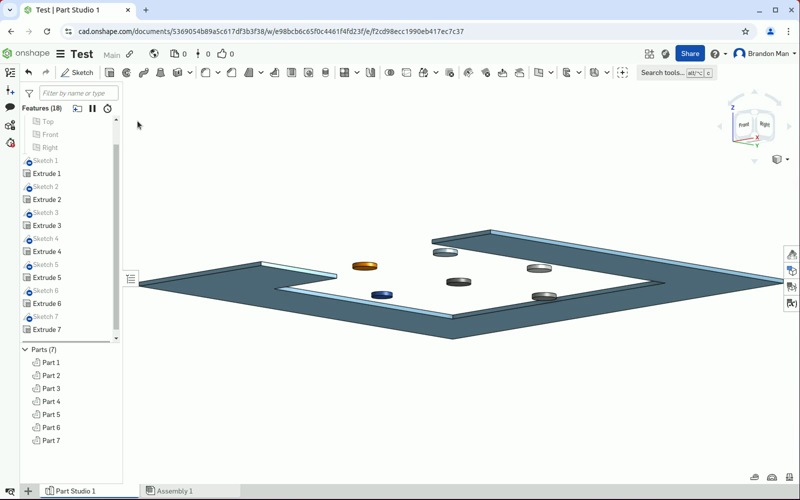
key(left, 3)
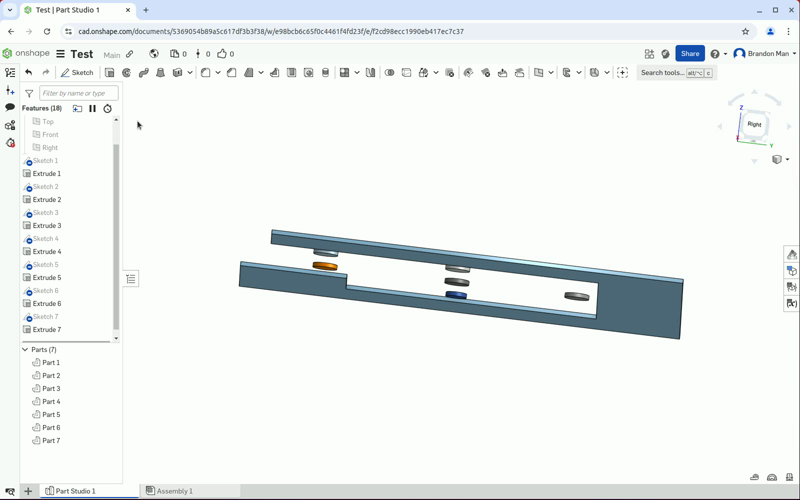
key(right, 3)
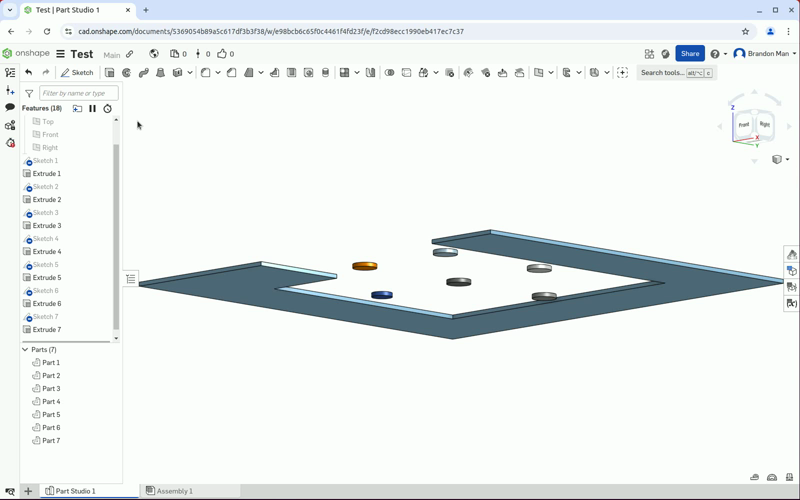
key(down, 3)
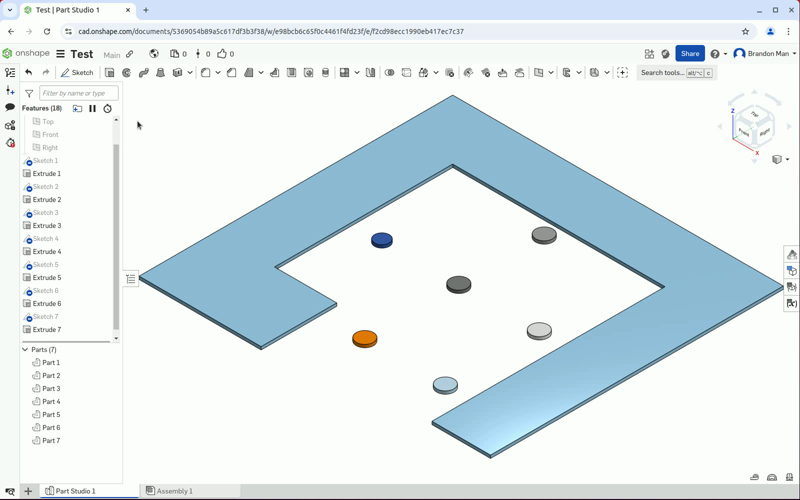
mouse_move(69, 163)
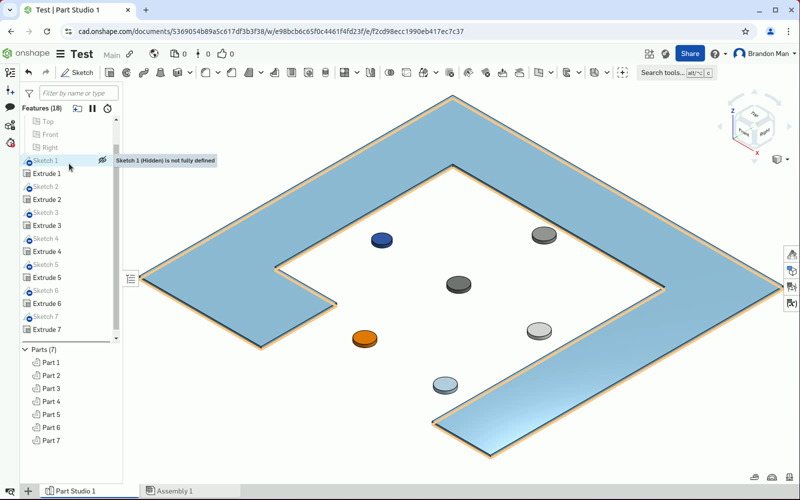
click(69, 163)